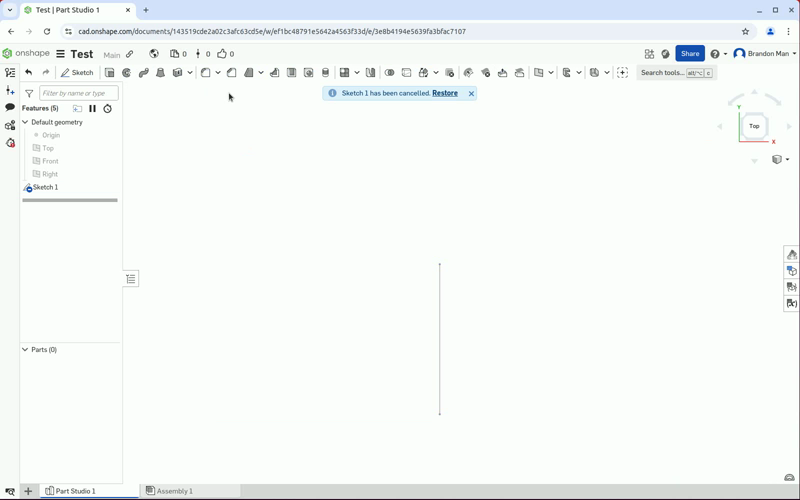
key(shift+h)
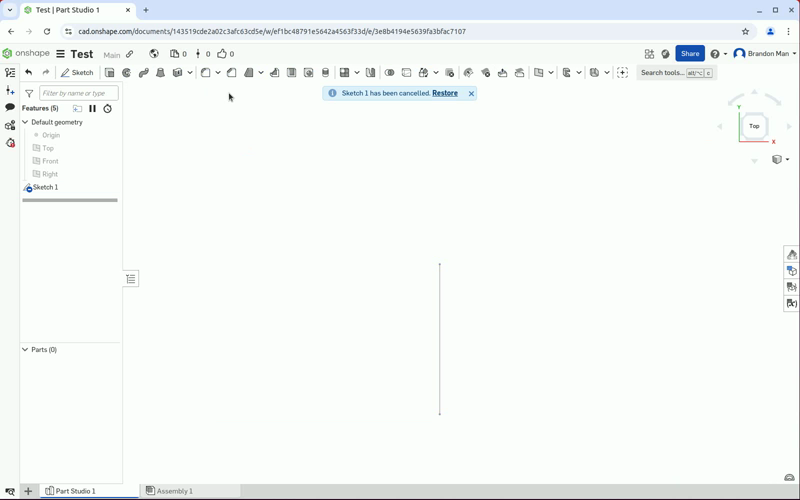
key(shift+s)
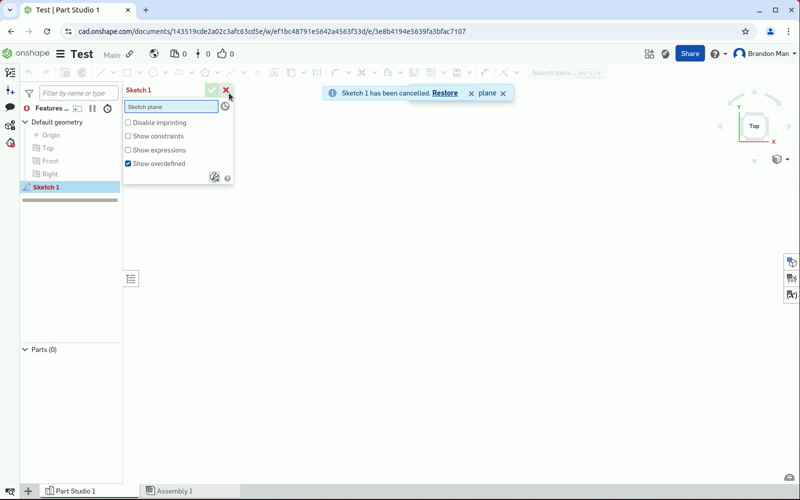
mouse_move(73, 150)
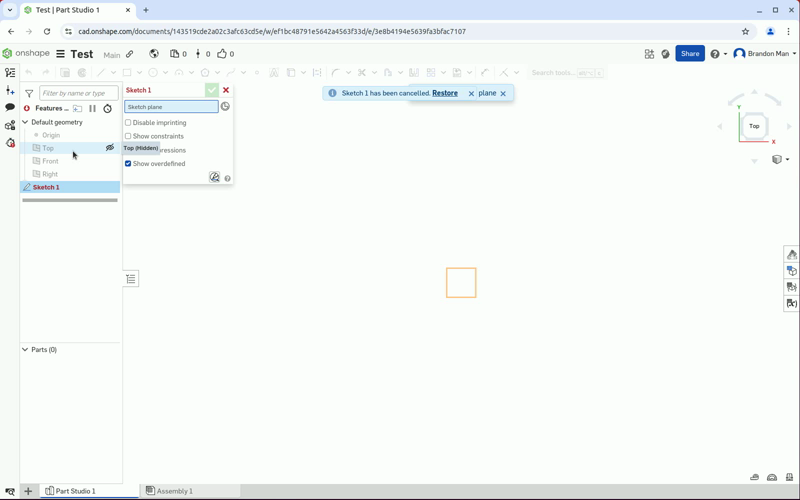
click(73, 150)
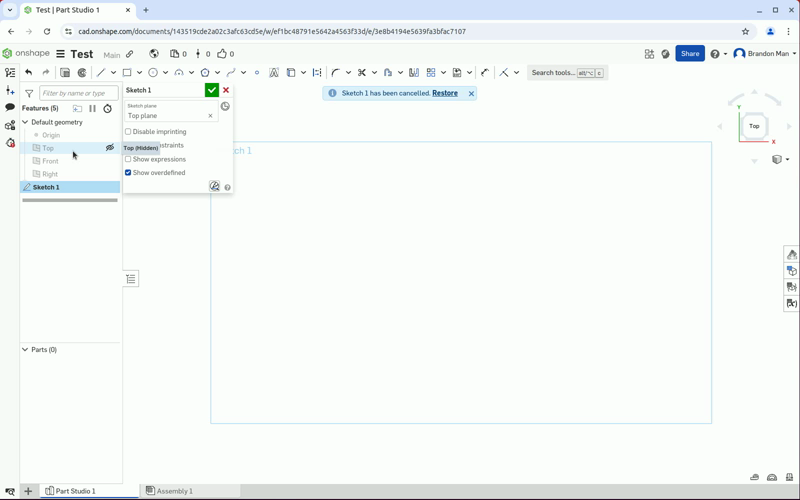
mouse_move(73, 352)
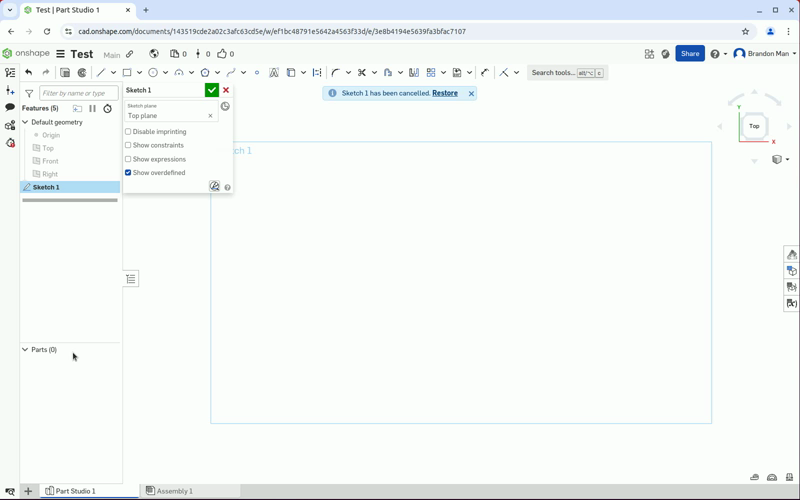
key(y)
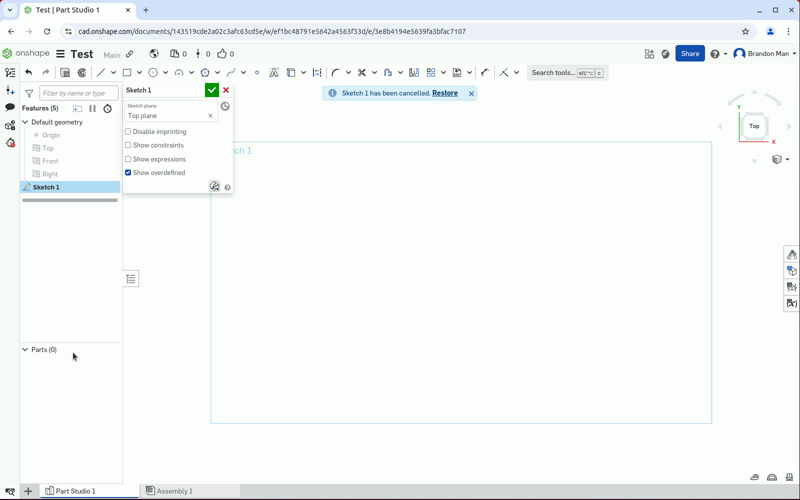
key(l)
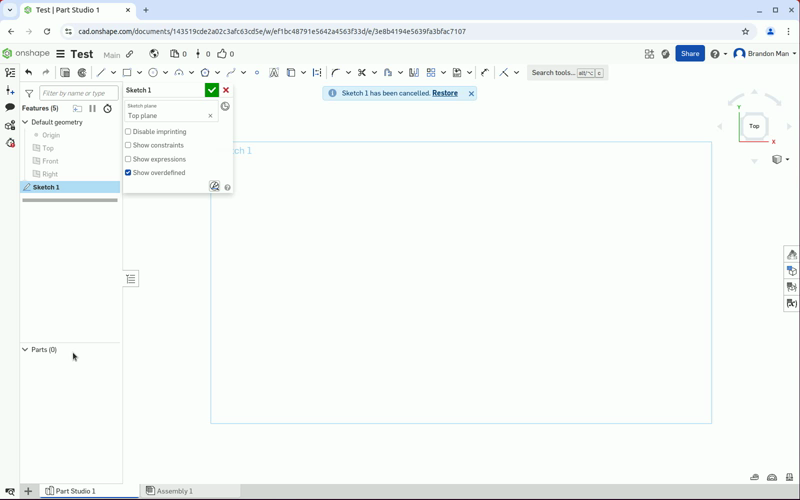
key_down(shift)
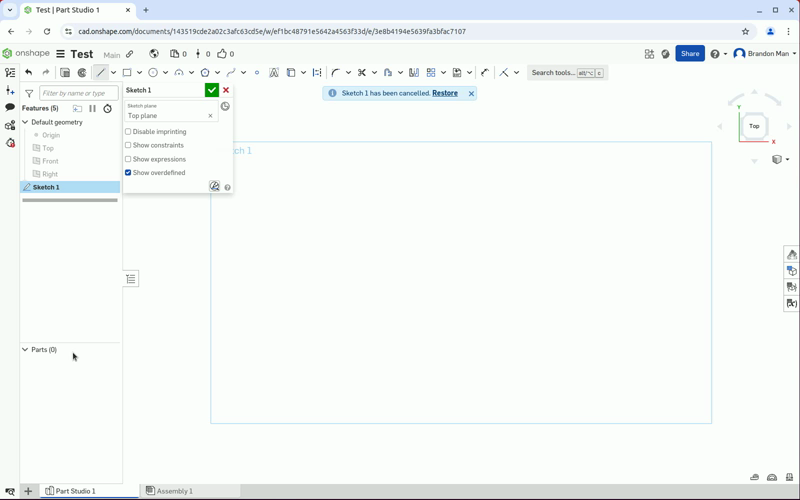
mouse_move(397, 325)
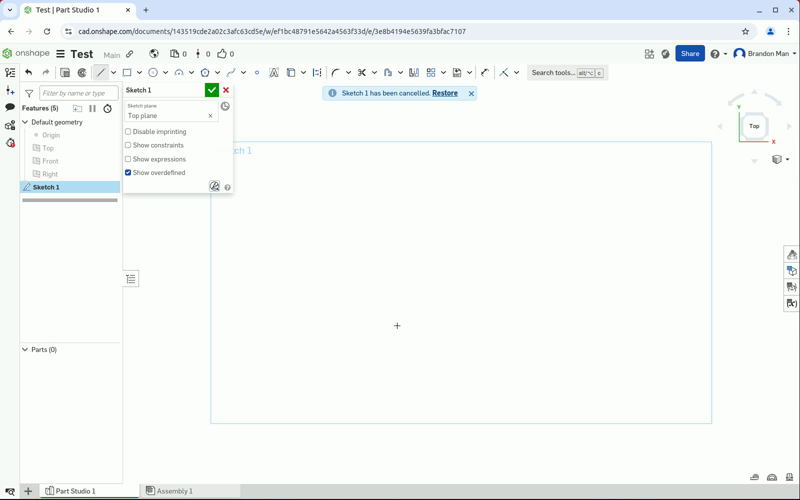
click(397, 325)
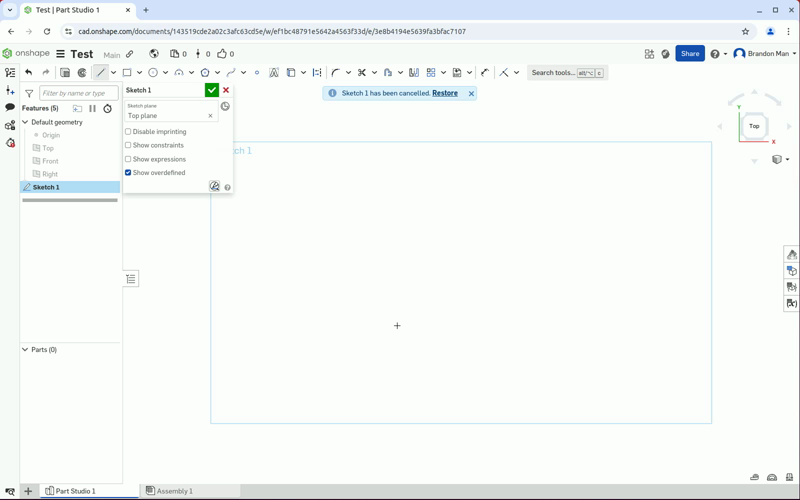
key_up(shift)
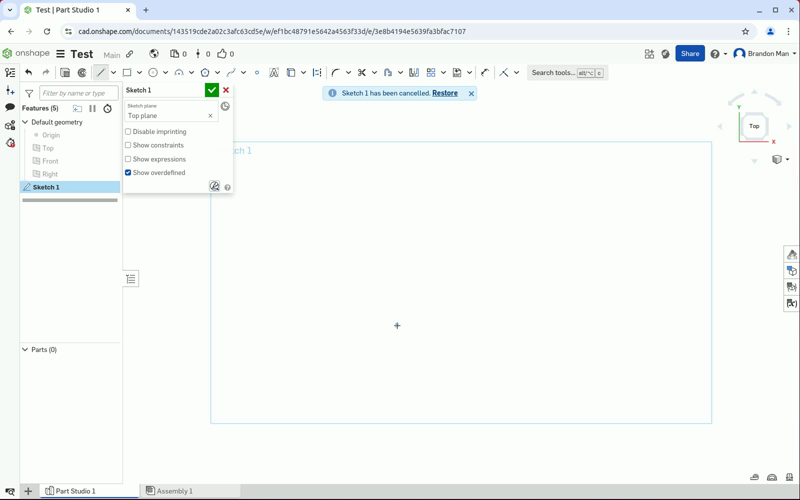
key_down(shift)
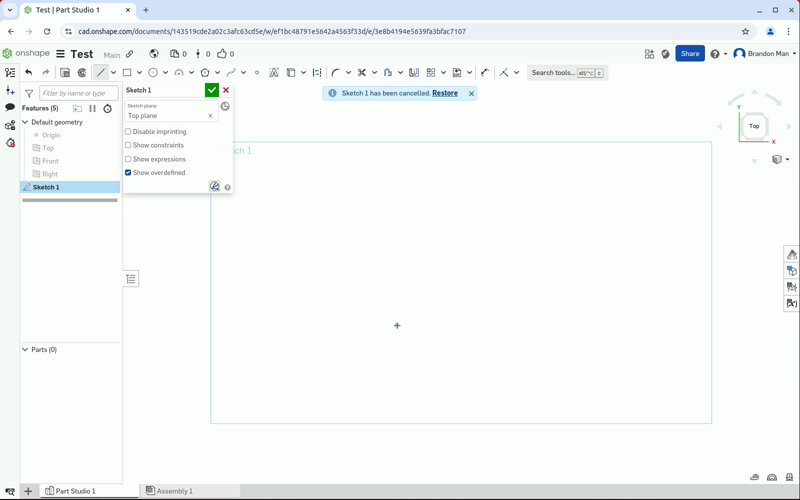
mouse_move(510, 325)
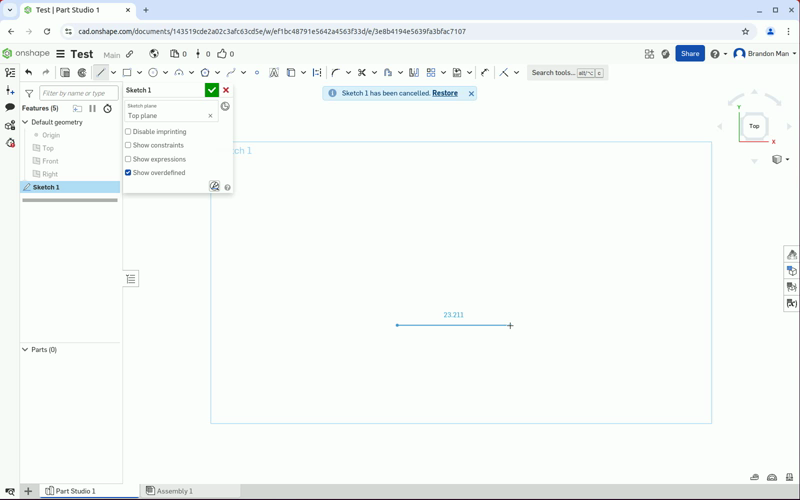
click(510, 325)
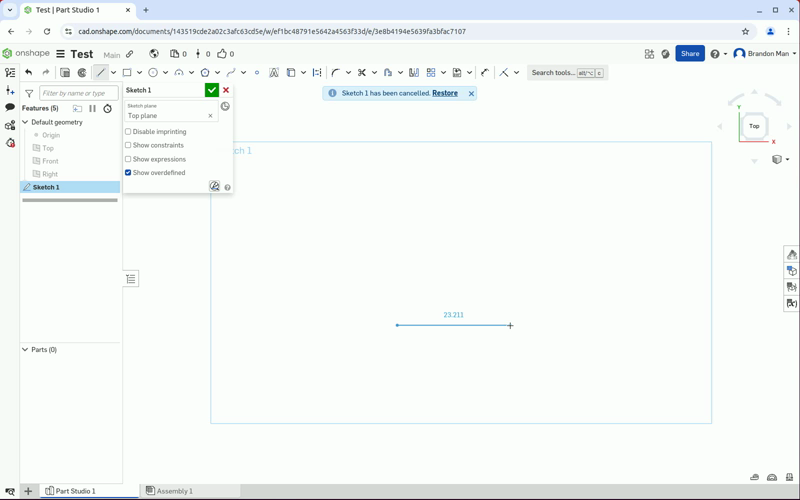
key_up(shift)
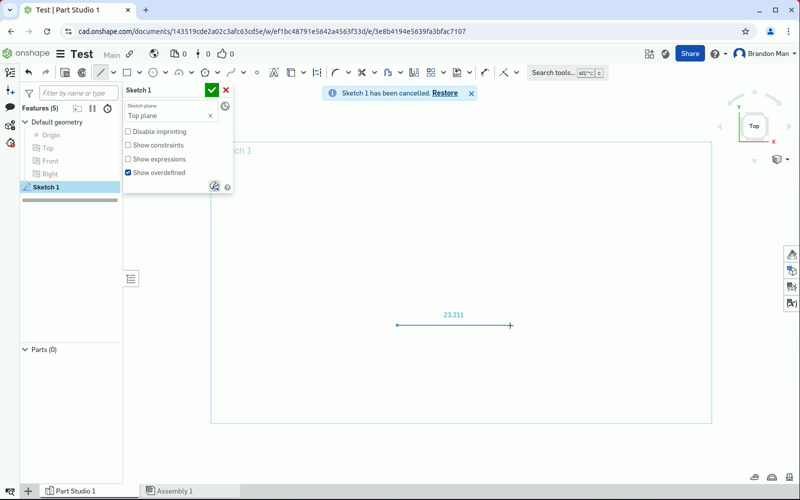
key_down(shift)
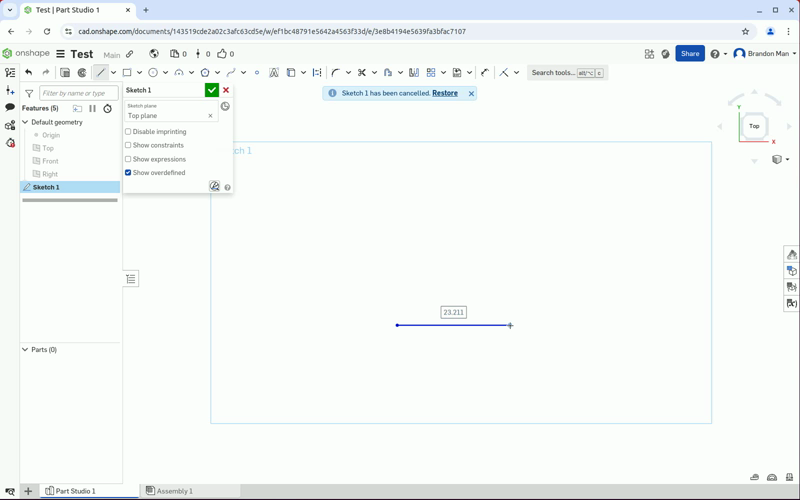
mouse_move(510, 189)
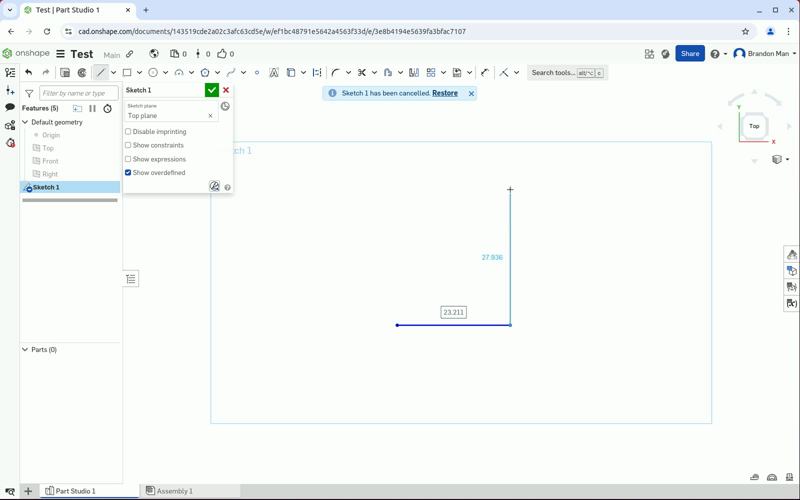
click(510, 189)
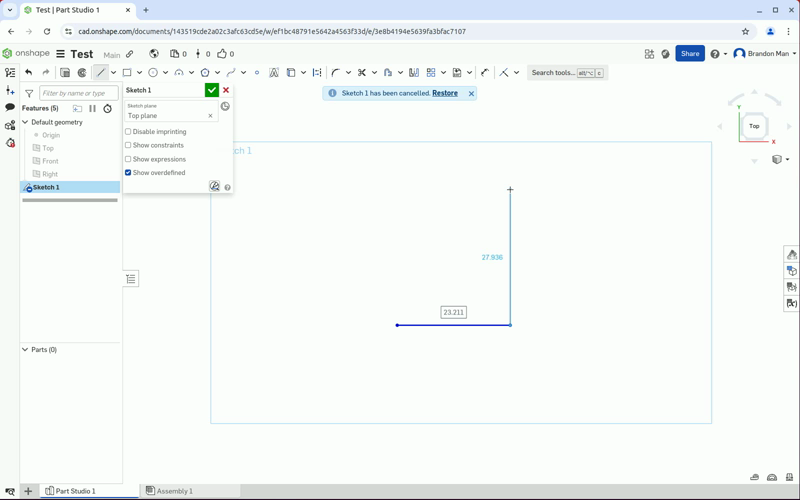
key_up(shift)
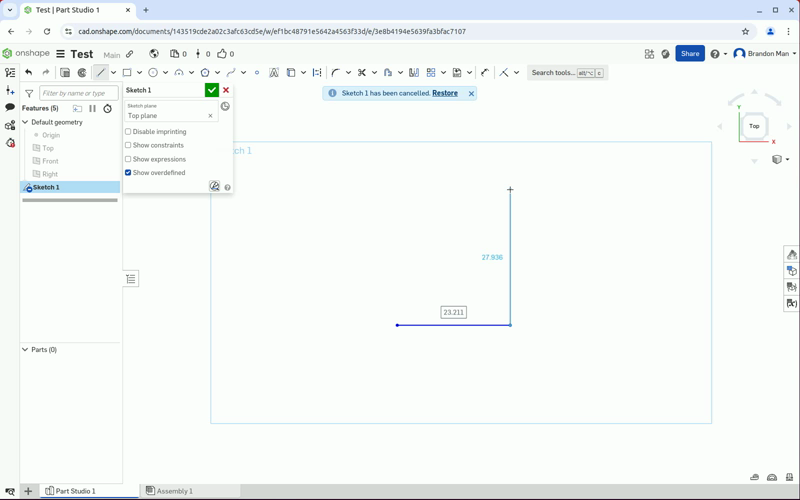
key_down(shift)
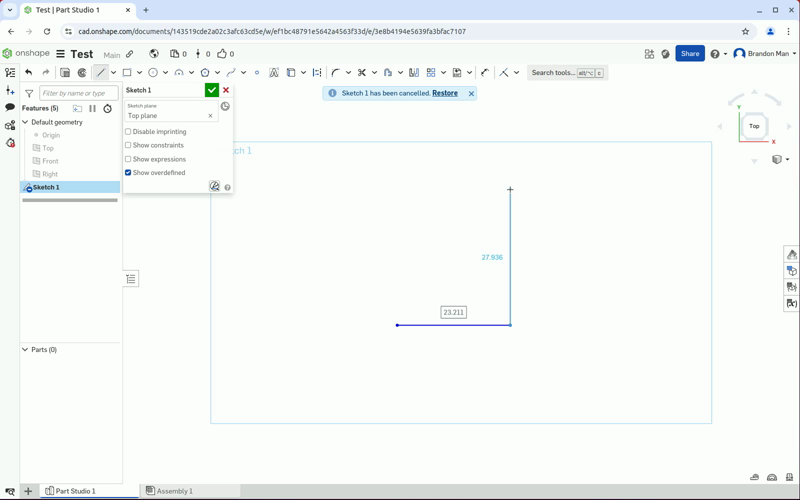
mouse_move(397, 189)
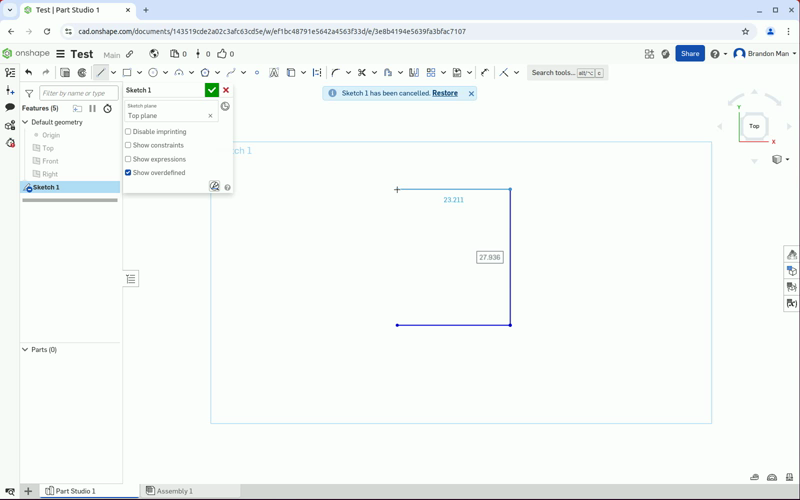
click(397, 189)
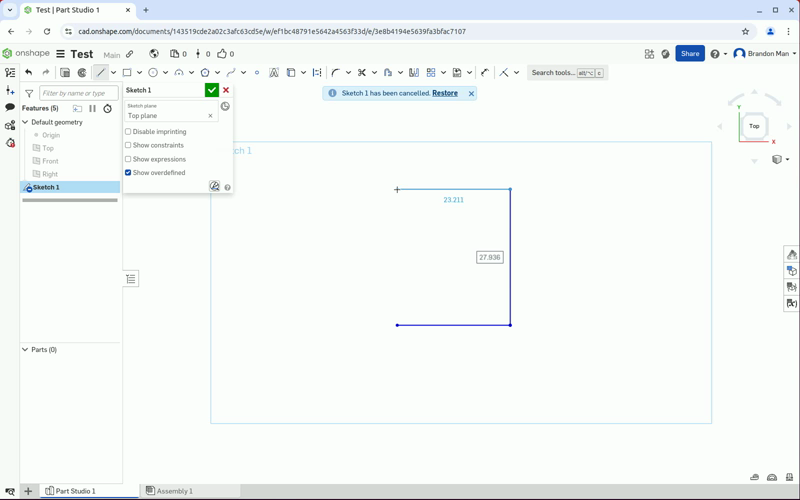
key_up(shift)
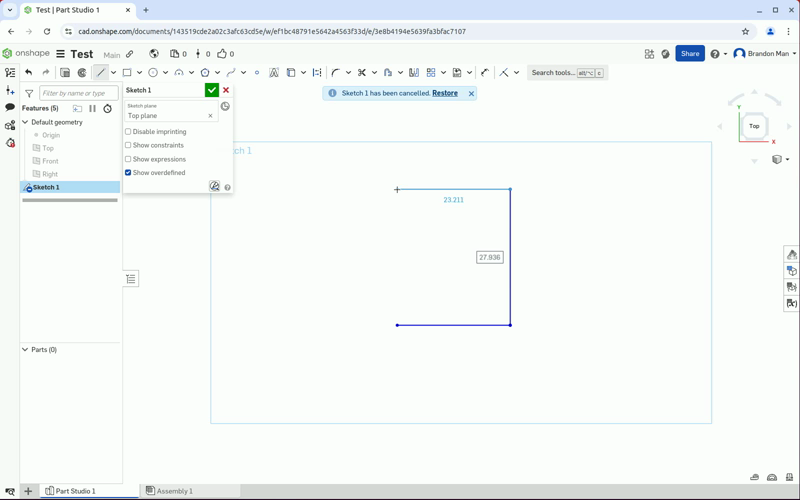
key_down(shift)
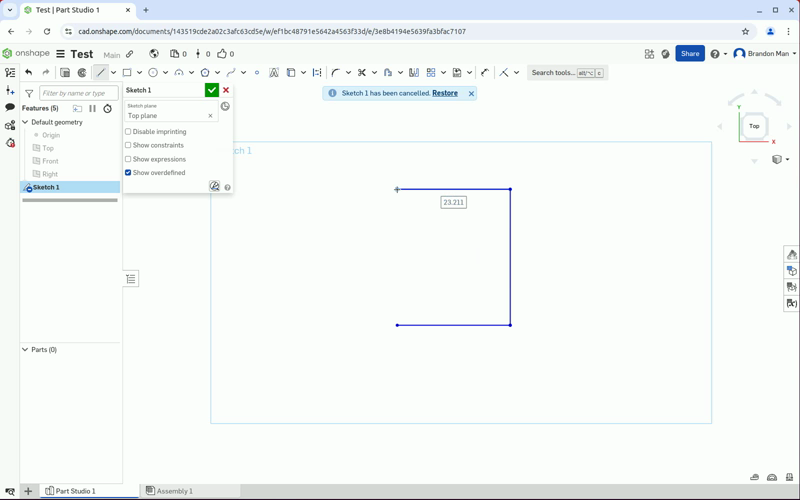
mouse_move(427, 189)
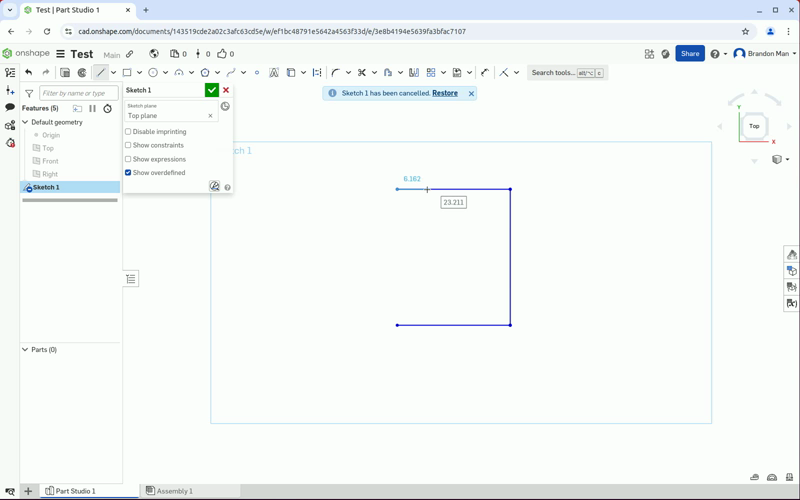
mouse_move(397, 193)
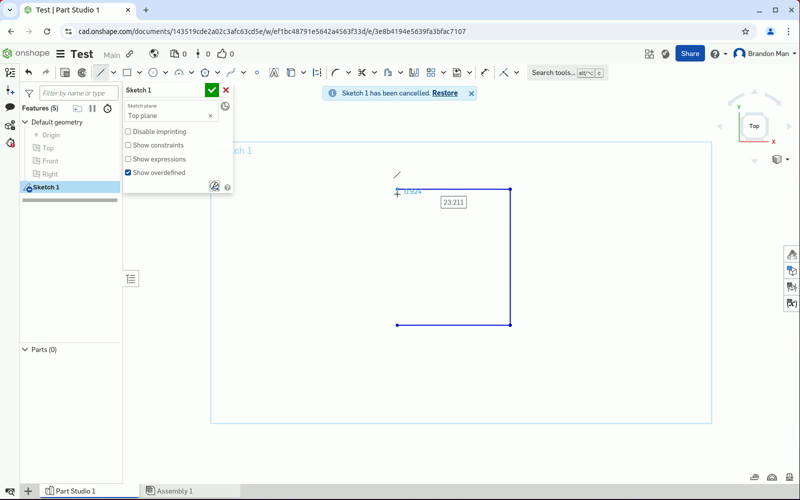
scroll(6)
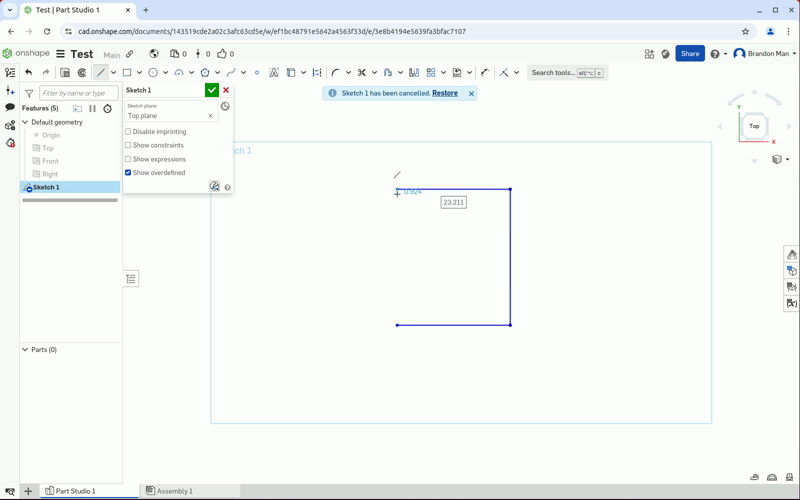
scroll(6)
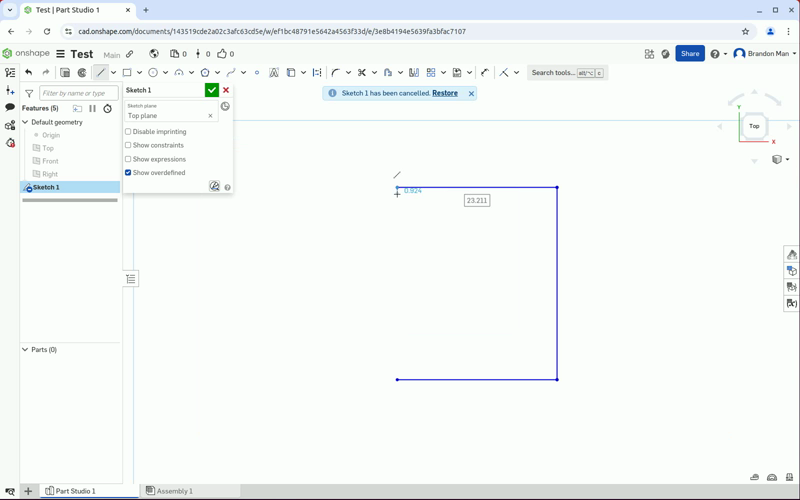
scroll(6)
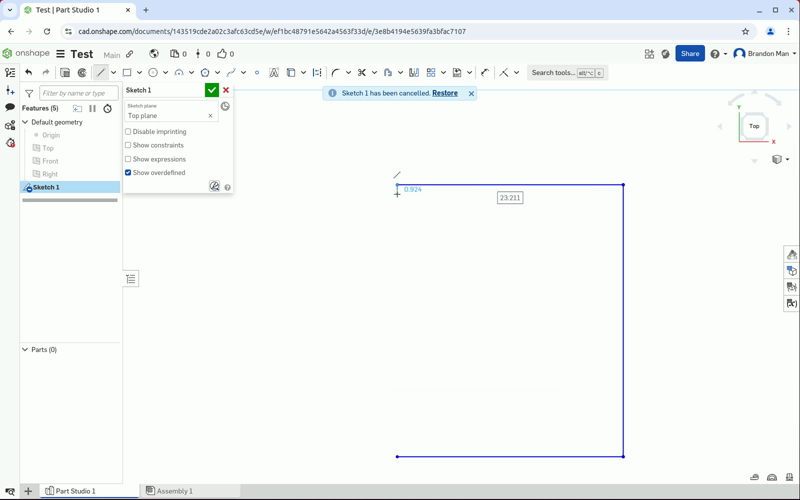
scroll(6)
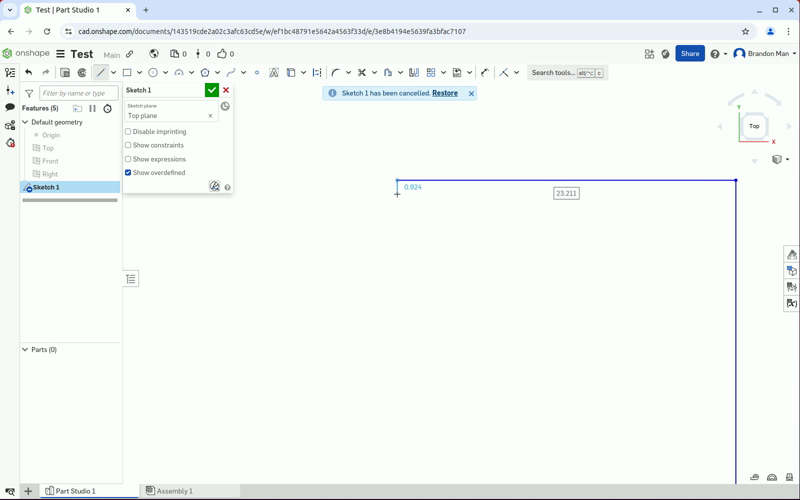
scroll(6)
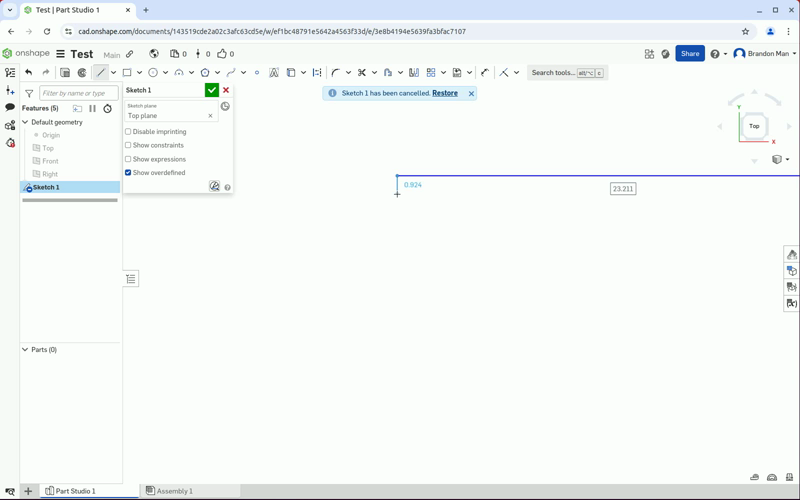
scroll(6)
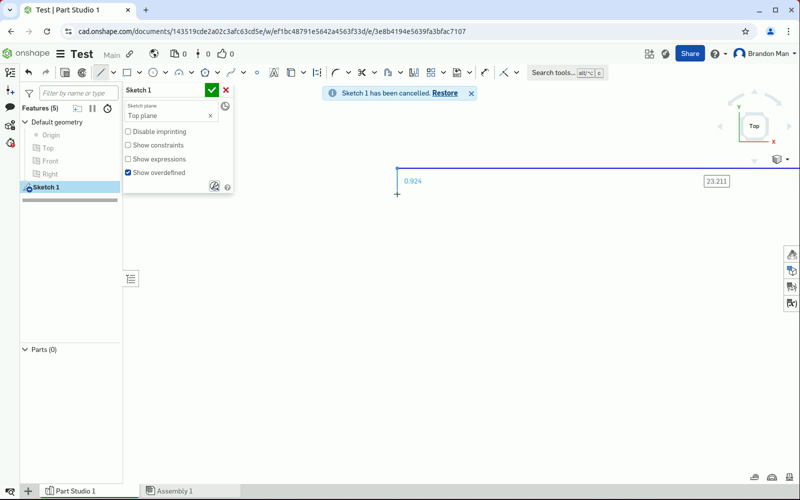
scroll(6)
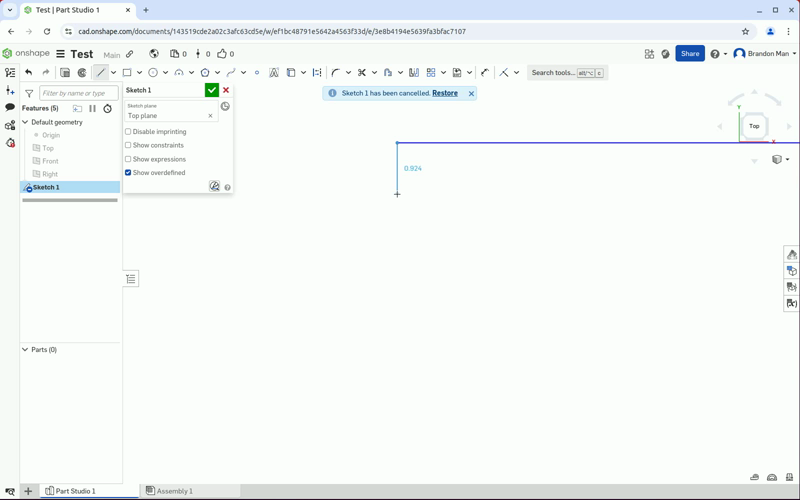
click(397, 193)
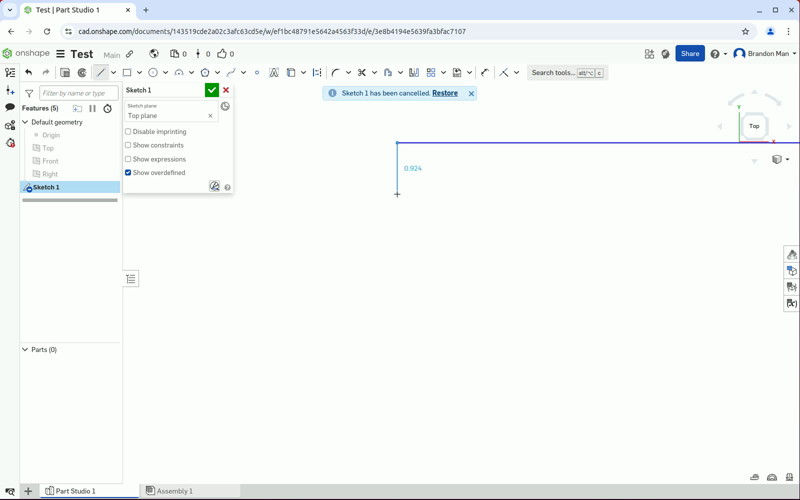
scroll(-6)
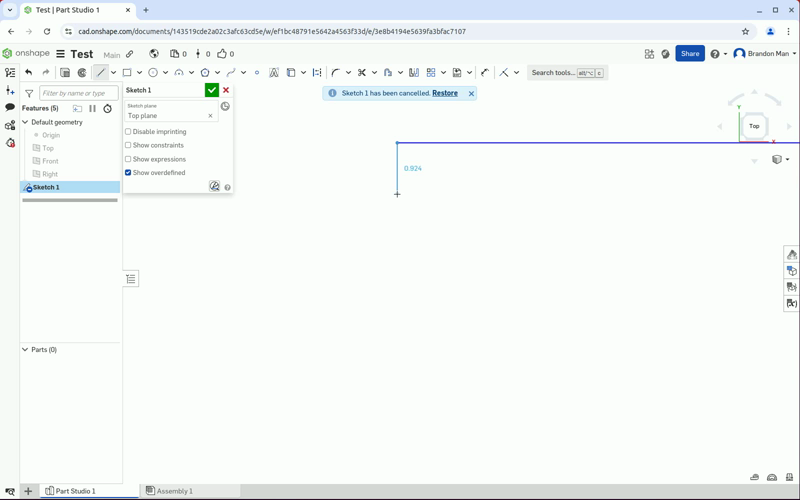
scroll(-6)
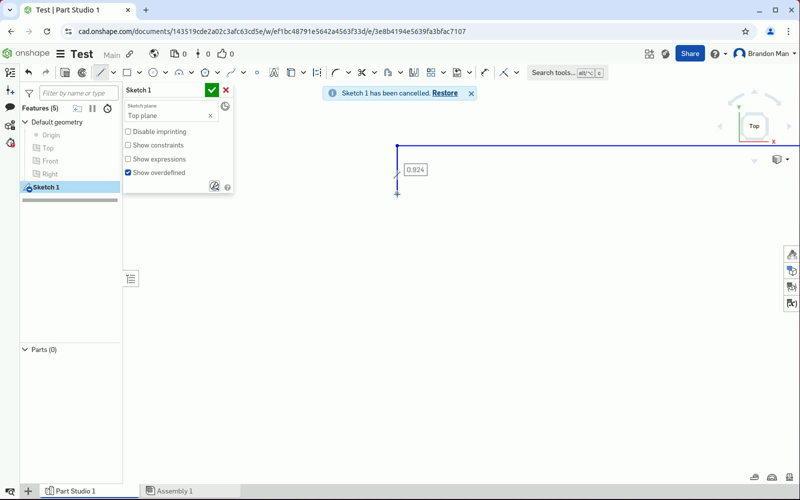
scroll(-6)
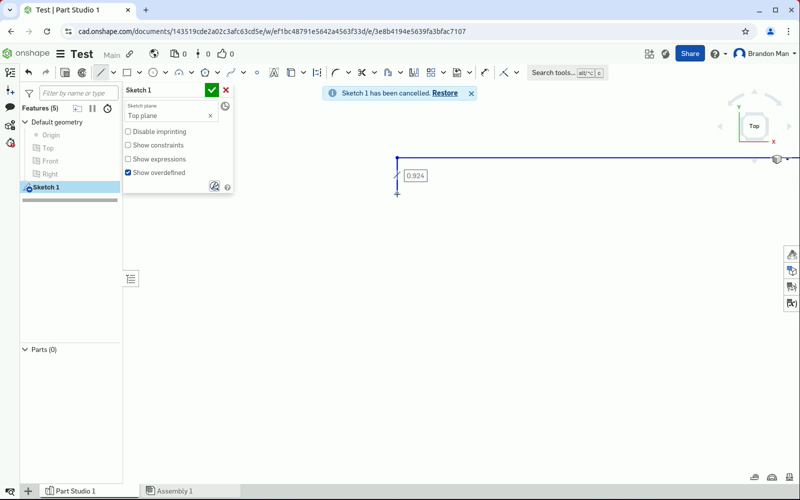
scroll(-6)
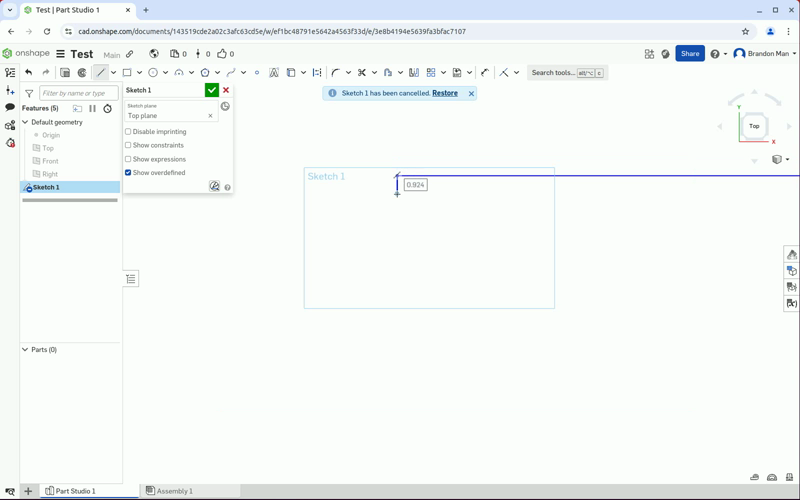
scroll(-6)
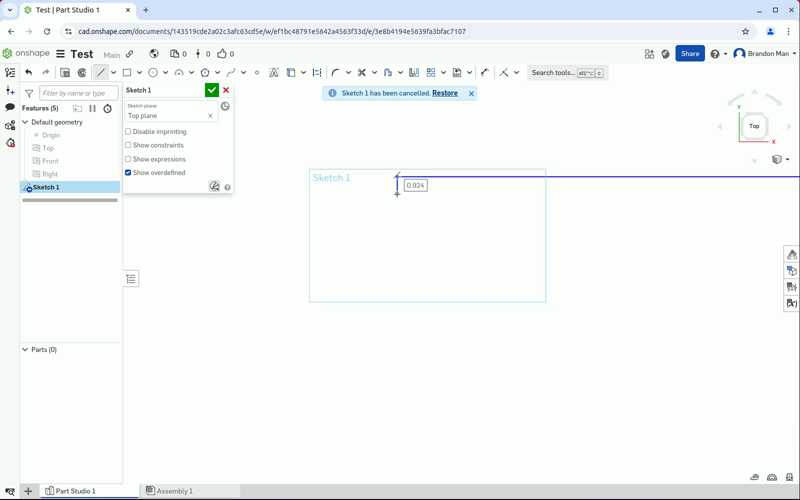
scroll(-6)
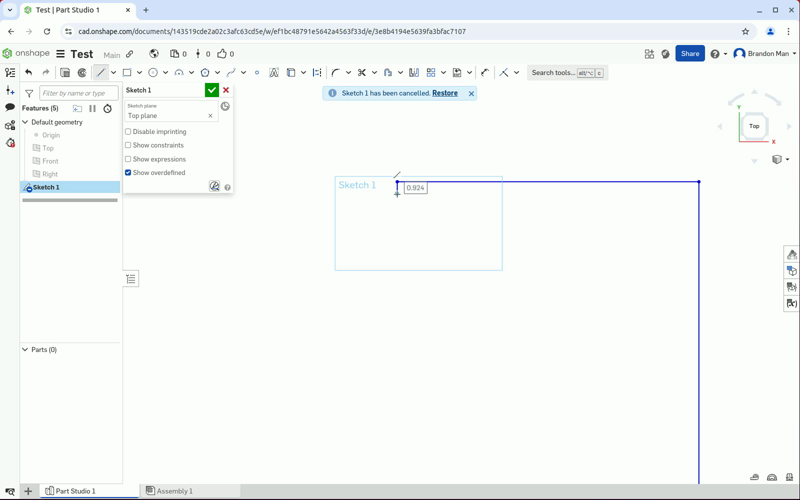
scroll(-6)
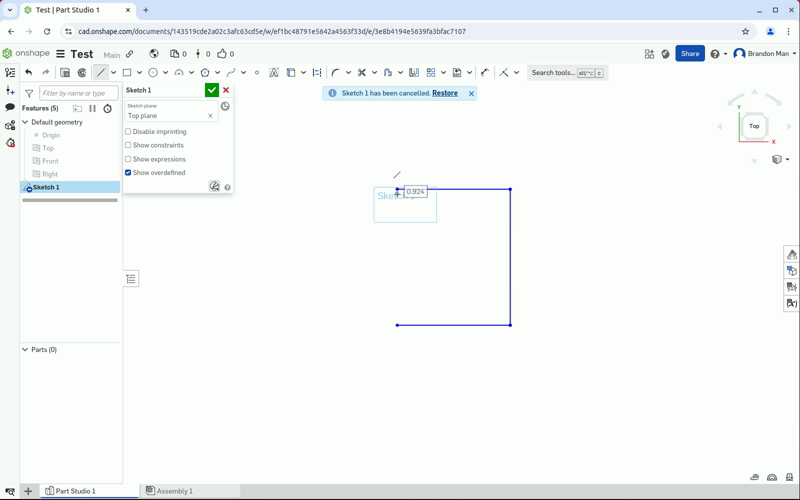
key_up(shift)
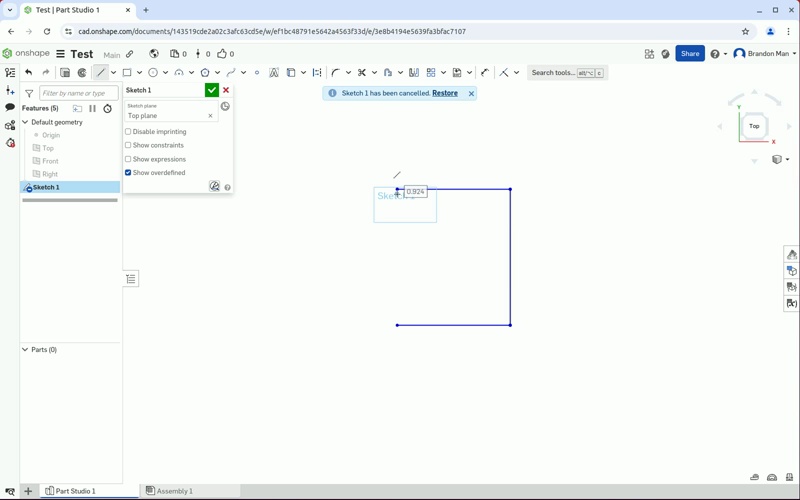
key_down(shift)
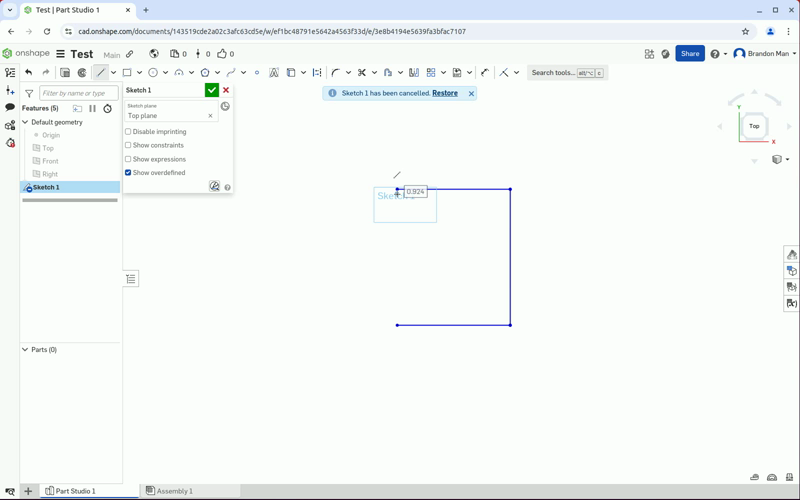
mouse_move(506, 193)
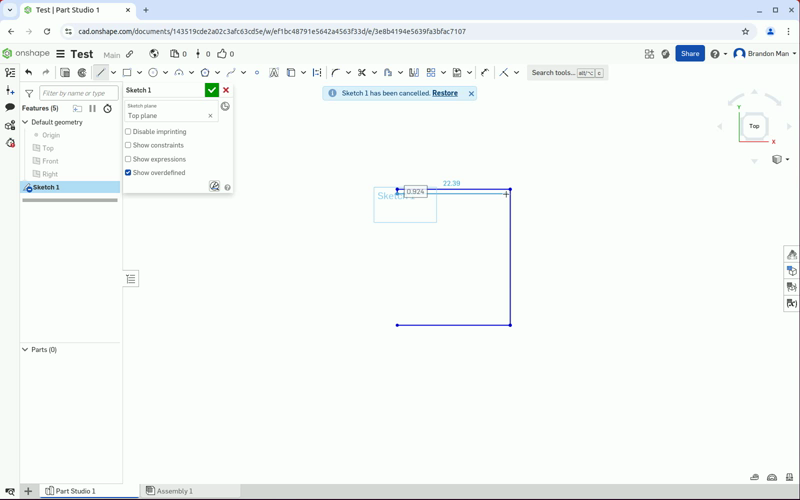
click(506, 193)
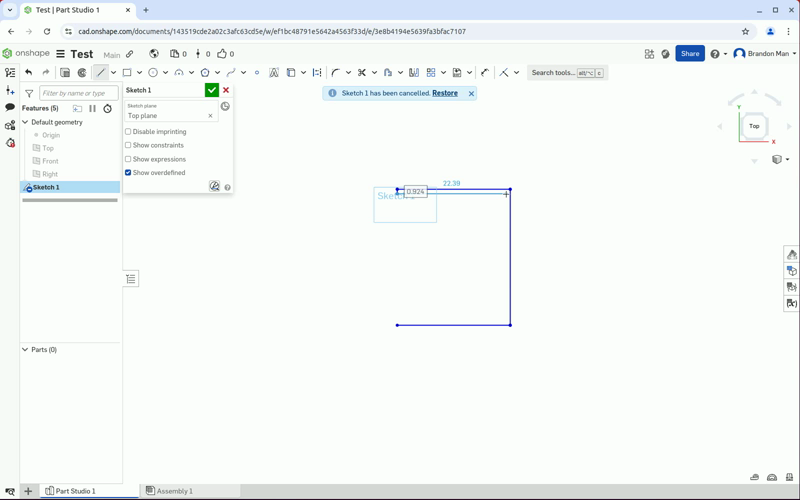
key_up(shift)
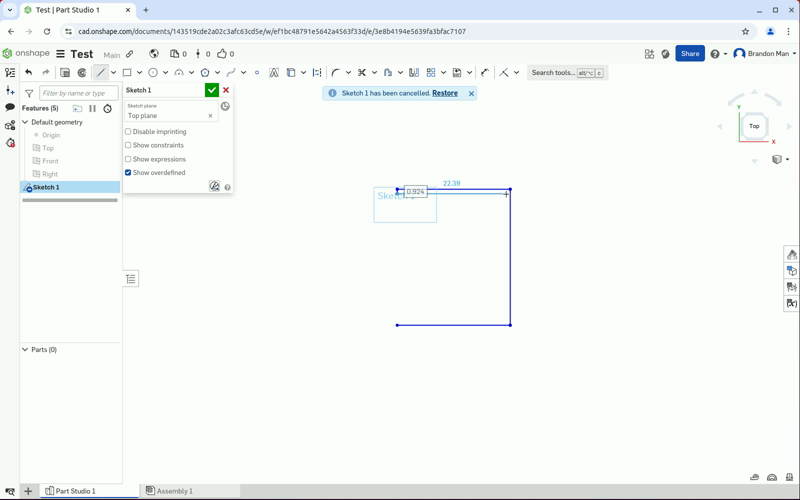
key_down(shift)
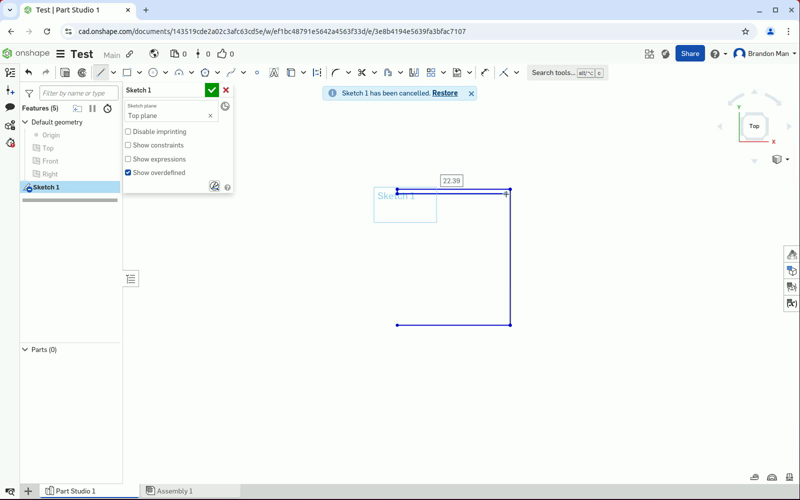
mouse_move(506, 320)
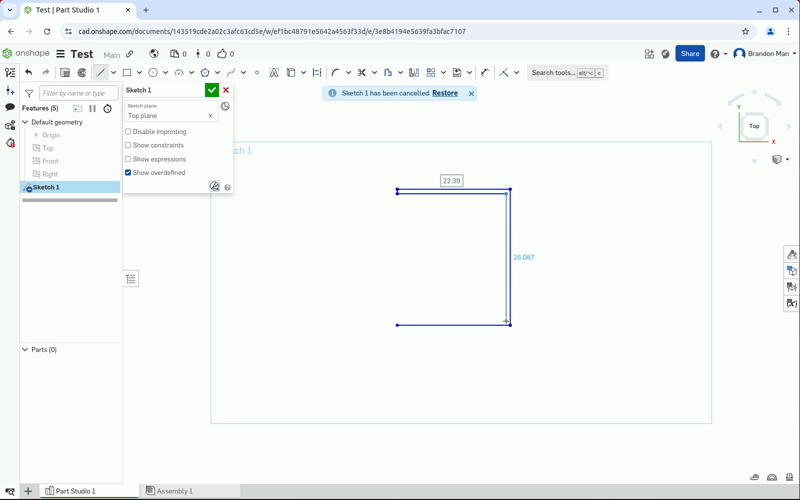
click(506, 320)
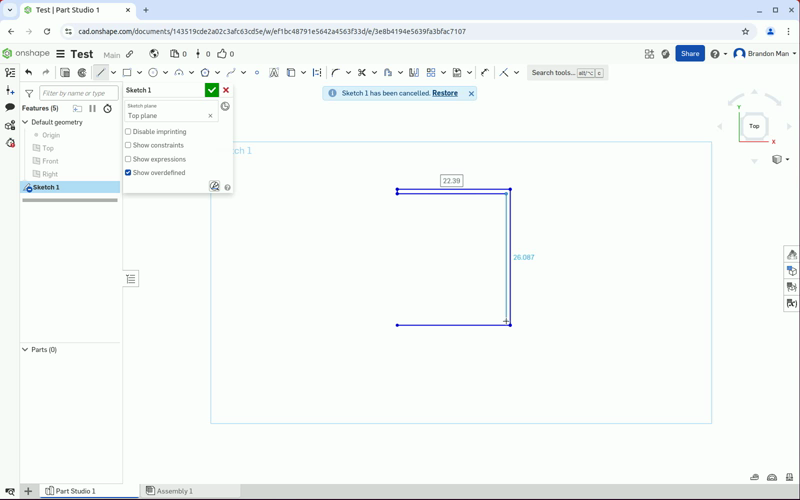
key_up(shift)
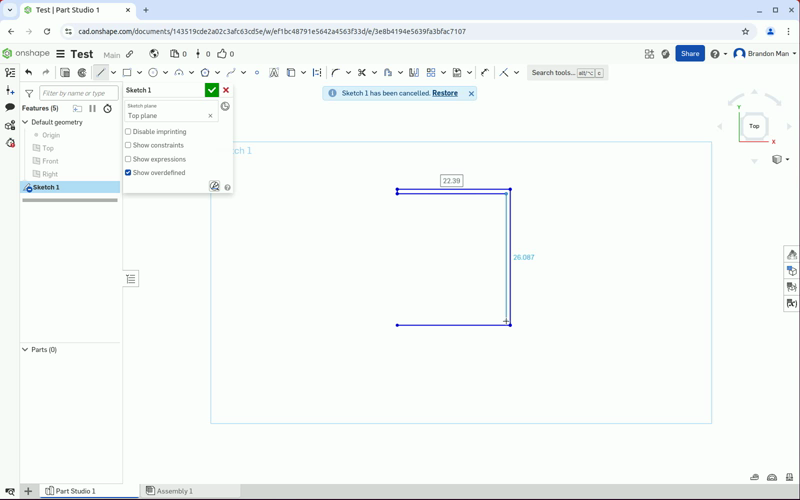
key_down(shift)
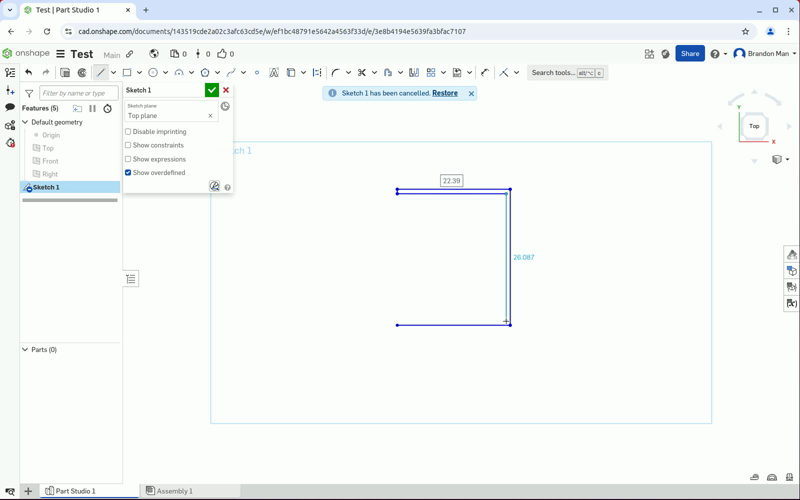
mouse_move(397, 320)
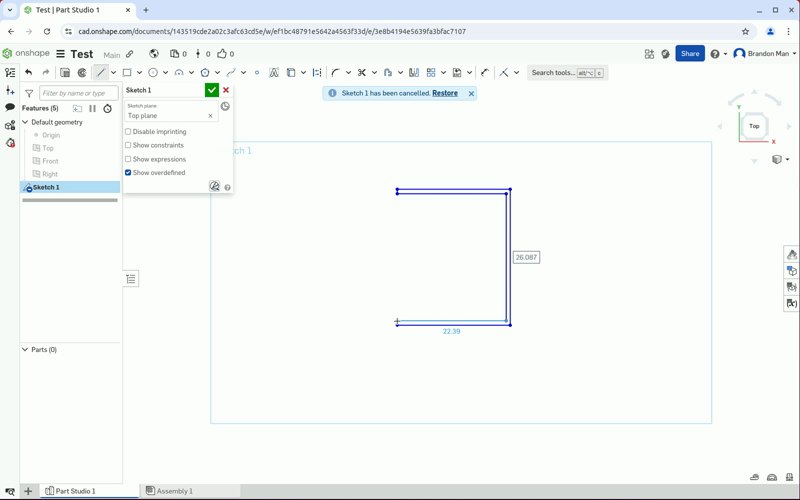
click(397, 320)
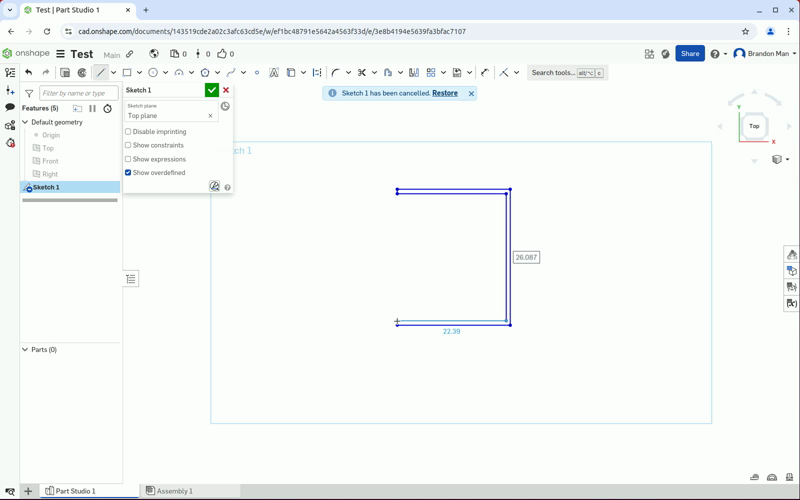
key_up(shift)
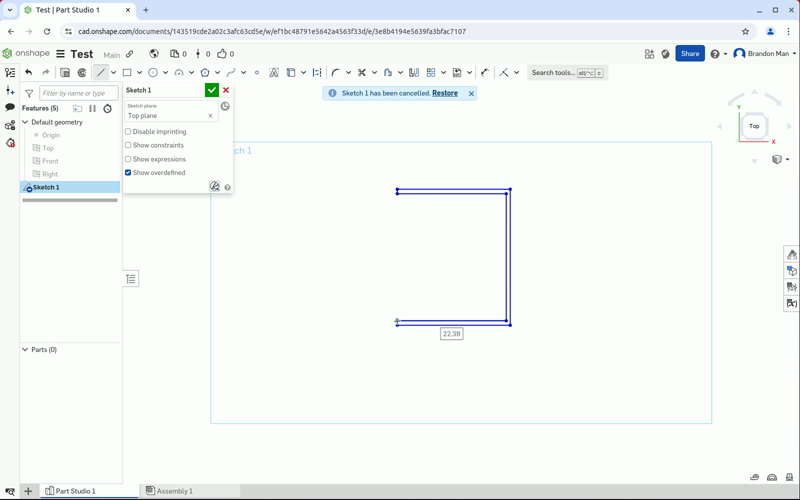
mouse_move(427, 320)
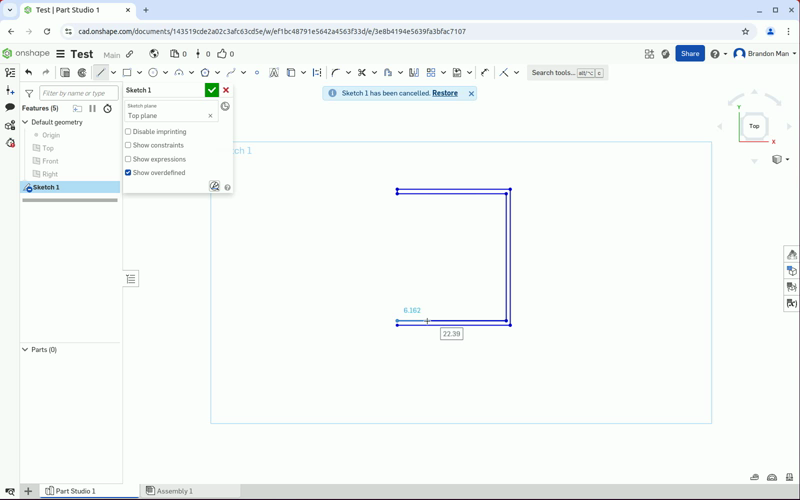
key_down(shift)
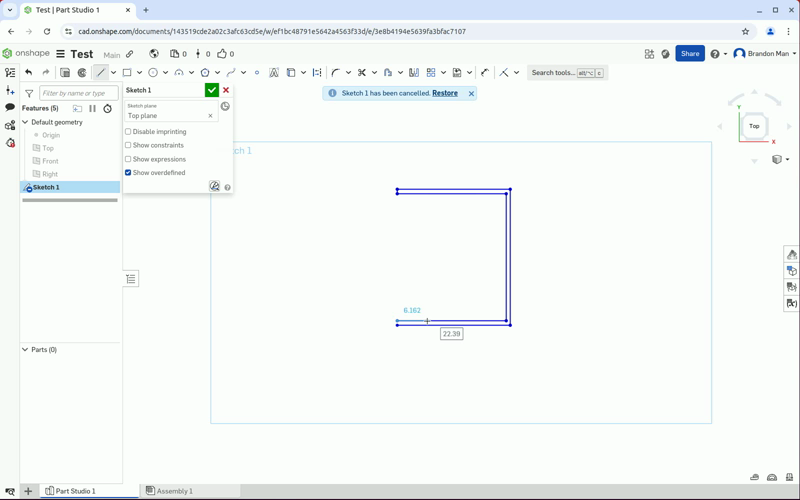
mouse_move(397, 325)
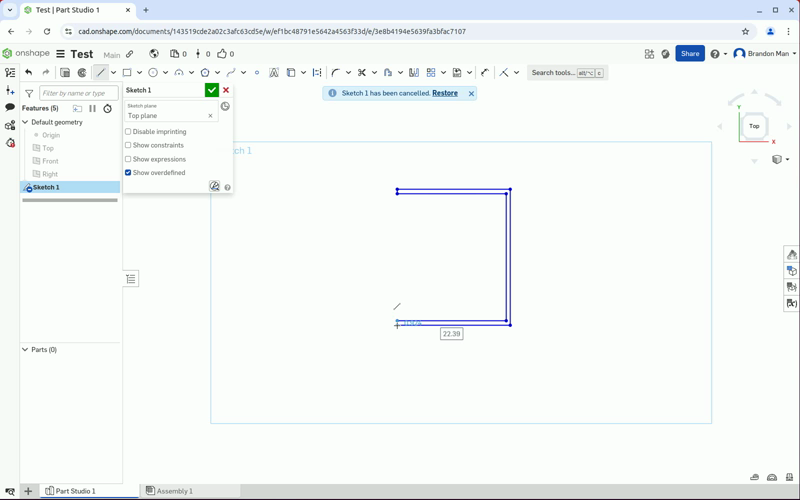
scroll(6)
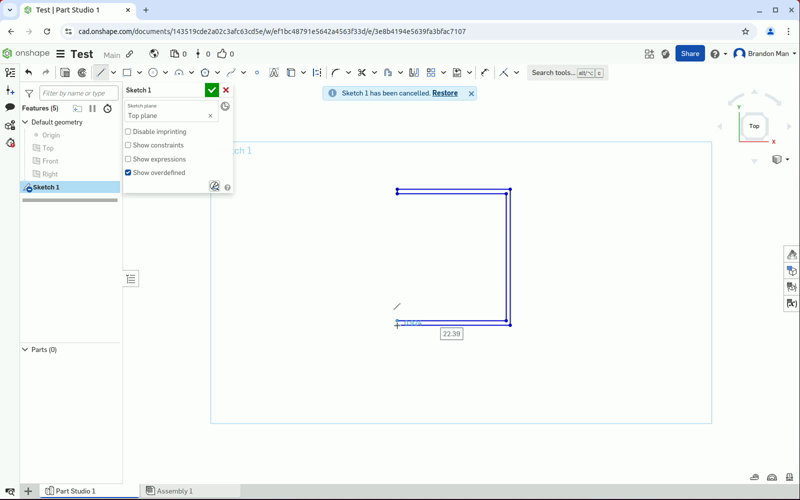
scroll(6)
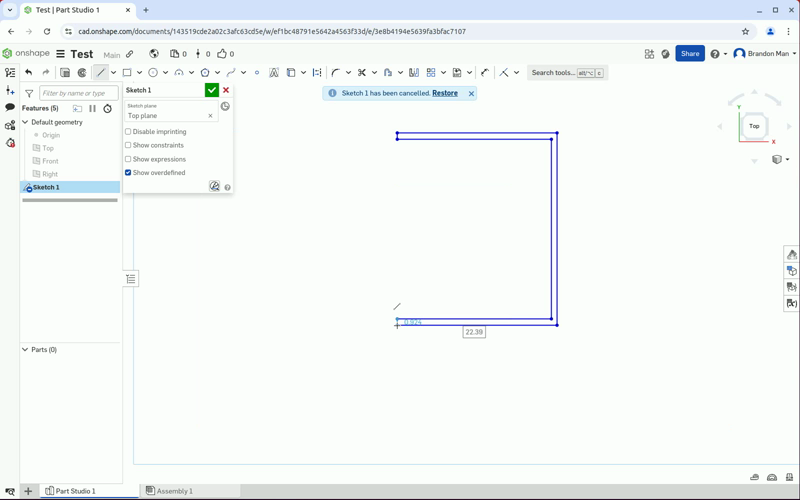
scroll(6)
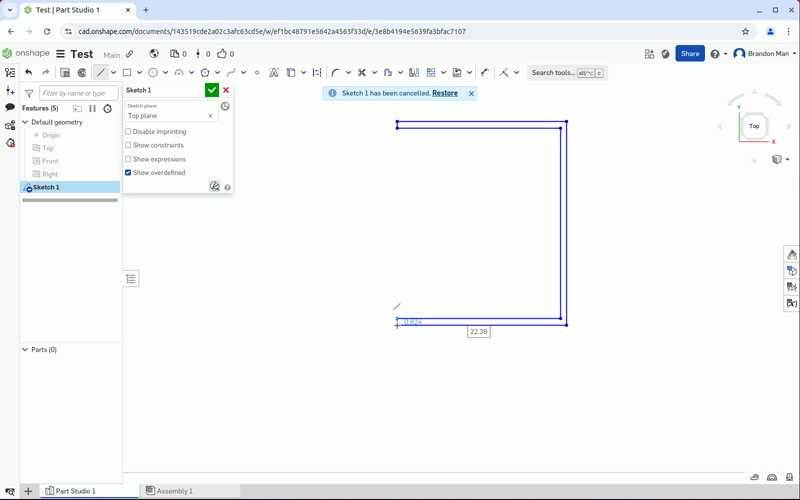
scroll(6)
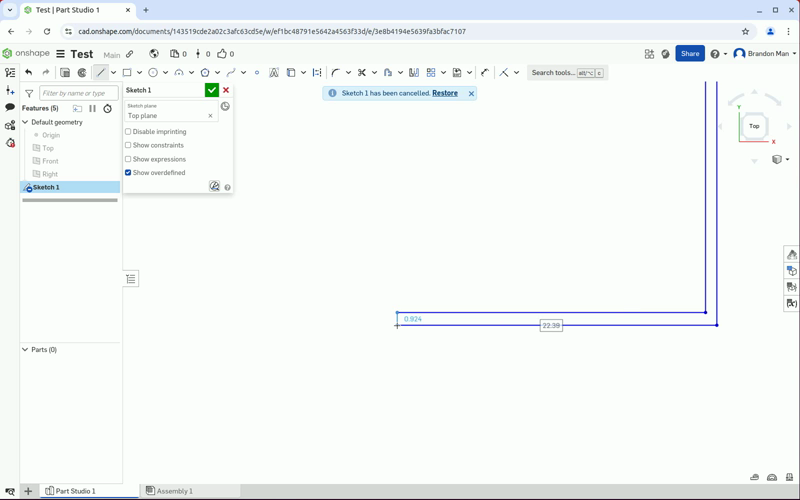
scroll(6)
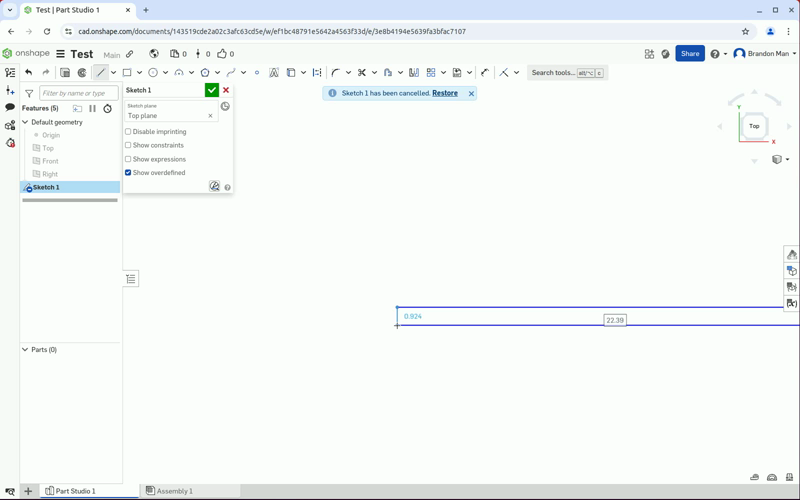
scroll(6)
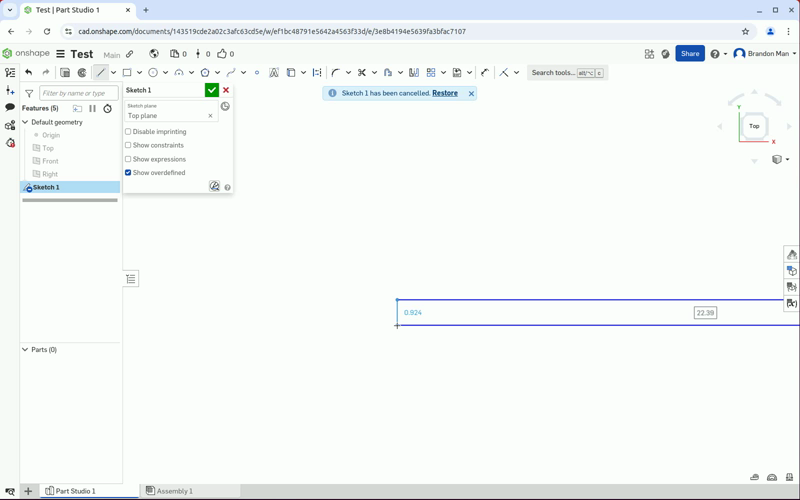
scroll(6)
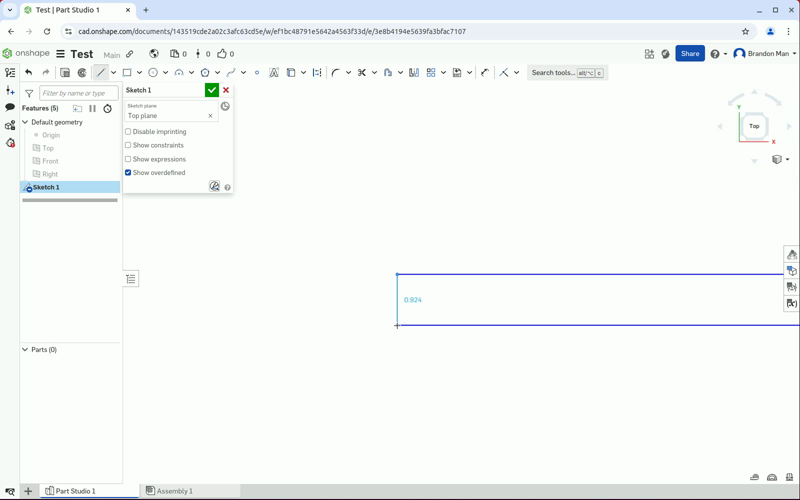
key_up(shift)
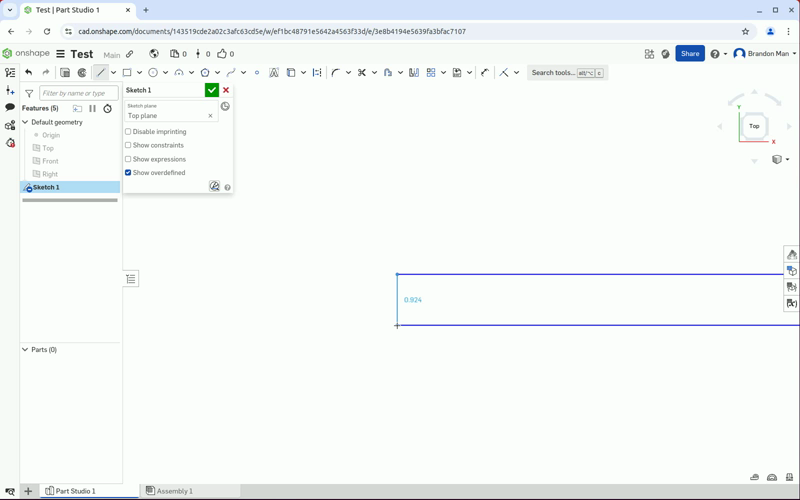
click(397, 325)
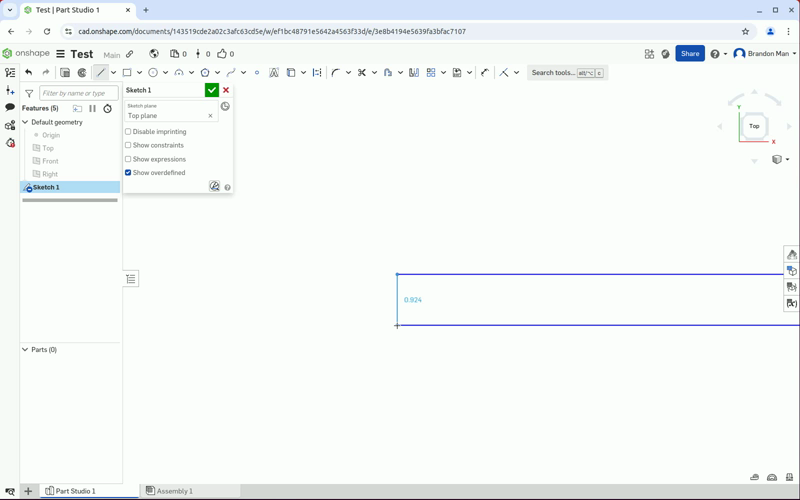
scroll(-6)
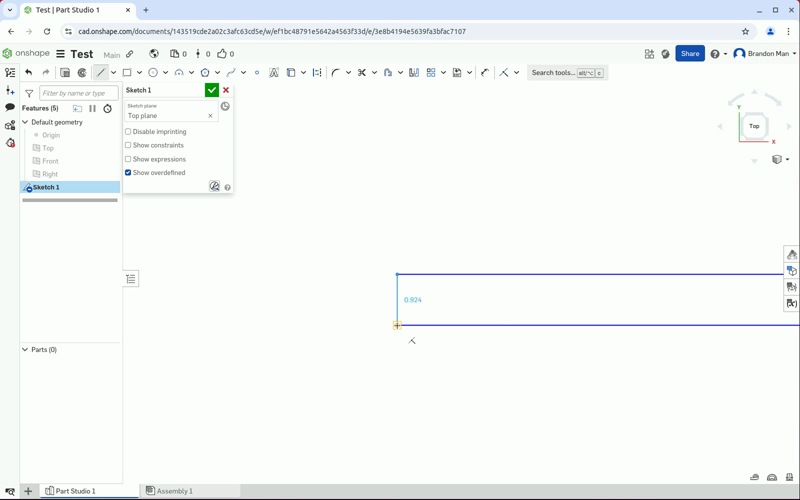
scroll(-6)
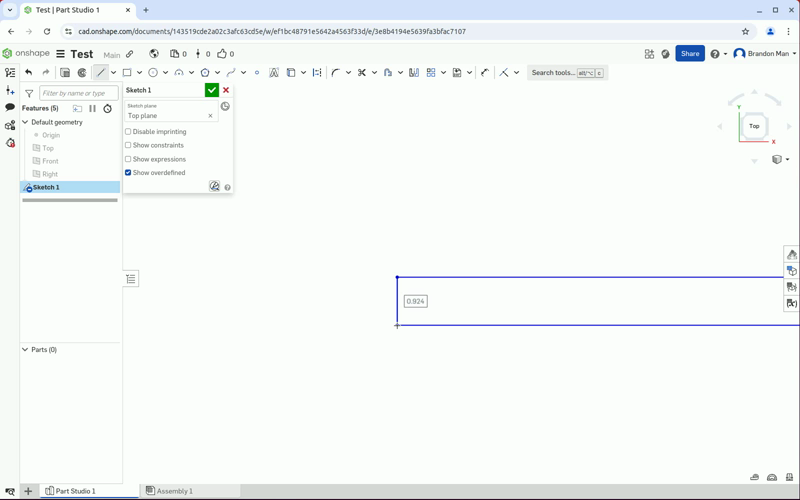
scroll(-6)
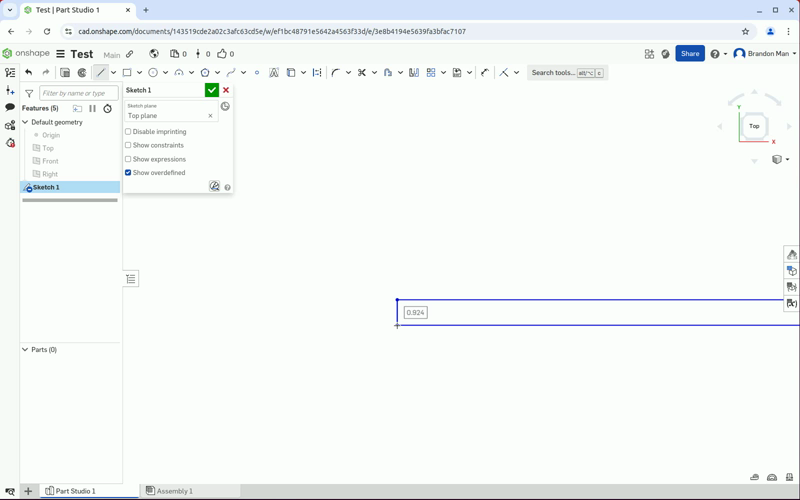
scroll(-6)
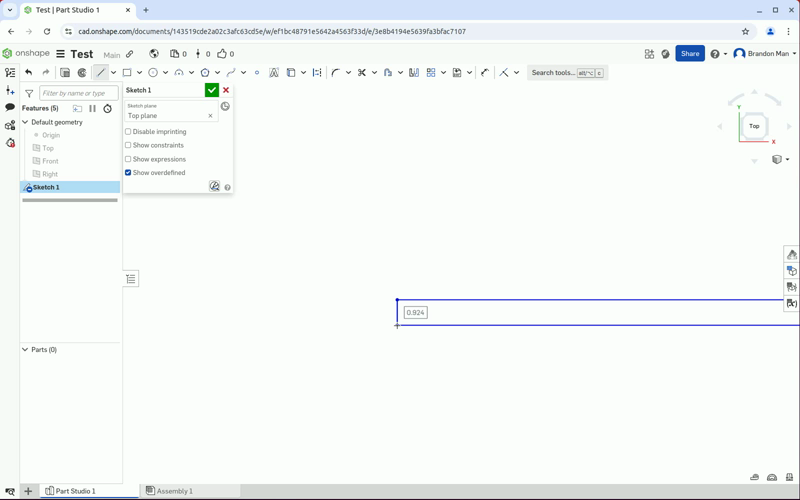
scroll(-6)
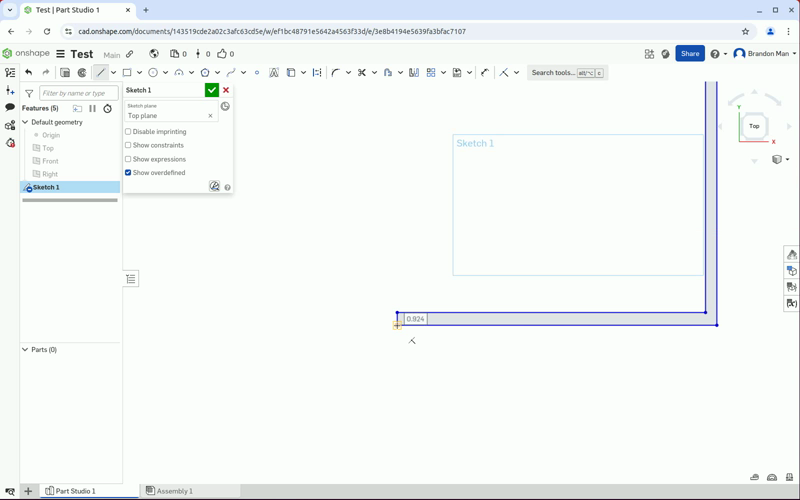
scroll(-6)
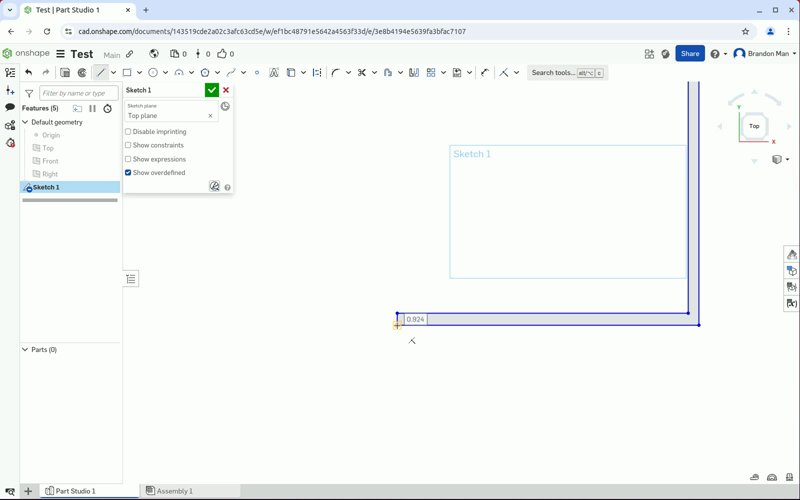
scroll(-6)
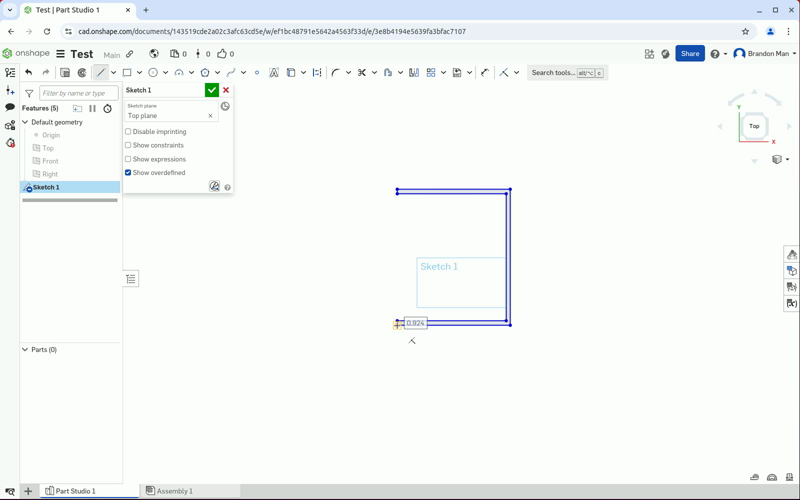
key(esc)
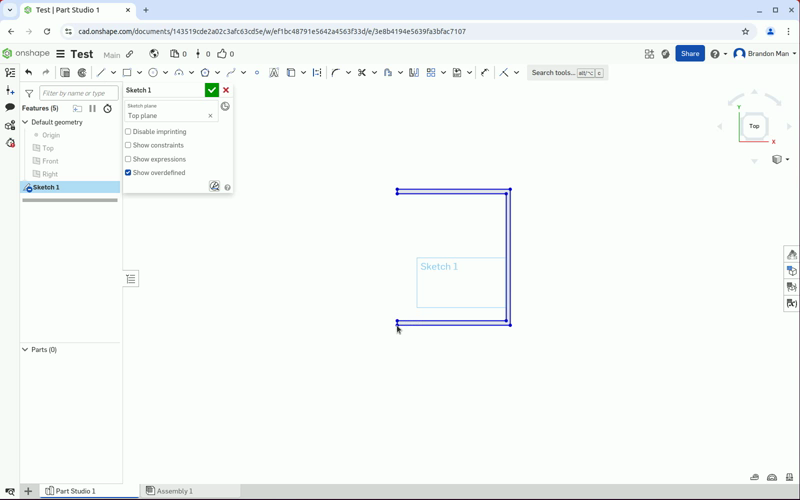
mouse_move(508, 267)
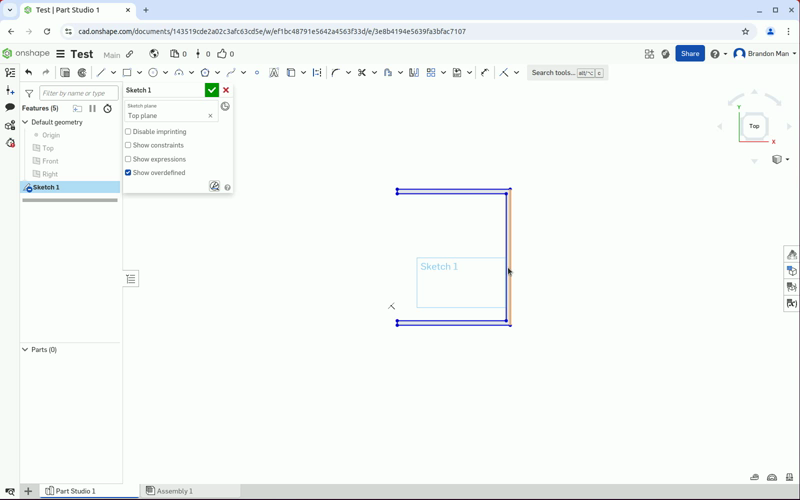
scroll(6)
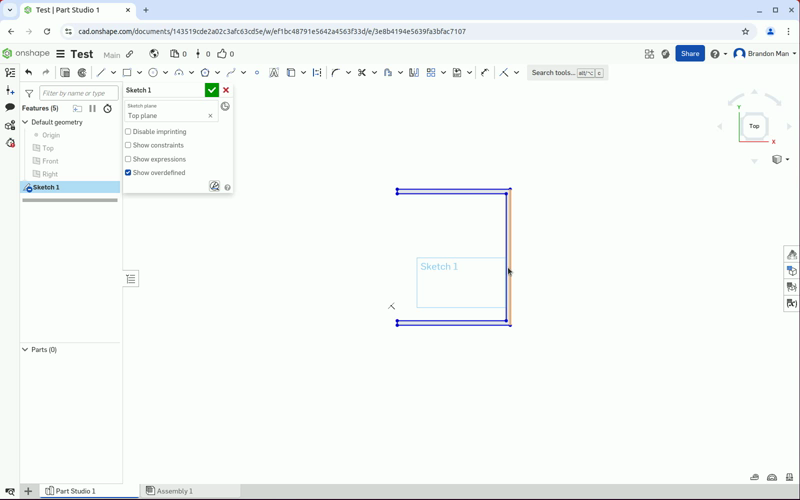
scroll(6)
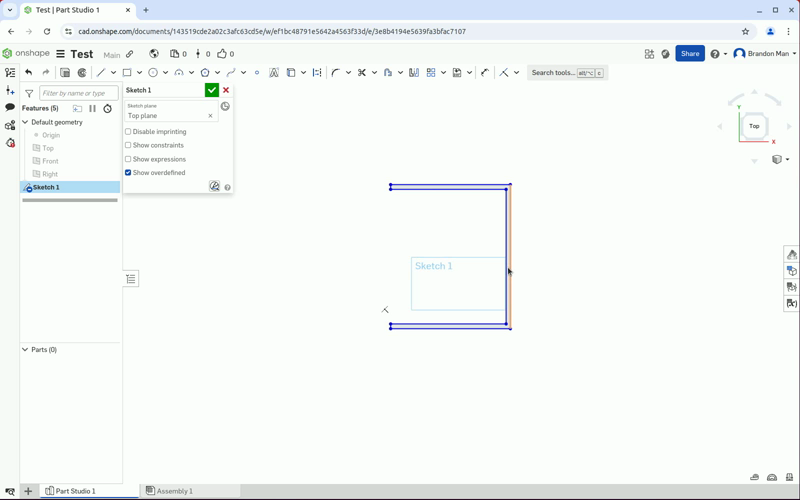
scroll(6)
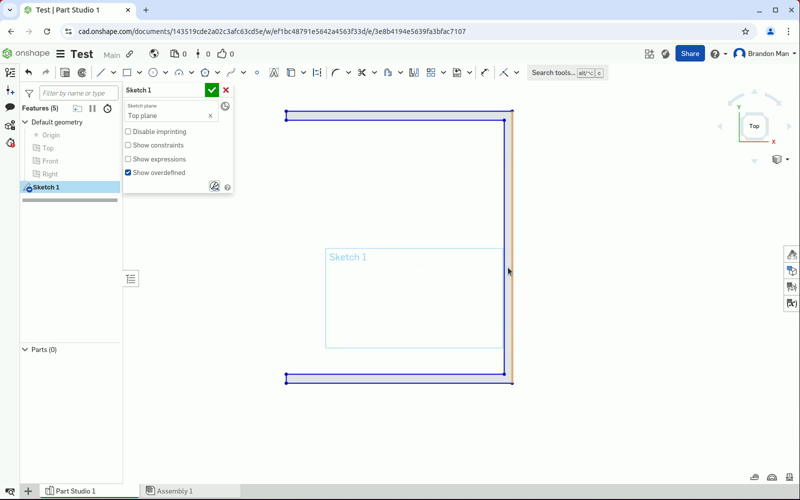
scroll(6)
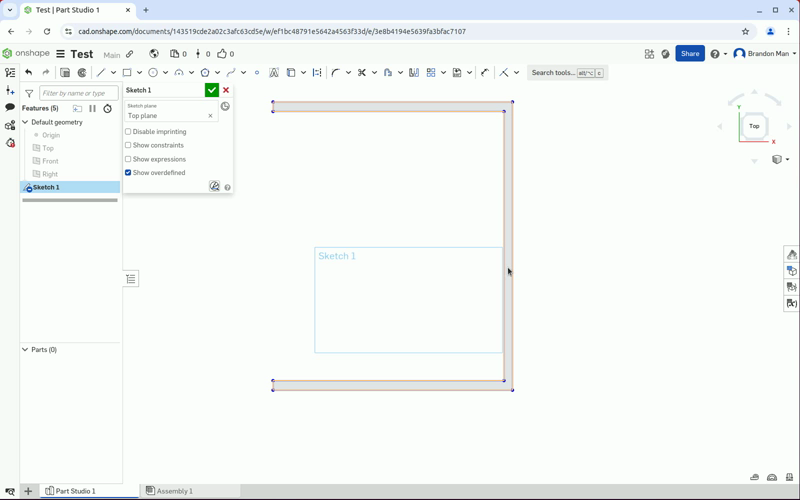
scroll(6)
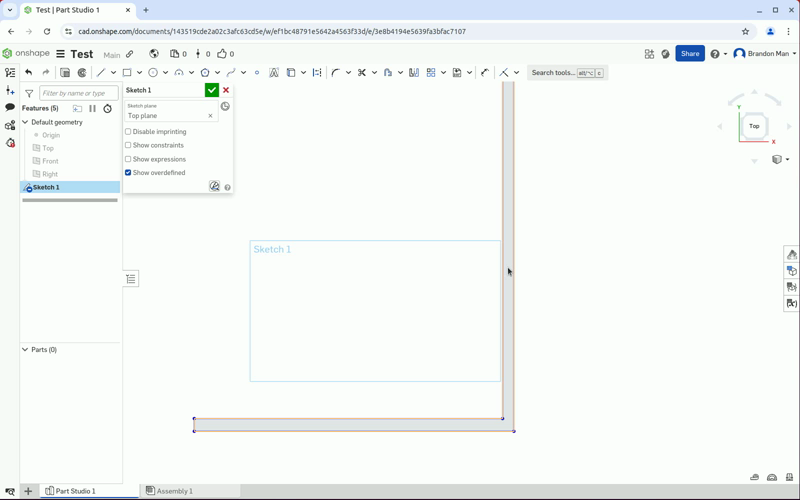
scroll(6)
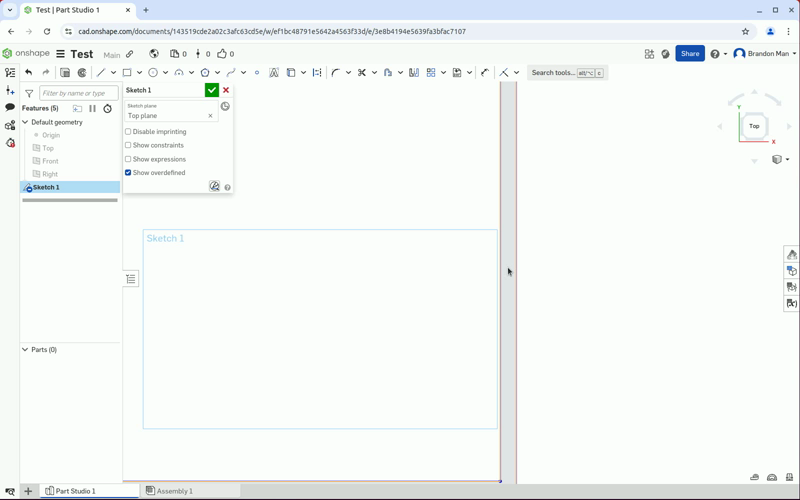
scroll(6)
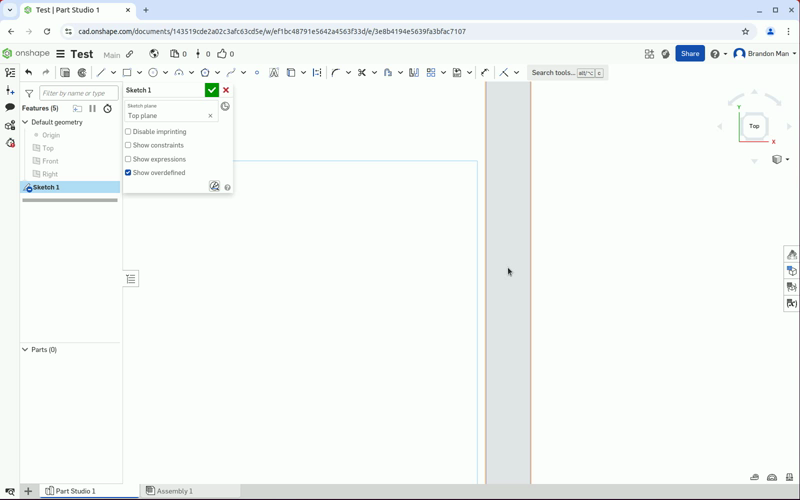
click(508, 267)
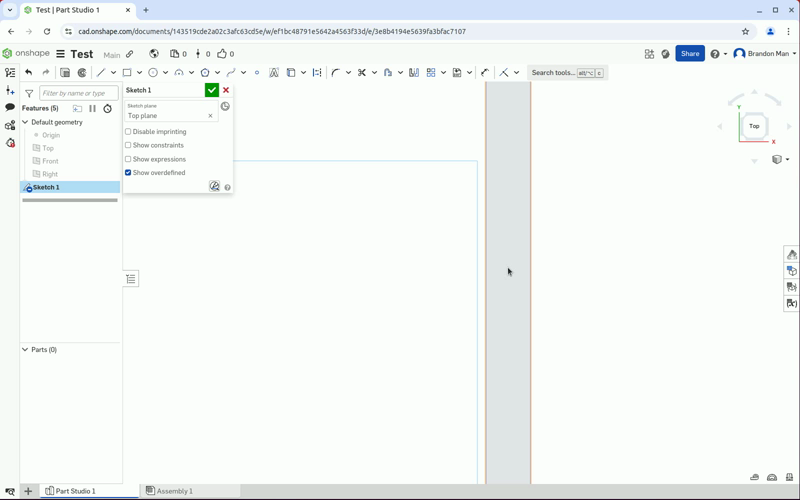
scroll(-6)
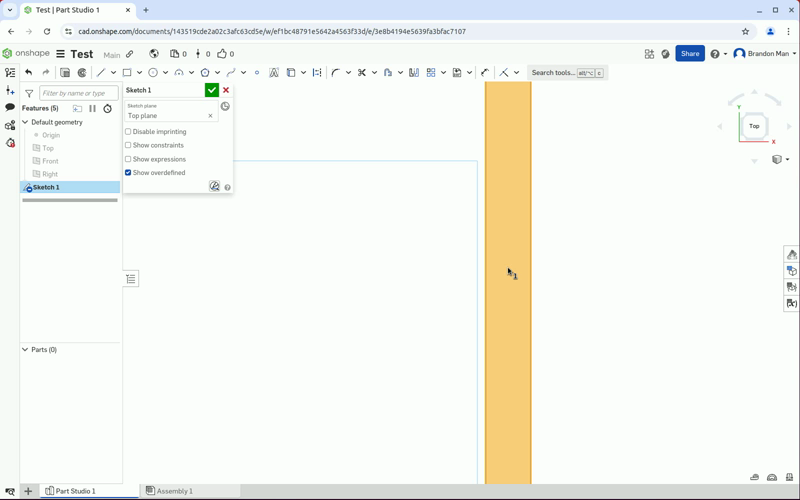
scroll(-6)
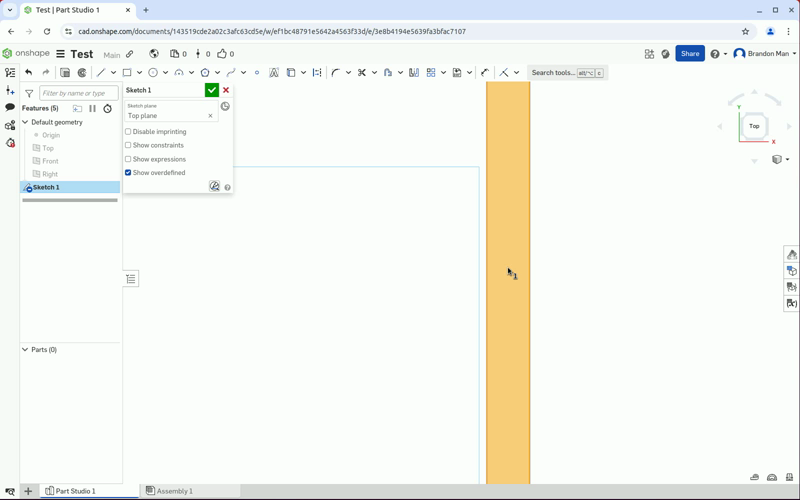
scroll(-6)
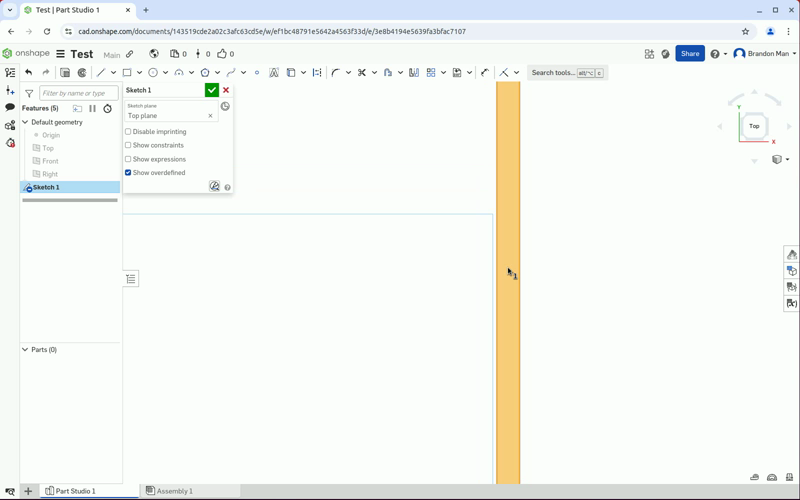
scroll(-6)
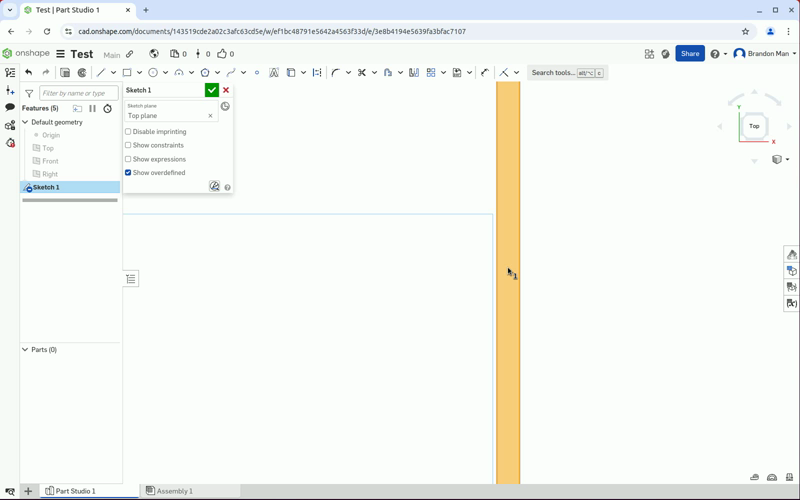
scroll(-6)
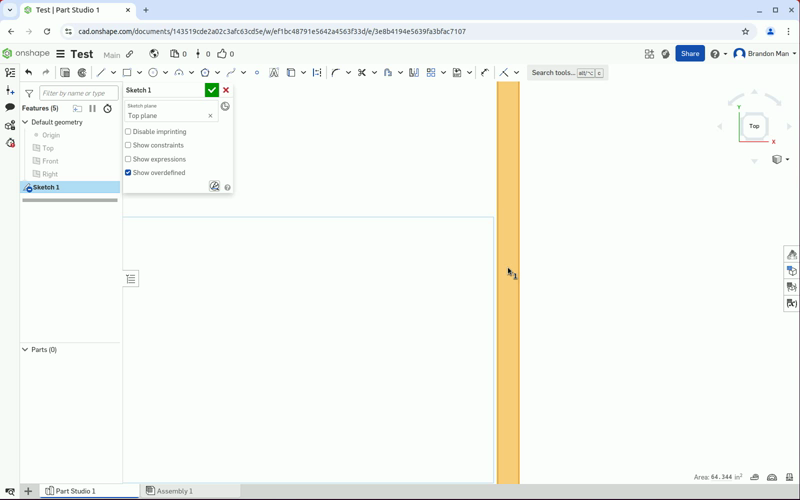
scroll(-6)
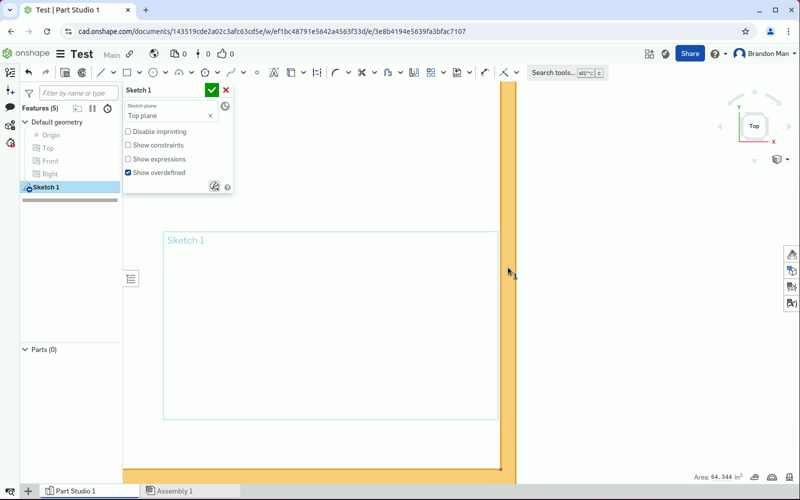
scroll(-6)
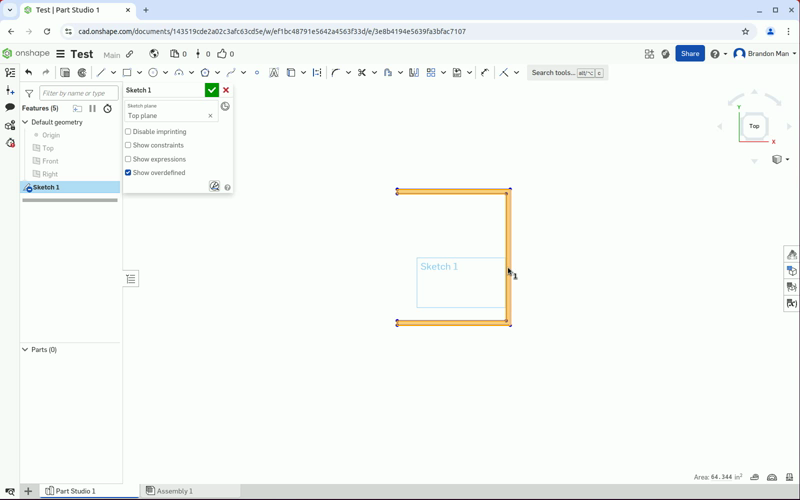
mouse_move(73, 352)
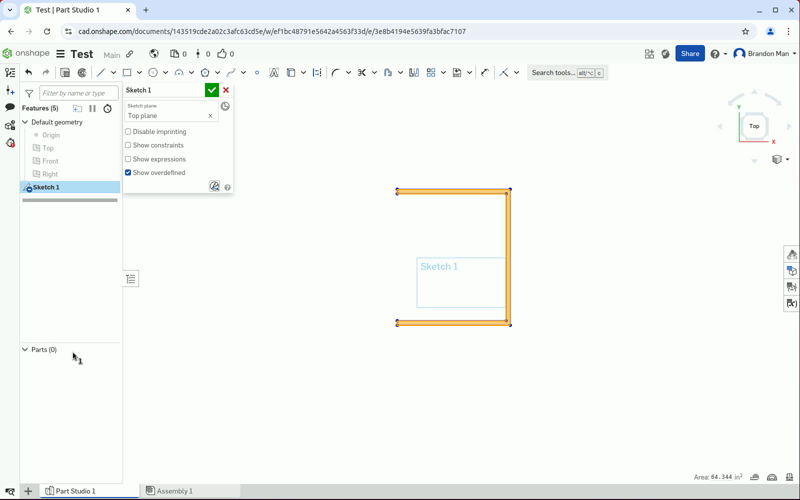
key(shift+y)
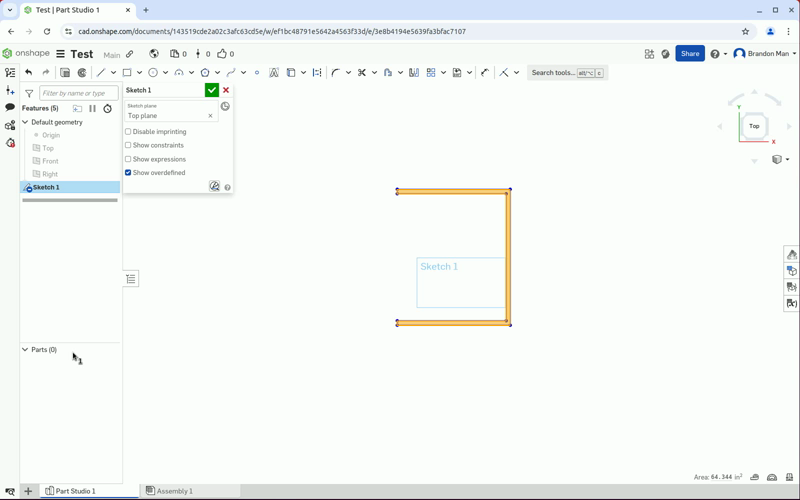
key(shift+e)
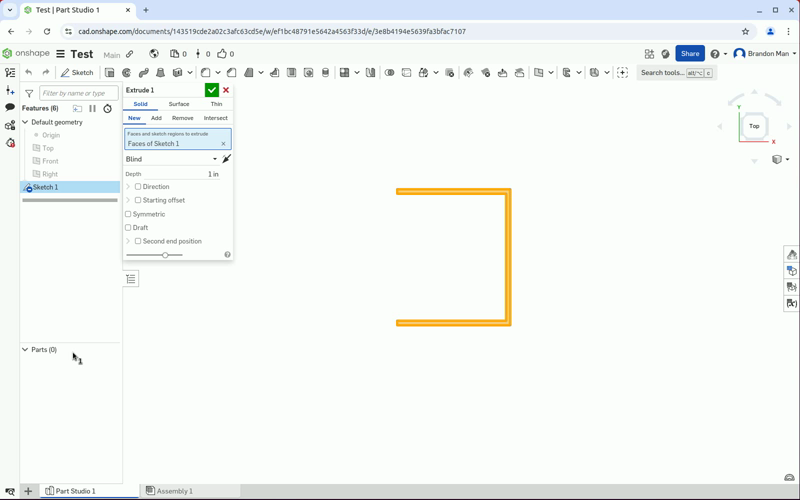
mouse_move(143, 106)
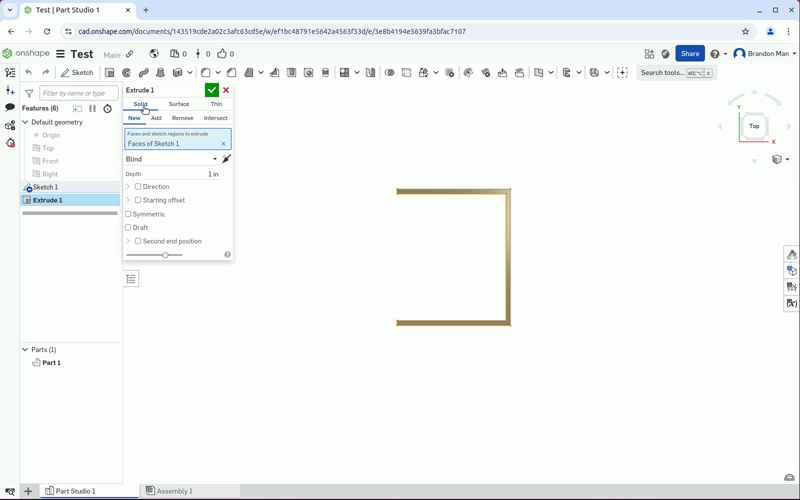
click(143, 106)
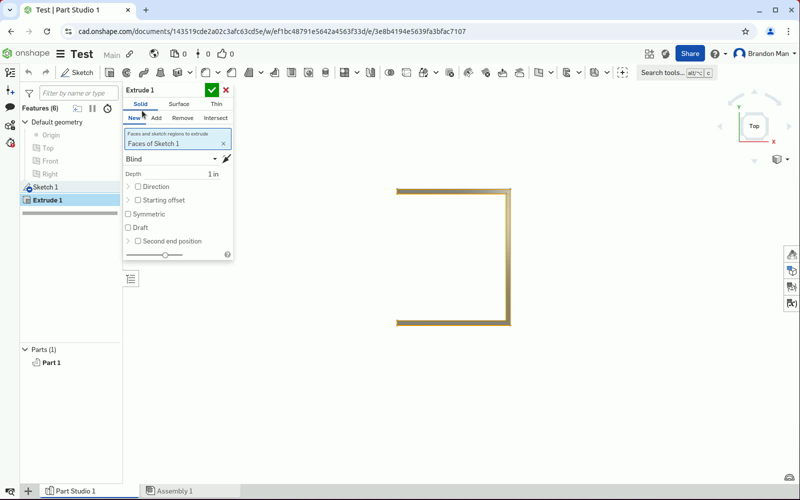
mouse_move(137, 120)
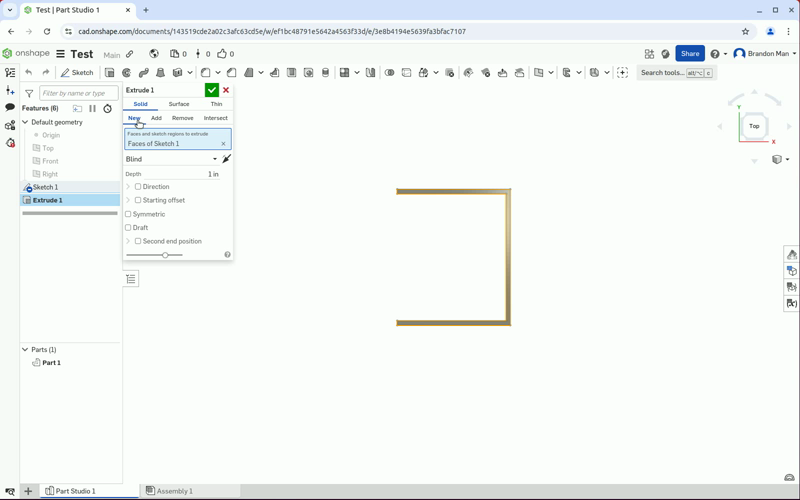
click(137, 120)
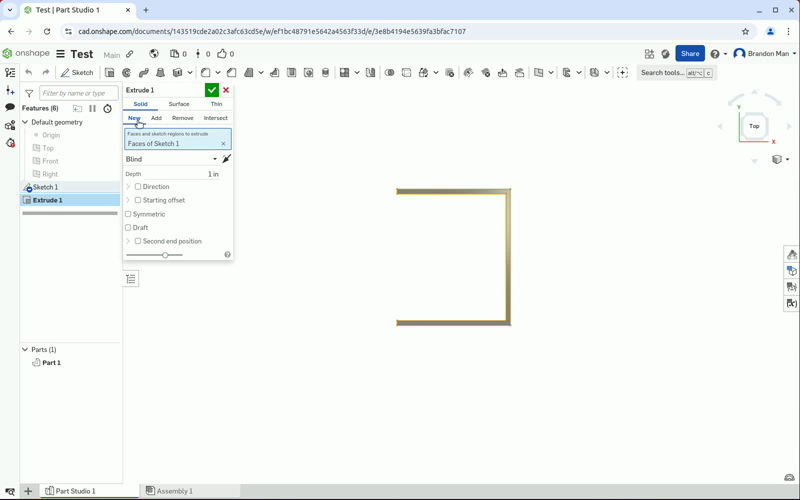
key(tab, 4)
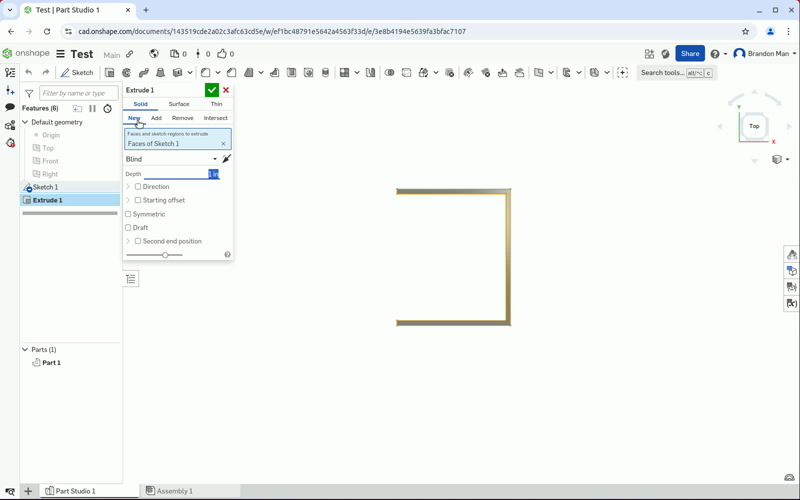
text(0.722)
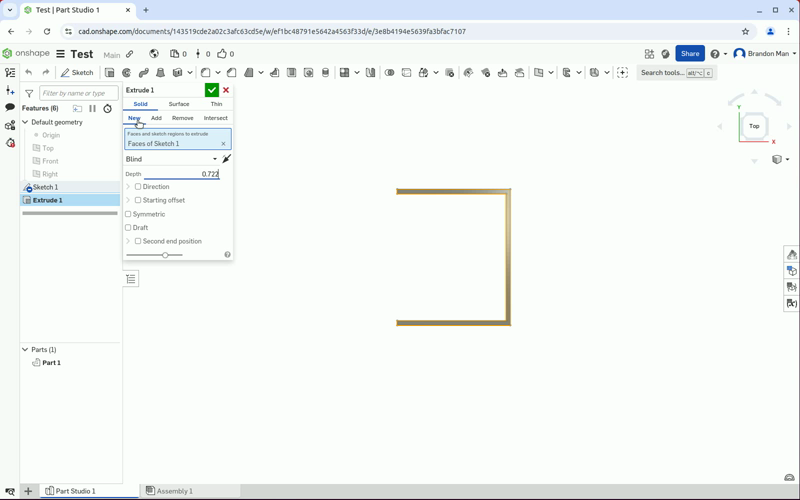
key(enter)
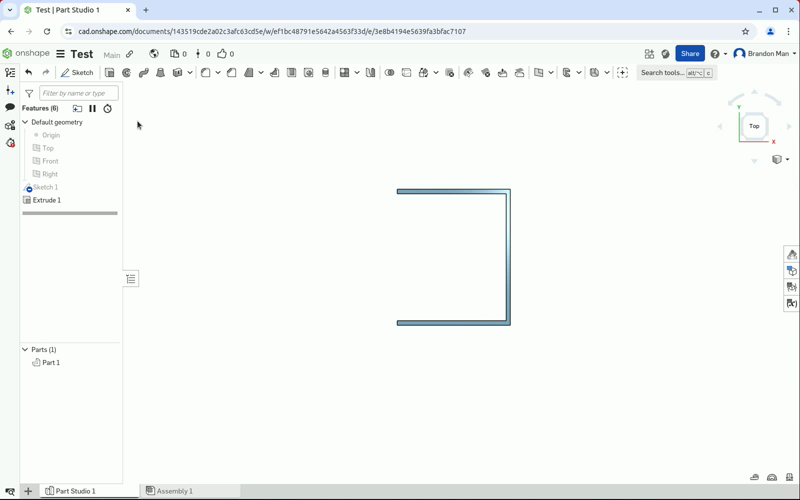
key(shift+h)
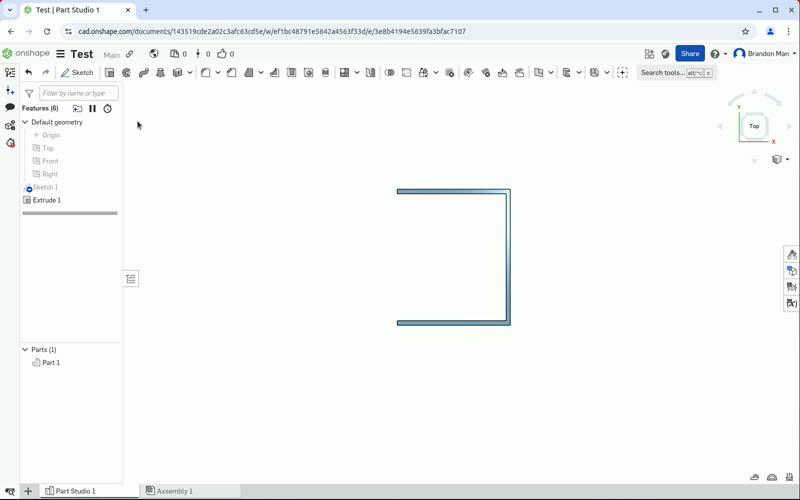
key(shift+h)
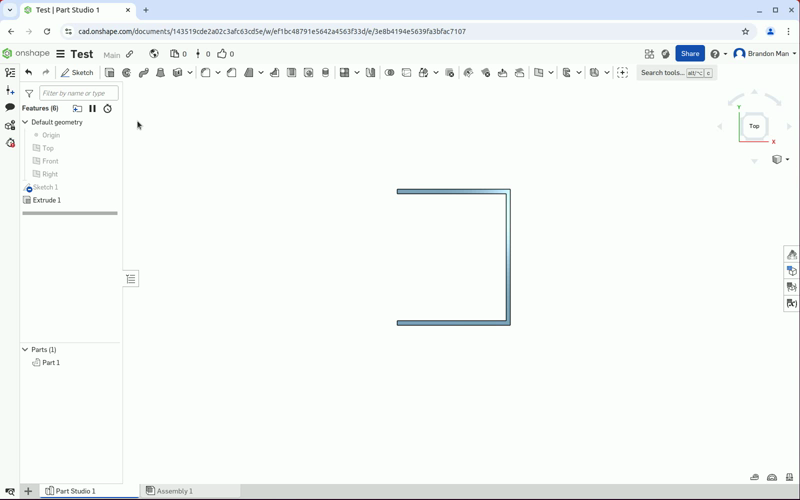
mouse_move(73, 189)
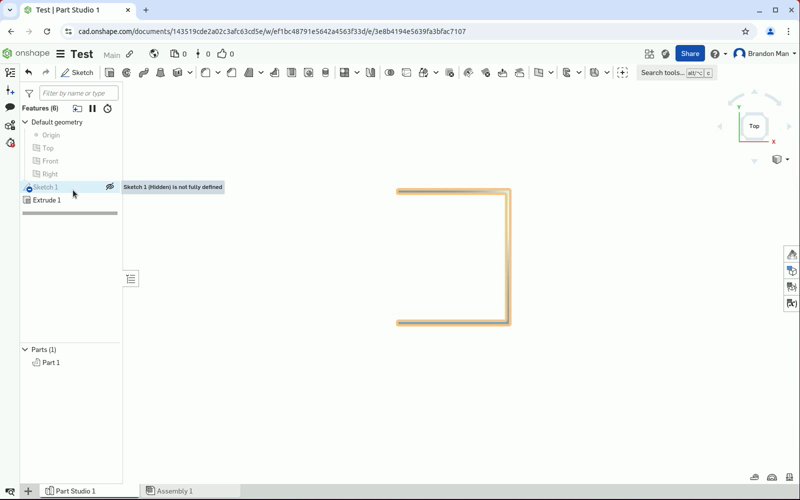
click(73, 189)
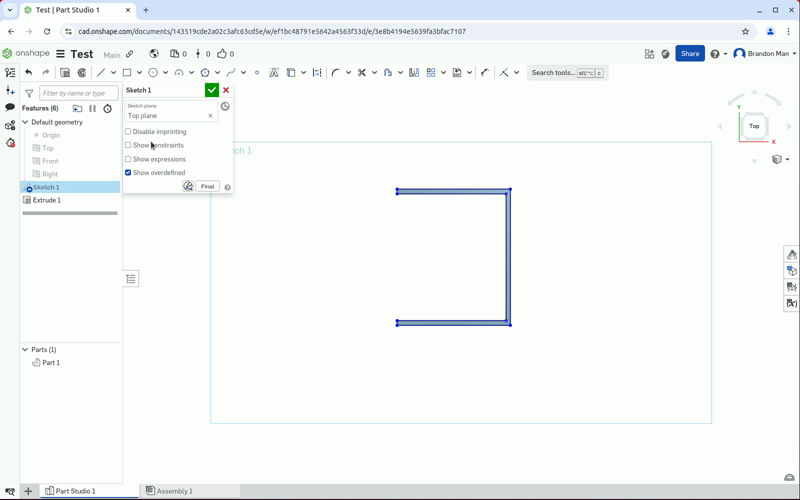
mouse_move(229, 92)
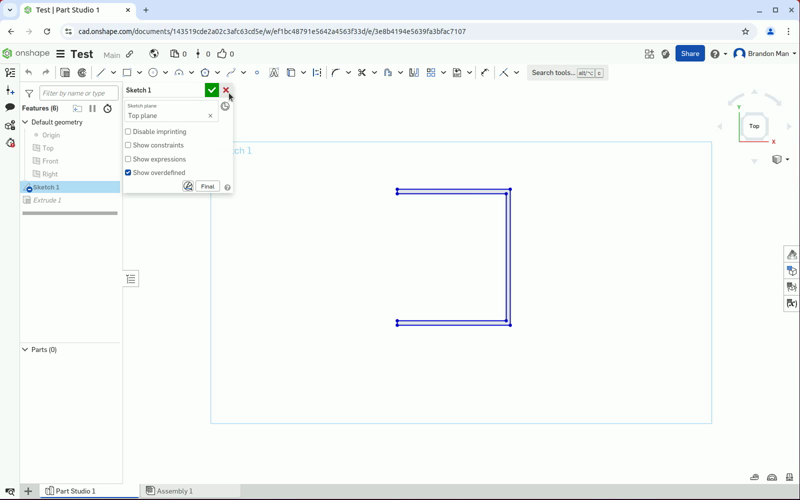
click(229, 92)
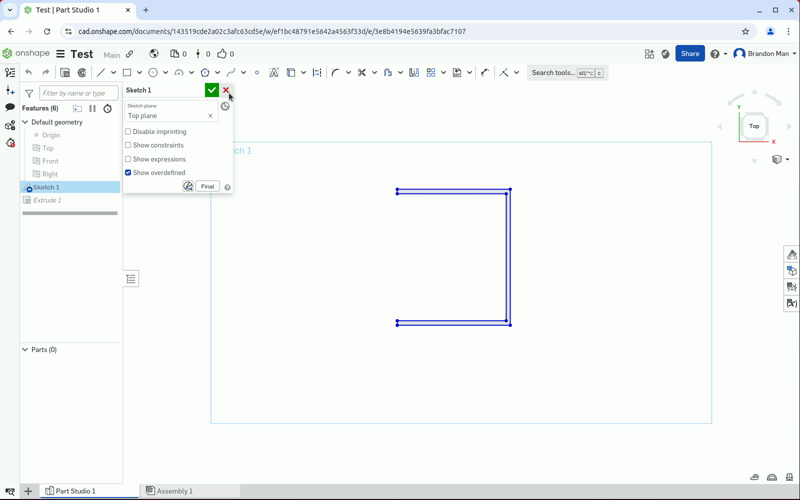
key(shift+s)
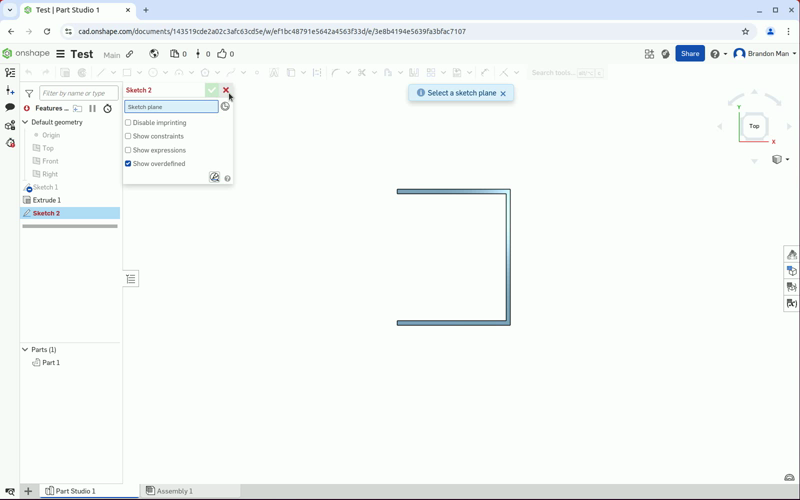
mouse_move(73, 150)
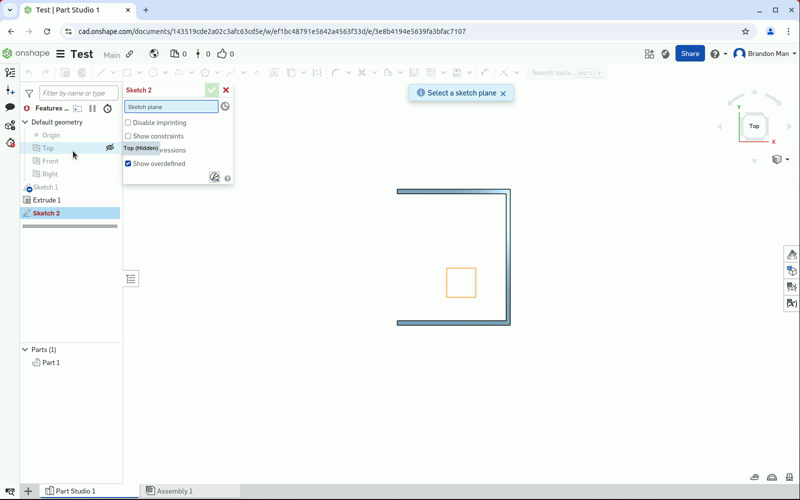
click(73, 150)
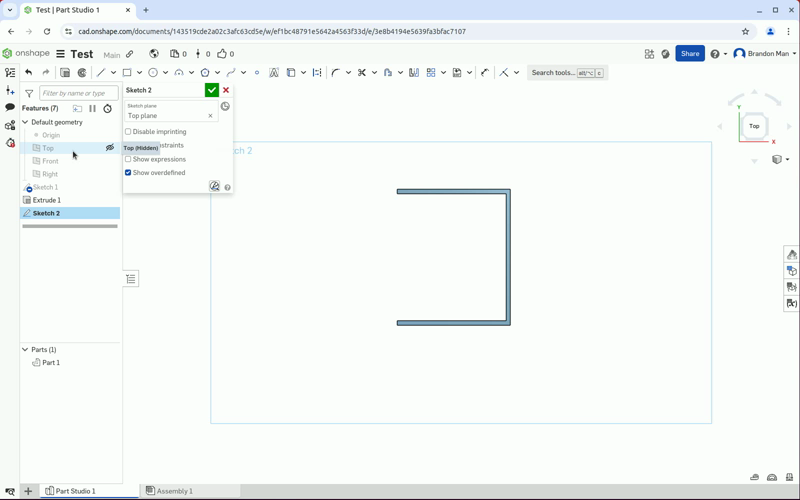
mouse_move(73, 352)
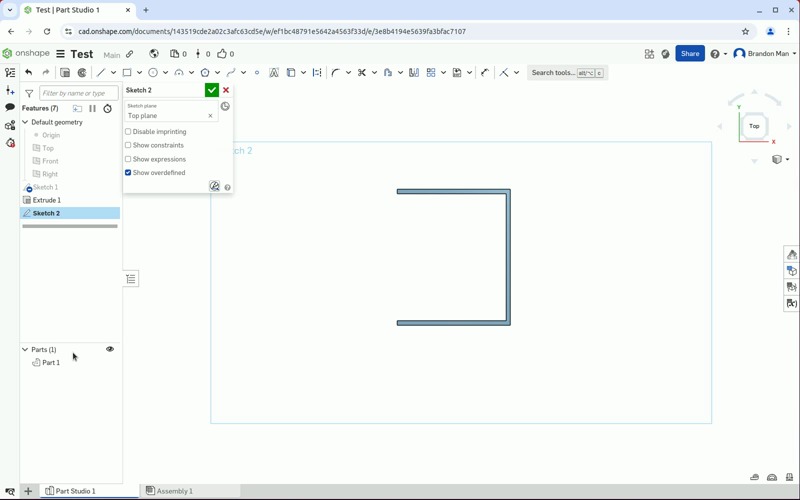
key(y)
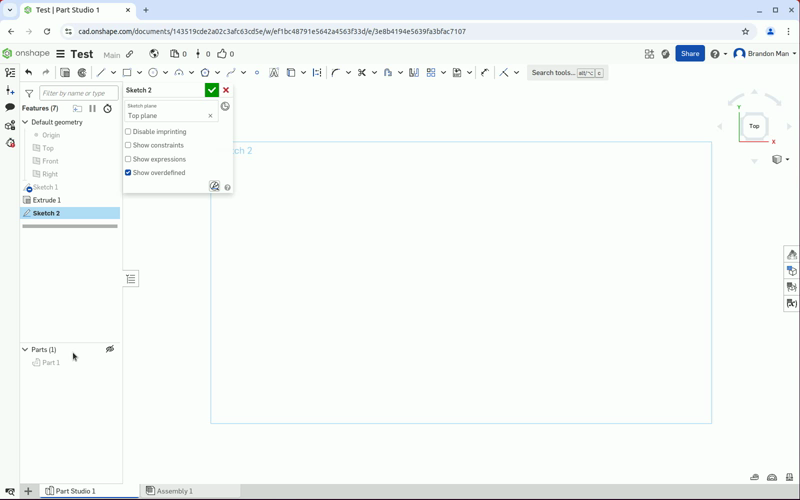
key(l)
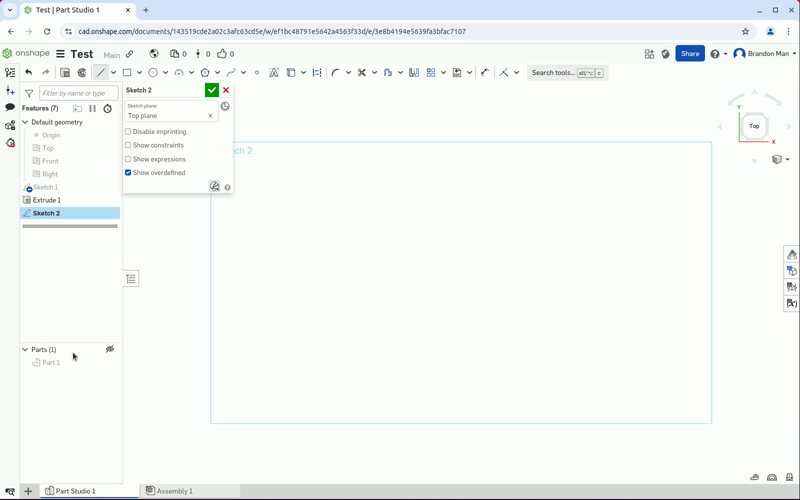
key_down(shift)
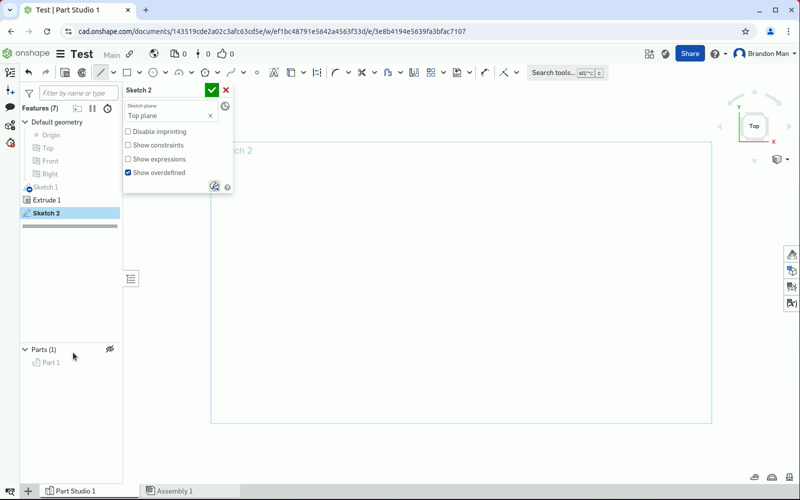
mouse_move(392, 321)
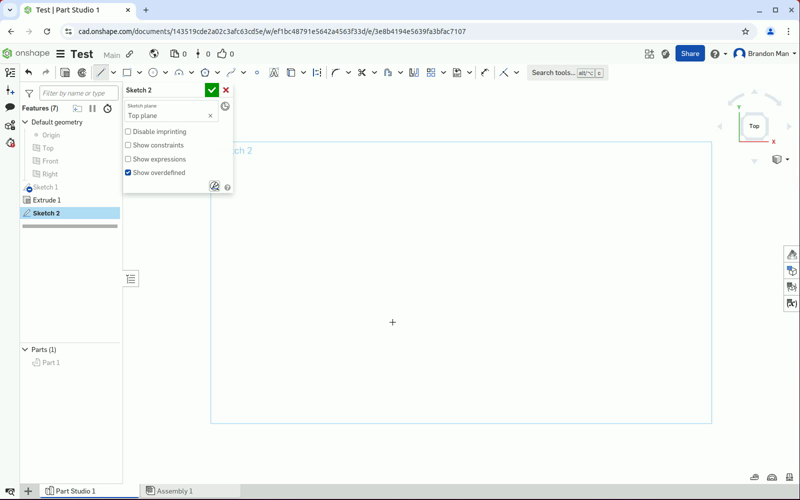
click(392, 321)
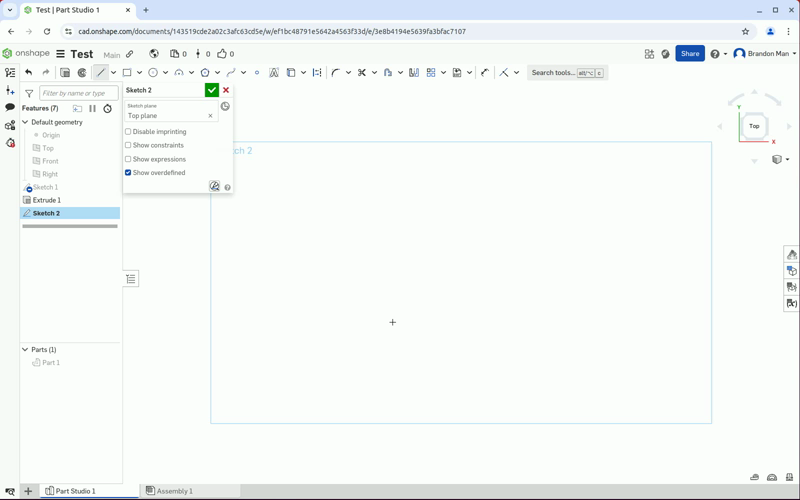
key_up(shift)
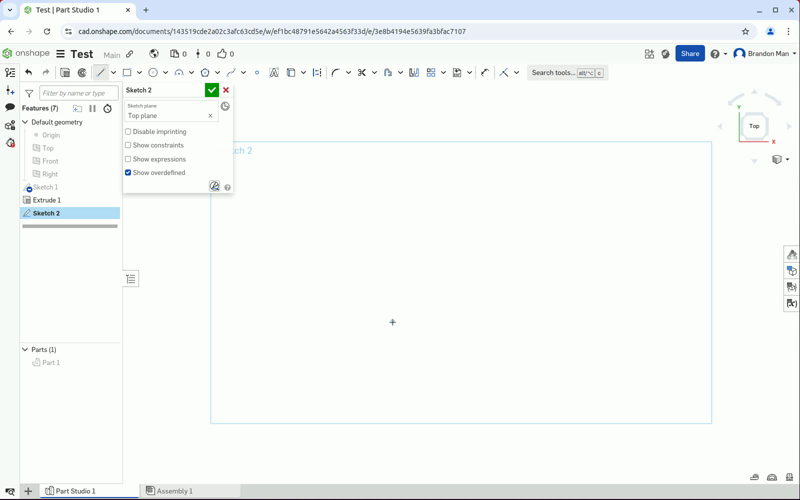
key_down(shift)
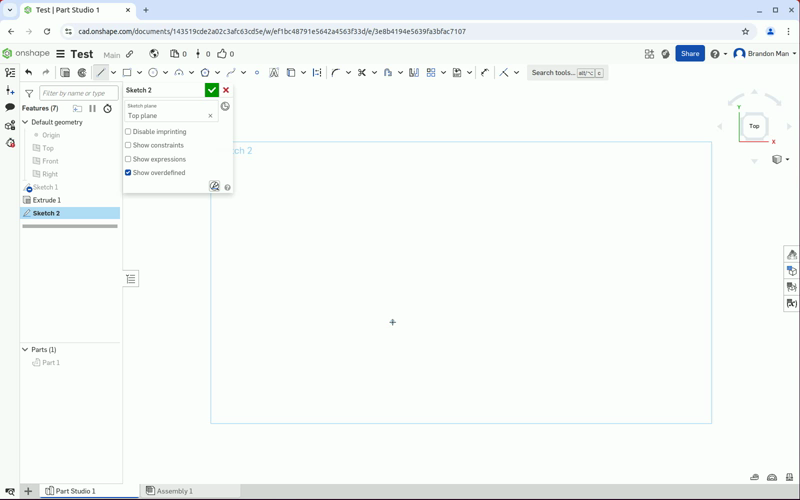
mouse_move(422, 321)
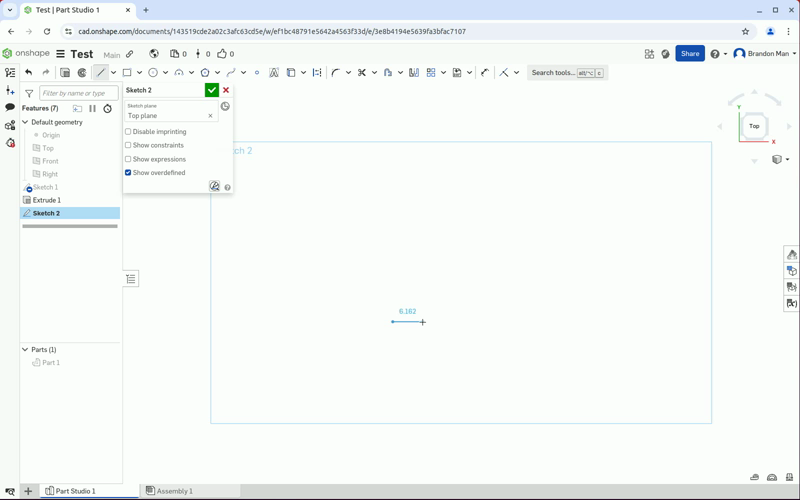
mouse_move(396, 321)
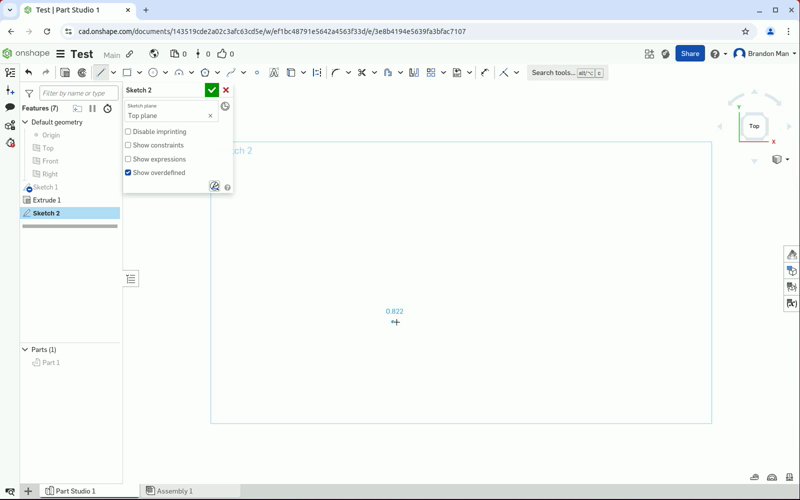
scroll(6)
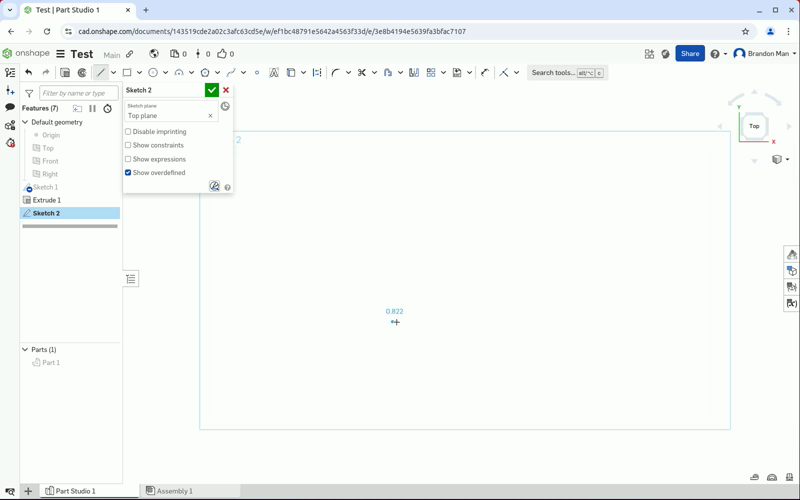
scroll(6)
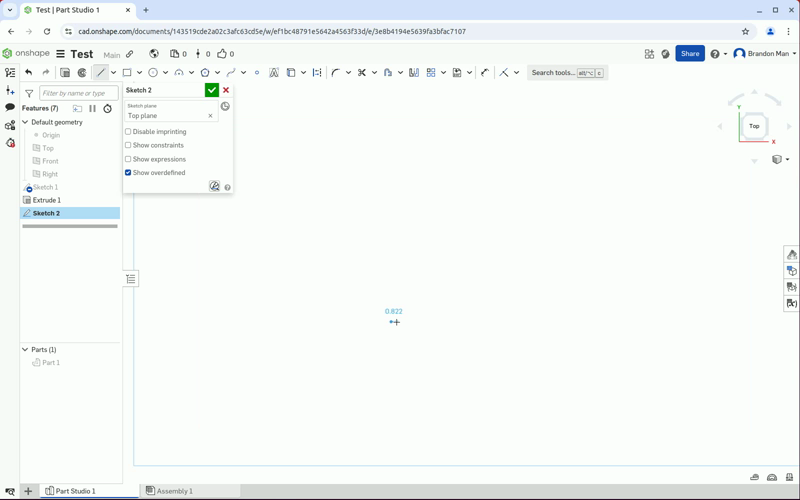
scroll(6)
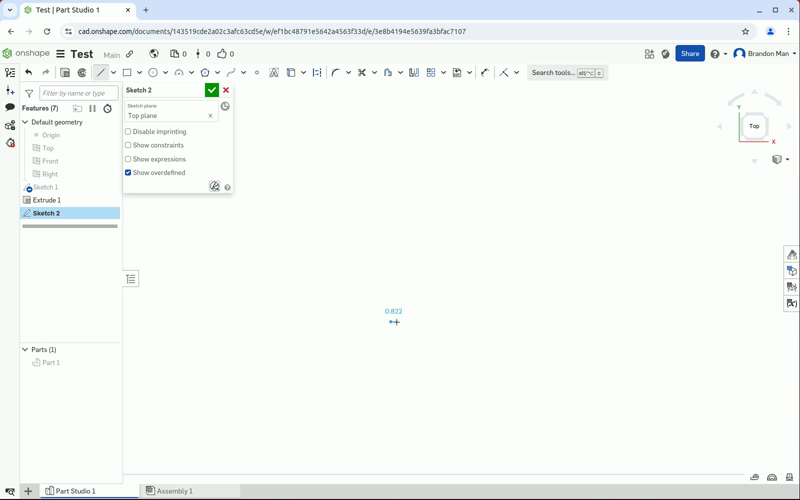
scroll(6)
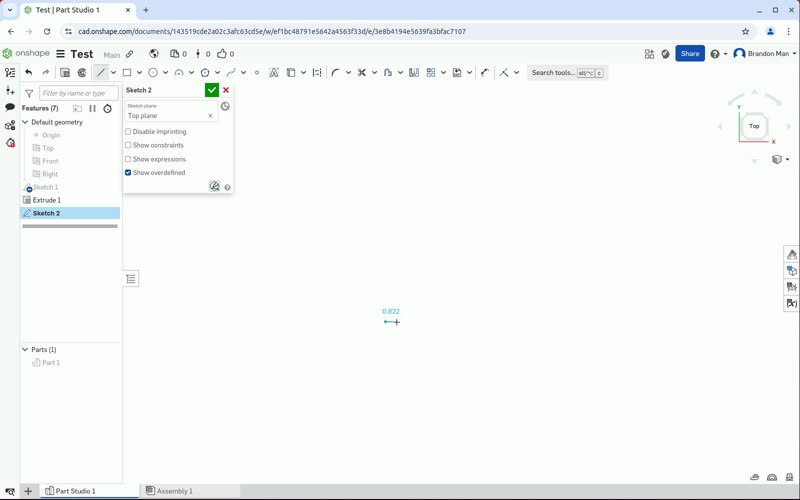
scroll(6)
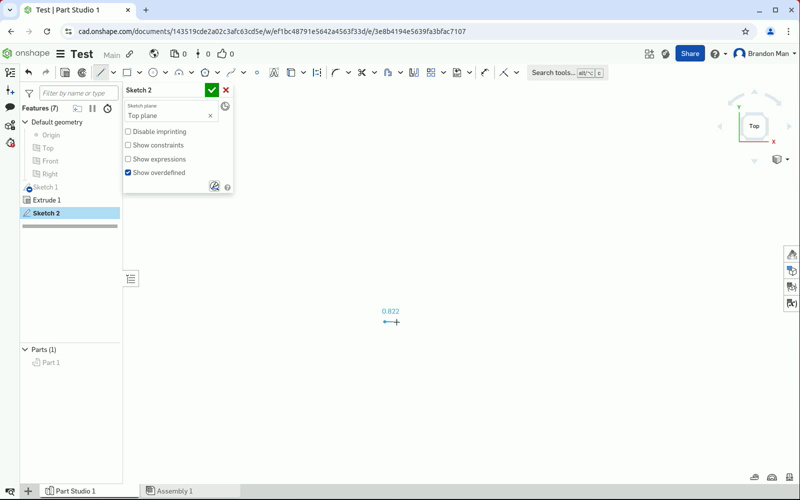
scroll(6)
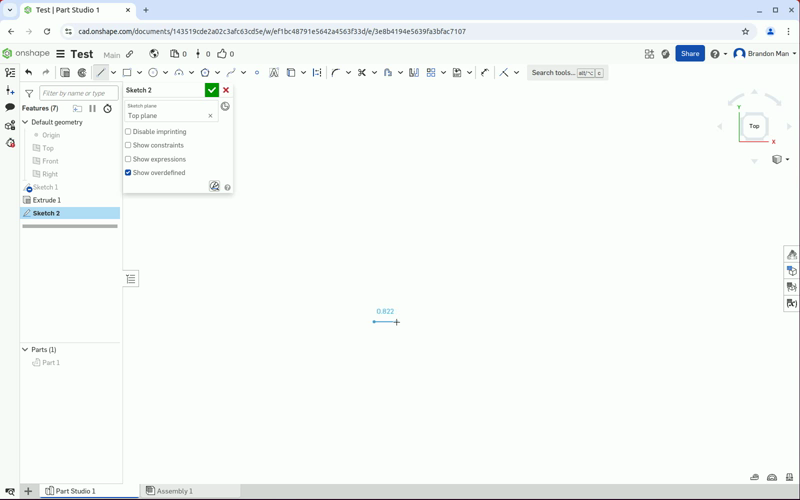
scroll(6)
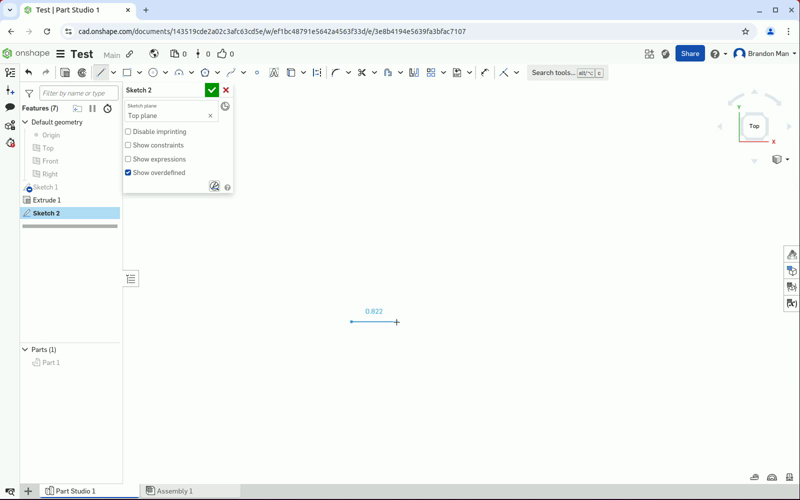
click(396, 321)
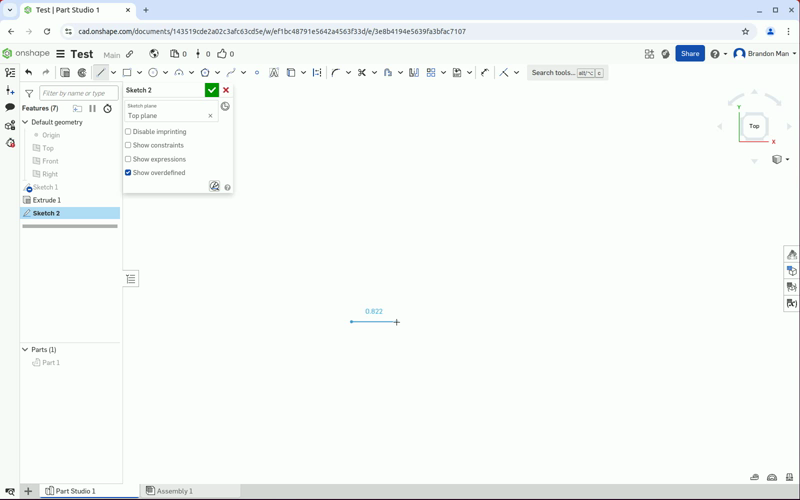
scroll(-6)
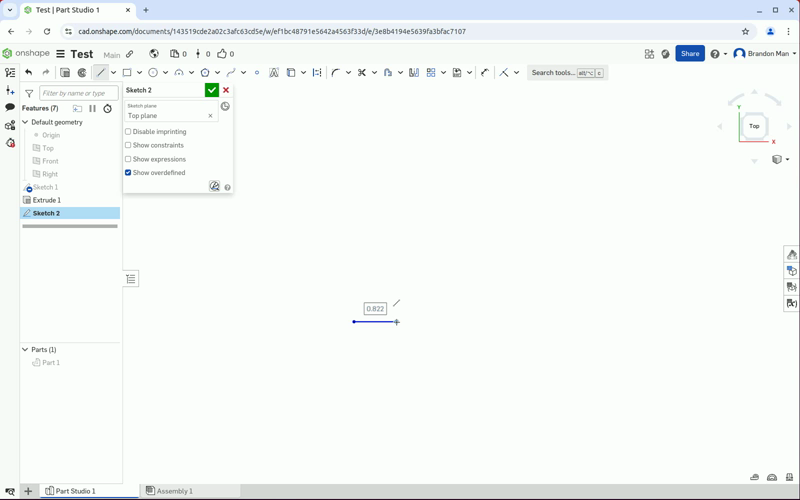
scroll(-6)
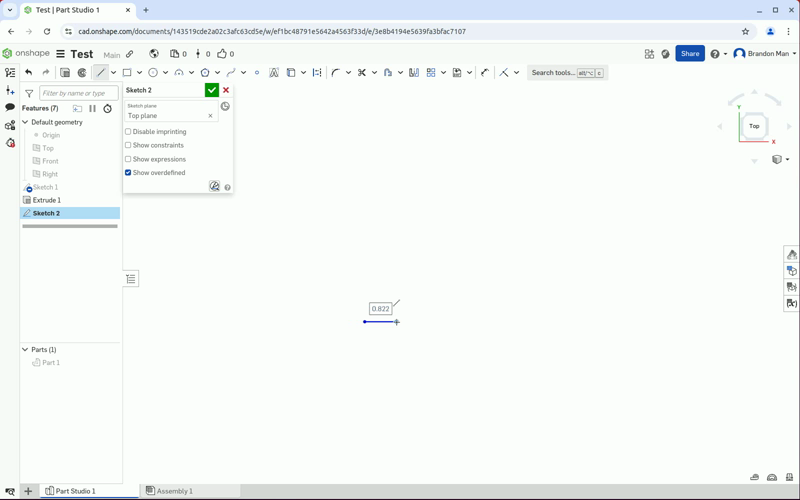
scroll(-6)
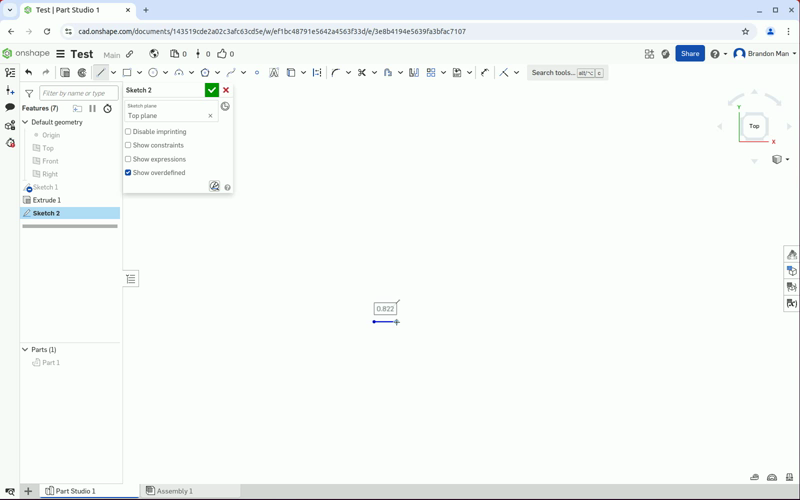
scroll(-6)
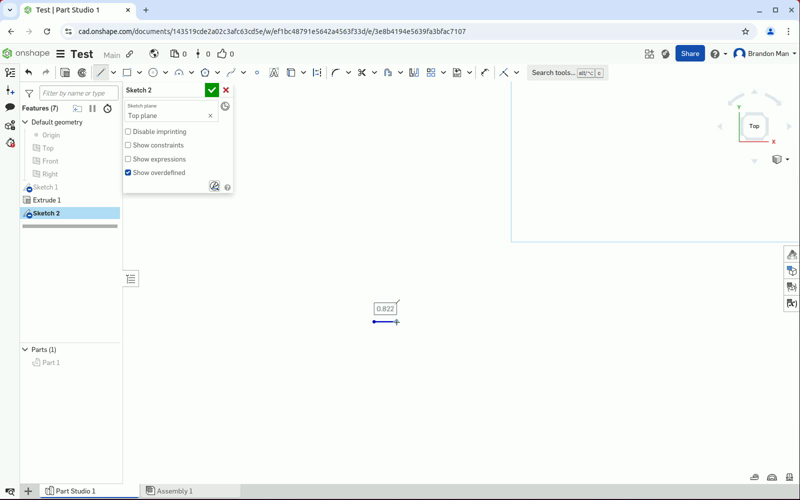
scroll(-6)
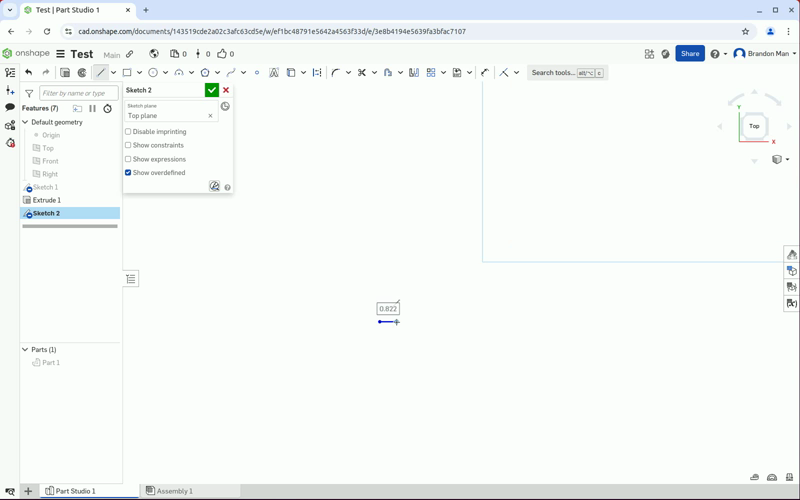
scroll(-6)
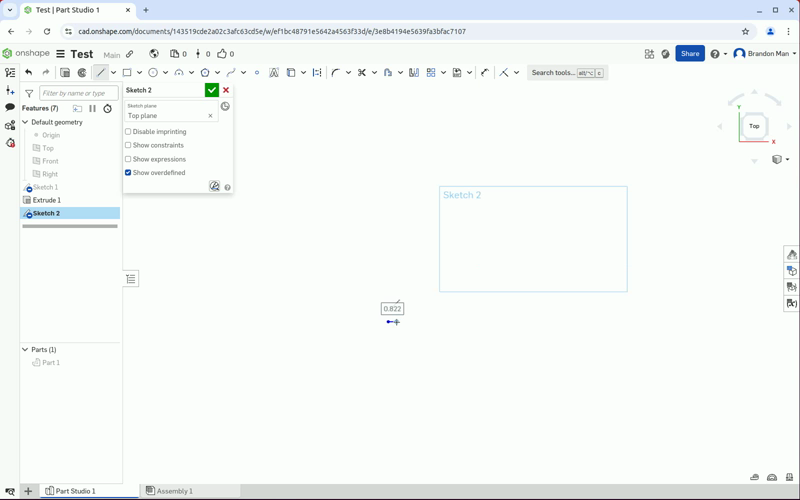
scroll(-6)
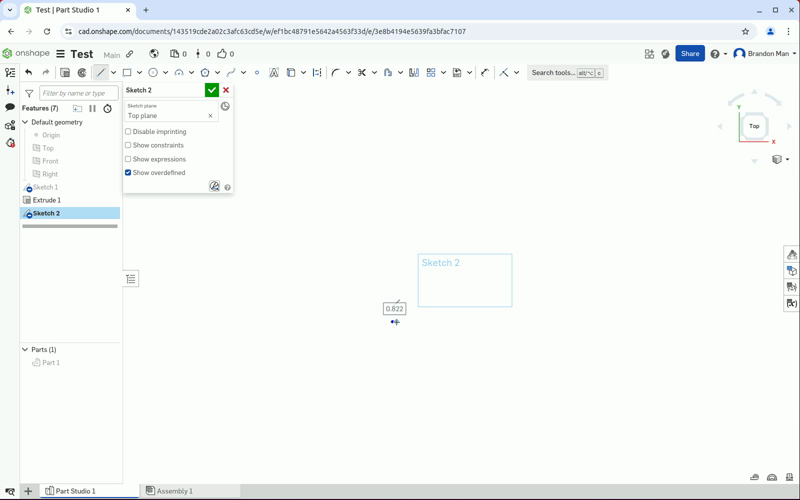
key_up(shift)
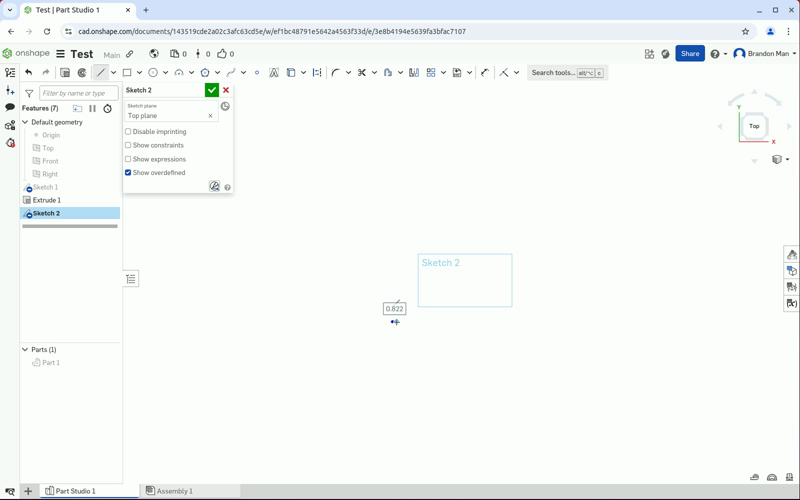
key_down(shift)
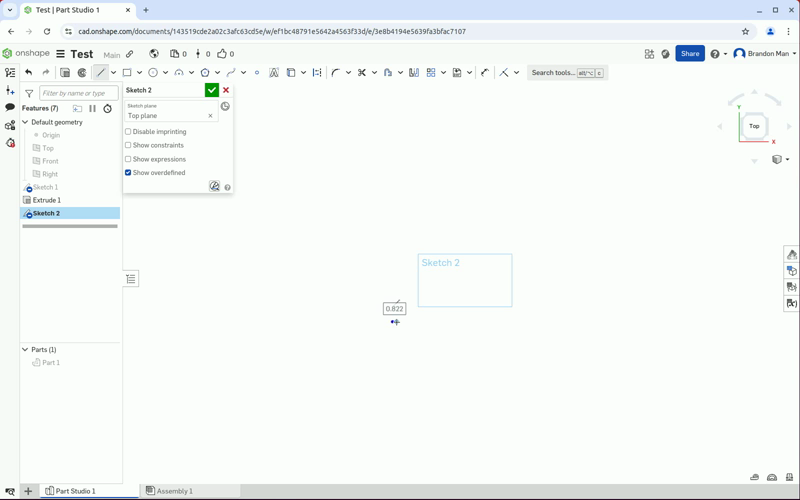
mouse_move(396, 194)
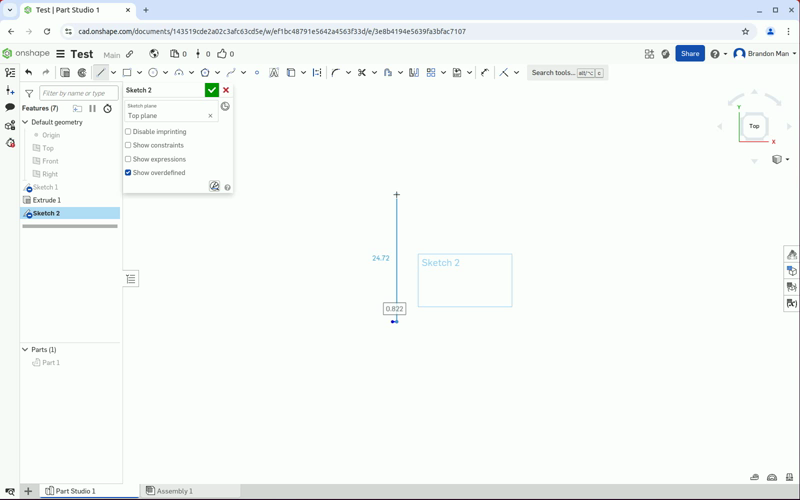
click(396, 194)
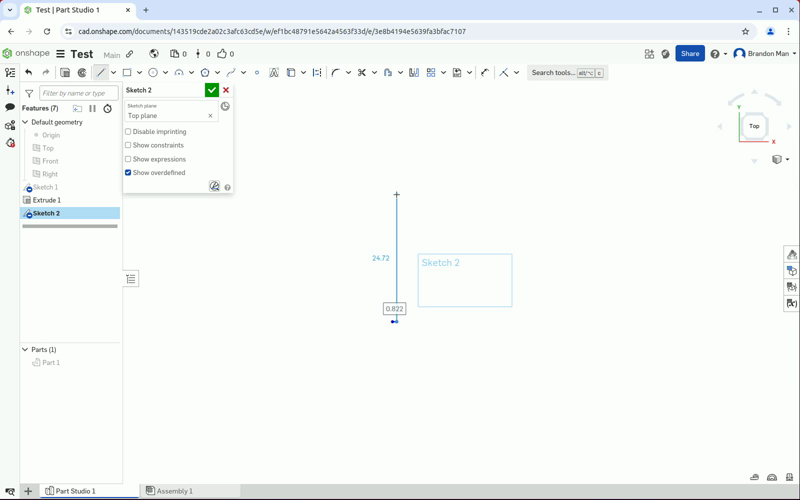
key_up(shift)
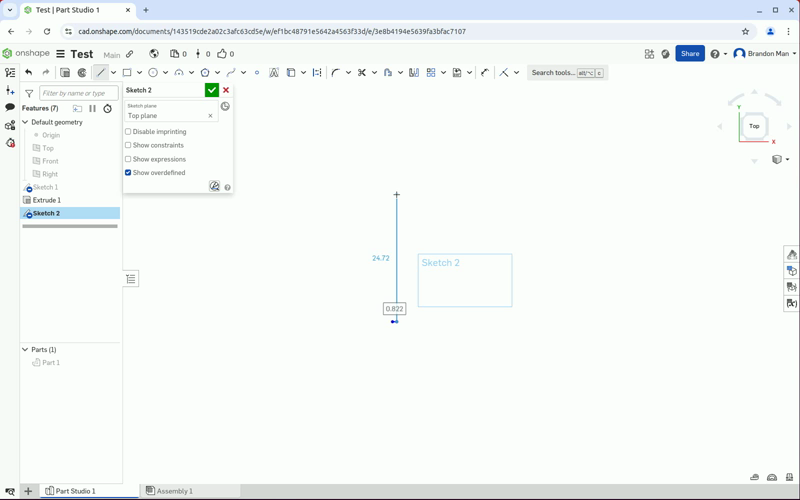
key_down(shift)
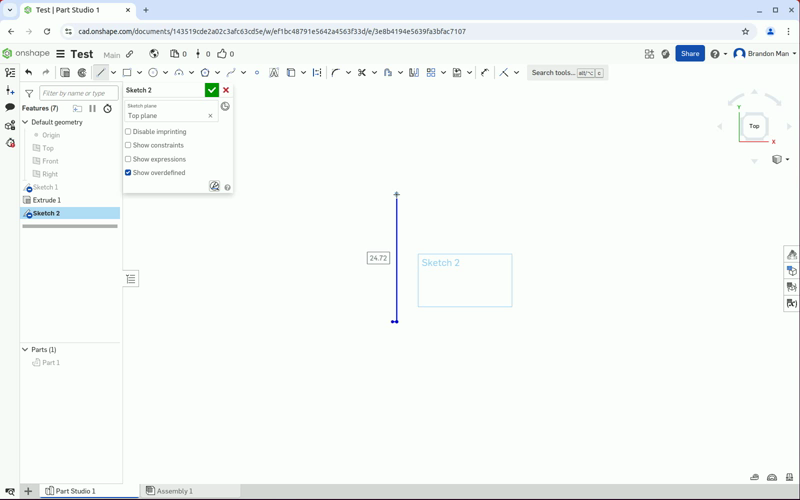
mouse_move(426, 194)
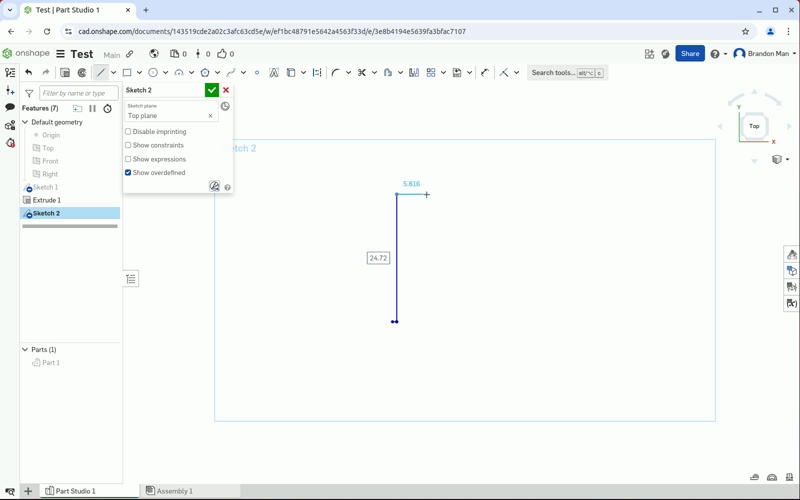
mouse_move(392, 194)
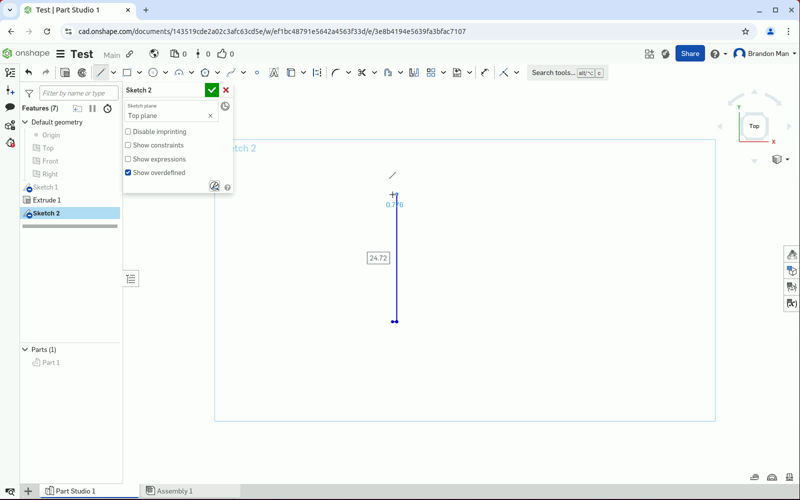
scroll(6)
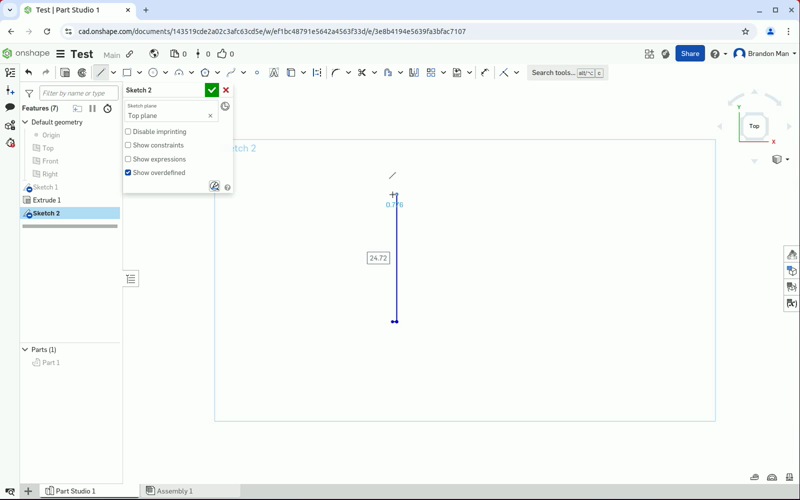
scroll(6)
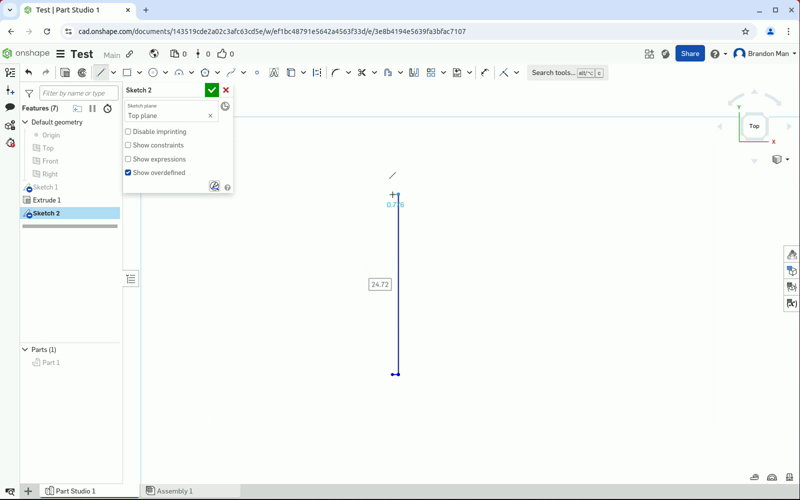
scroll(6)
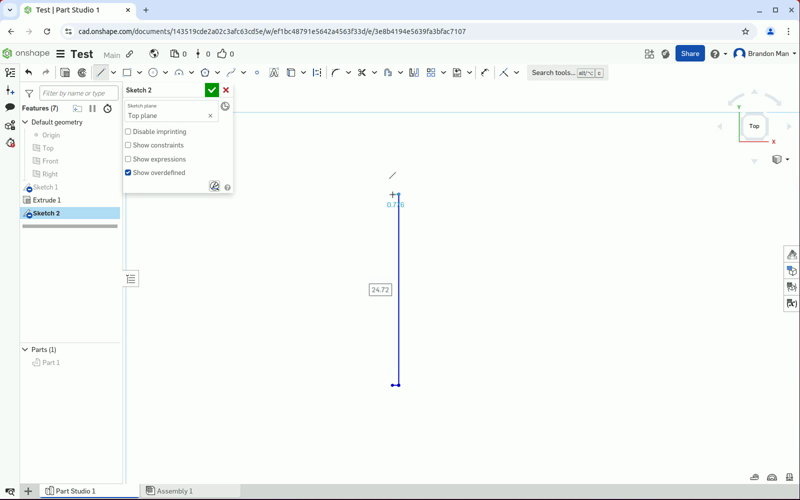
scroll(6)
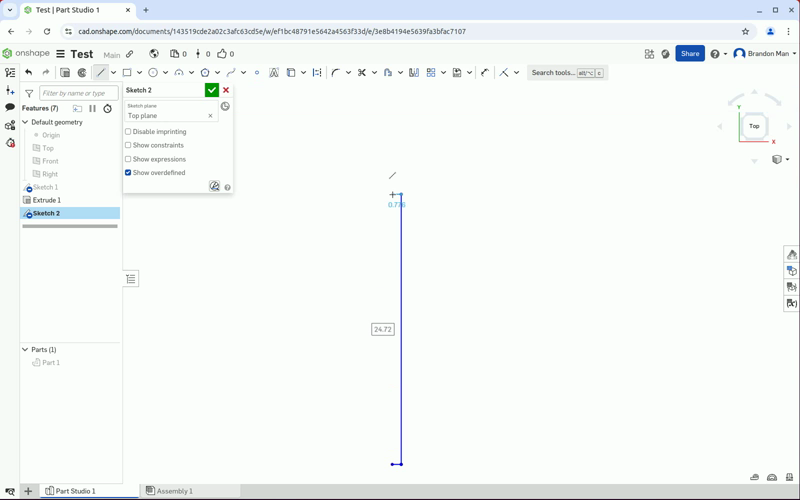
scroll(6)
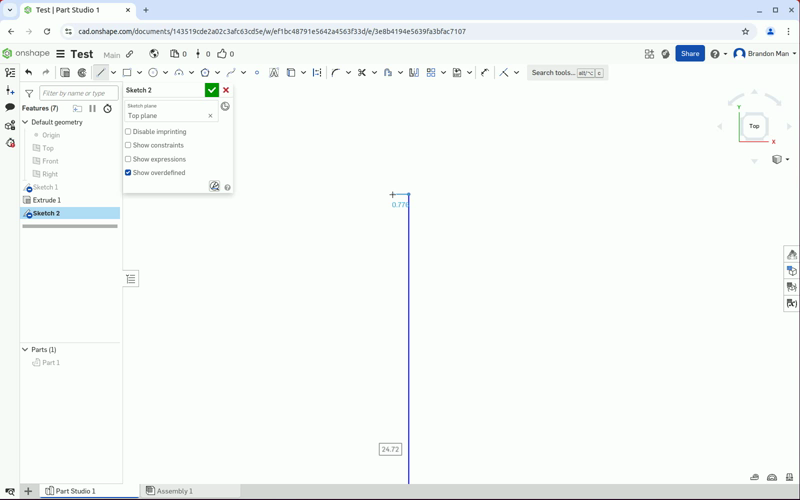
scroll(6)
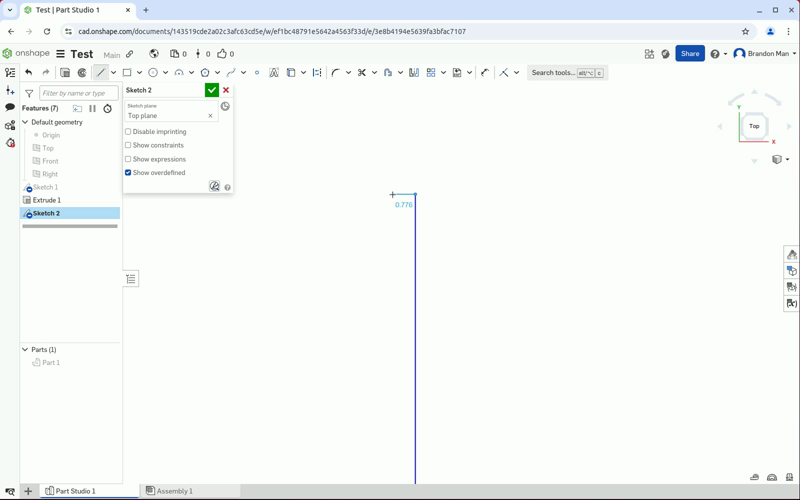
scroll(6)
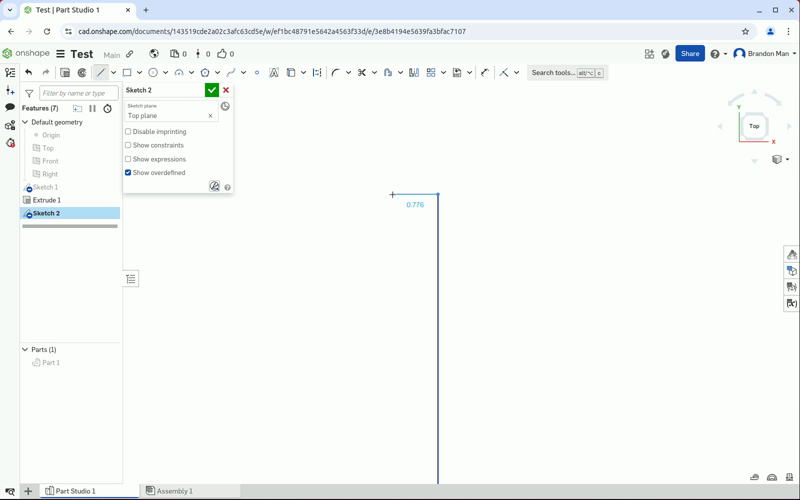
click(392, 194)
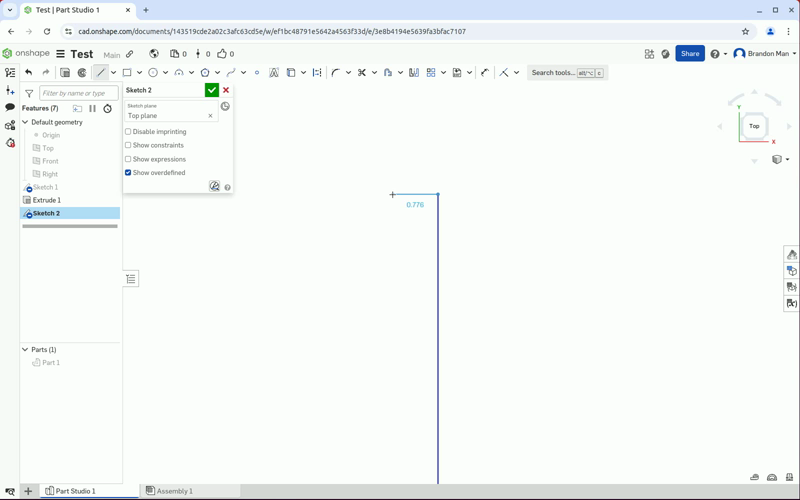
scroll(-6)
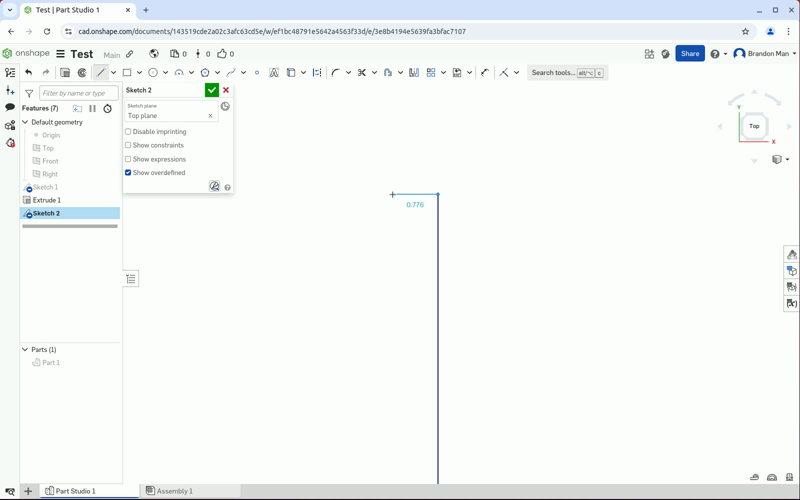
scroll(-6)
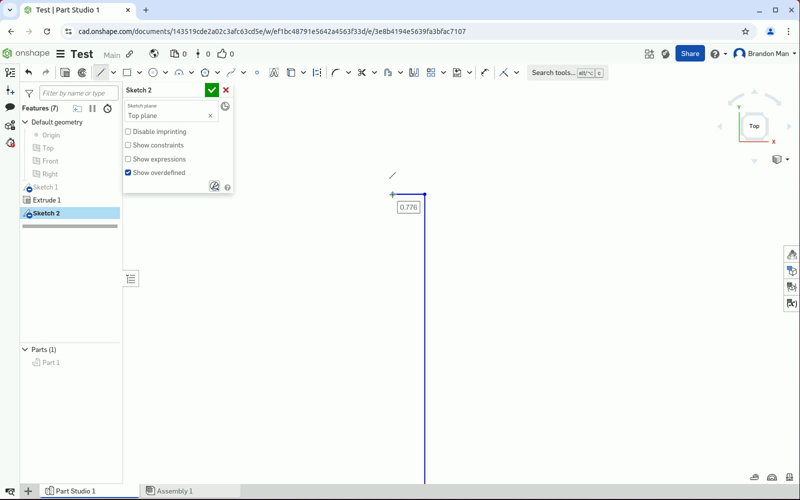
scroll(-6)
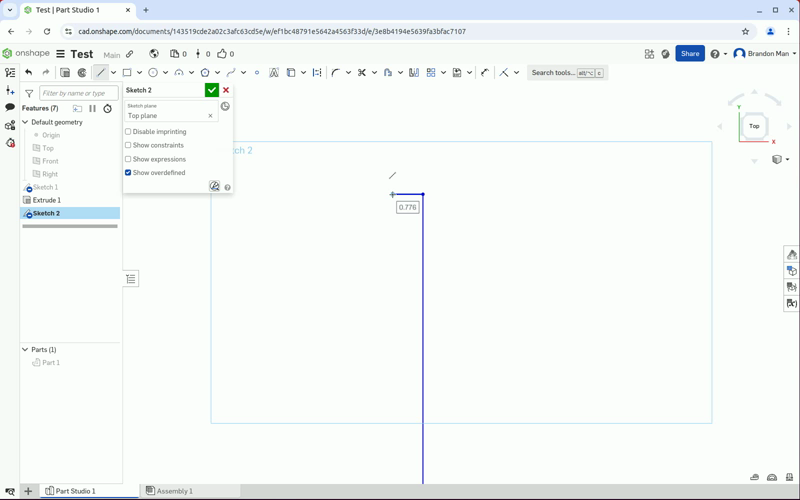
scroll(-6)
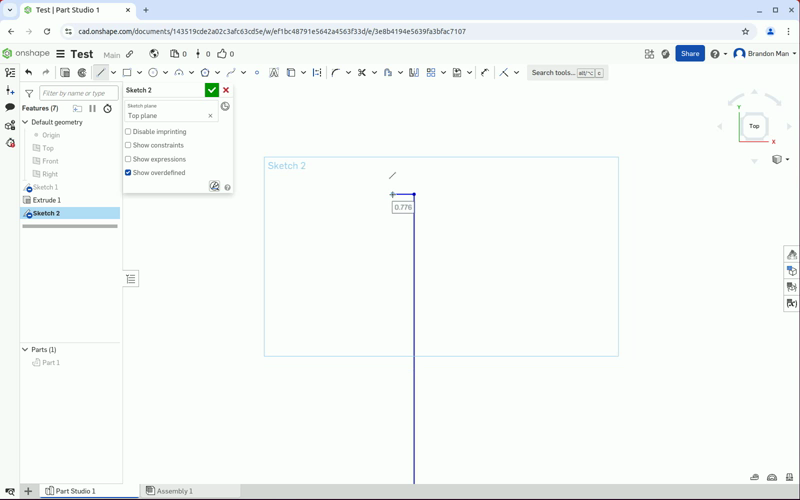
scroll(-6)
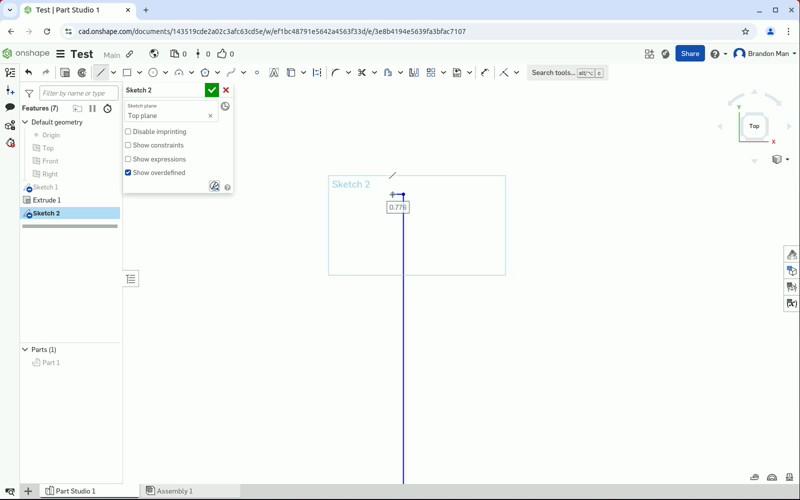
scroll(-6)
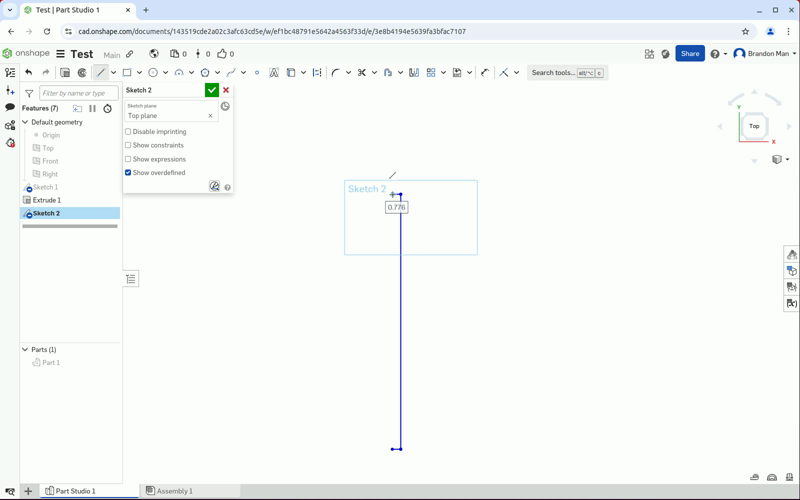
scroll(-6)
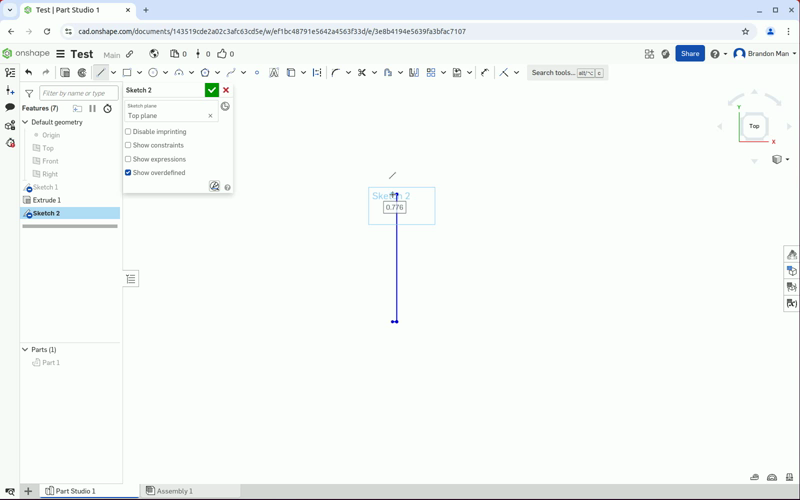
key_up(shift)
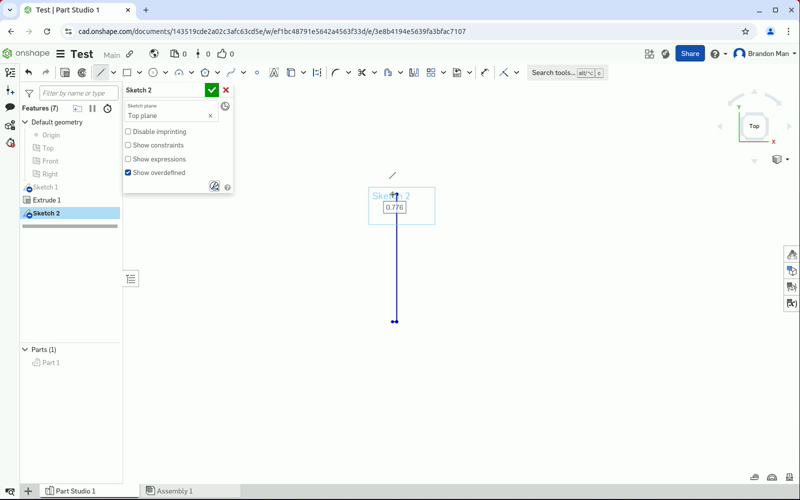
key_down(shift)
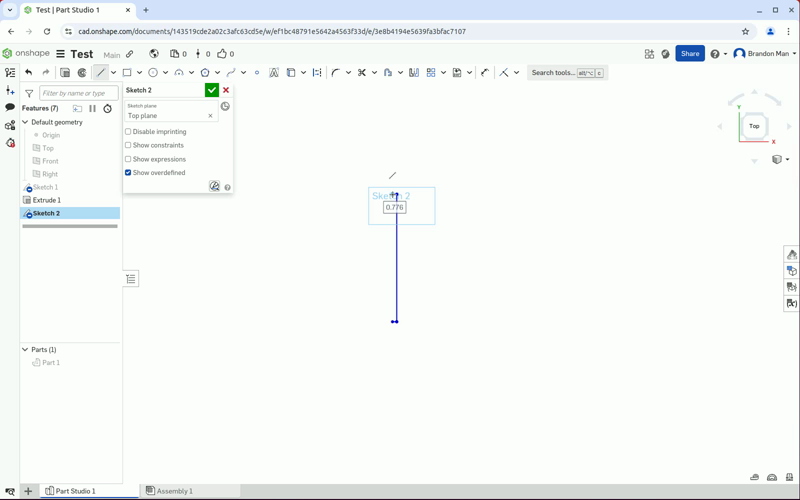
mouse_move(392, 321)
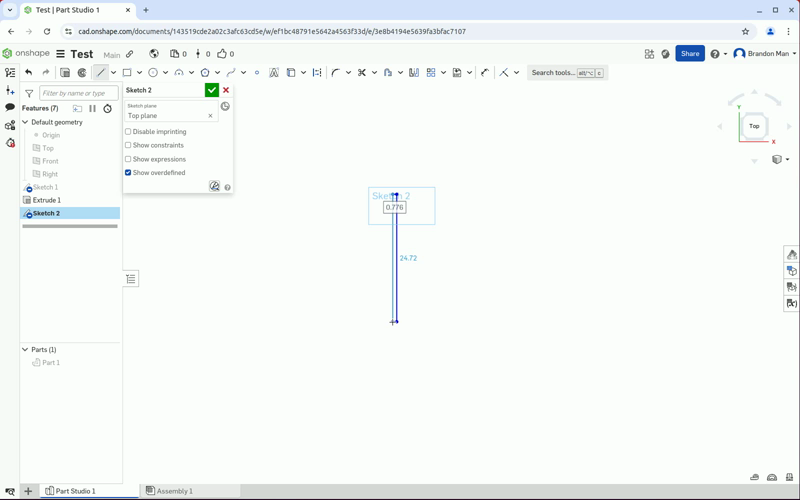
scroll(6)
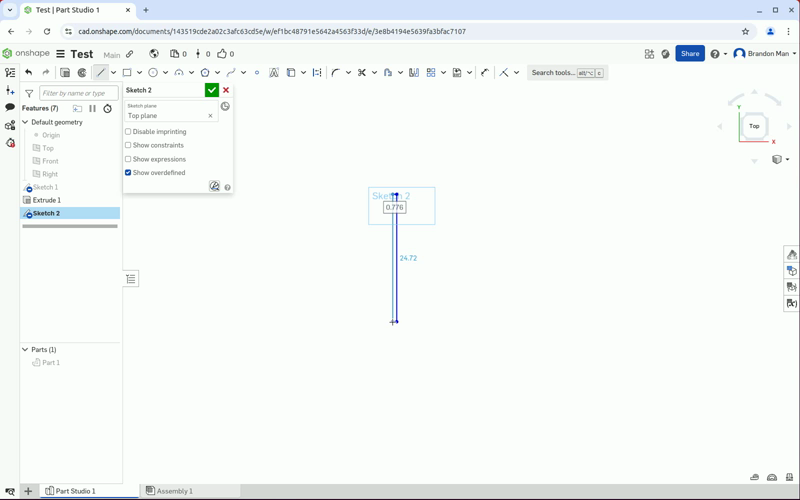
scroll(6)
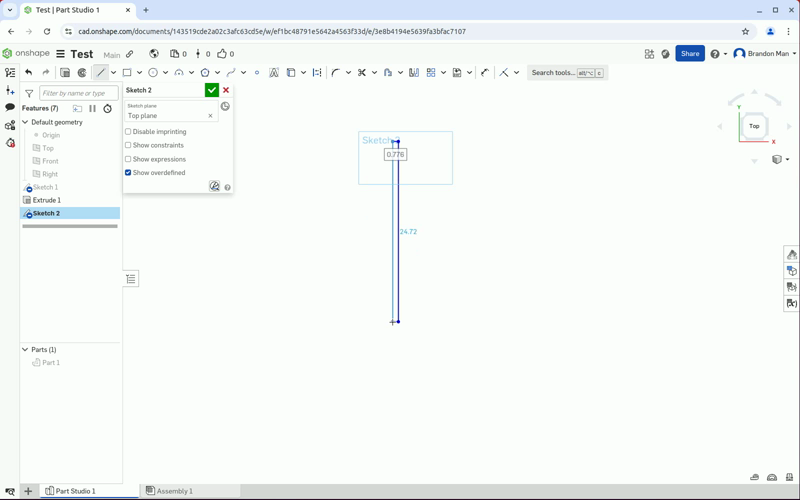
scroll(6)
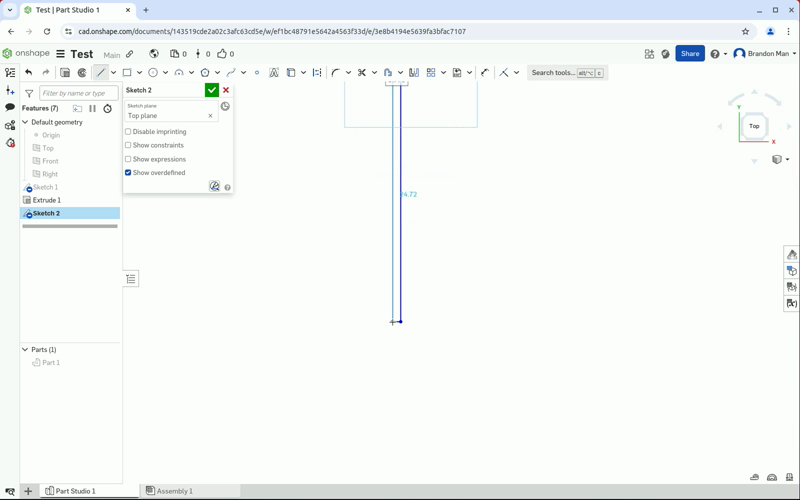
scroll(6)
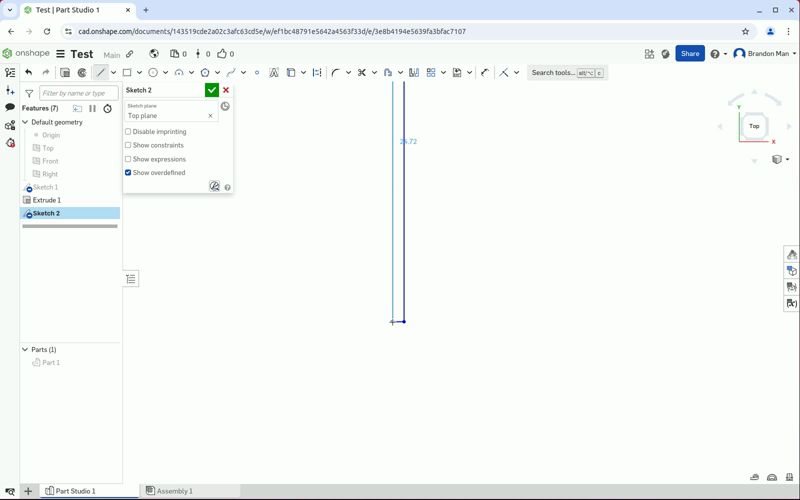
scroll(6)
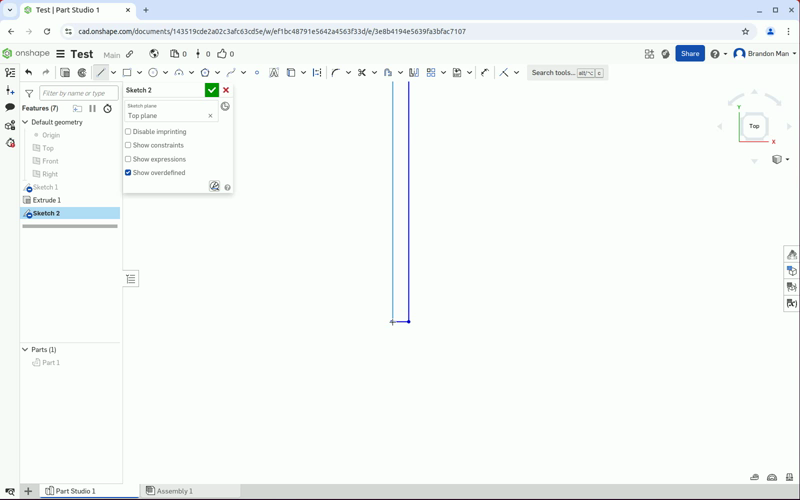
scroll(6)
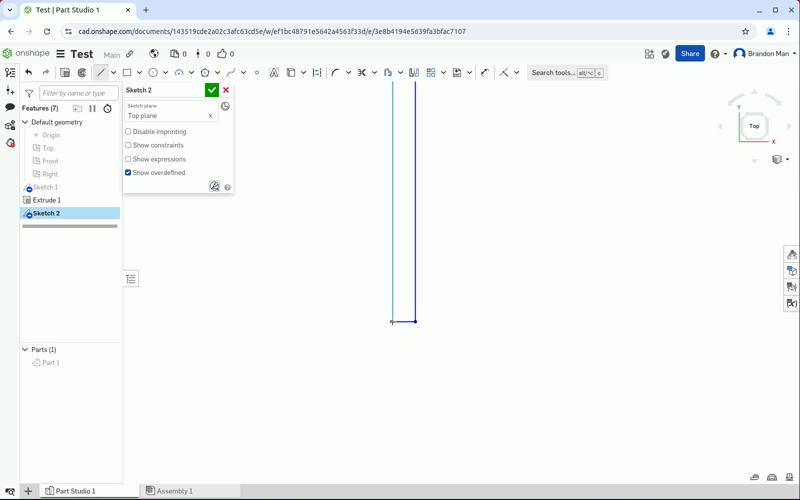
scroll(6)
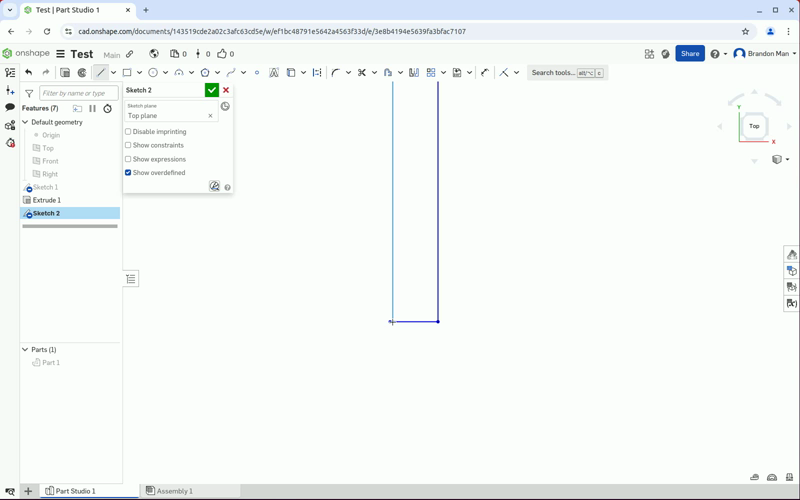
key_up(shift)
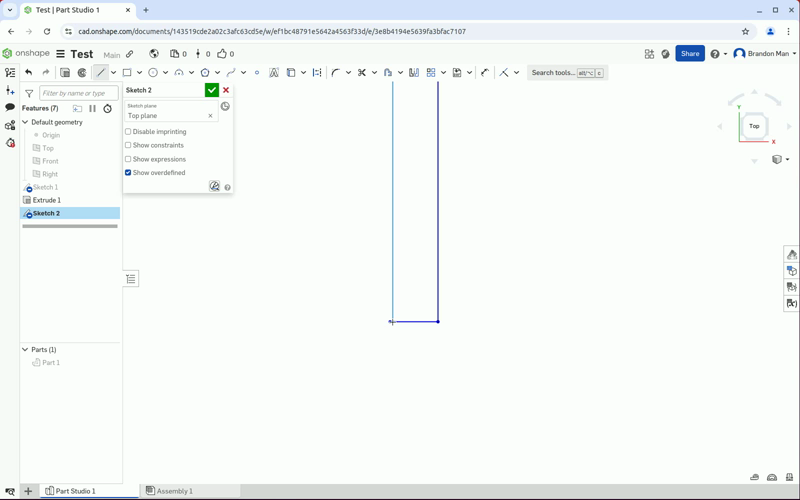
click(392, 321)
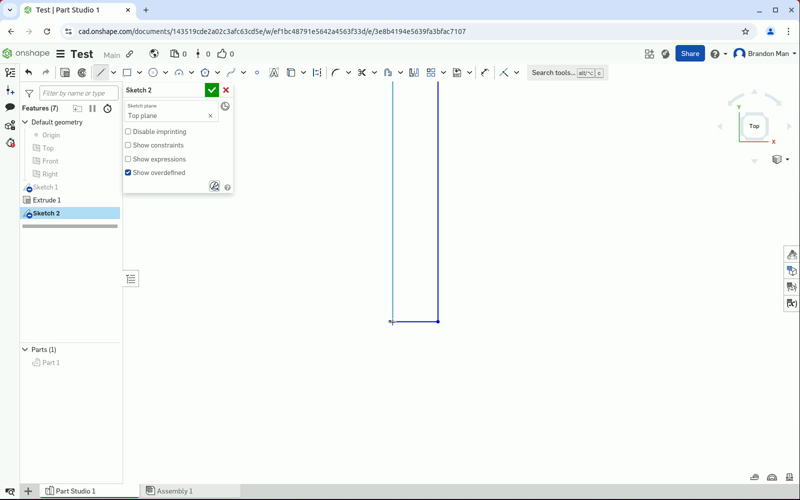
scroll(-6)
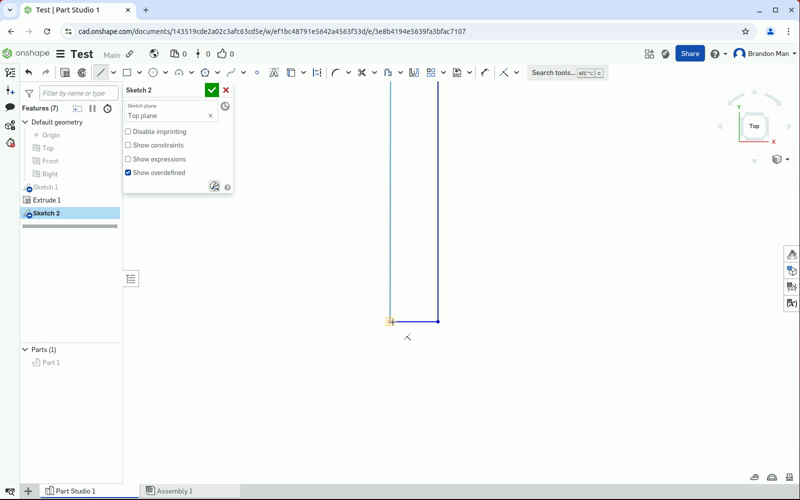
scroll(-6)
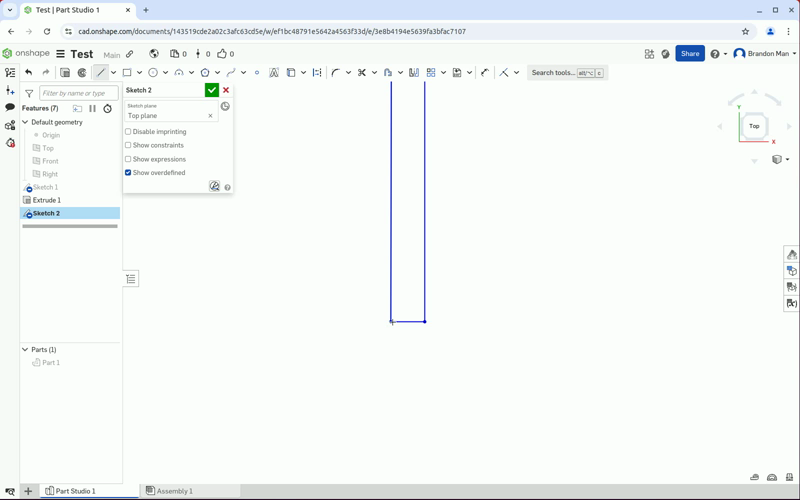
scroll(-6)
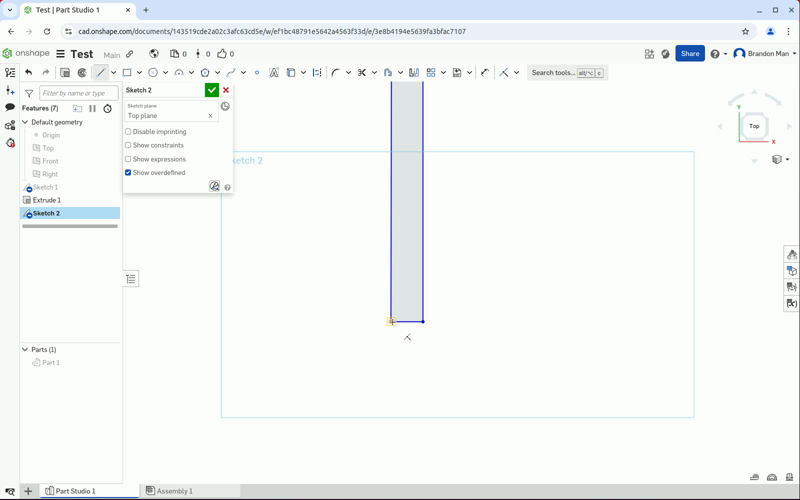
scroll(-6)
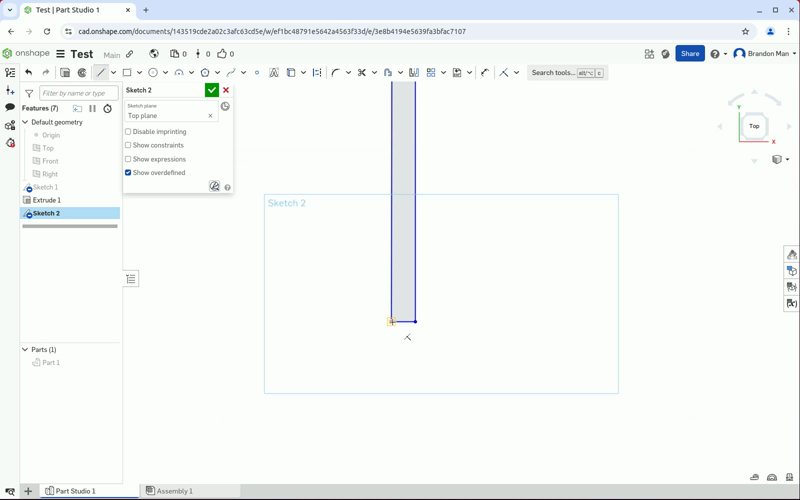
scroll(-6)
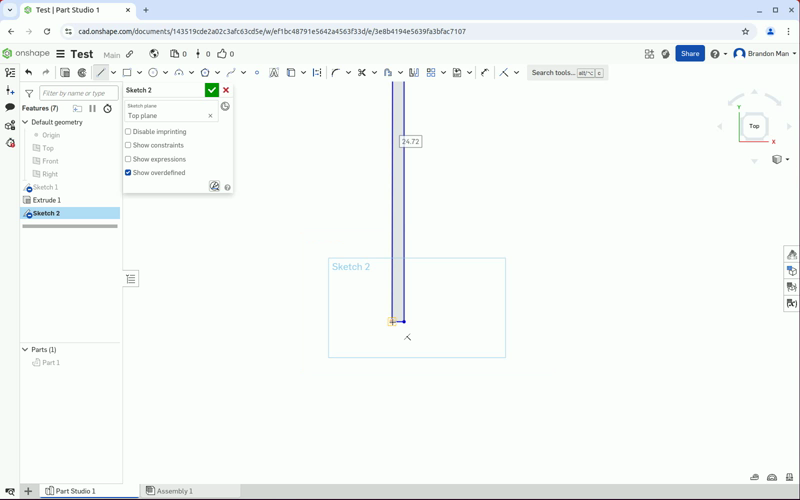
scroll(-6)
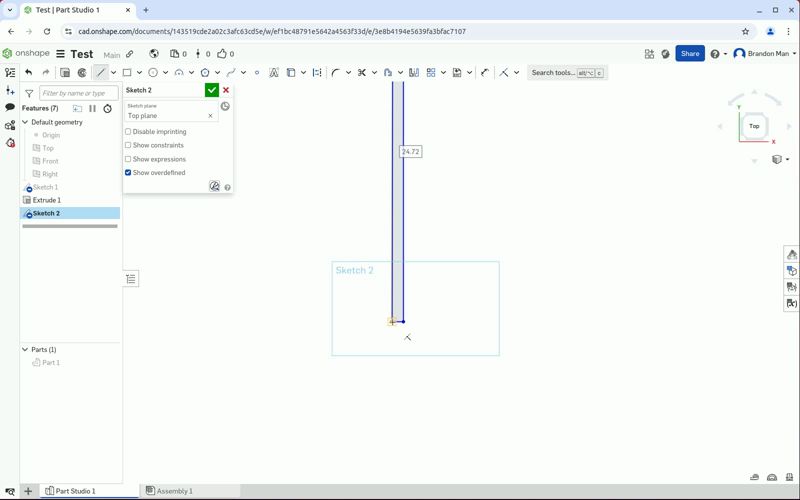
scroll(-6)
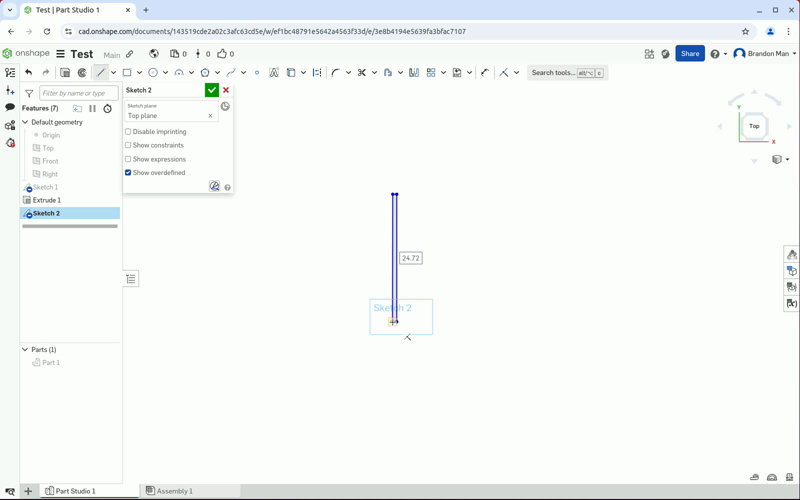
key(esc)
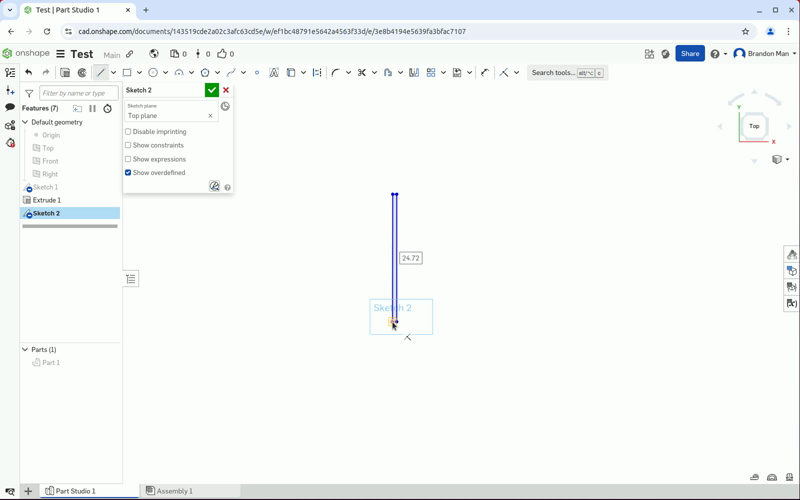
mouse_move(396, 296)
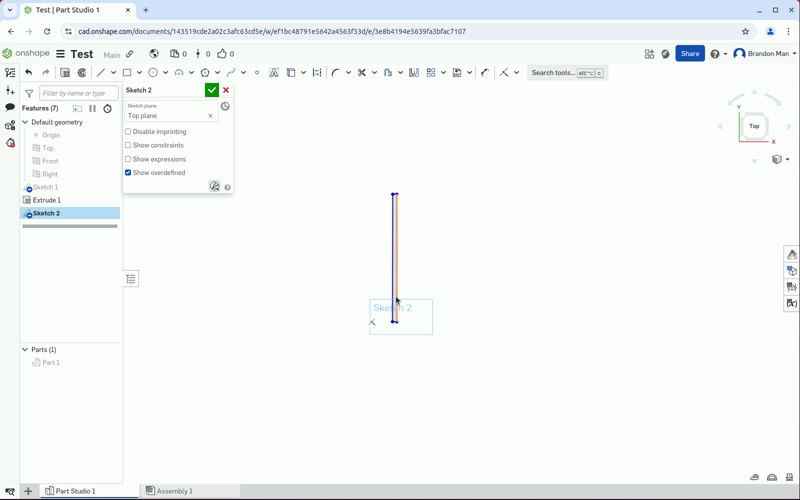
scroll(6)
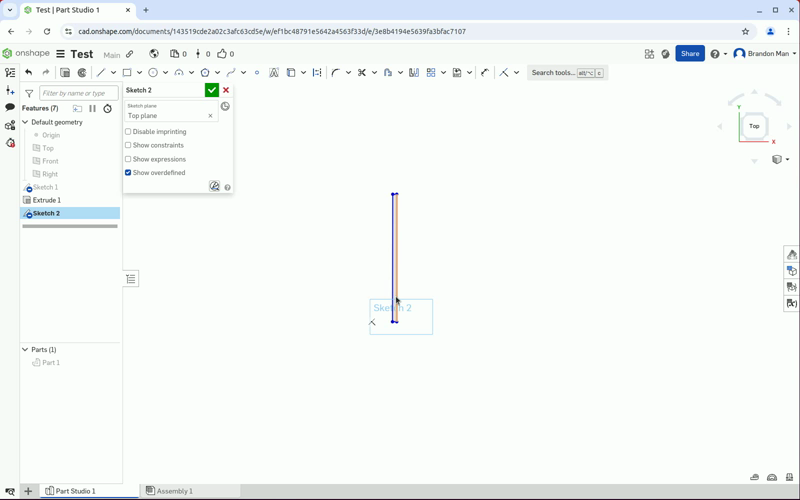
scroll(6)
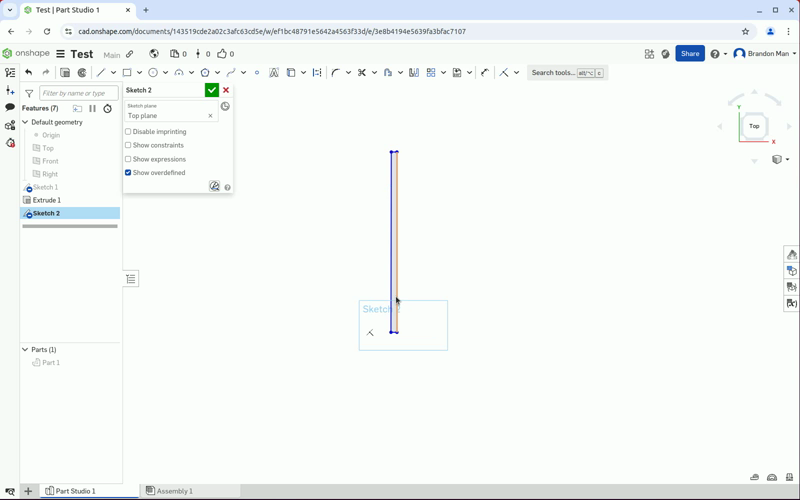
scroll(6)
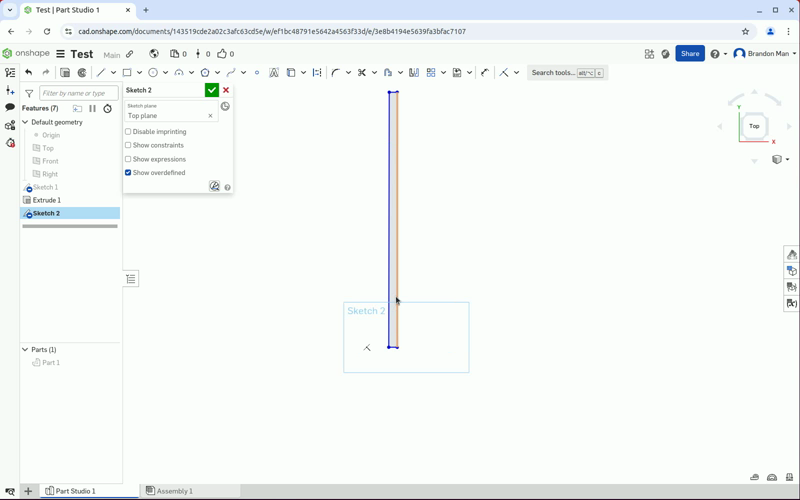
scroll(6)
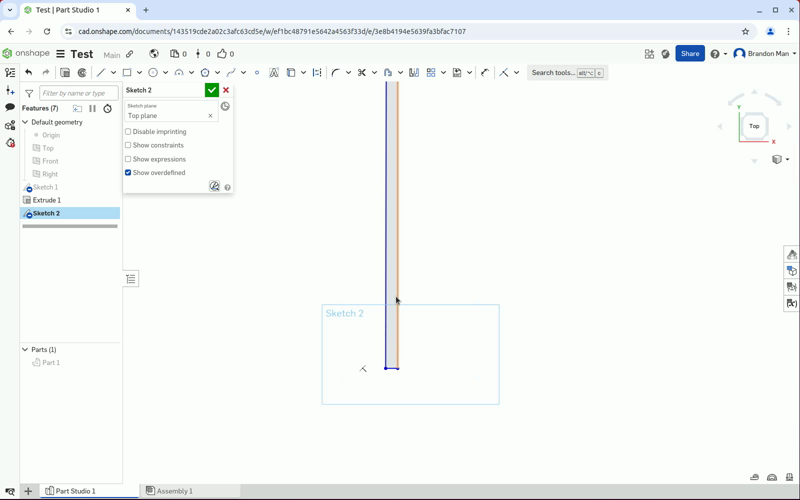
scroll(6)
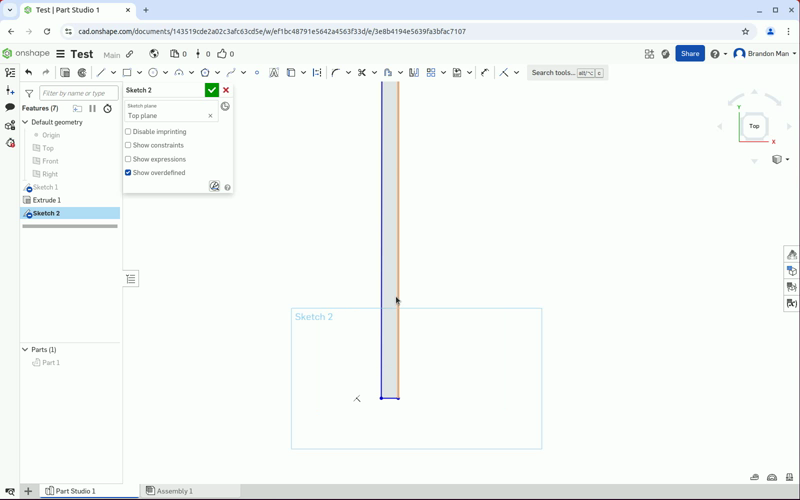
scroll(6)
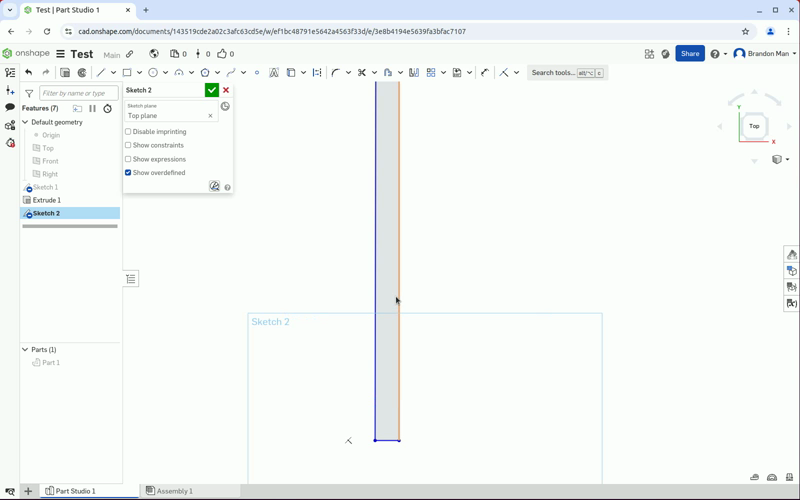
scroll(6)
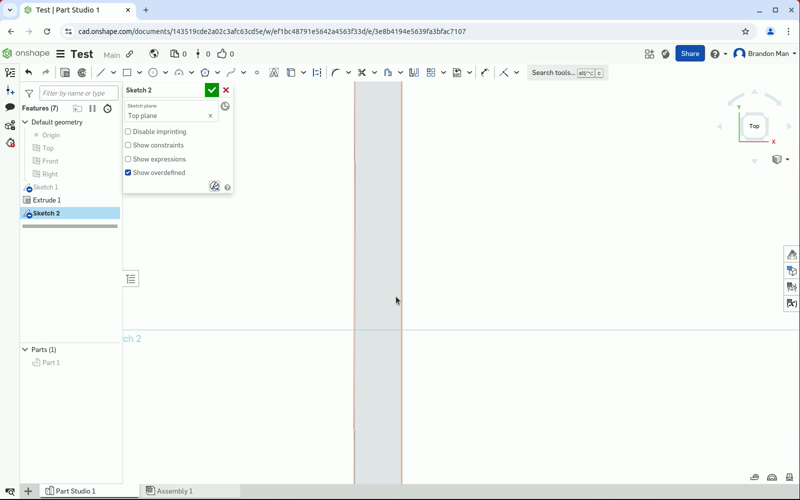
click(396, 296)
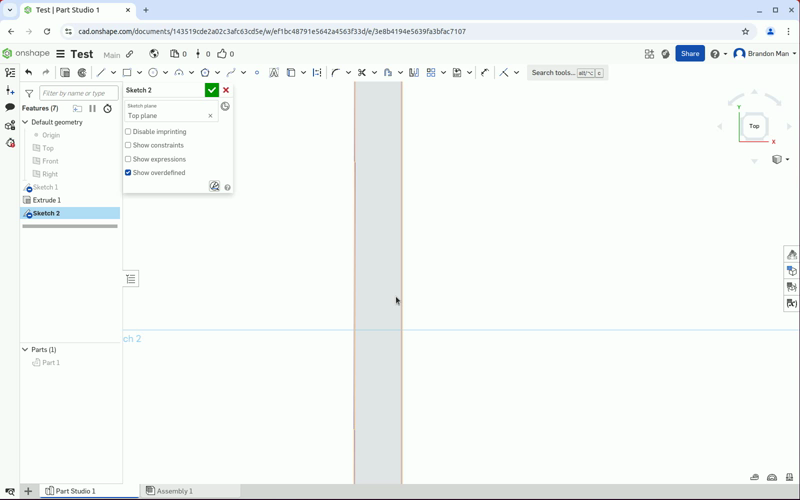
scroll(-6)
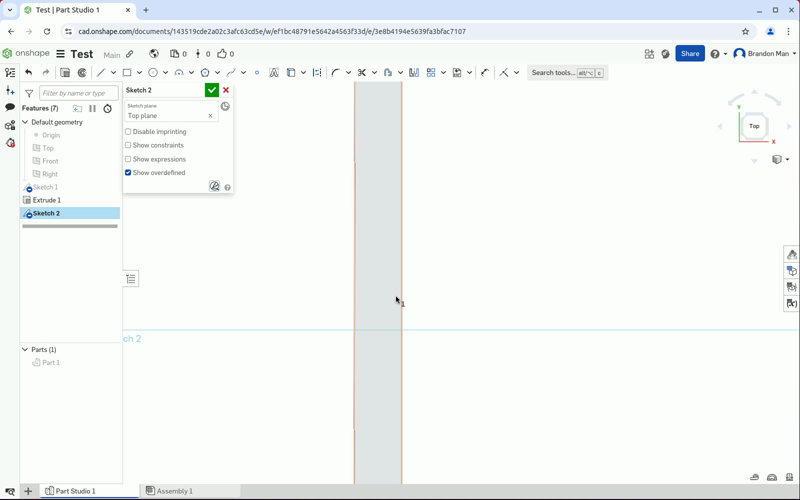
scroll(-6)
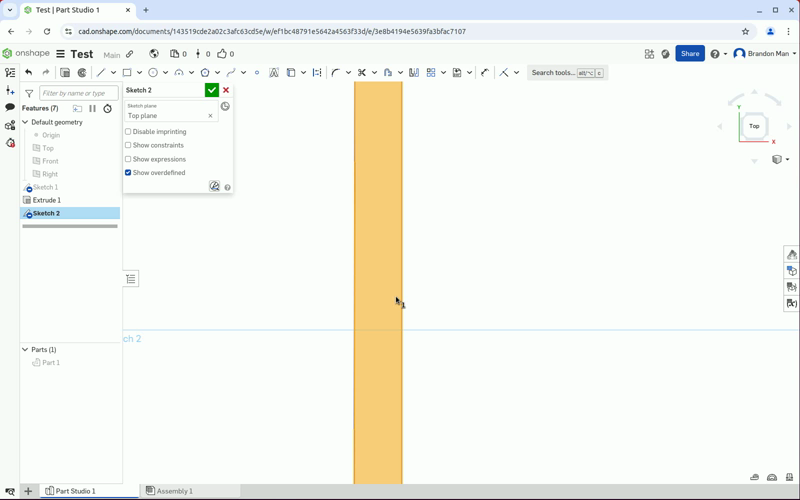
scroll(-6)
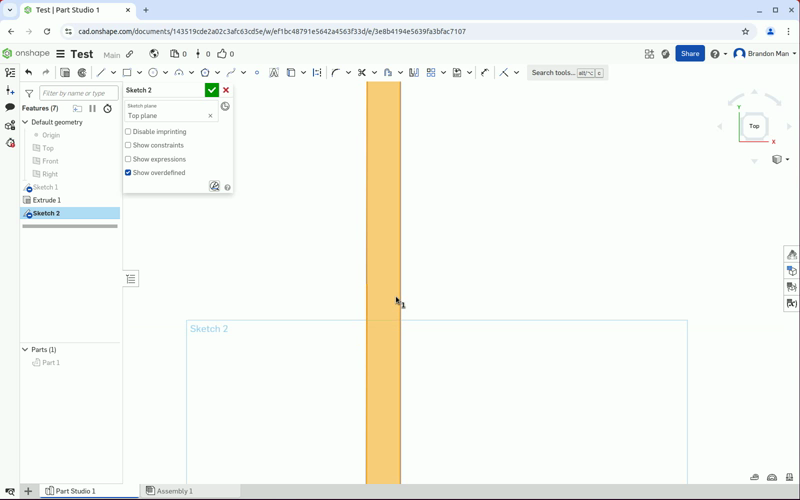
scroll(-6)
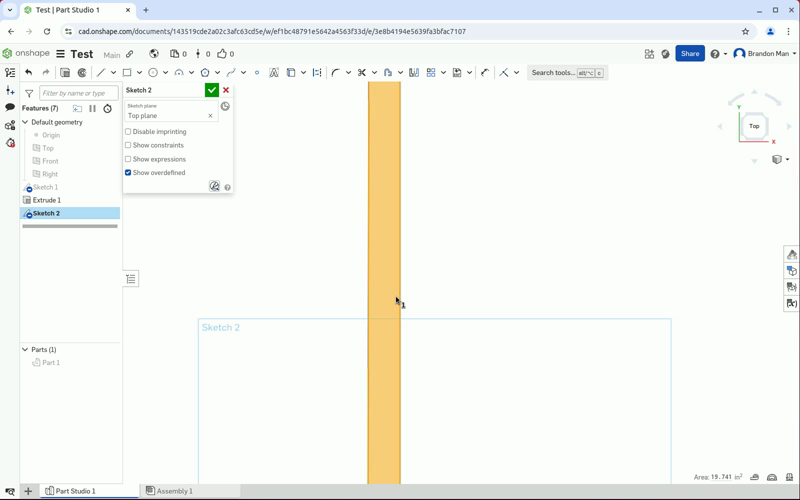
scroll(-6)
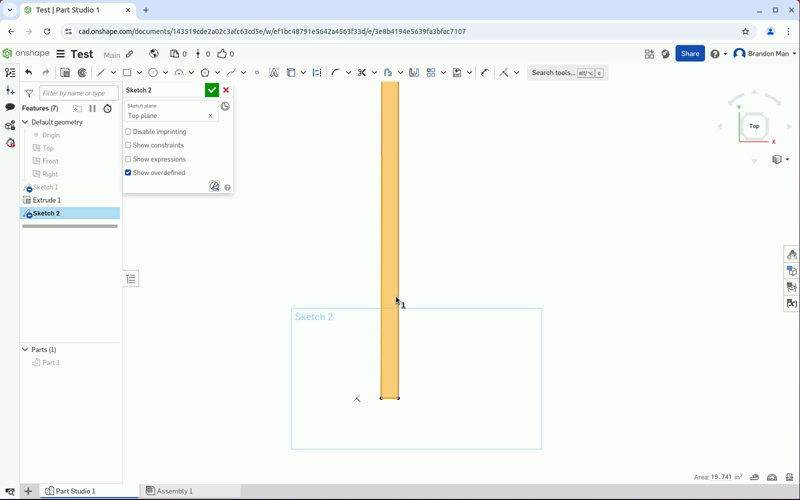
scroll(-6)
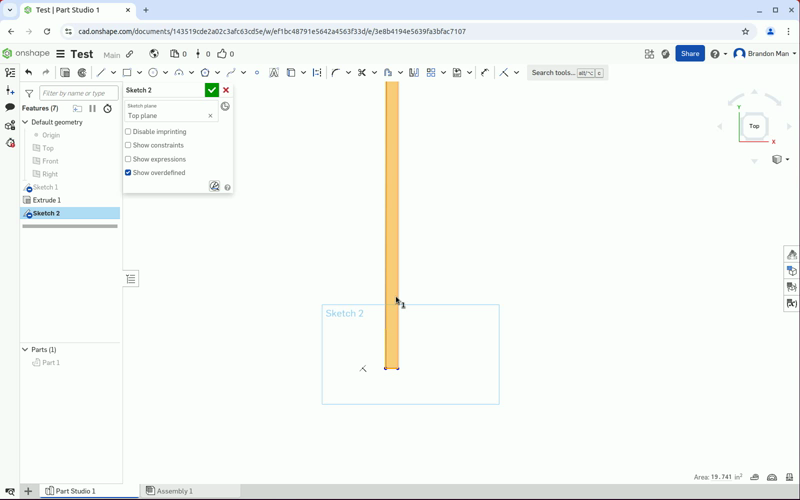
scroll(-6)
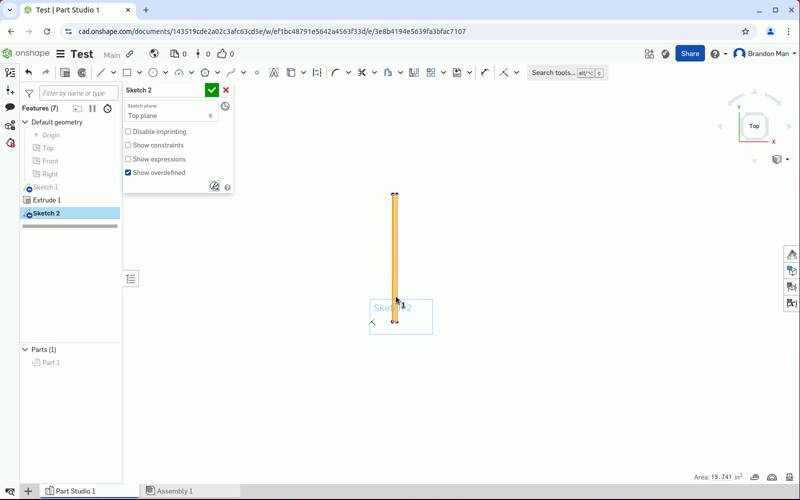
mouse_move(73, 352)
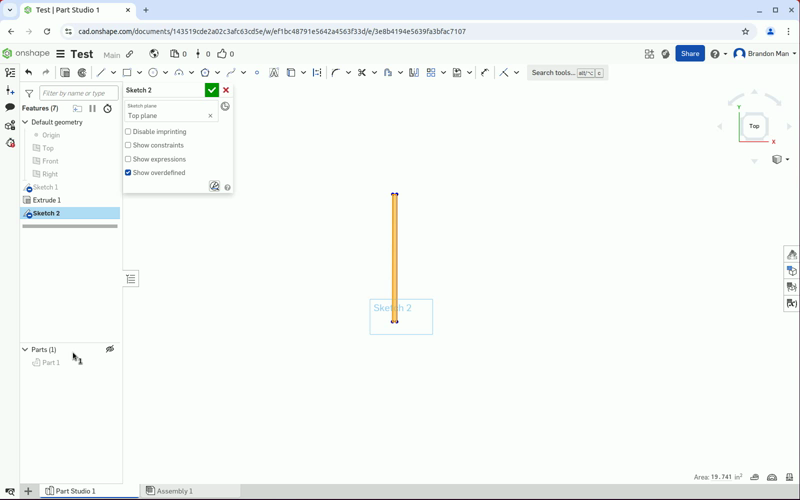
key(shift+y)
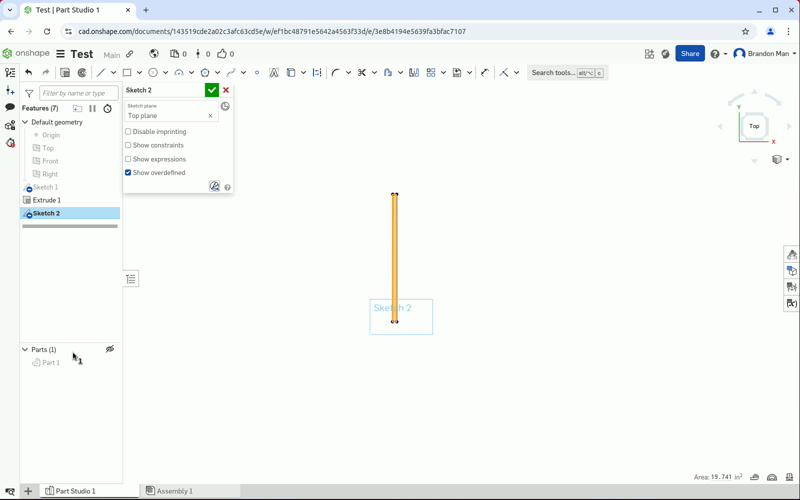
key(shift+e)
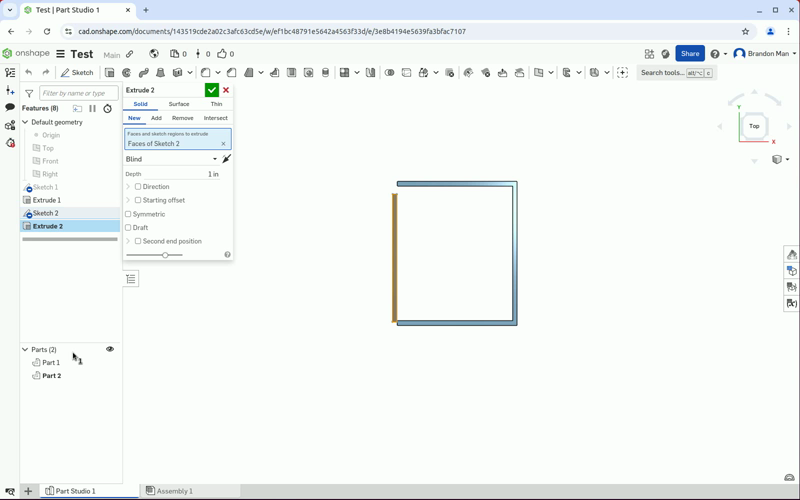
mouse_move(143, 106)
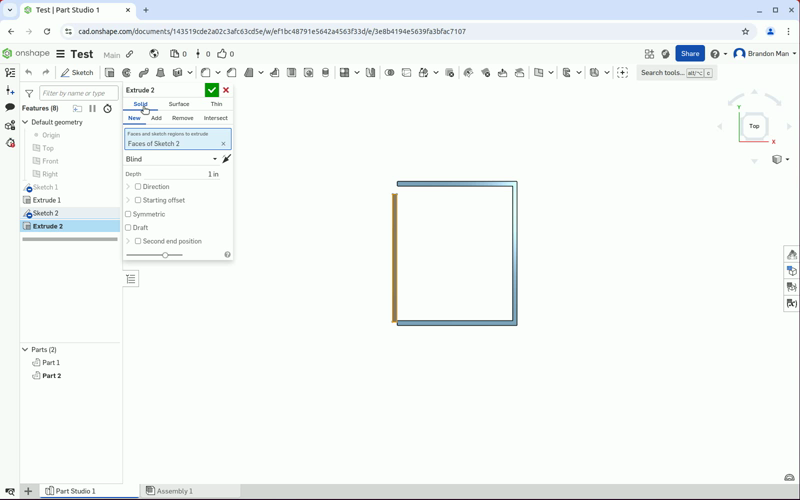
click(143, 106)
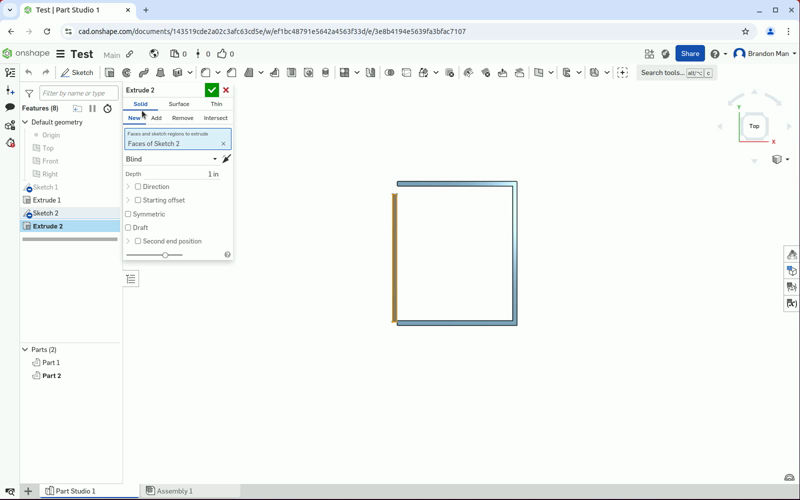
mouse_move(137, 120)
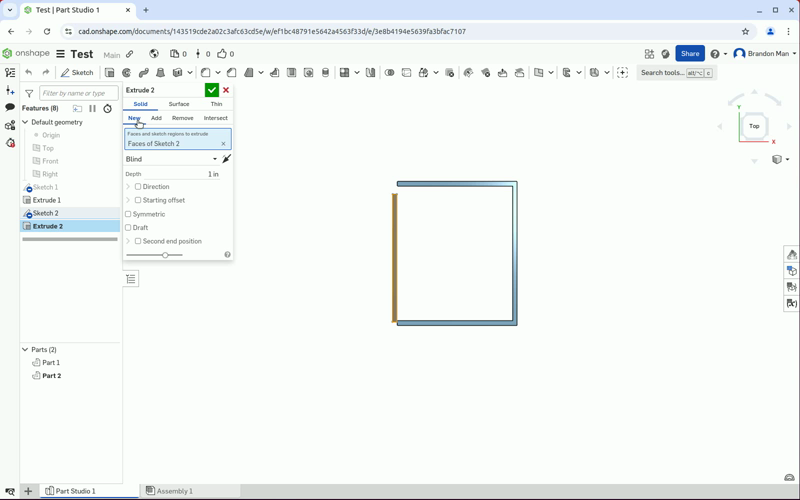
click(137, 120)
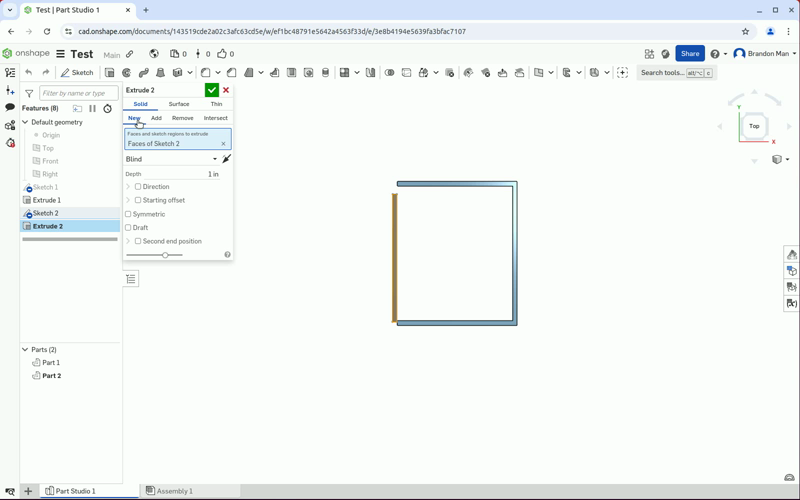
key(tab, 4)
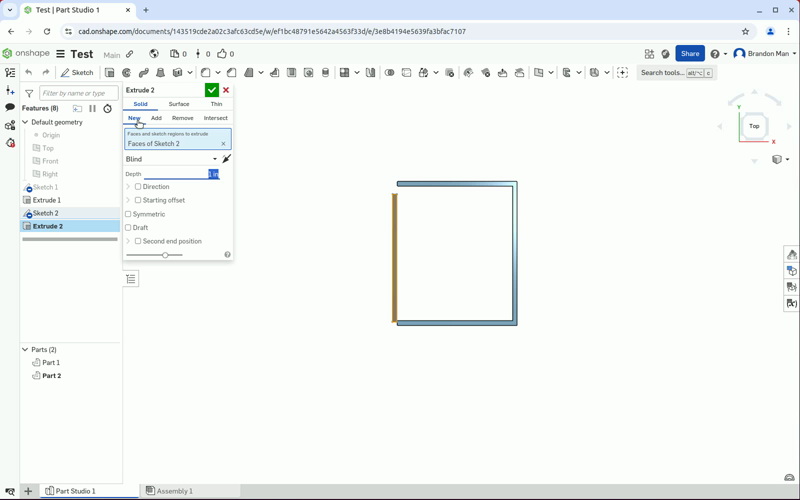
text(0.722)
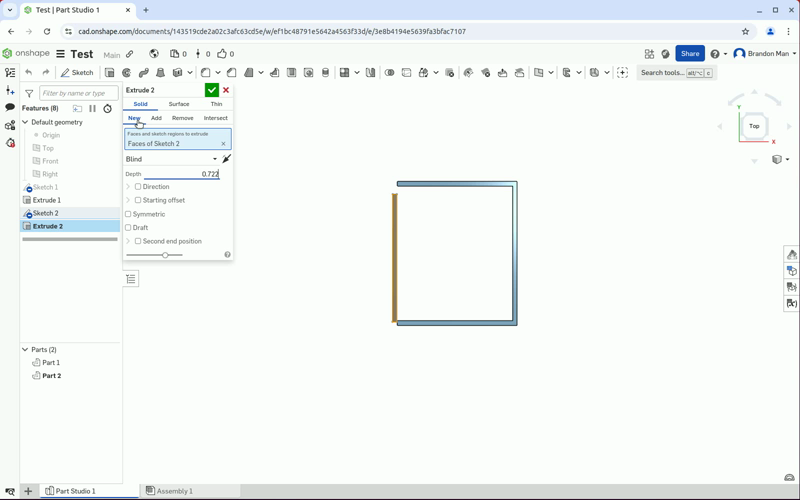
key(enter)
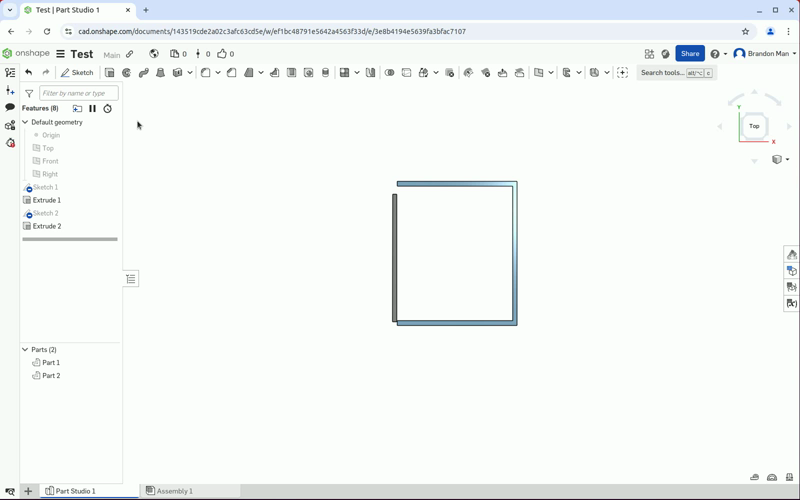
key(shift+h)
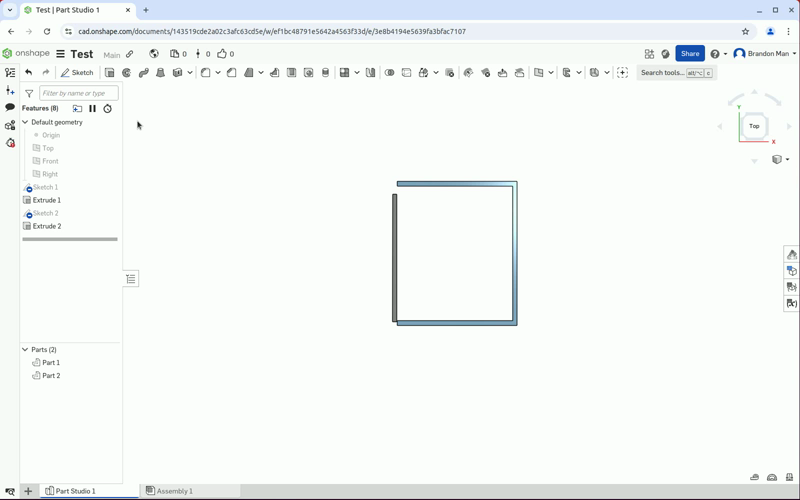
key(shift+h)
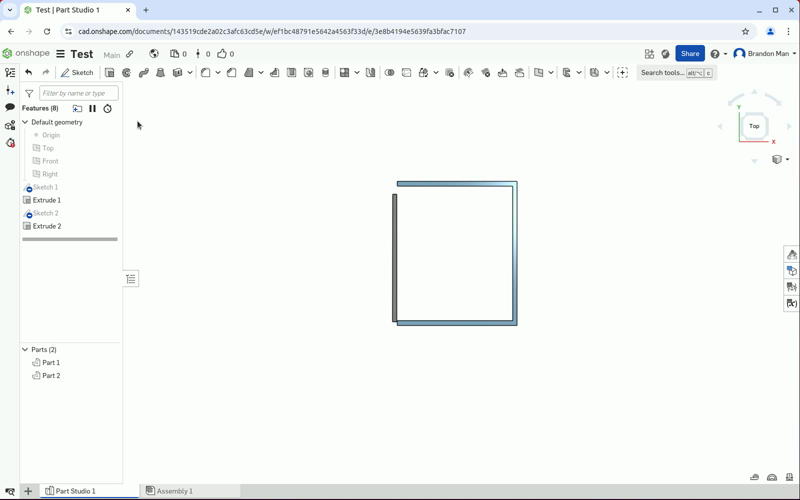
mouse_move(73, 189)
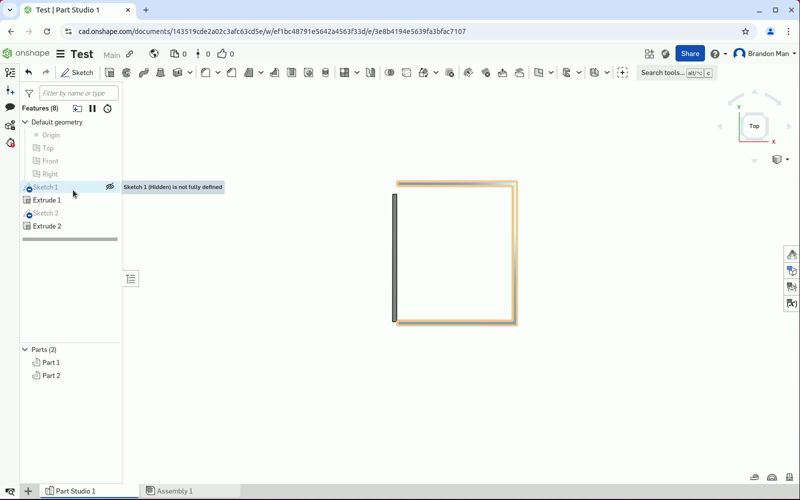
click(73, 189)
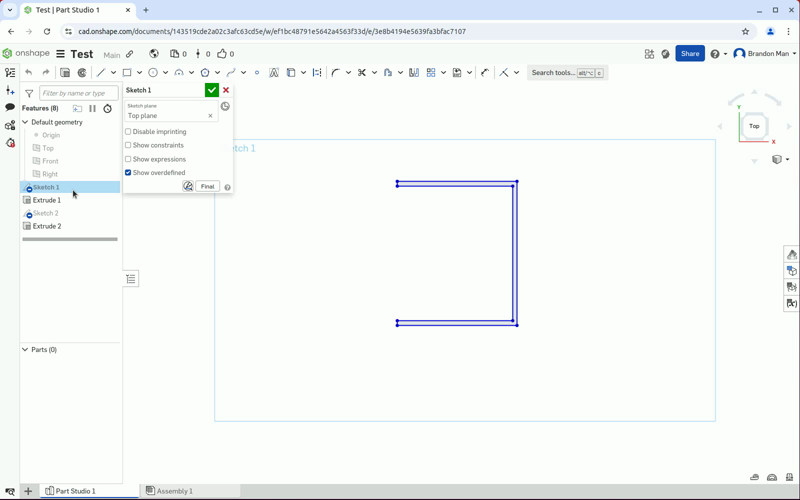
mouse_move(229, 92)
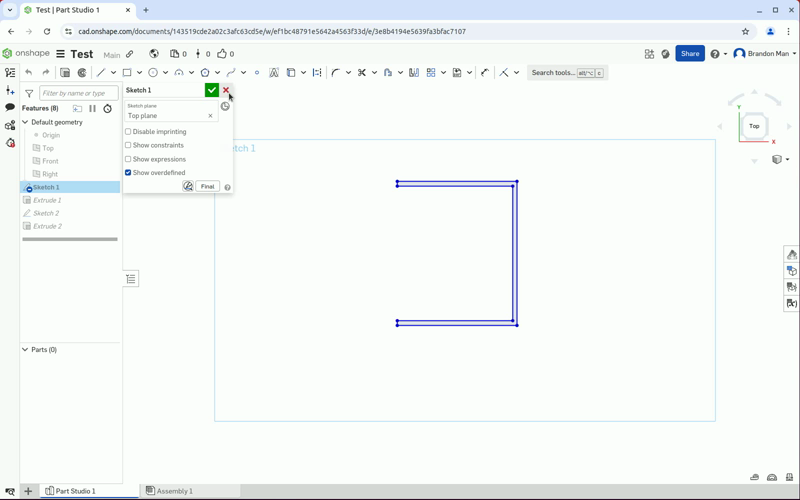
click(229, 92)
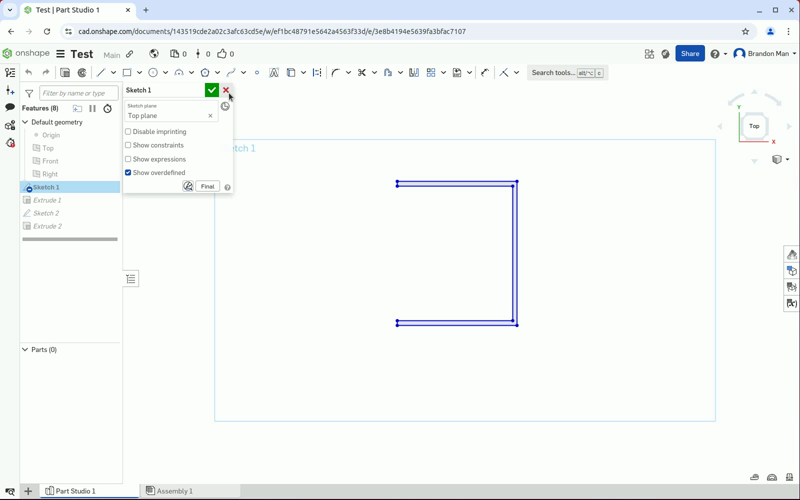
key(shift+s)
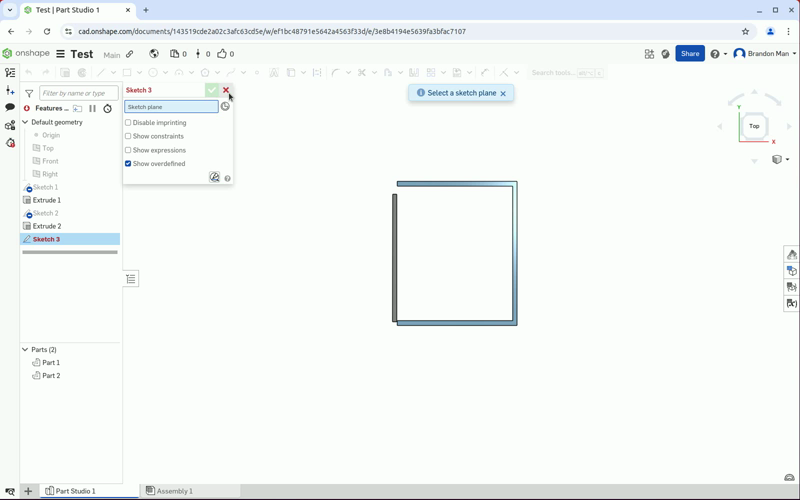
mouse_move(73, 150)
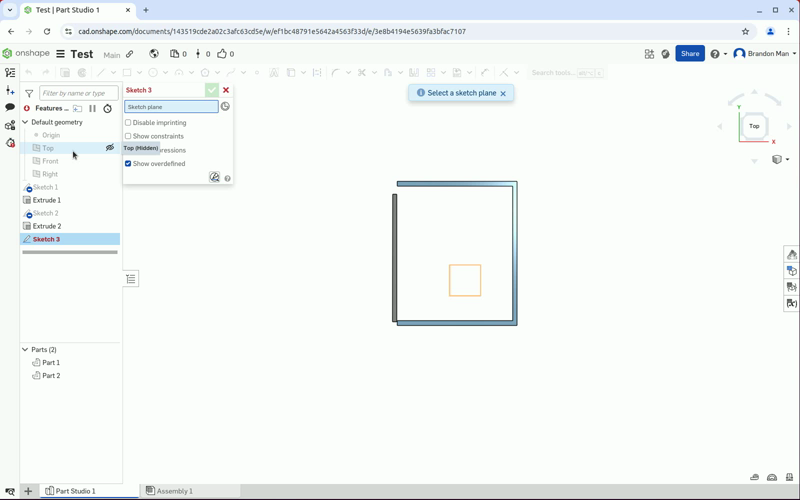
click(73, 150)
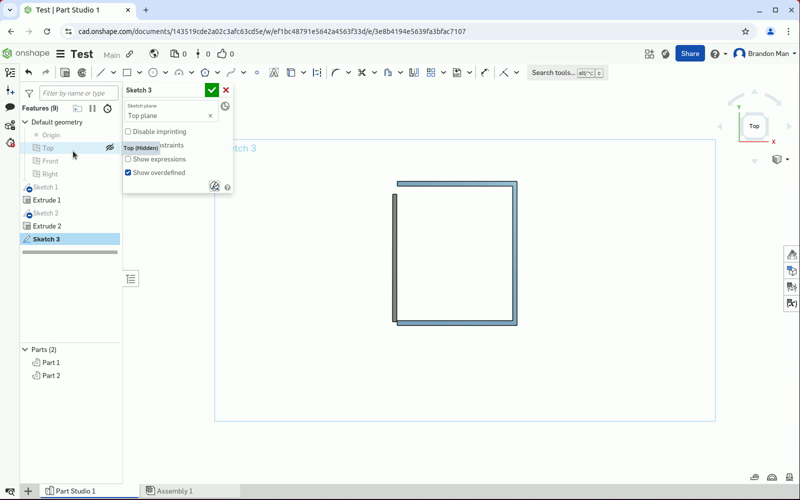
mouse_move(73, 352)
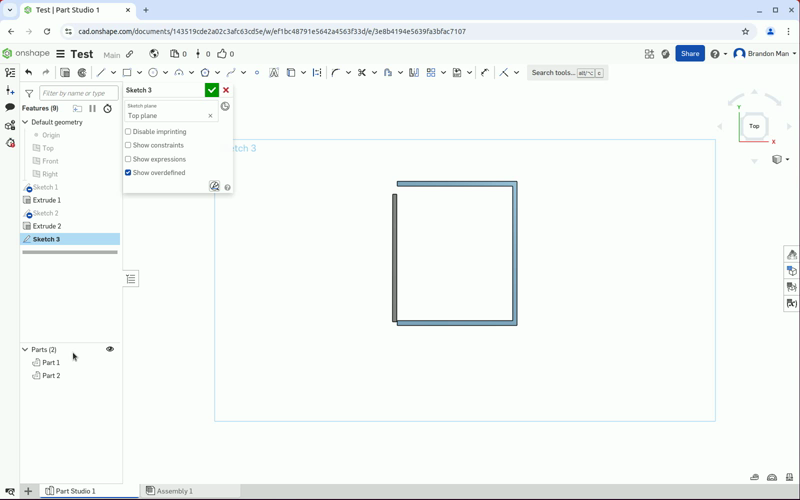
key(y)
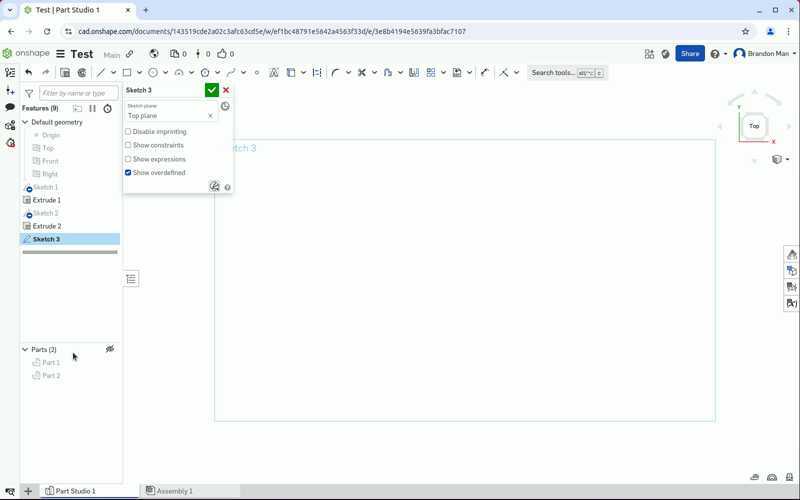
key(l)
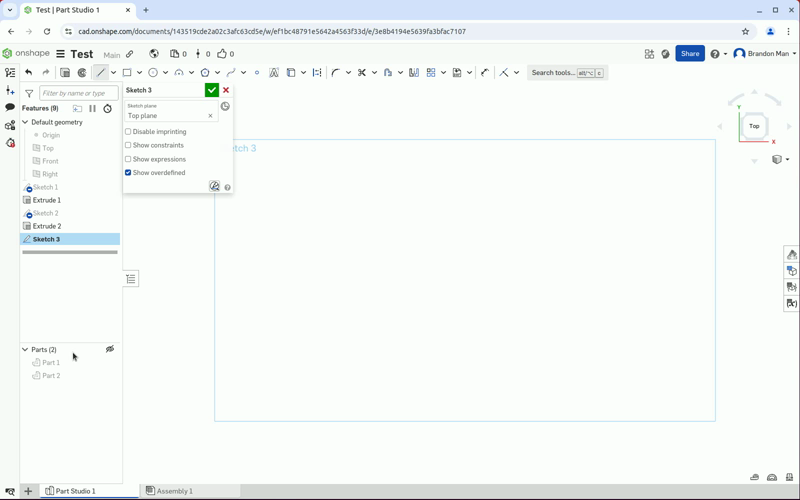
key_down(shift)
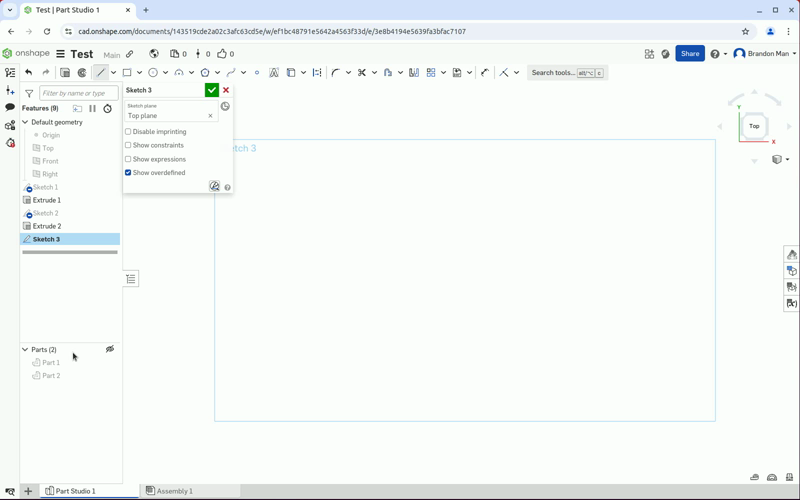
mouse_move(392, 193)
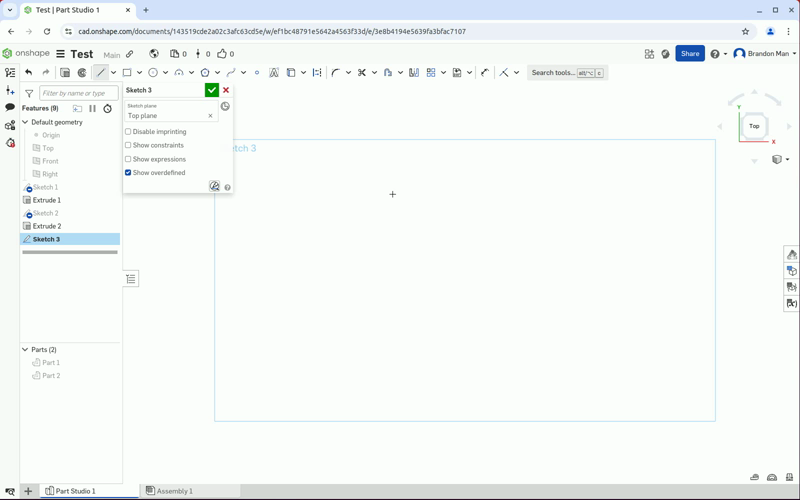
click(392, 193)
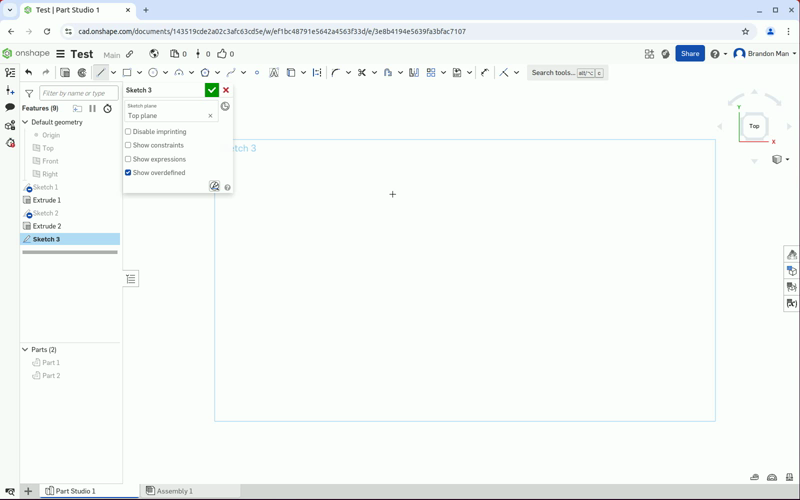
key_up(shift)
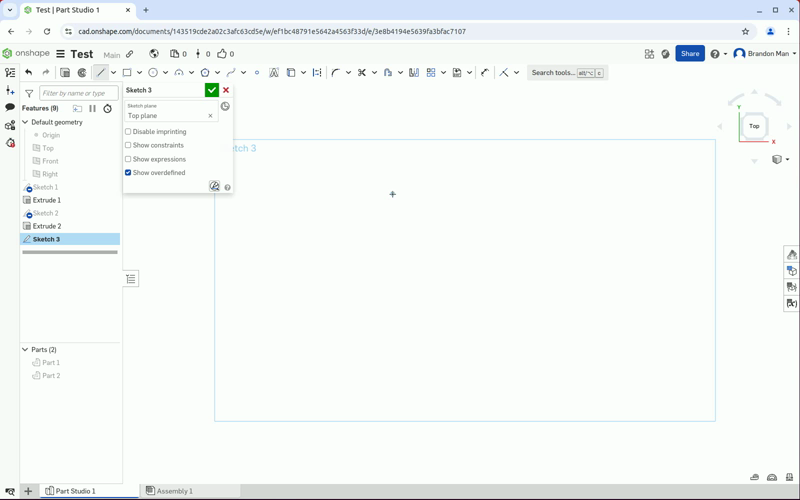
key_down(shift)
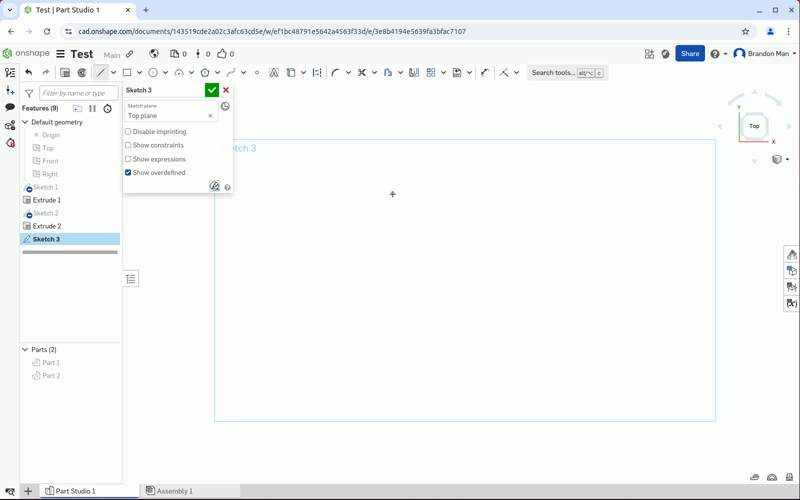
mouse_move(422, 193)
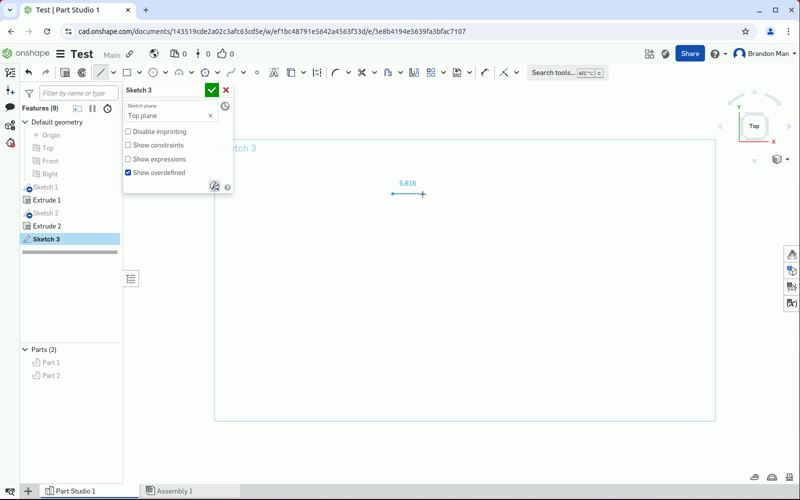
mouse_move(397, 193)
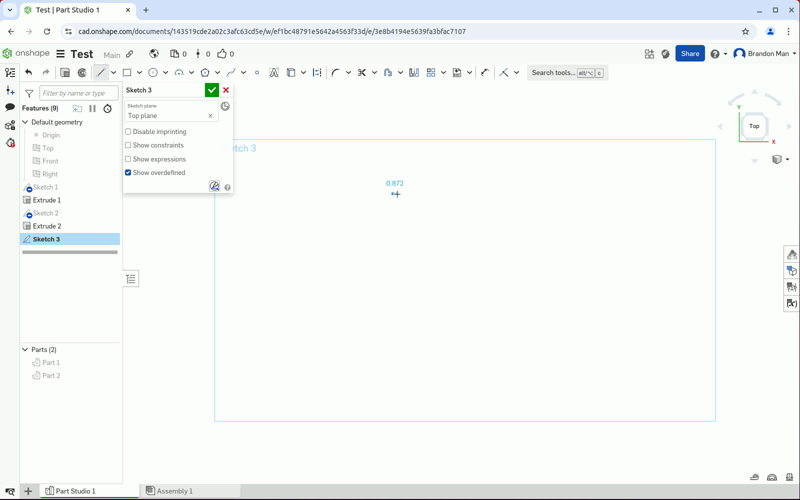
scroll(6)
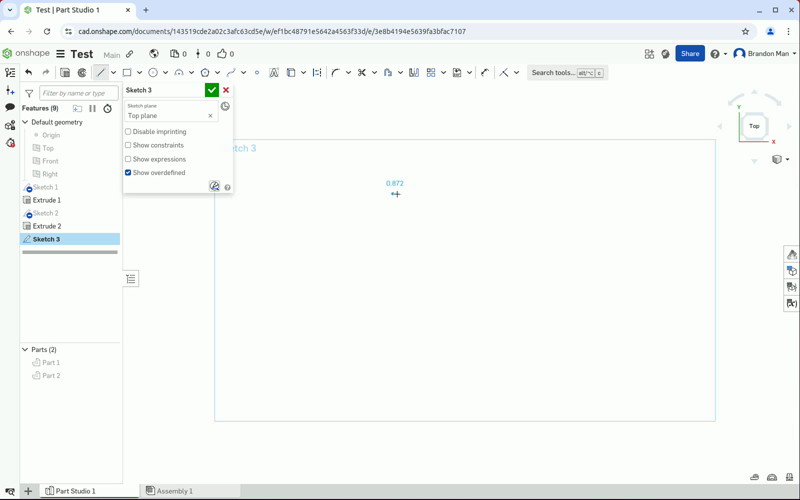
scroll(6)
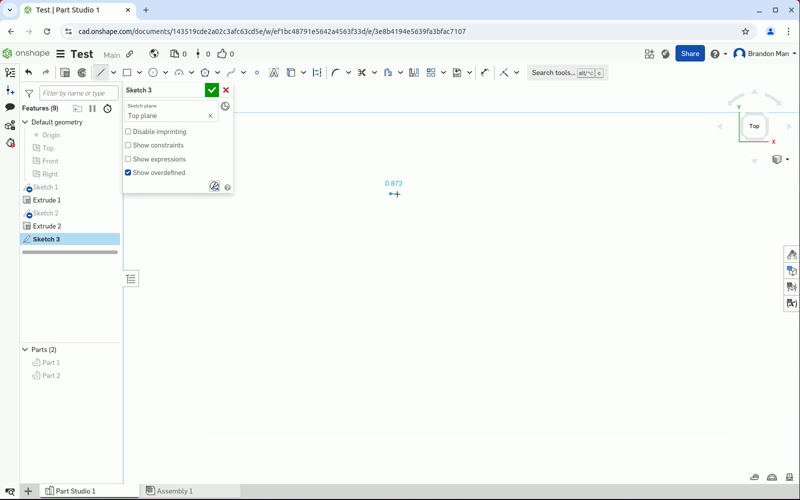
scroll(6)
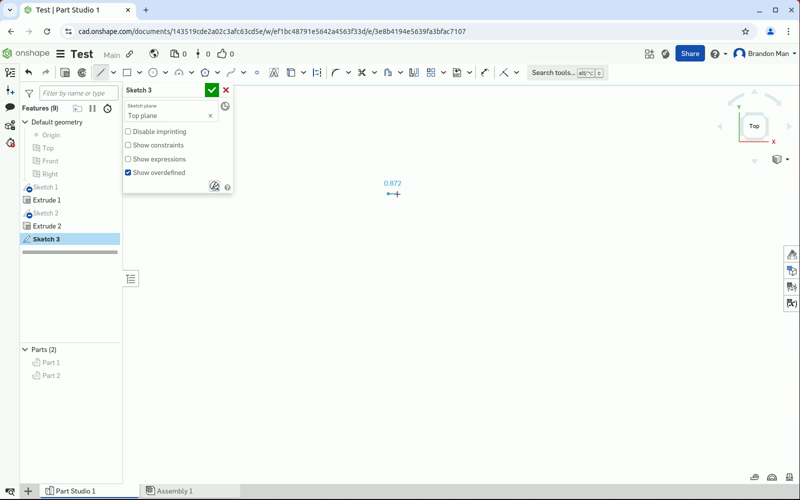
scroll(6)
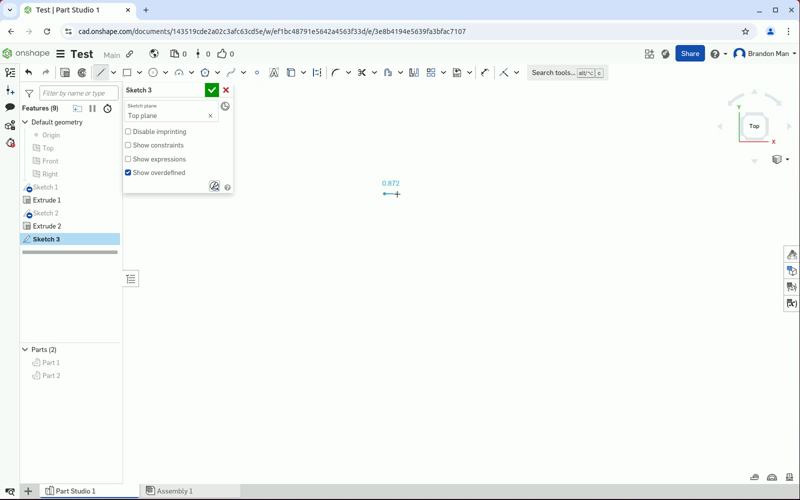
scroll(6)
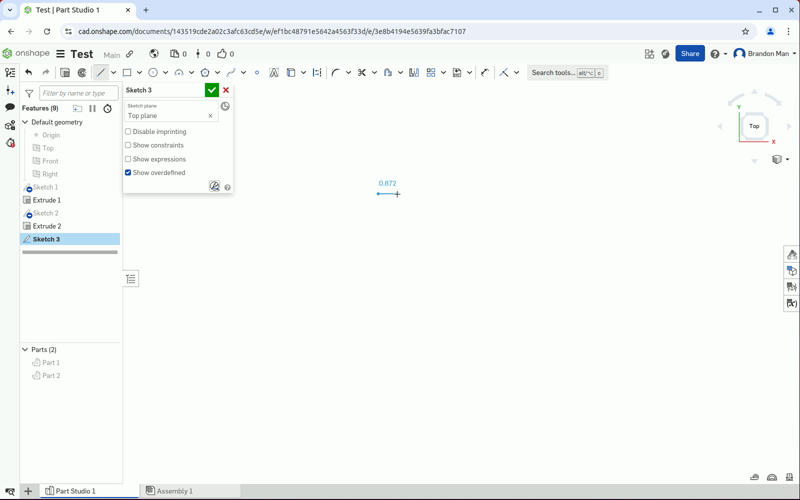
scroll(6)
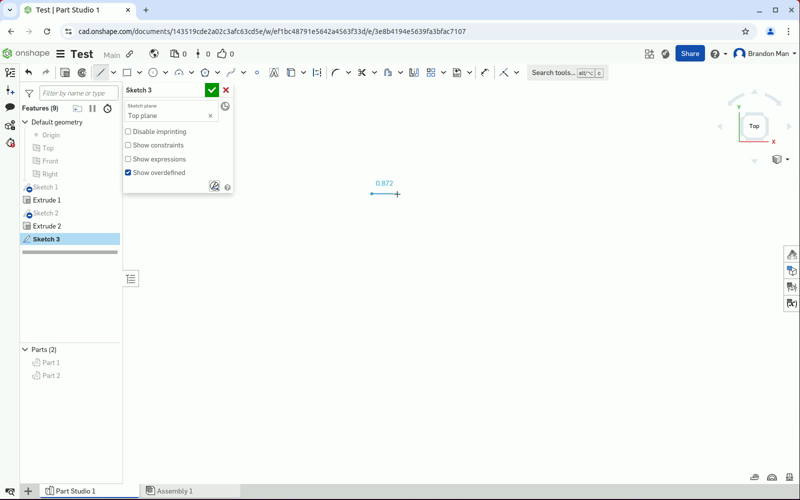
scroll(6)
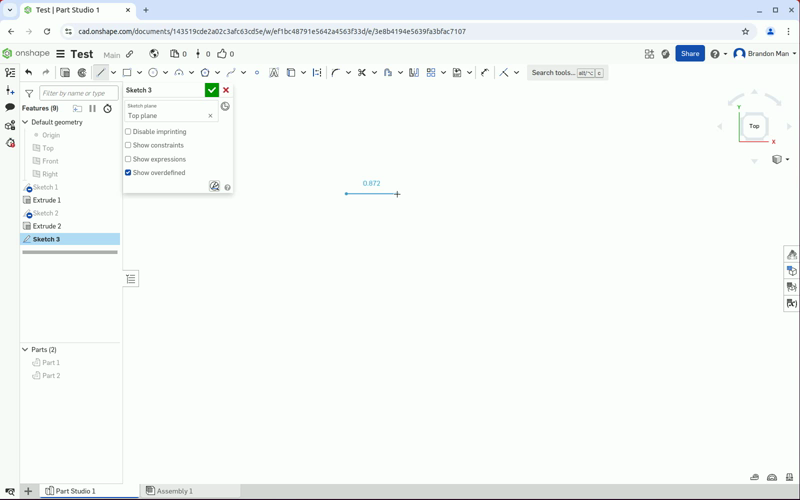
click(397, 193)
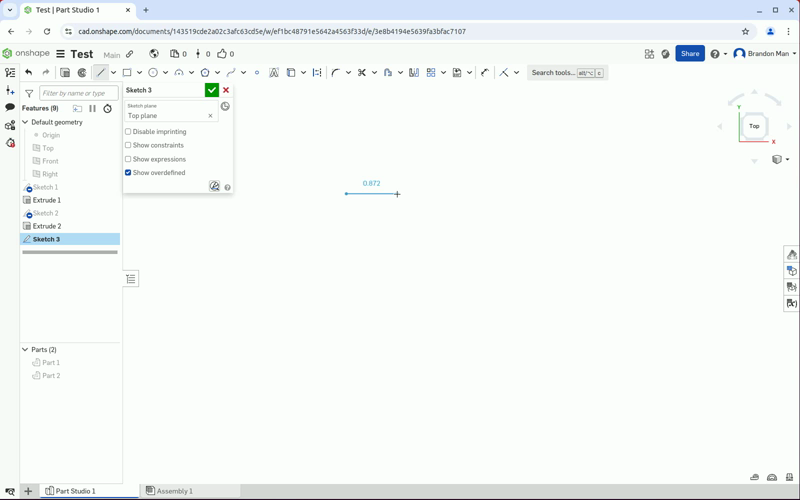
scroll(-6)
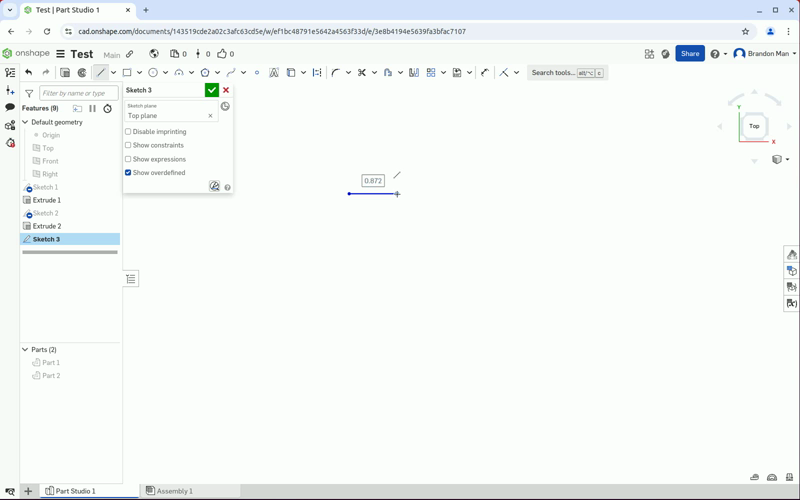
scroll(-6)
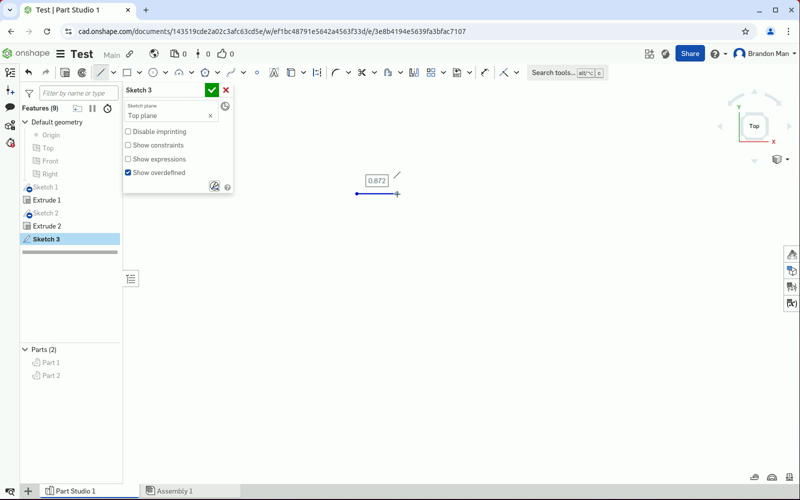
scroll(-6)
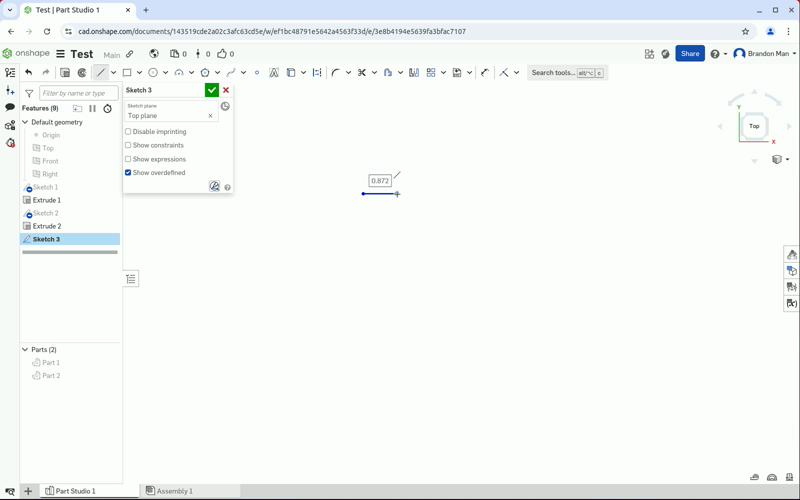
scroll(-6)
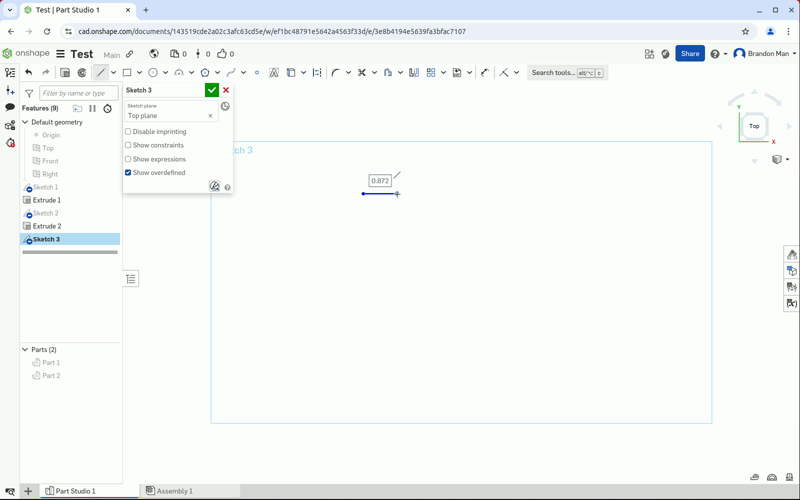
scroll(-6)
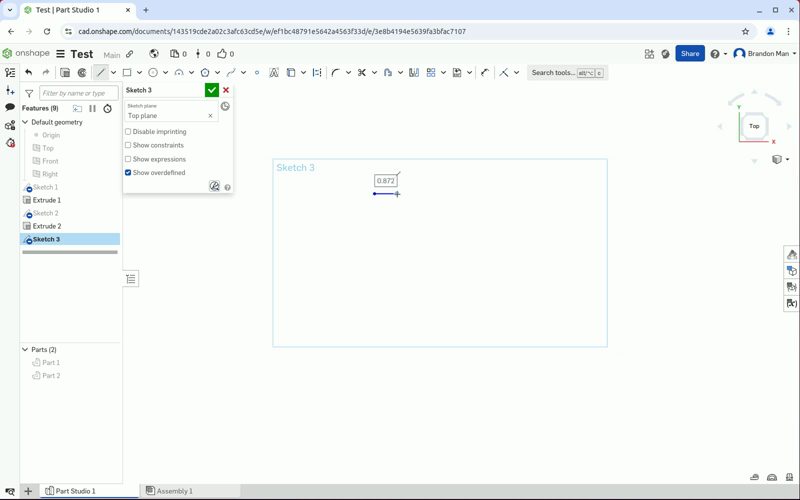
scroll(-6)
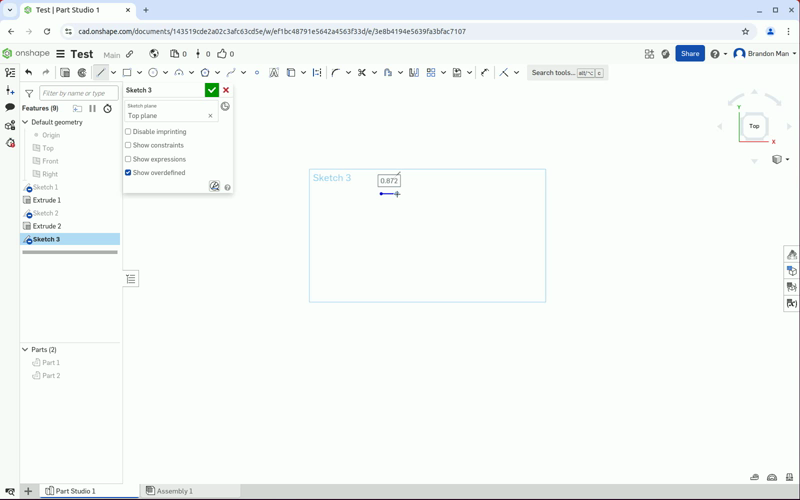
scroll(-6)
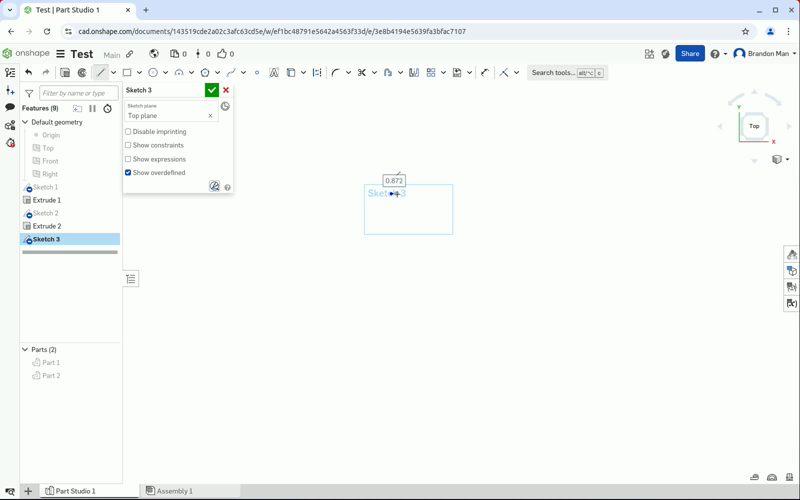
key_up(shift)
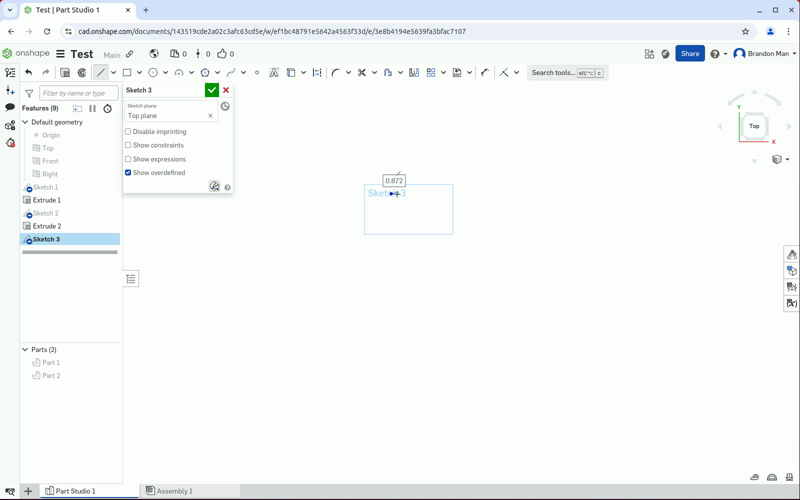
key_down(shift)
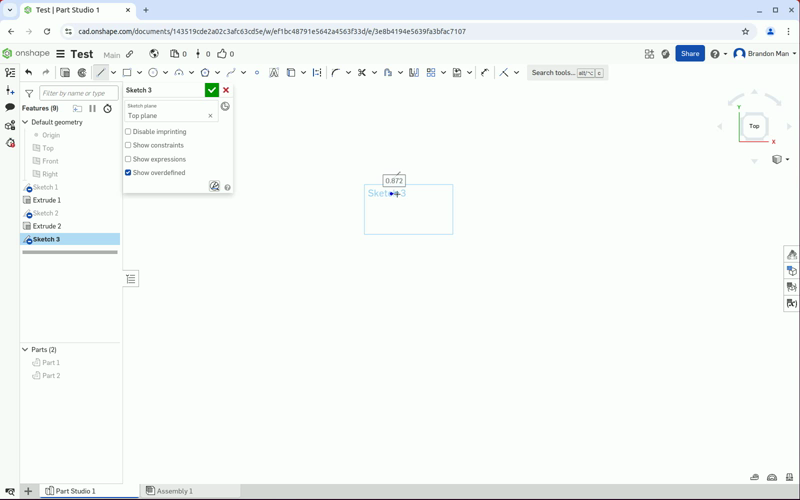
mouse_move(427, 193)
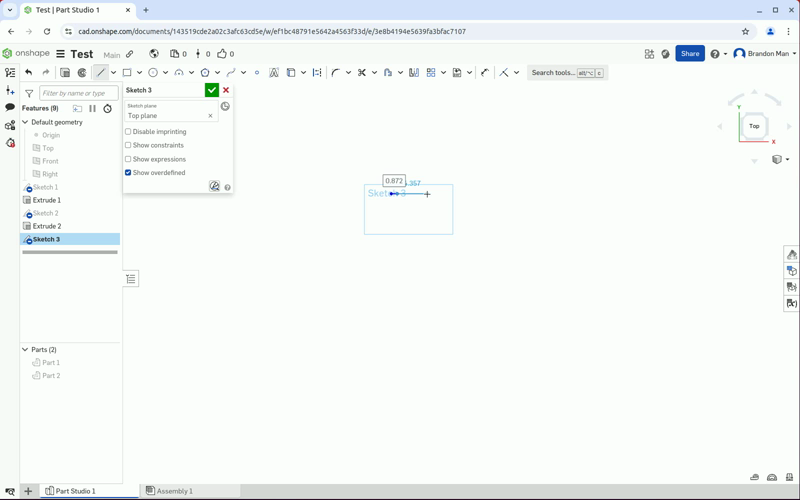
mouse_move(397, 189)
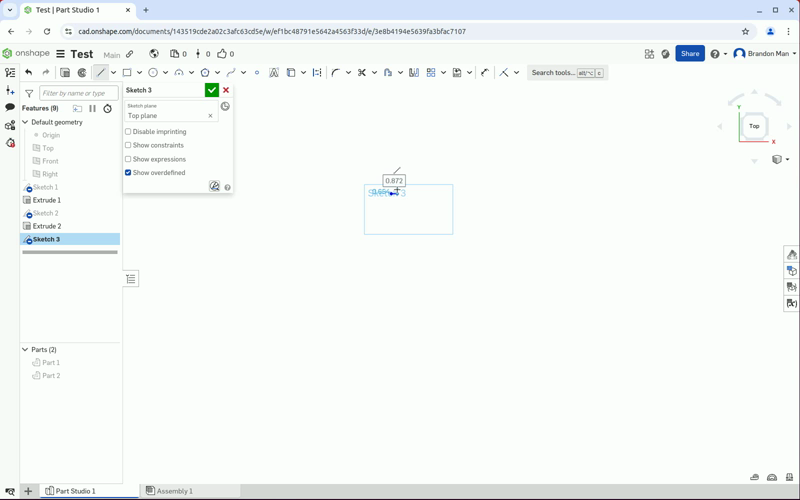
scroll(6)
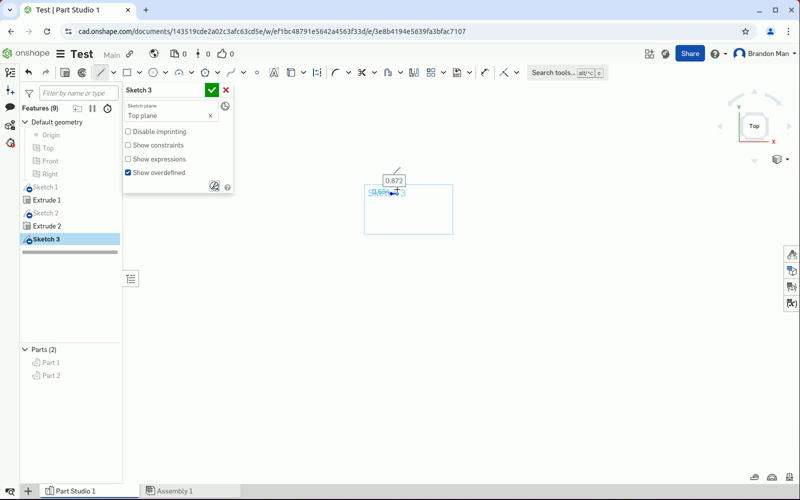
scroll(6)
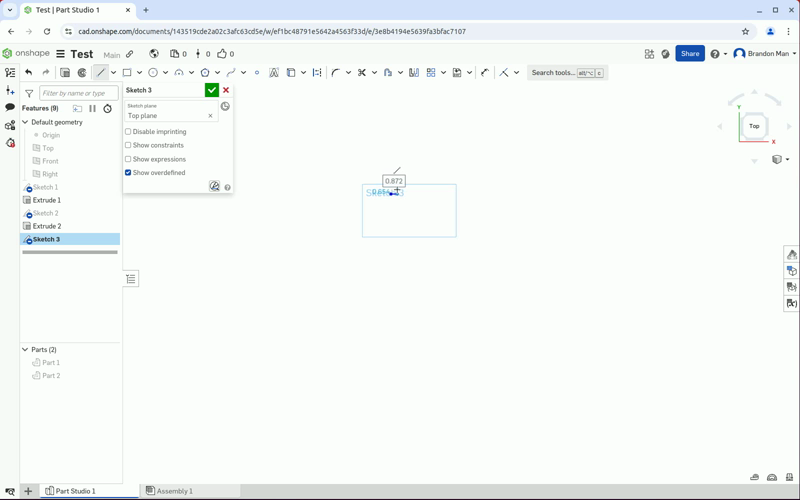
scroll(6)
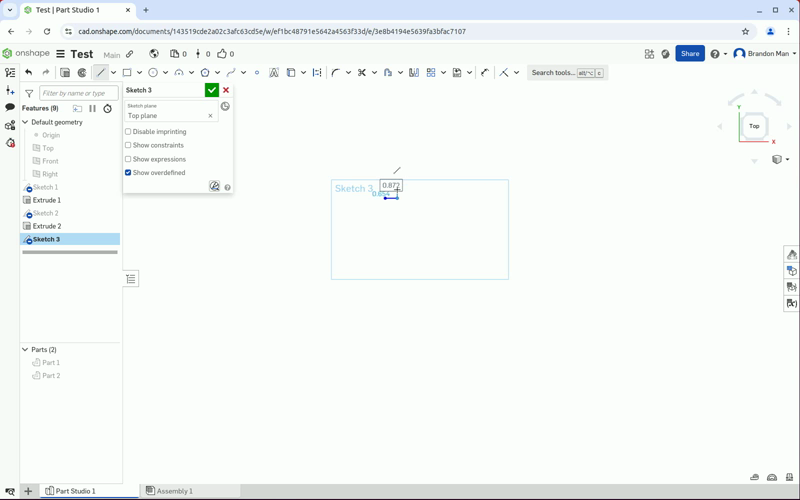
scroll(6)
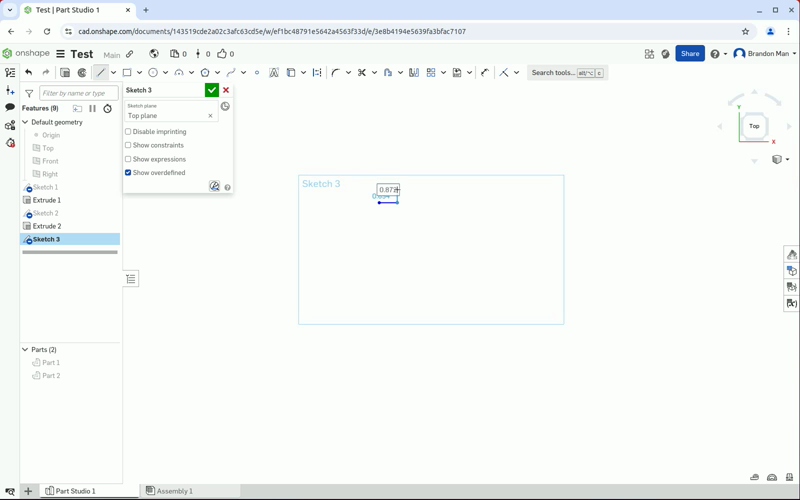
scroll(6)
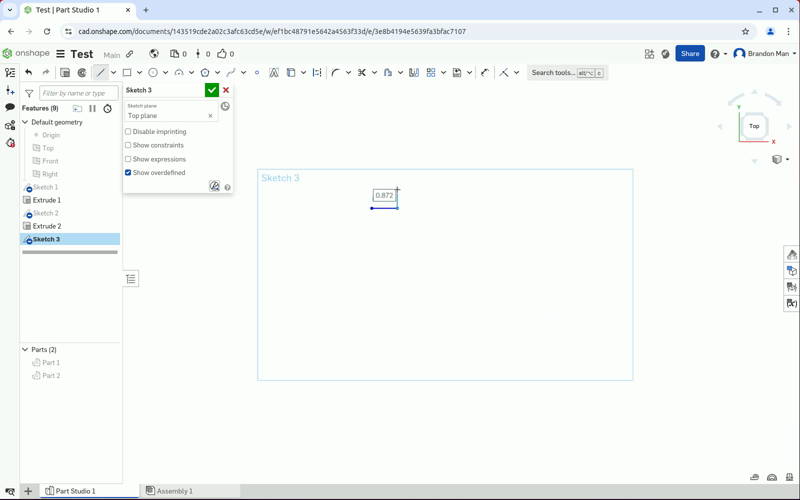
scroll(6)
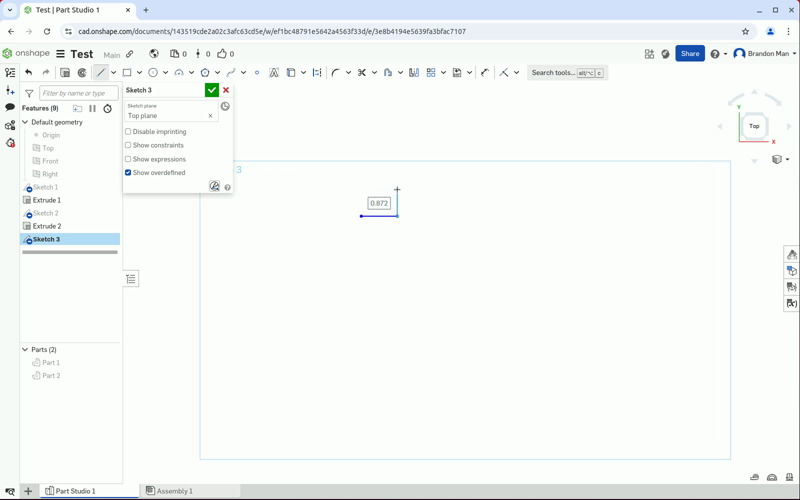
scroll(6)
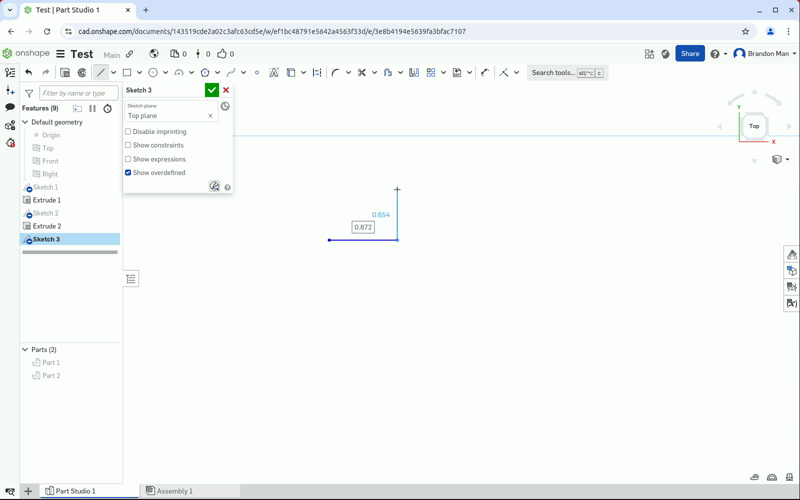
click(397, 189)
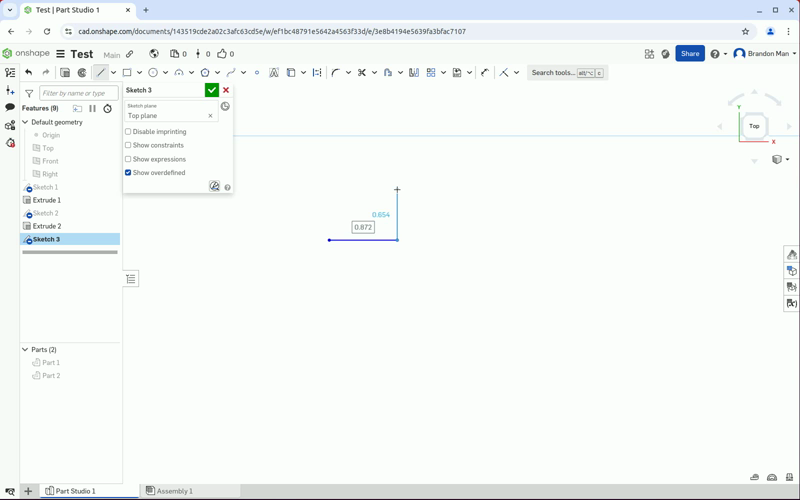
scroll(-6)
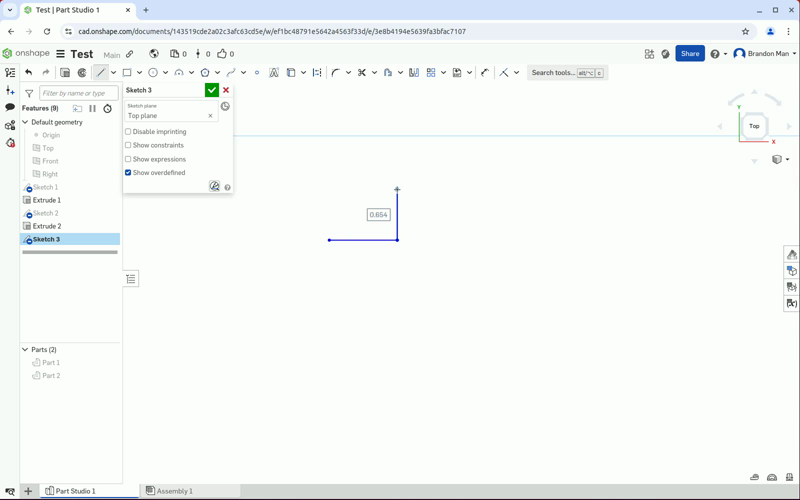
scroll(-6)
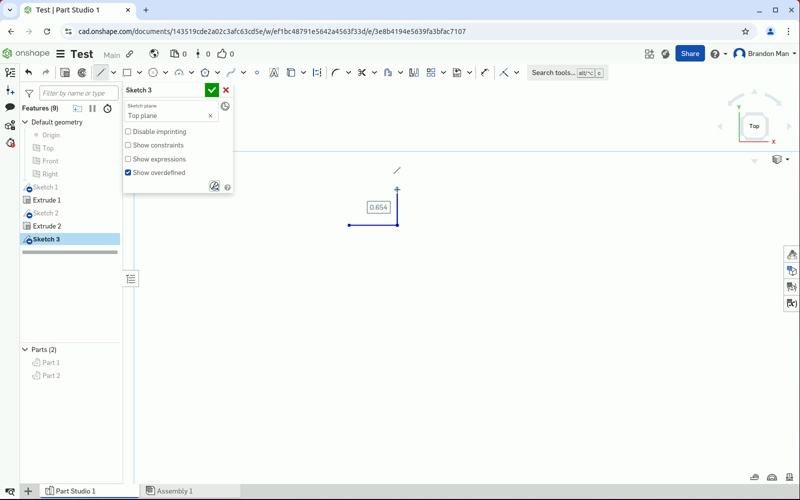
scroll(-6)
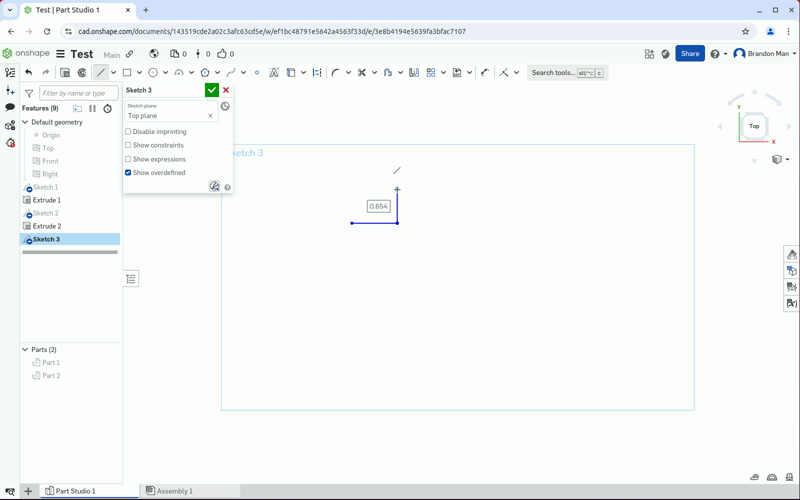
scroll(-6)
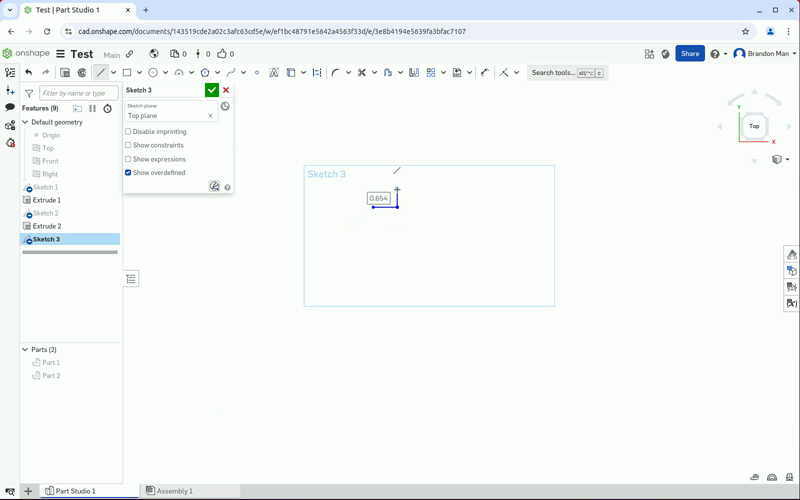
scroll(-6)
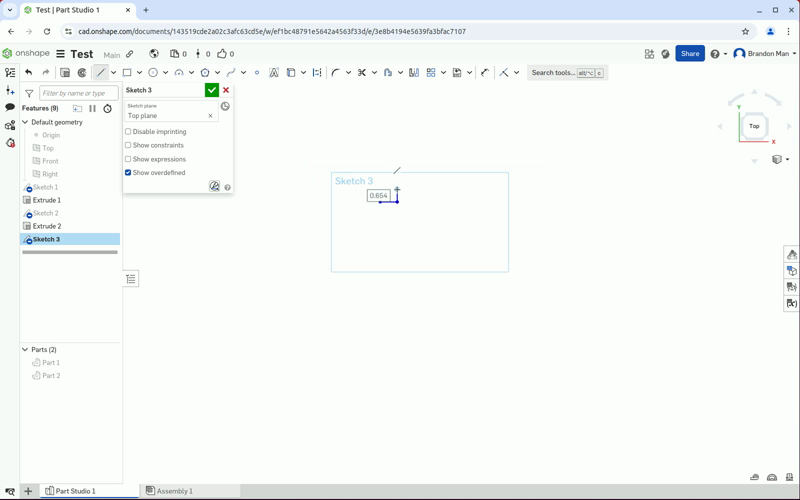
scroll(-6)
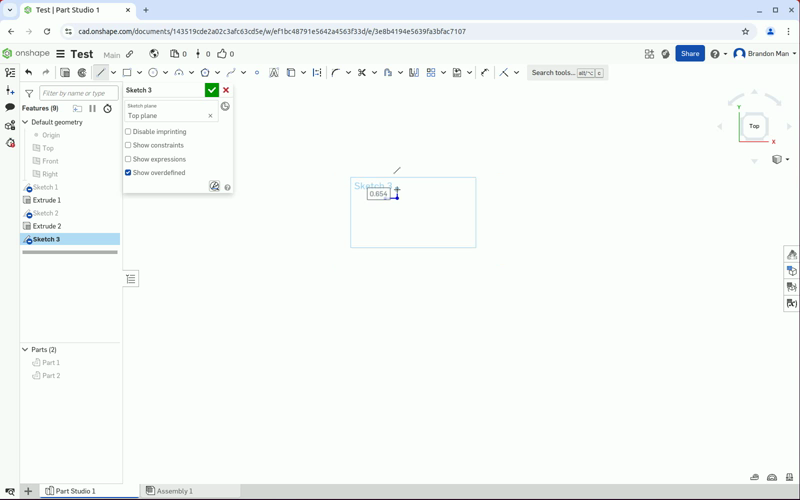
scroll(-6)
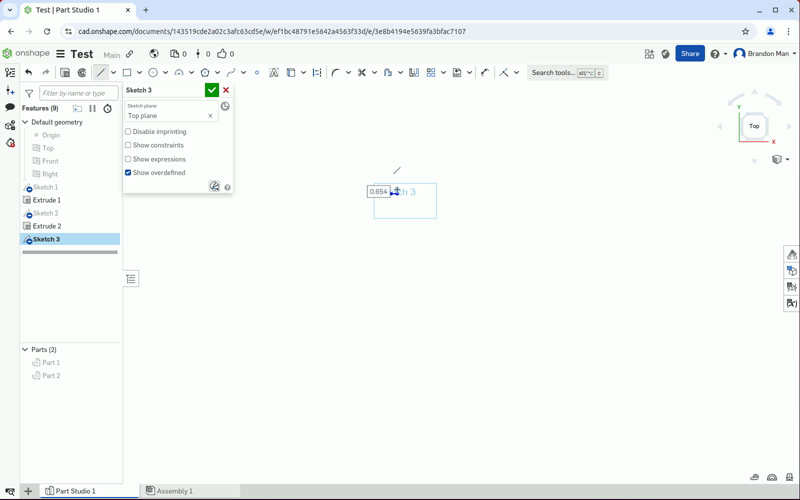
key_up(shift)
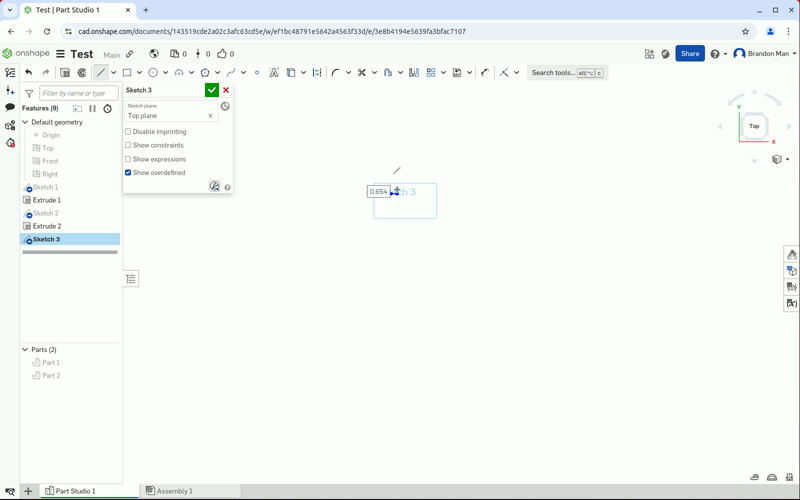
key_down(shift)
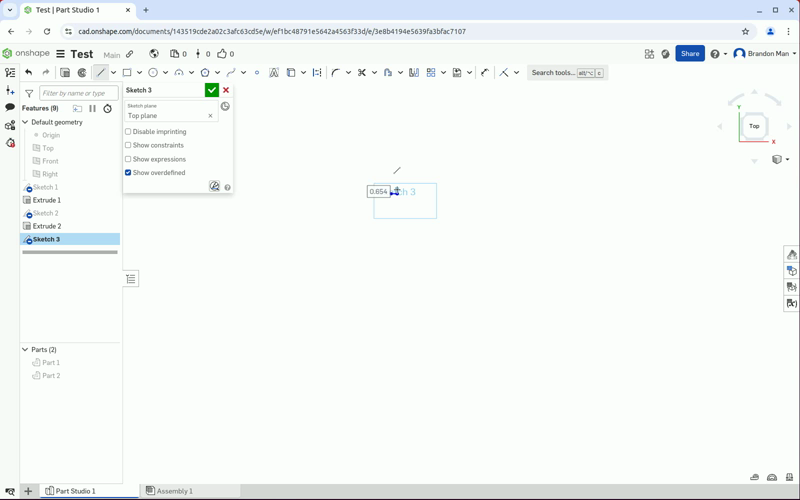
mouse_move(427, 189)
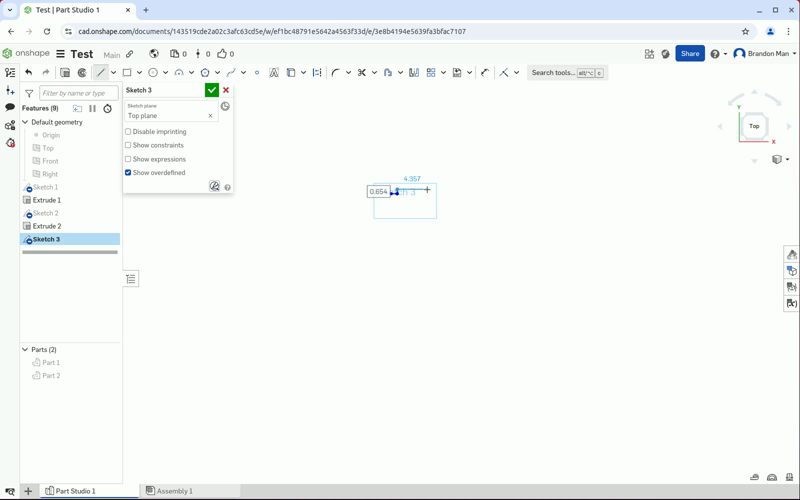
mouse_move(392, 189)
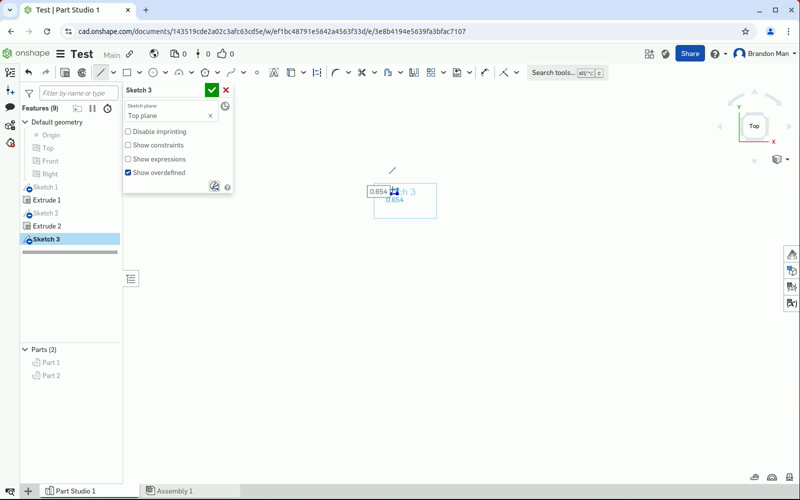
scroll(6)
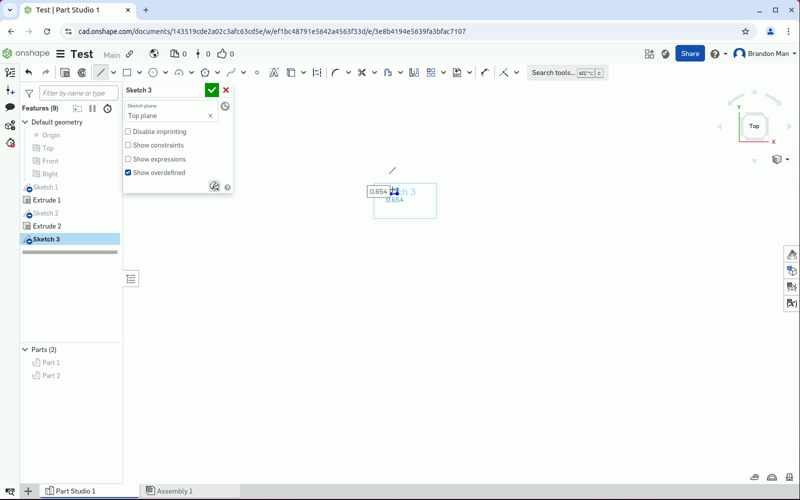
scroll(6)
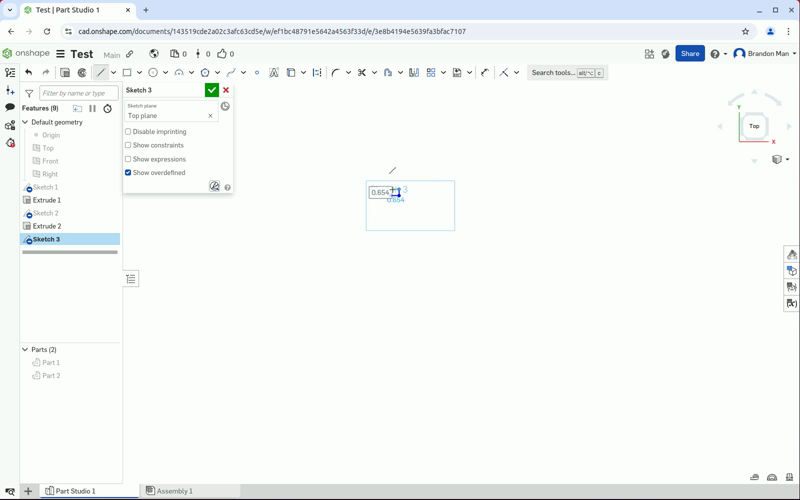
scroll(6)
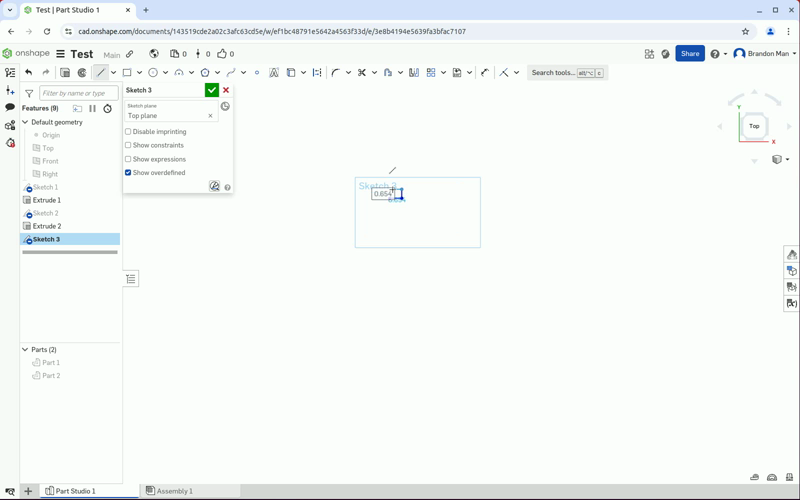
scroll(6)
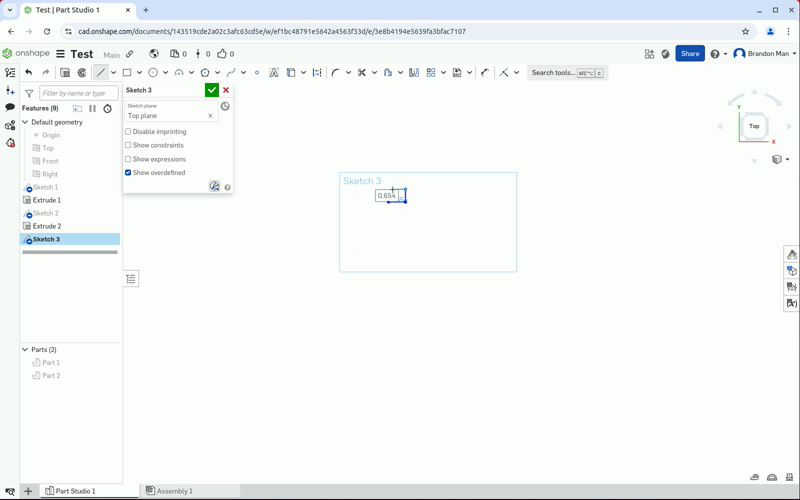
scroll(6)
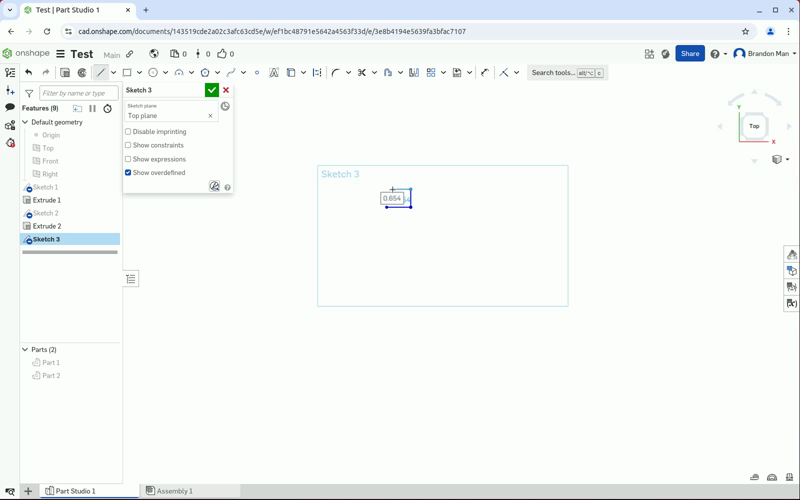
scroll(6)
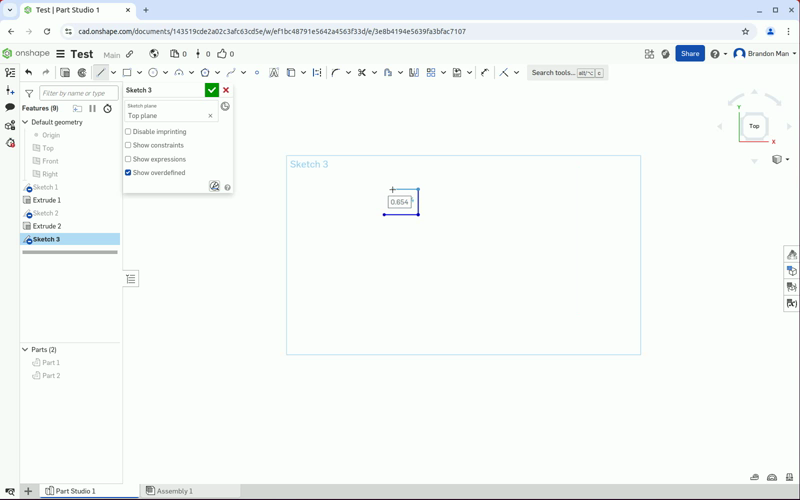
scroll(6)
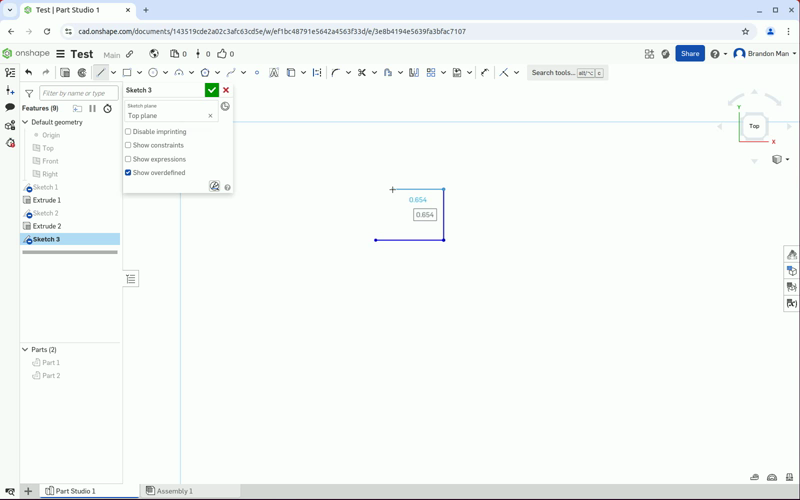
click(392, 189)
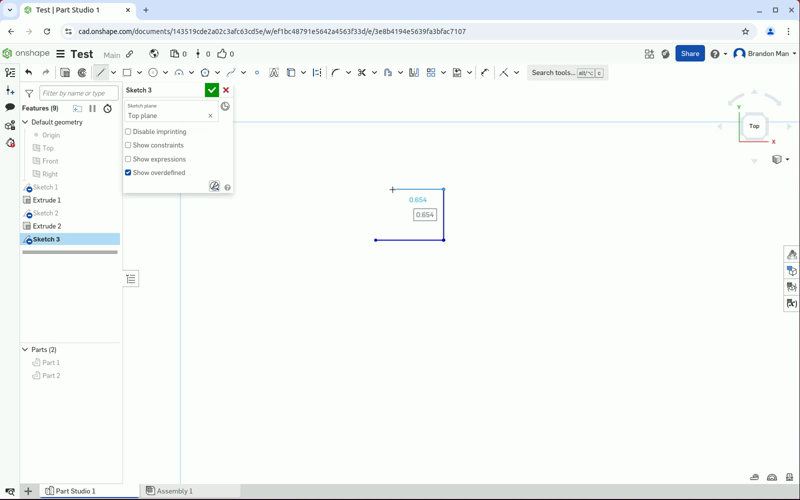
scroll(-6)
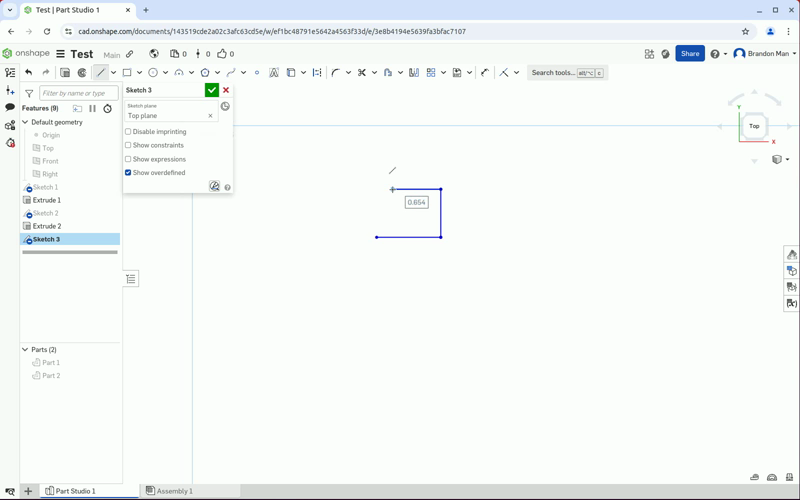
scroll(-6)
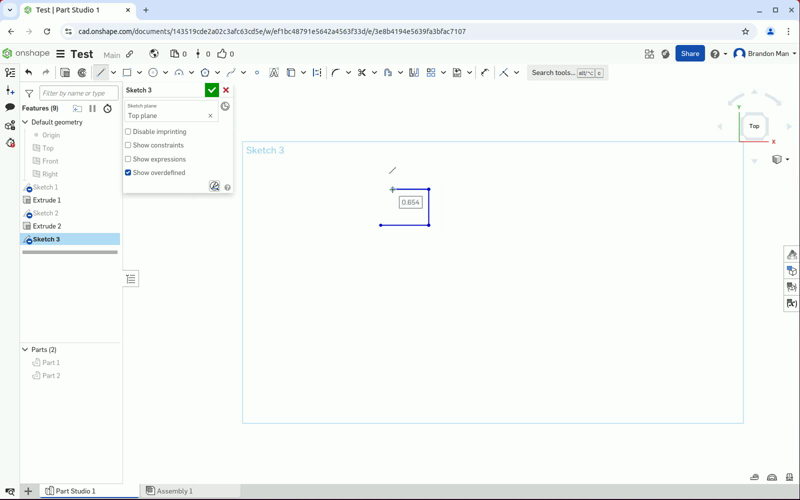
scroll(-6)
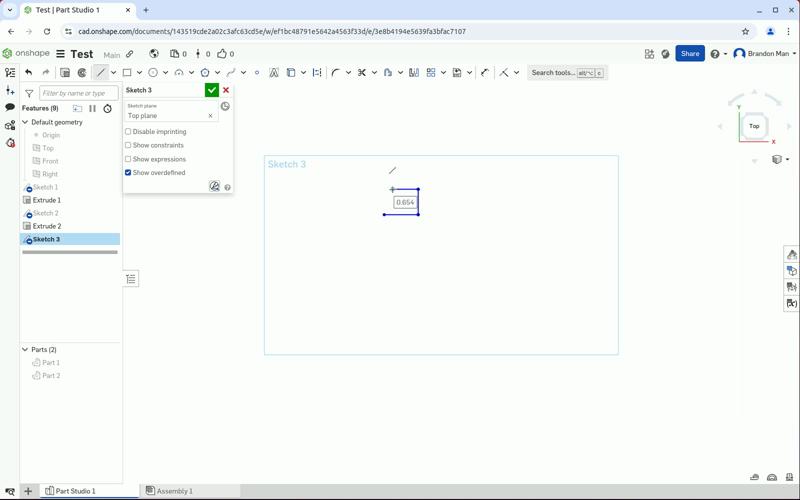
scroll(-6)
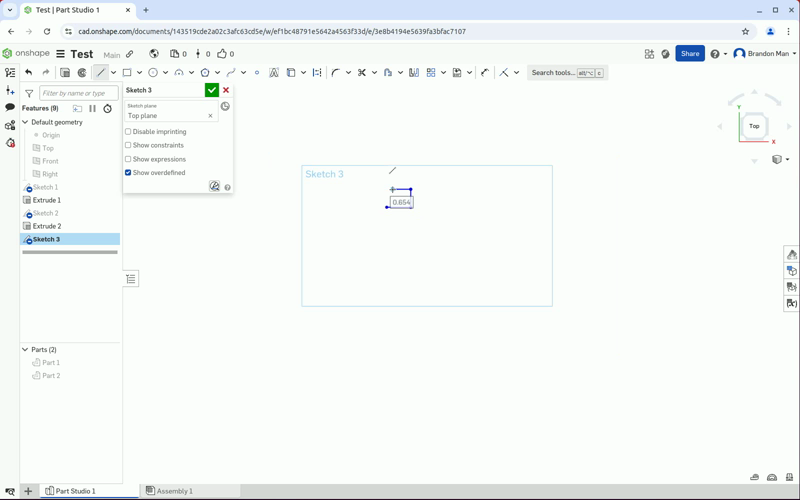
scroll(-6)
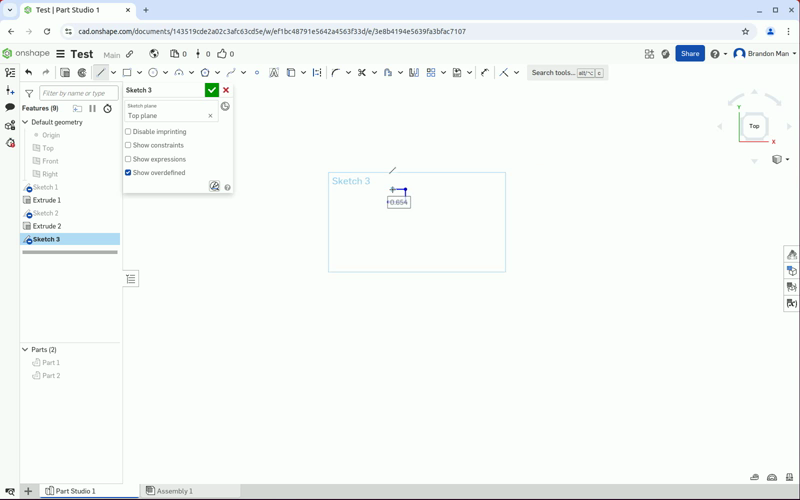
scroll(-6)
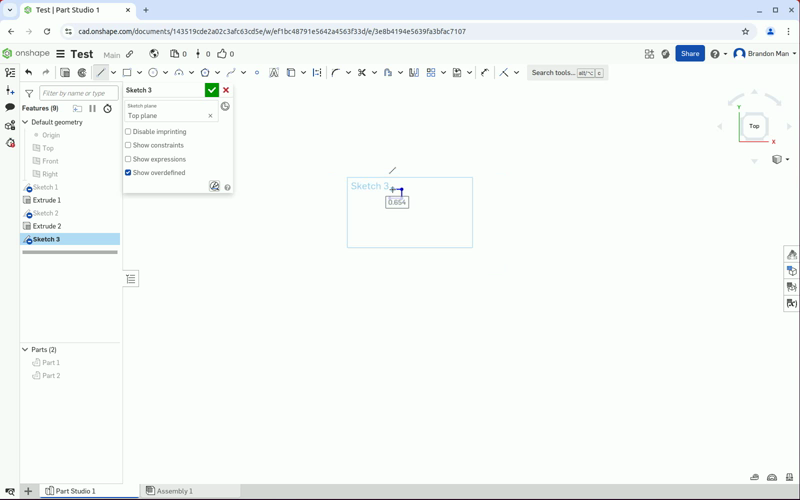
scroll(-6)
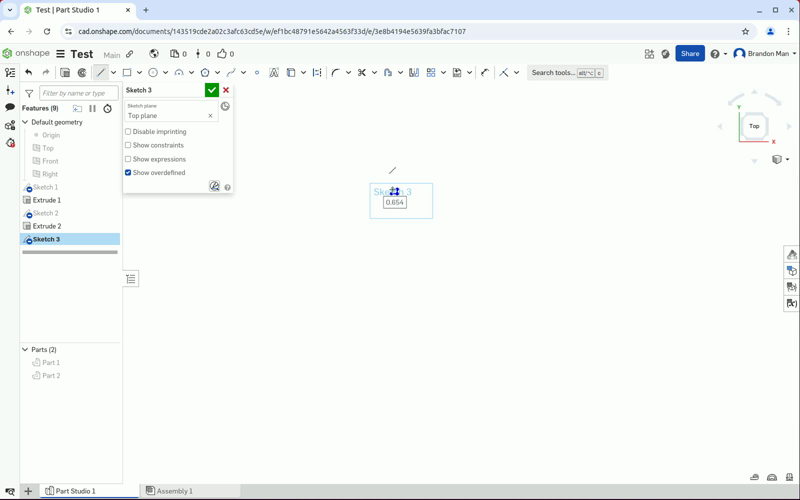
key_up(shift)
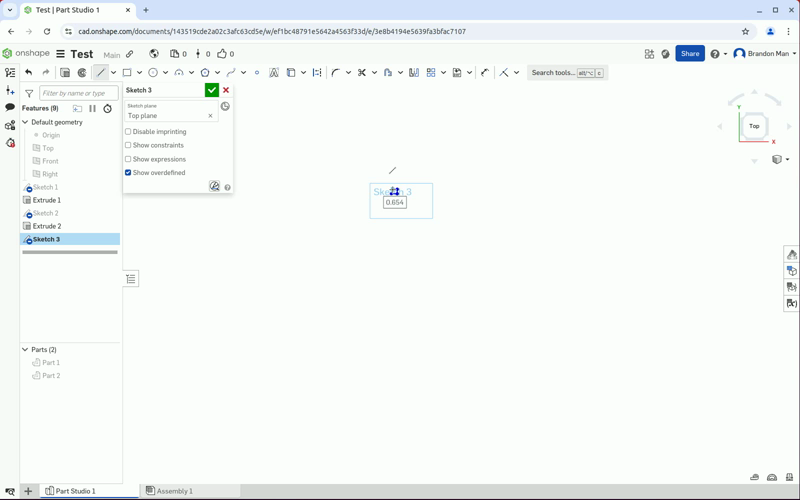
mouse_move(422, 189)
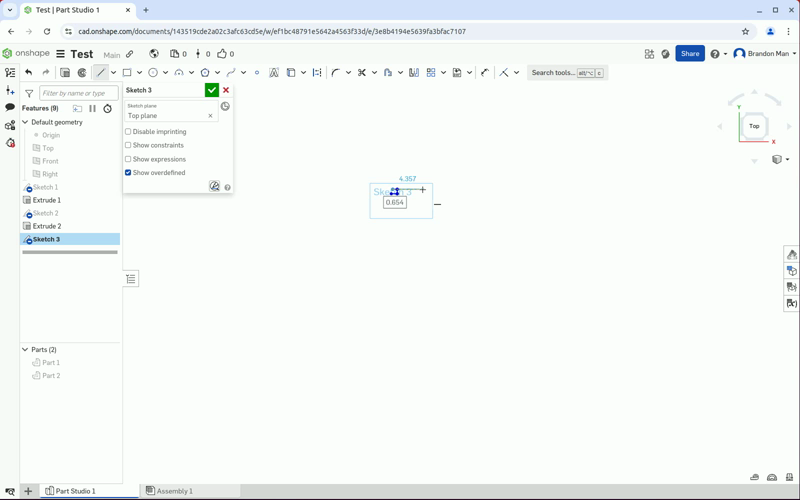
key_down(shift)
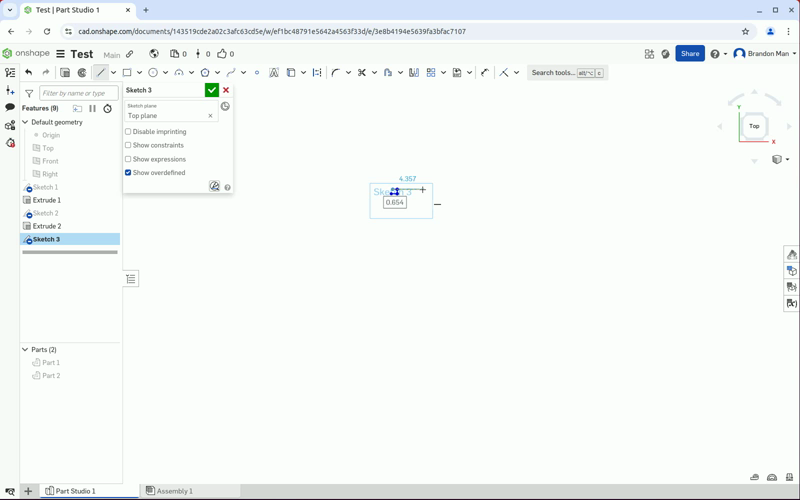
mouse_move(392, 193)
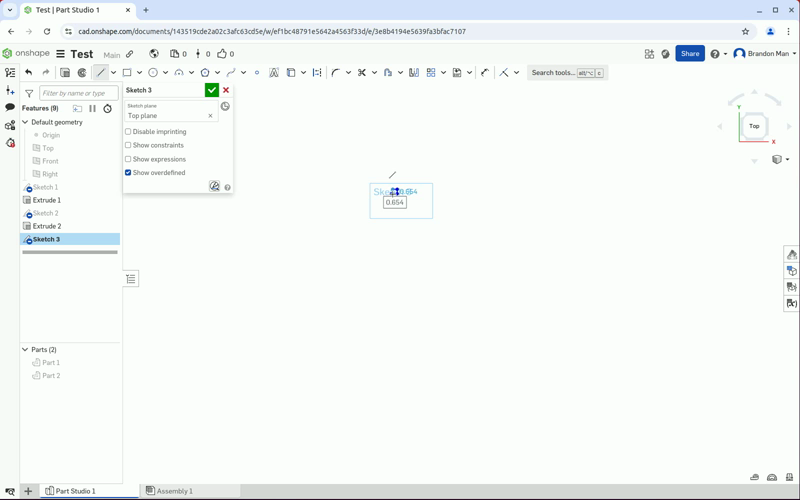
scroll(6)
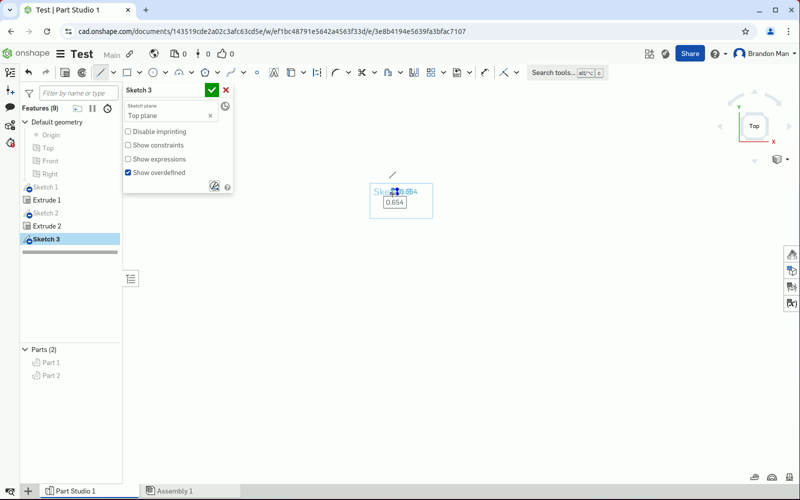
scroll(6)
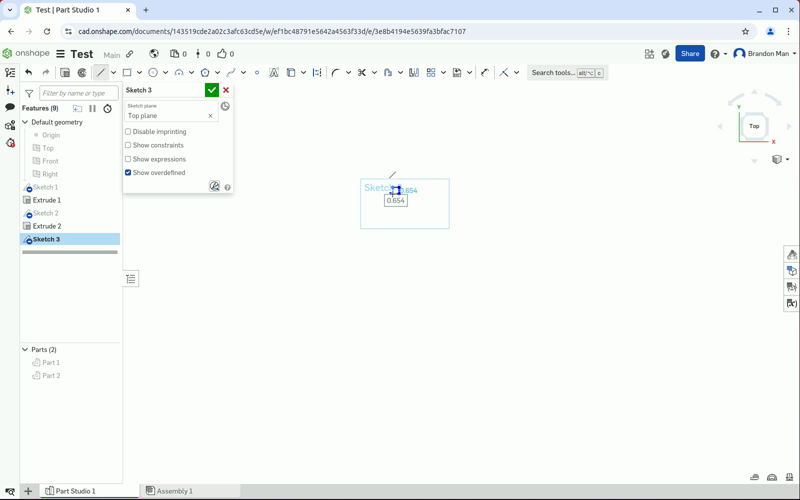
scroll(6)
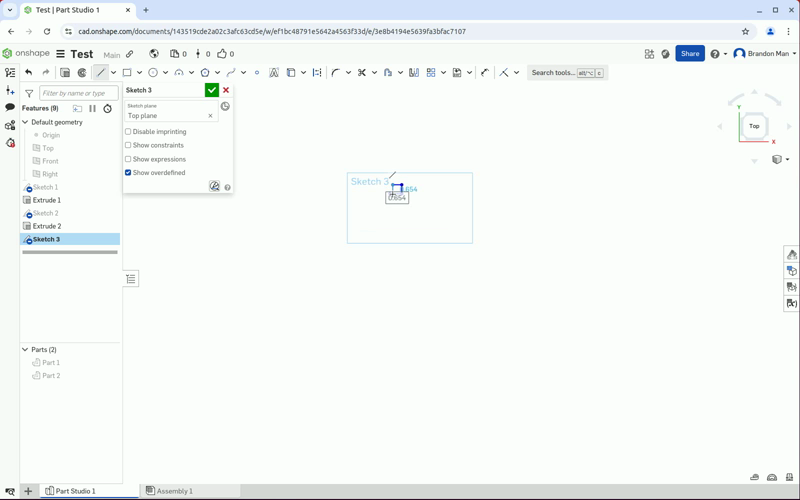
scroll(6)
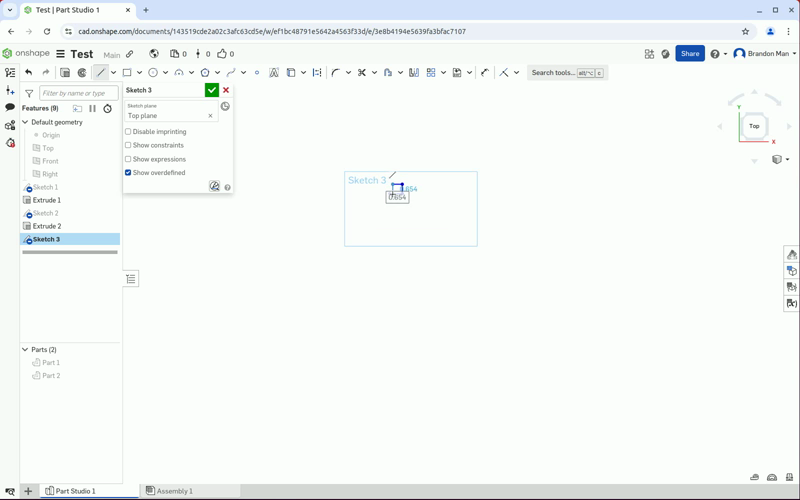
scroll(6)
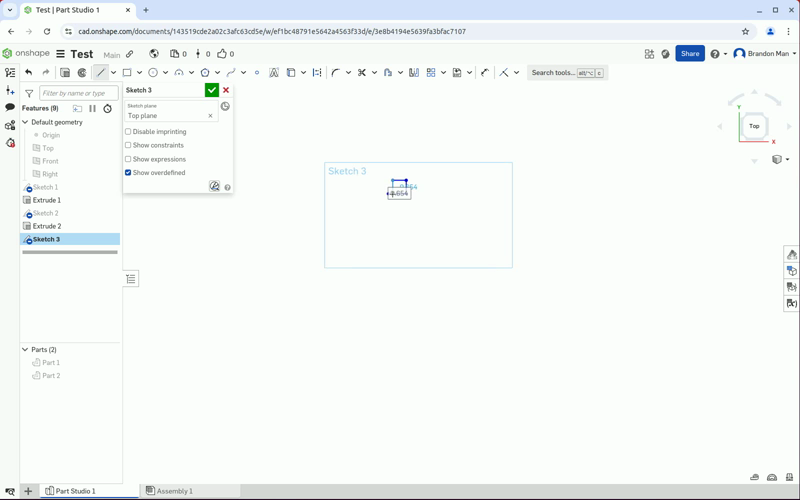
scroll(6)
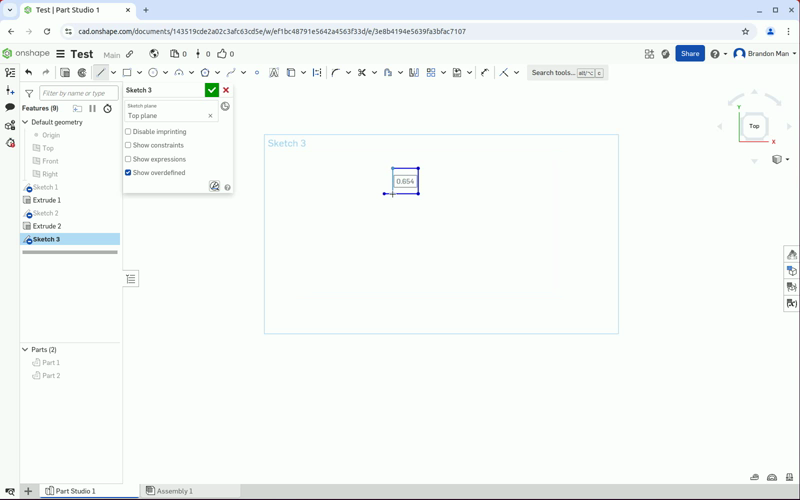
scroll(6)
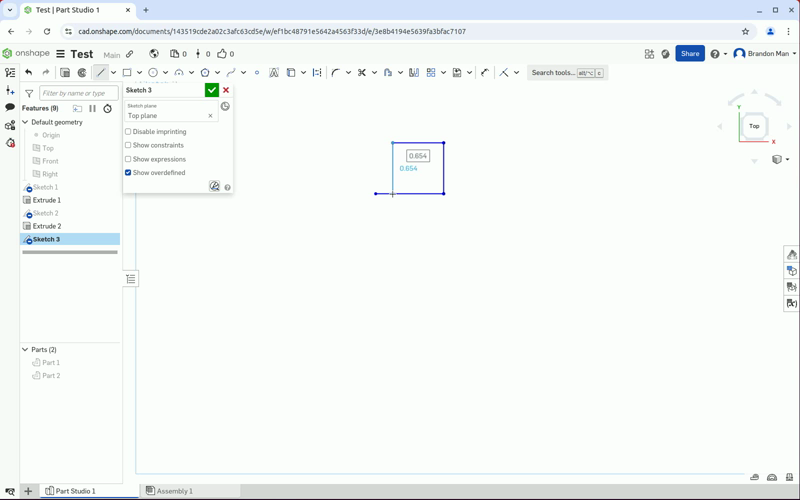
key_up(shift)
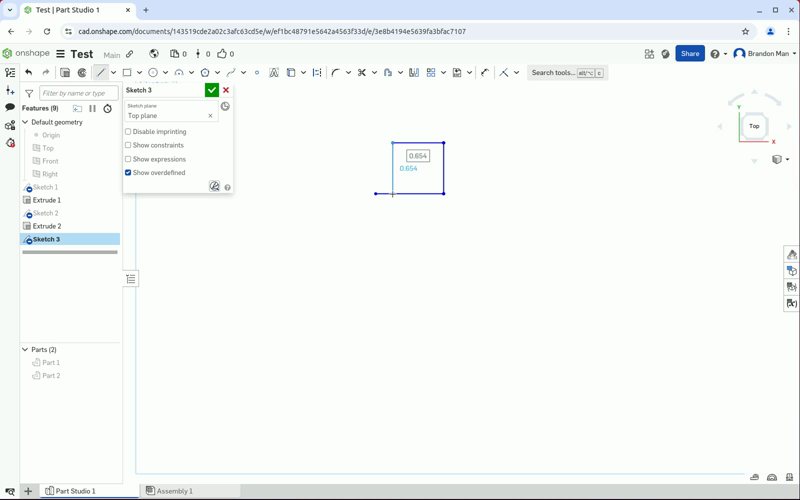
click(392, 193)
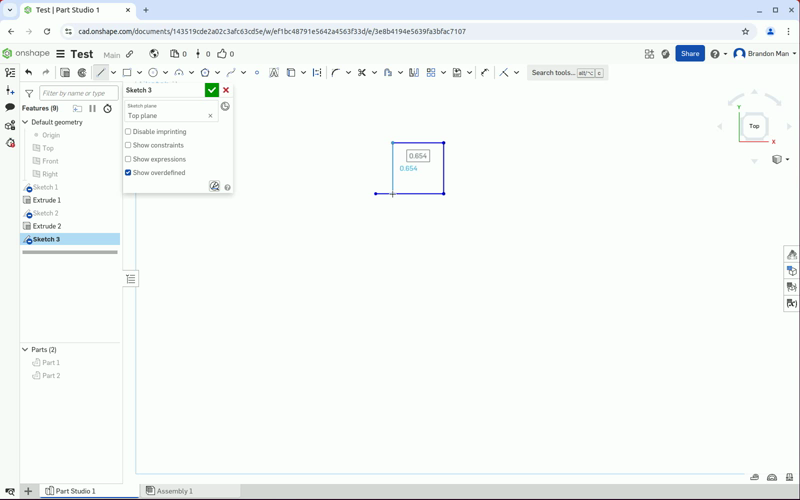
scroll(-6)
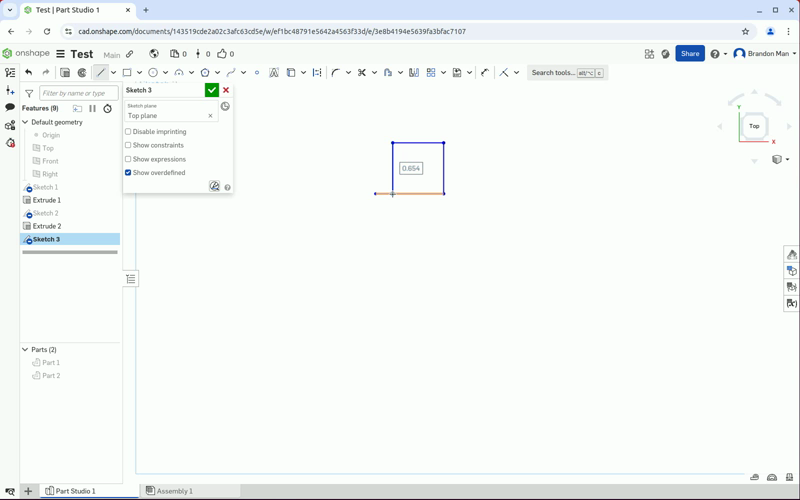
scroll(-6)
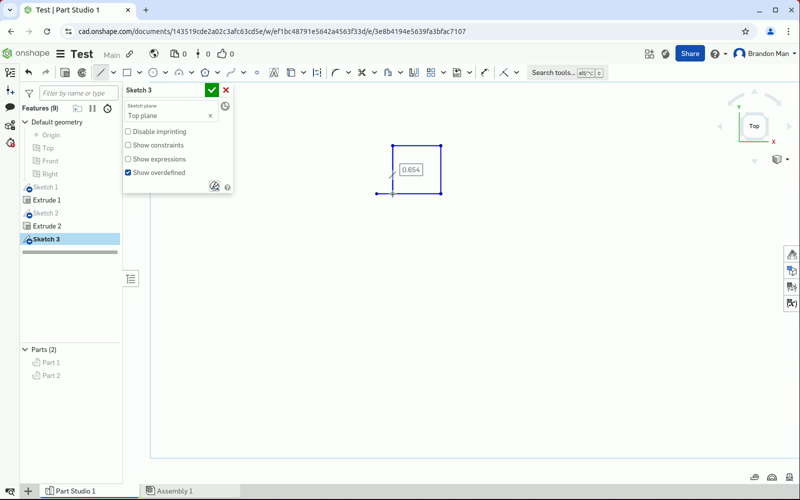
scroll(-6)
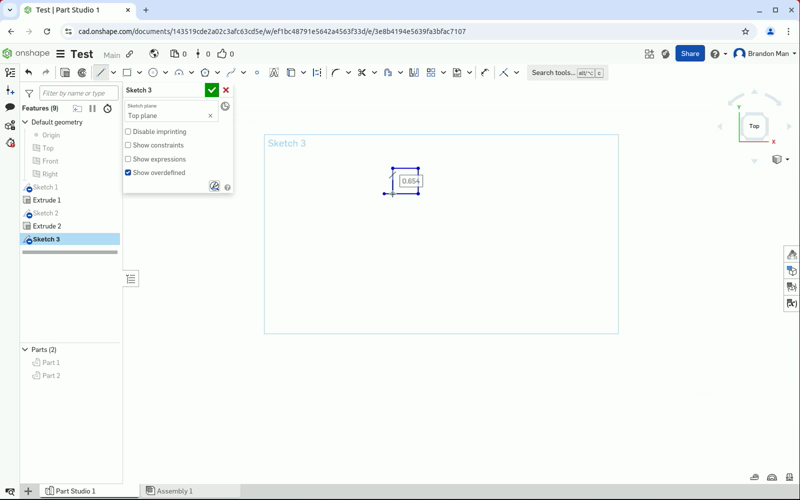
scroll(-6)
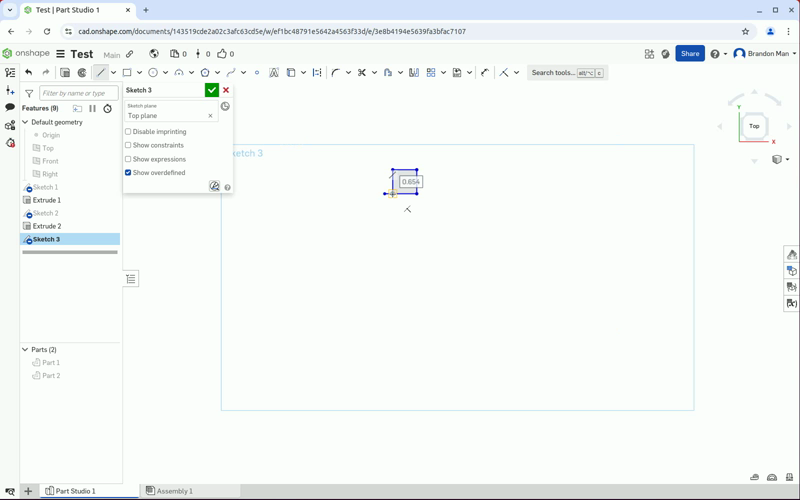
scroll(-6)
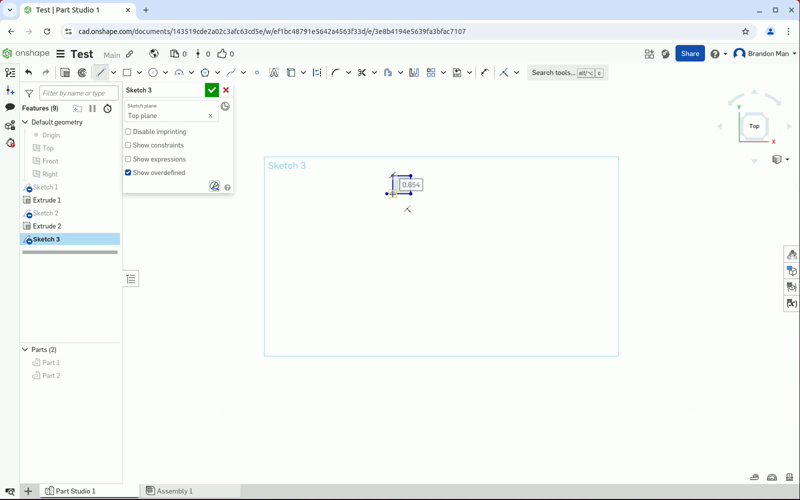
scroll(-6)
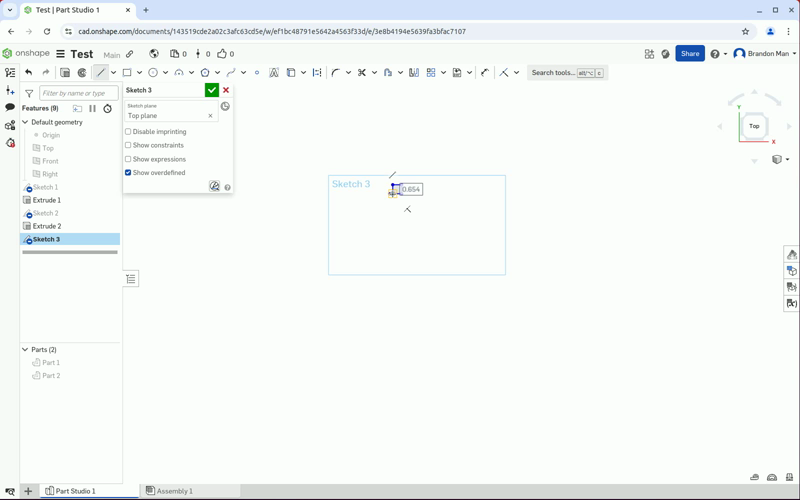
scroll(-6)
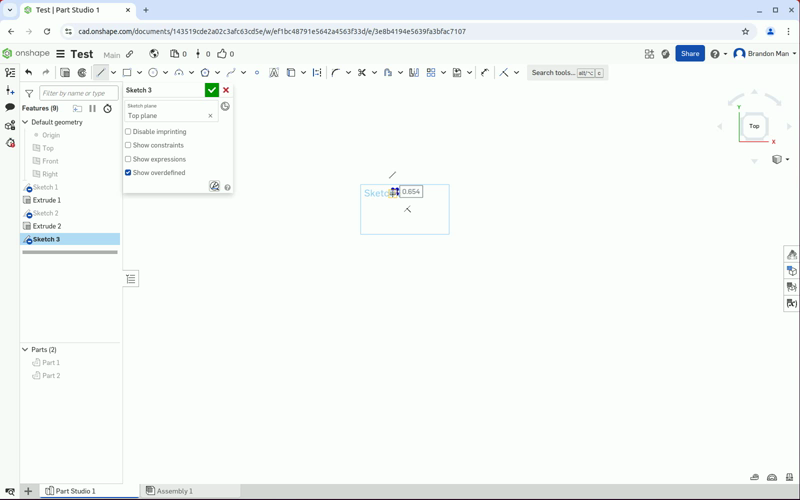
key(esc)
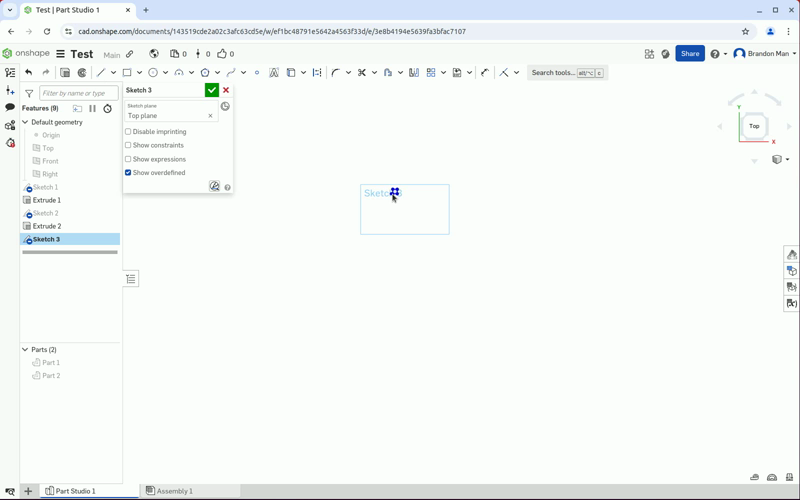
mouse_move(395, 192)
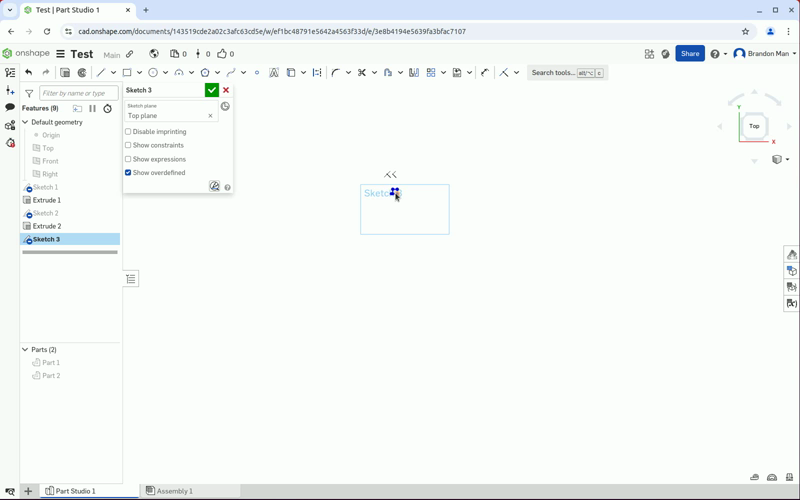
scroll(6)
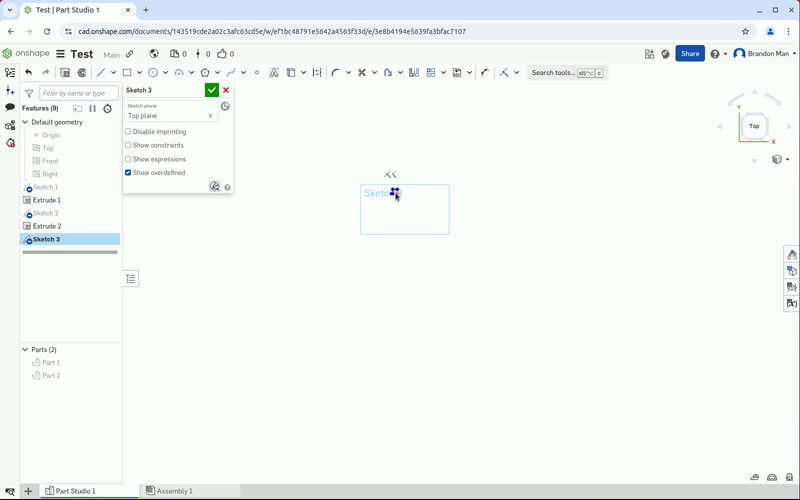
scroll(6)
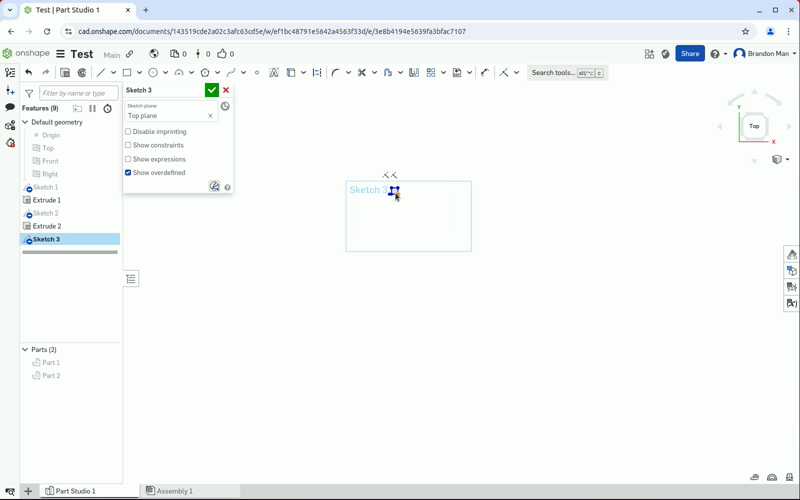
scroll(6)
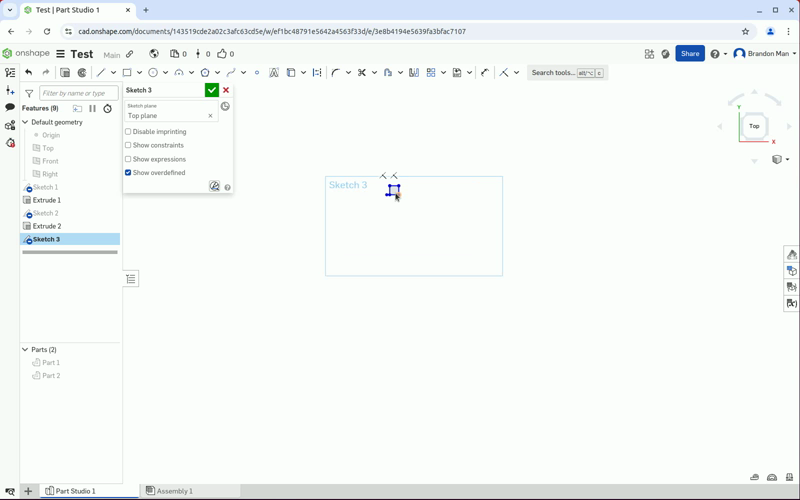
scroll(6)
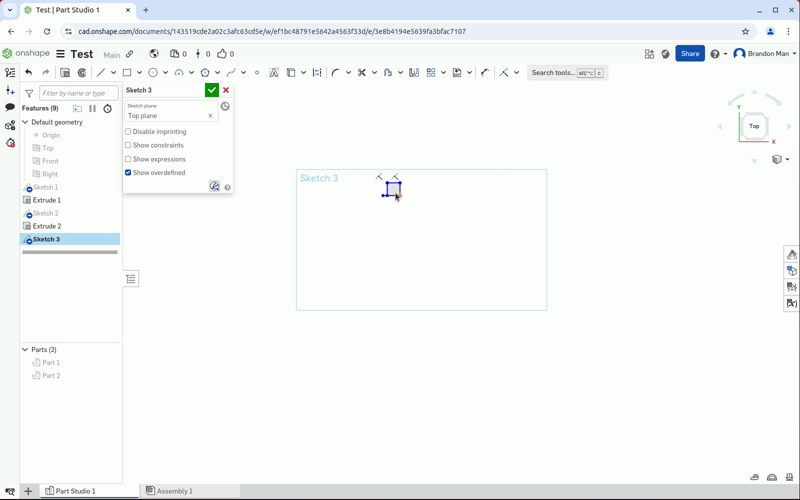
scroll(6)
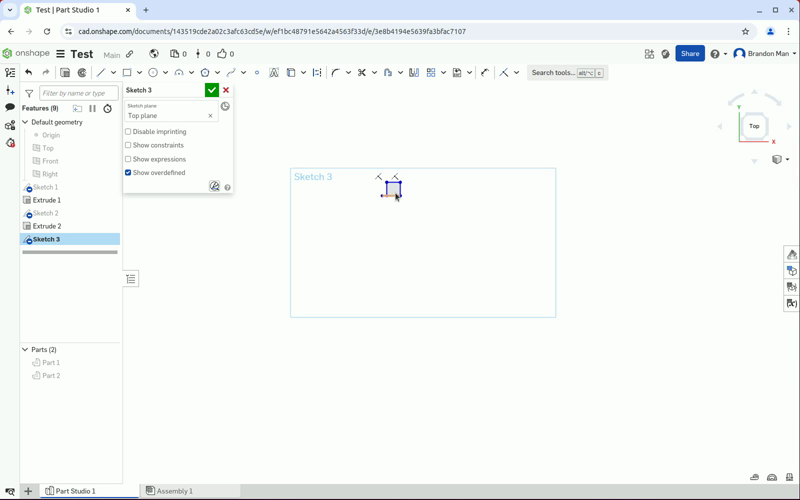
scroll(6)
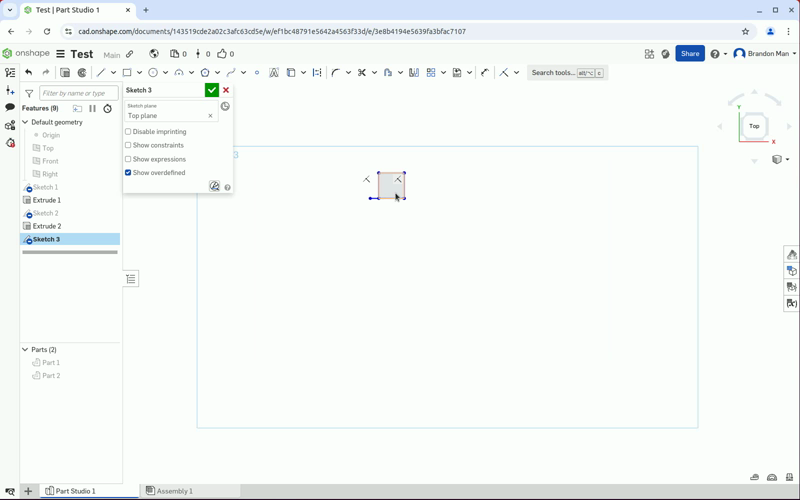
scroll(6)
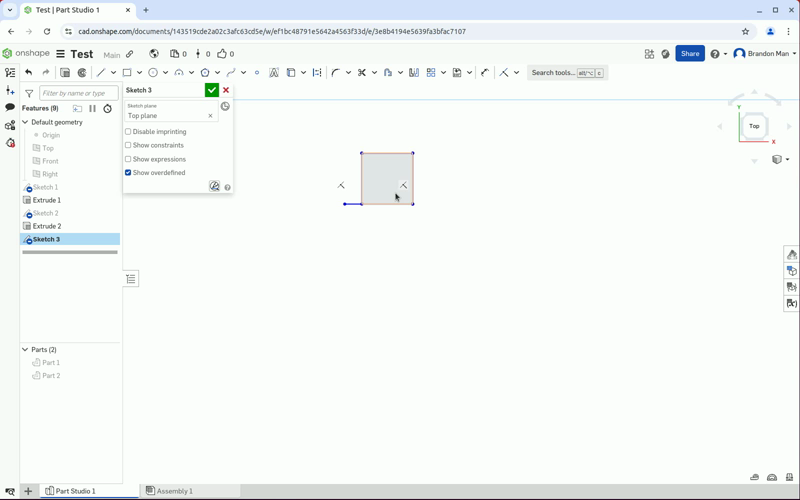
click(395, 192)
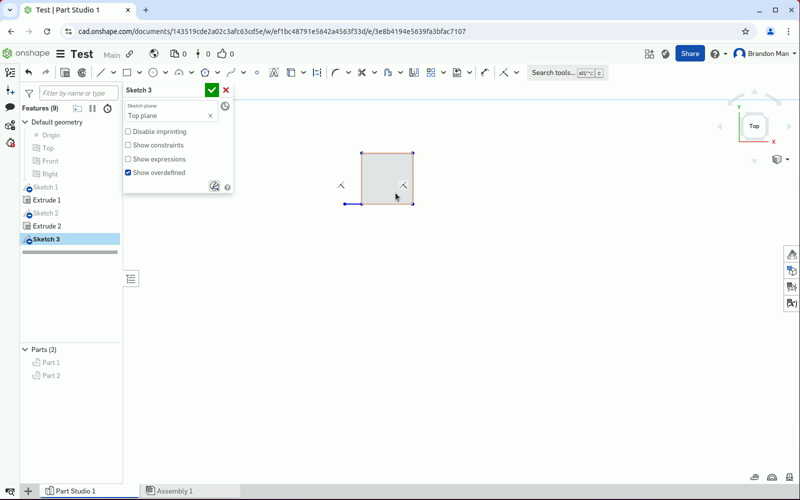
scroll(-6)
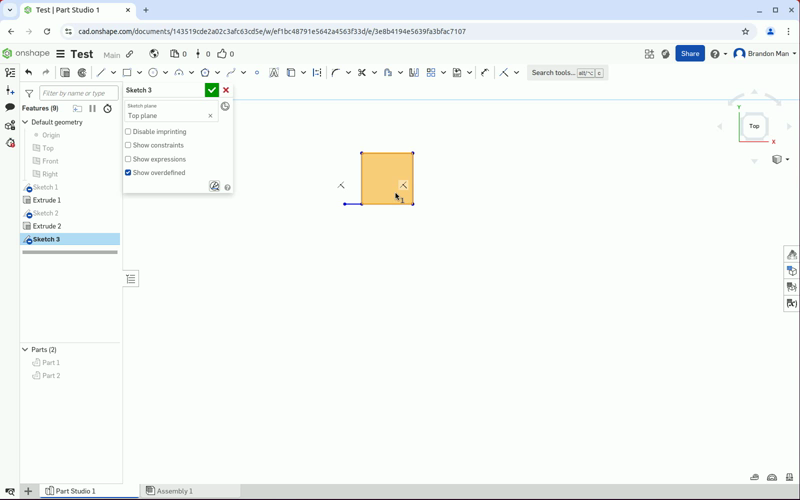
scroll(-6)
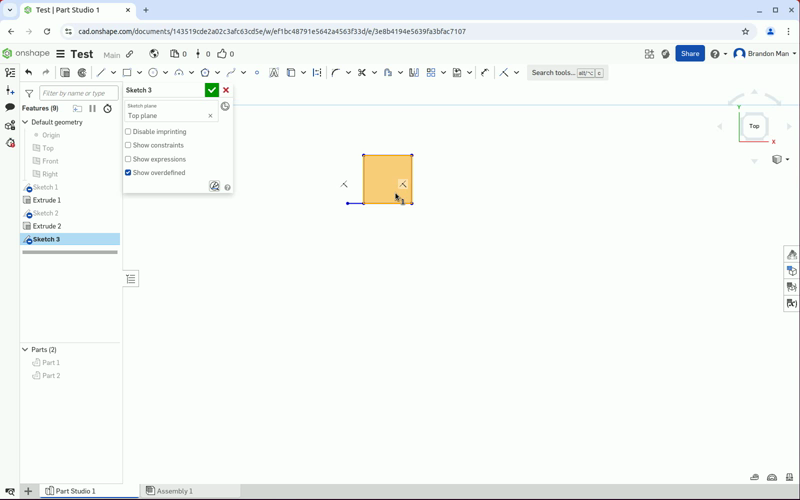
scroll(-6)
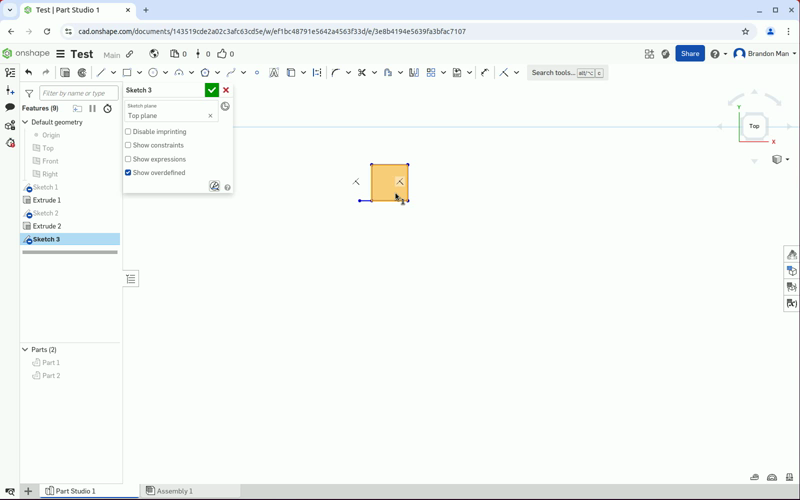
scroll(-6)
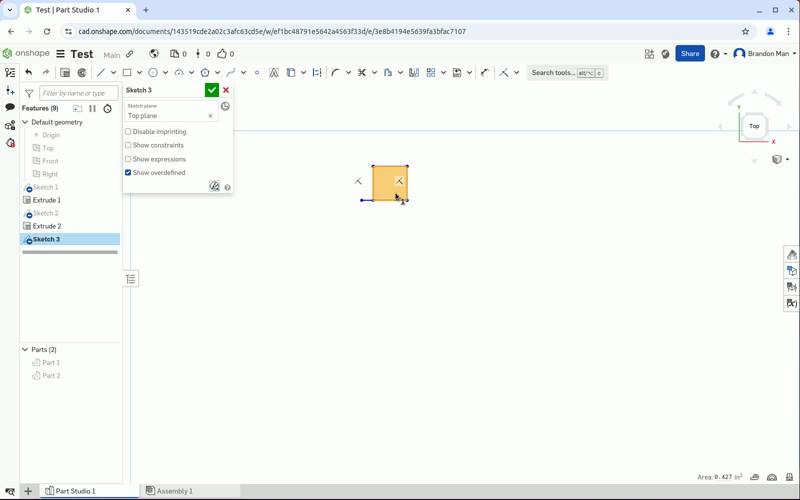
scroll(-6)
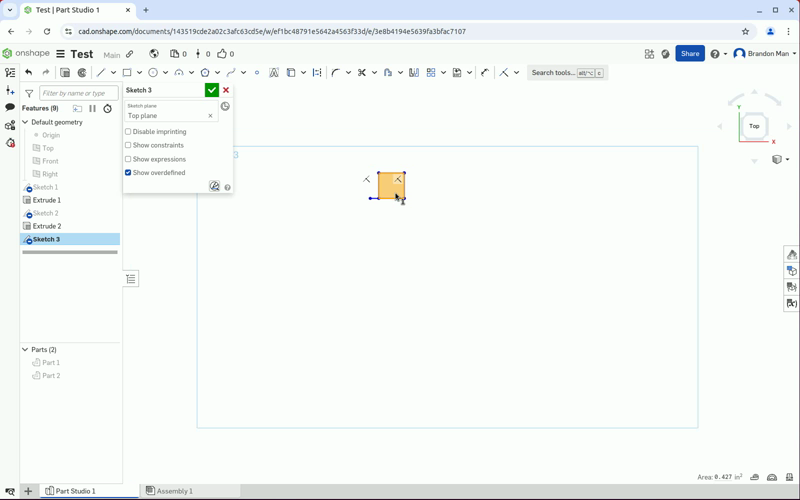
scroll(-6)
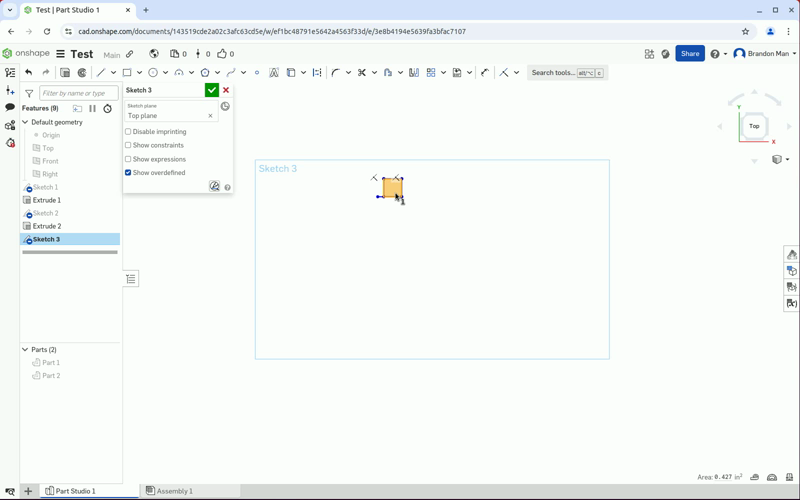
scroll(-6)
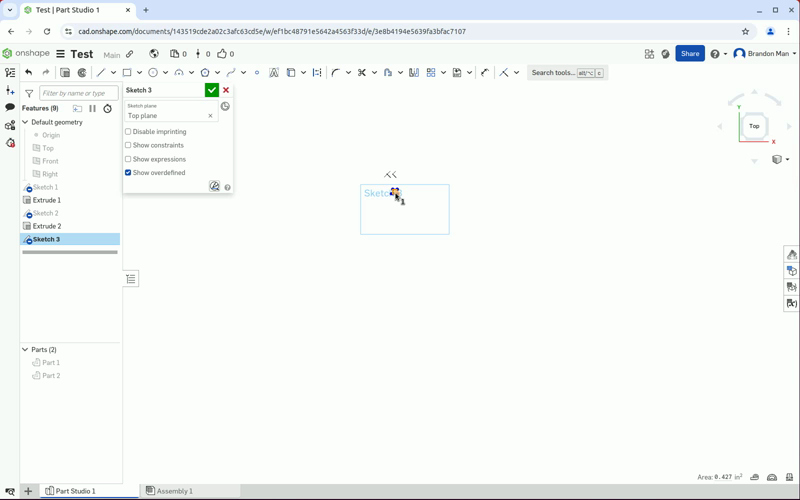
mouse_move(73, 352)
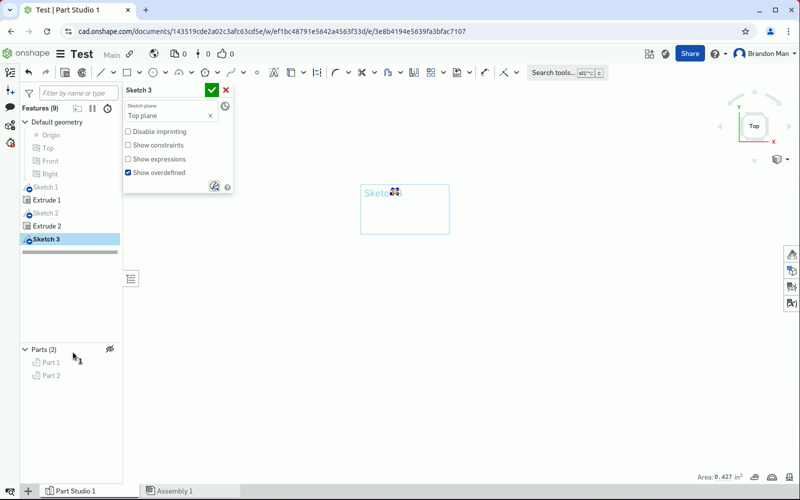
key(shift+y)
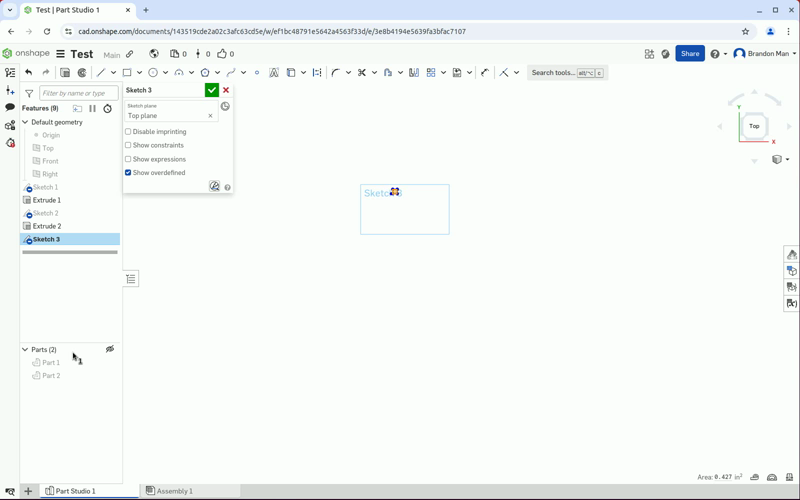
key(shift+e)
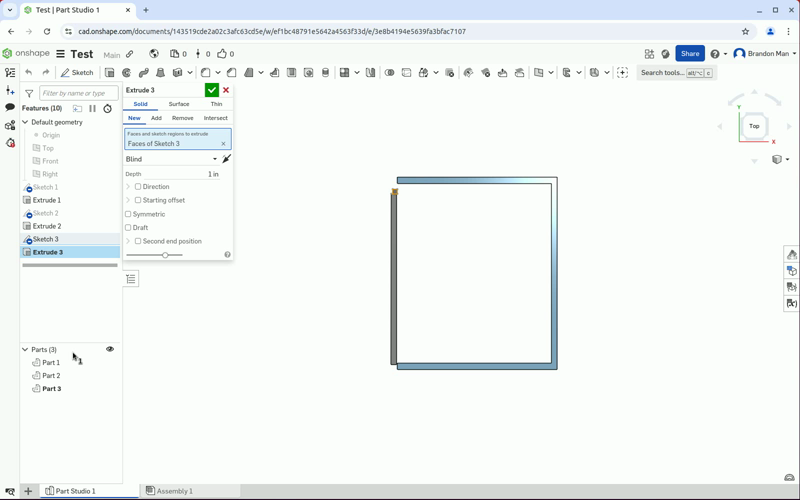
mouse_move(143, 106)
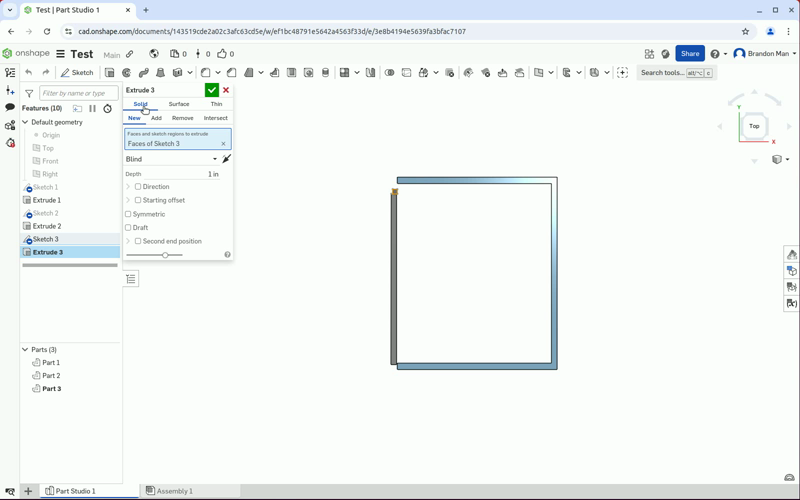
click(143, 106)
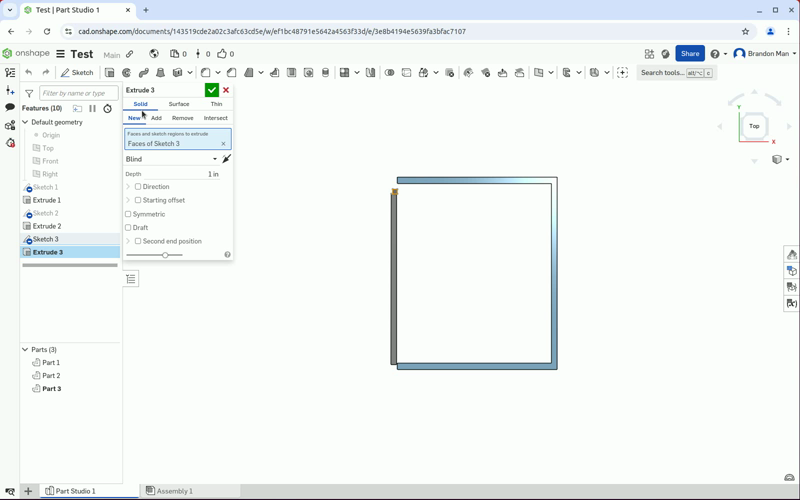
mouse_move(137, 120)
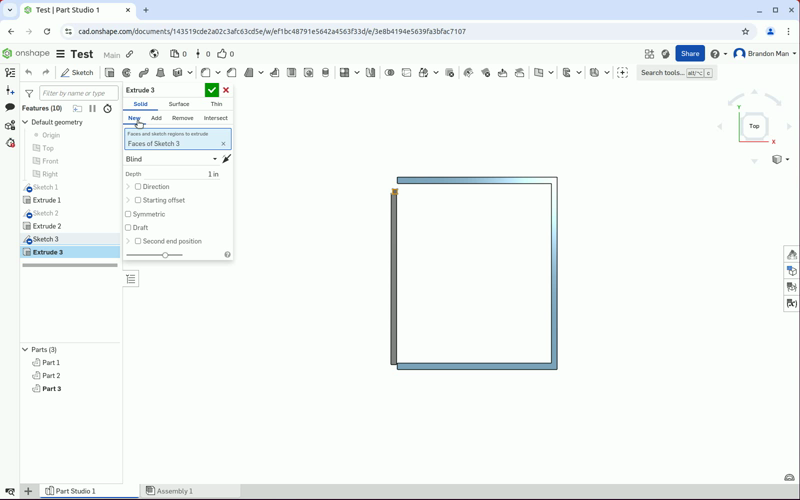
click(137, 120)
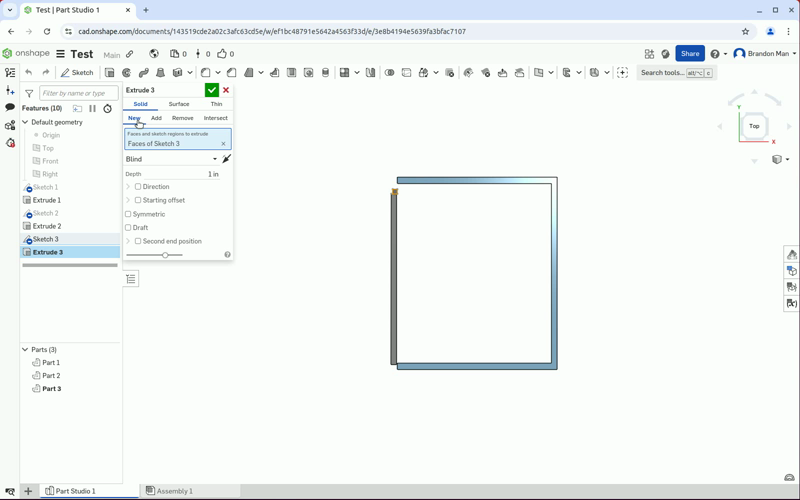
key(tab, 4)
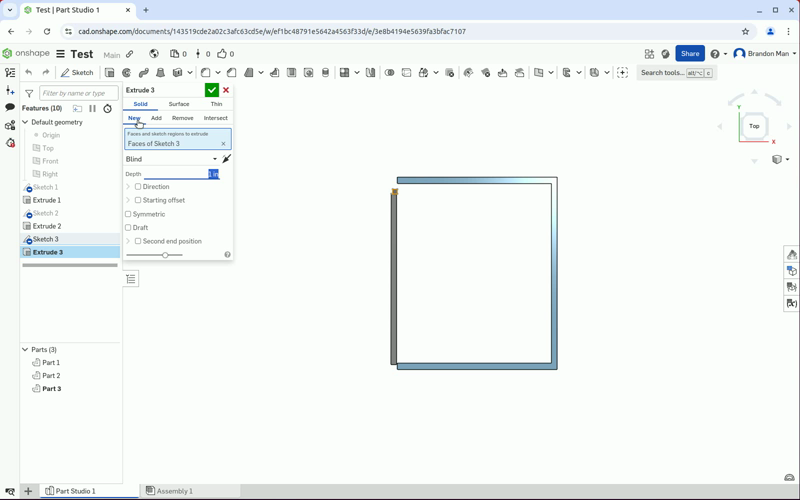
text(0.722)
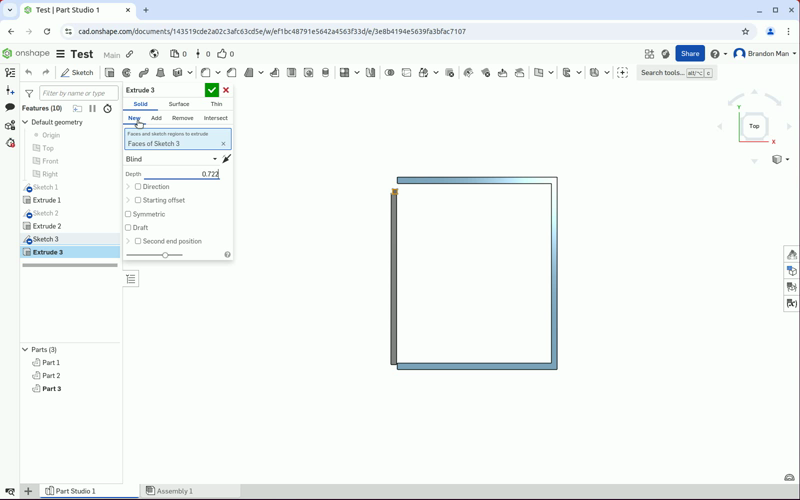
key(enter)
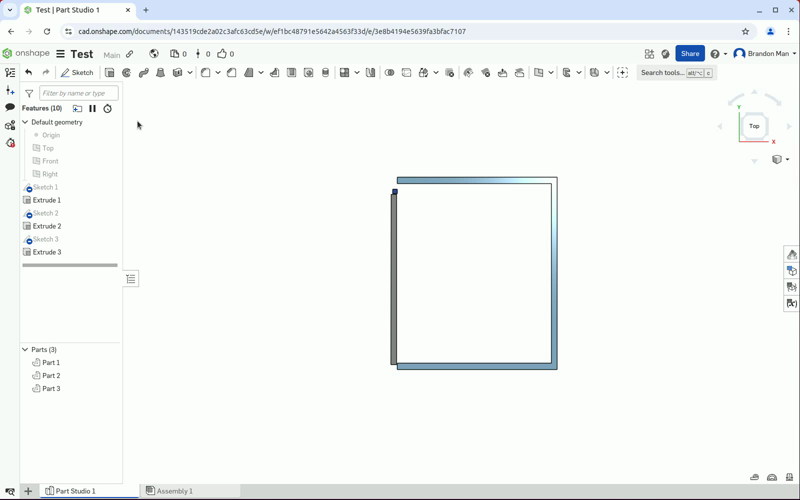
key(shift+h)
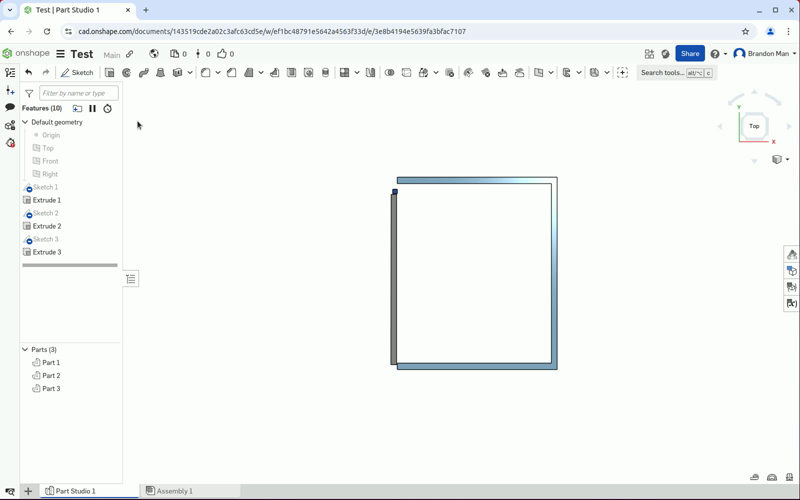
key(shift+h)
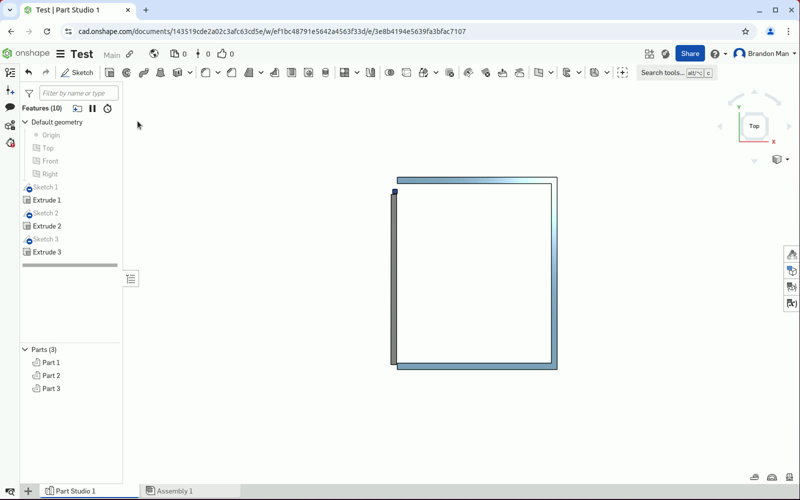
mouse_move(73, 189)
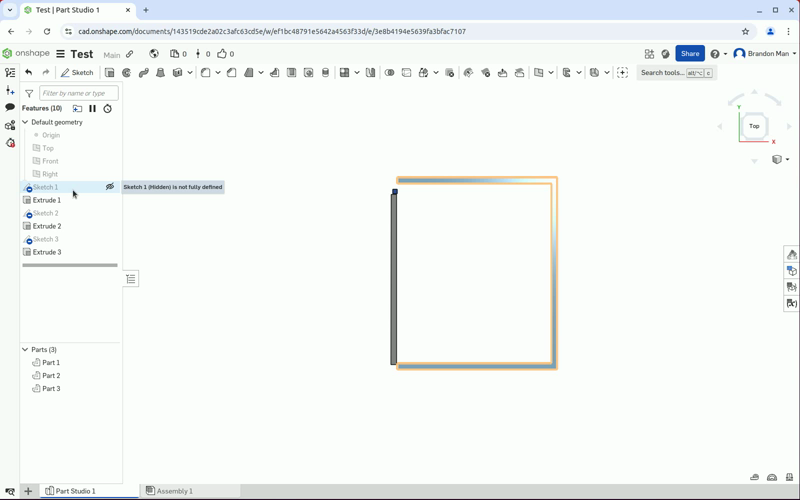
click(73, 189)
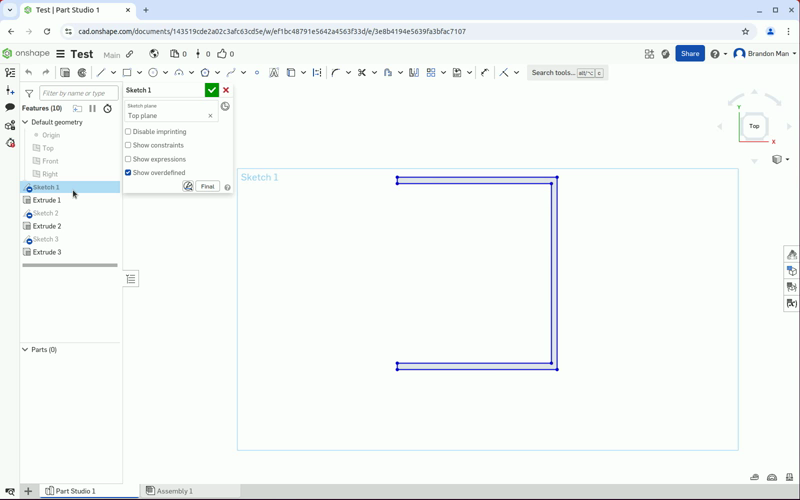
mouse_move(229, 92)
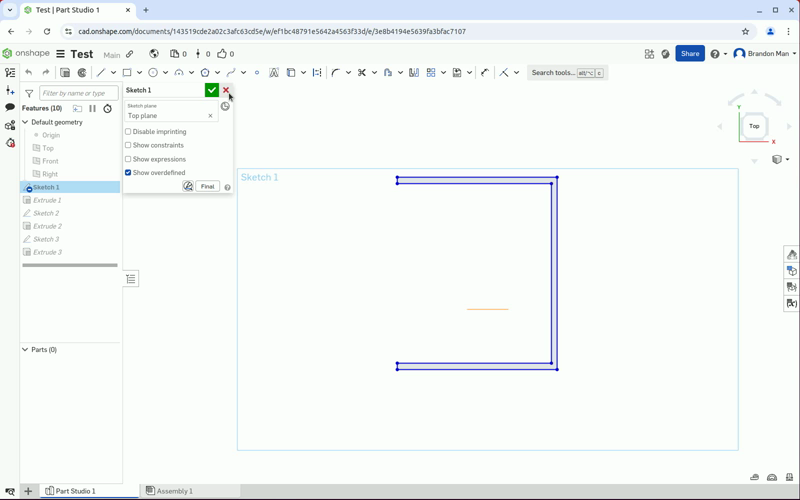
click(229, 92)
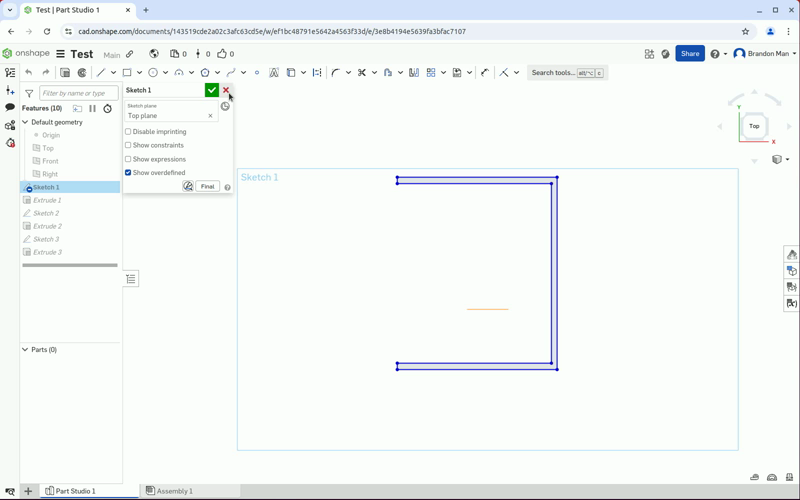
key(shift+s)
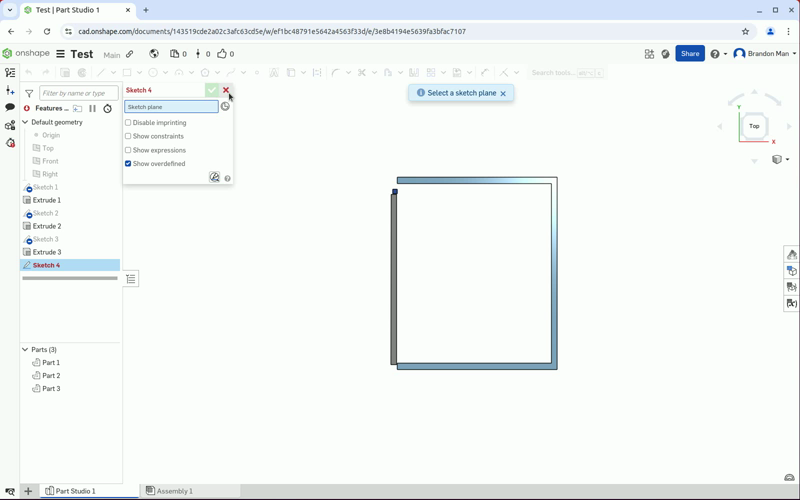
mouse_move(73, 150)
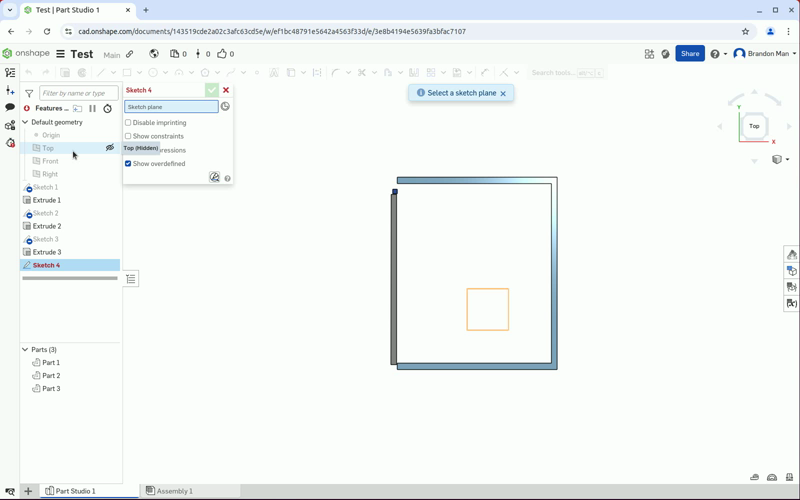
click(73, 150)
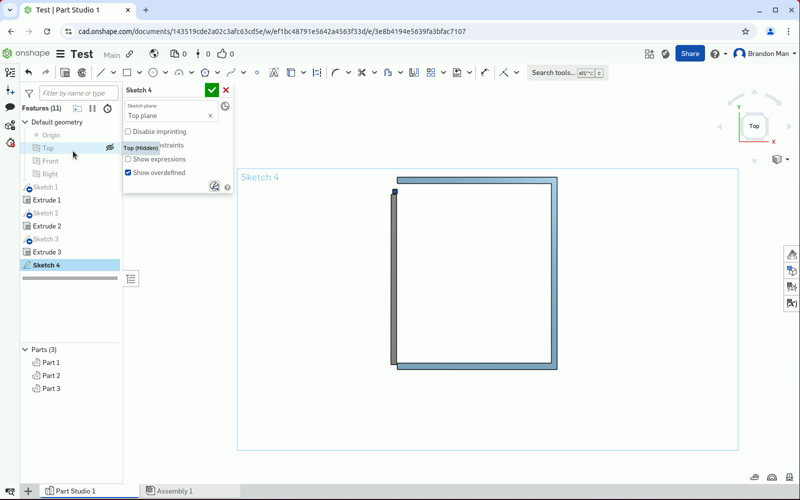
mouse_move(73, 352)
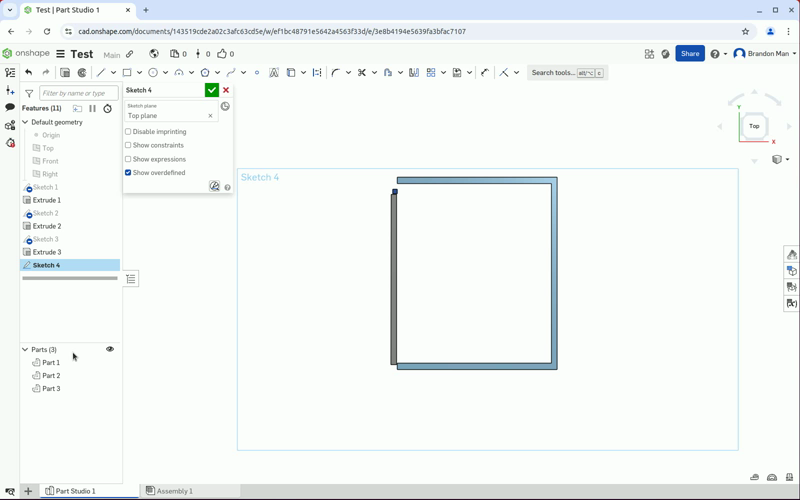
key(y)
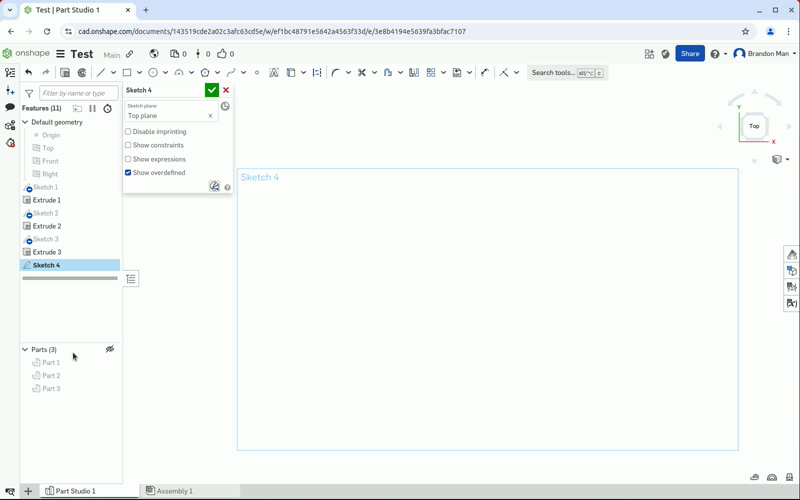
key(l)
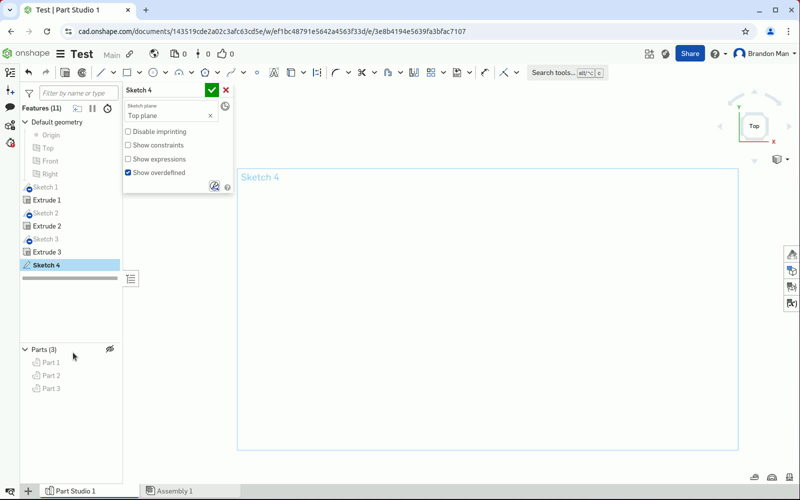
key_down(shift)
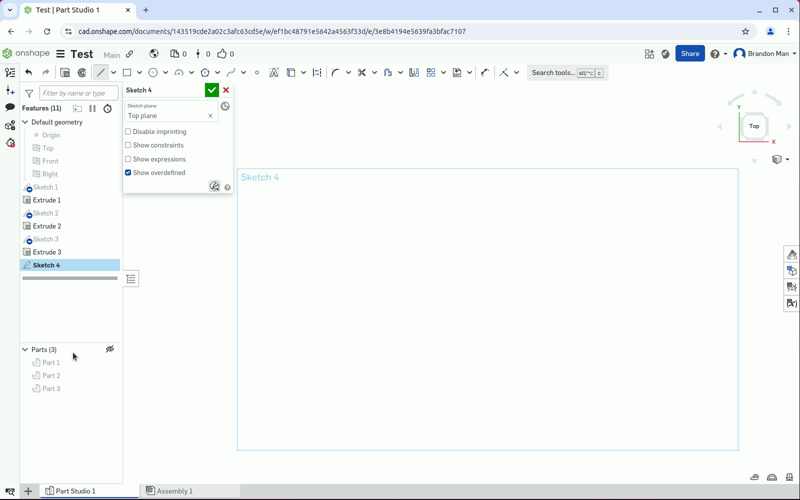
mouse_move(392, 325)
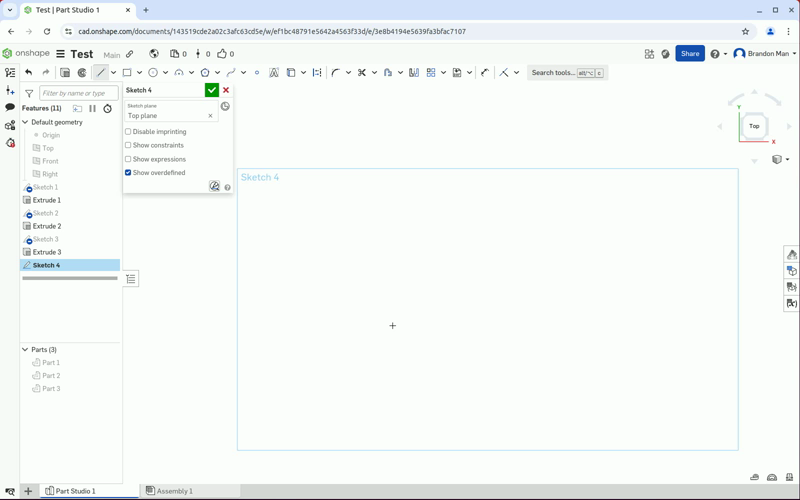
click(392, 325)
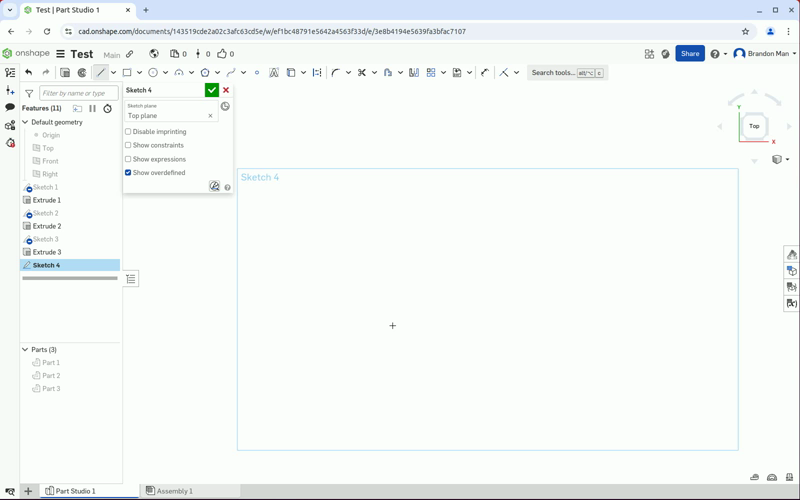
key_up(shift)
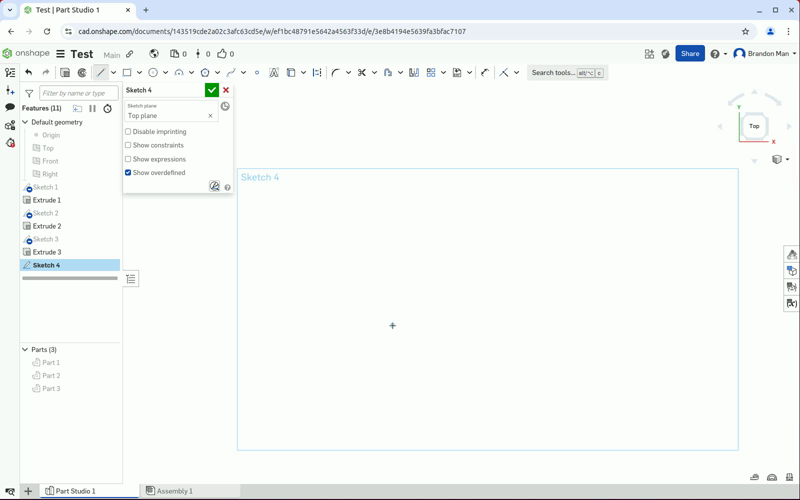
key_down(shift)
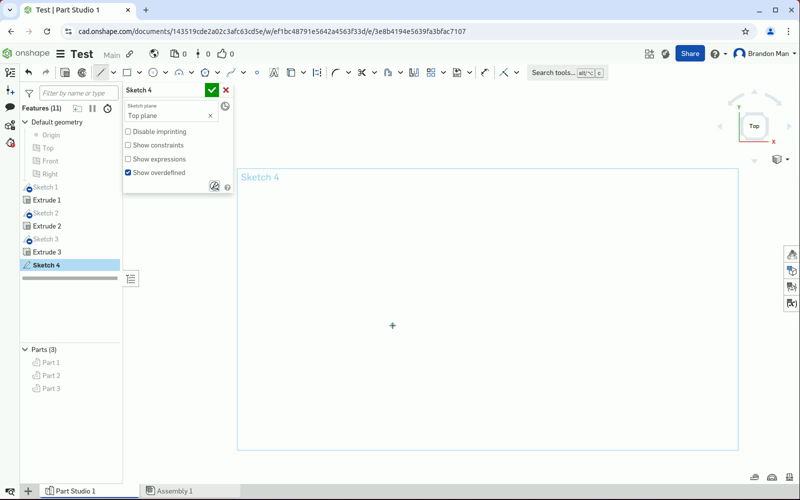
mouse_move(422, 325)
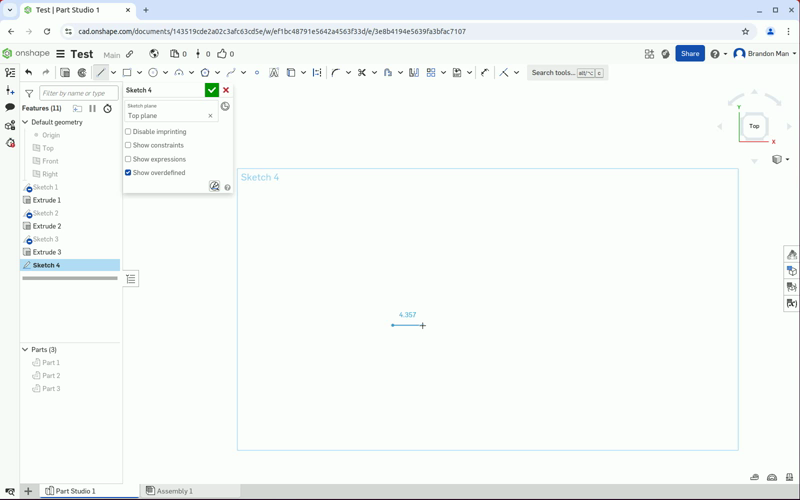
mouse_move(397, 325)
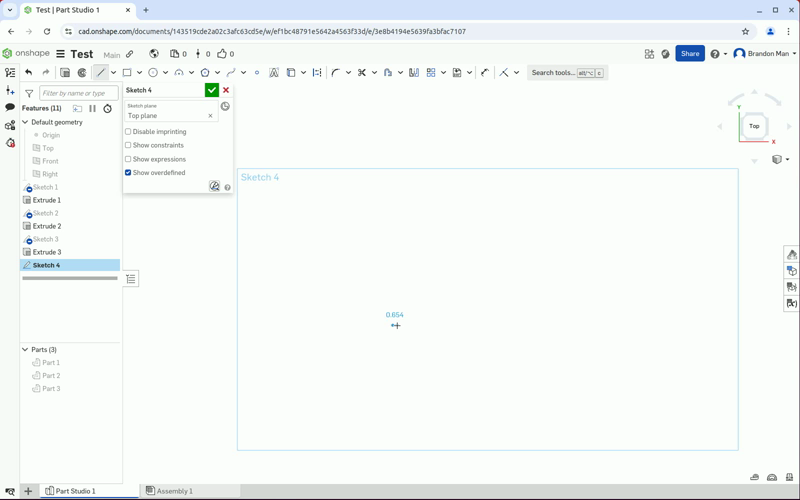
scroll(6)
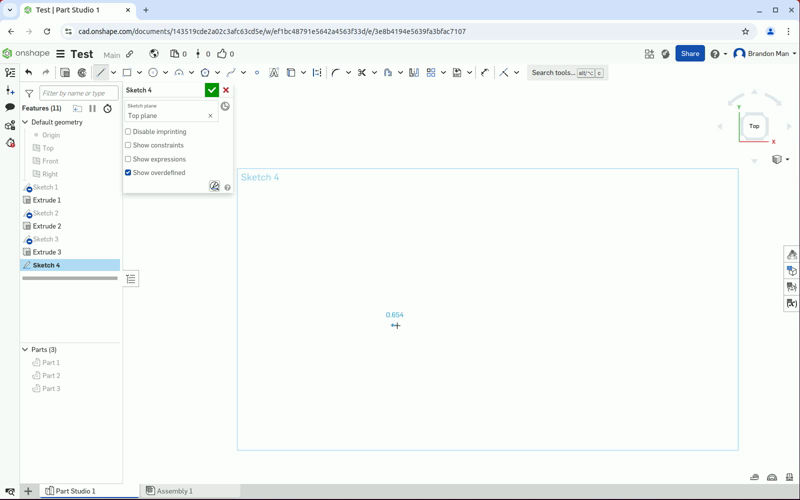
scroll(6)
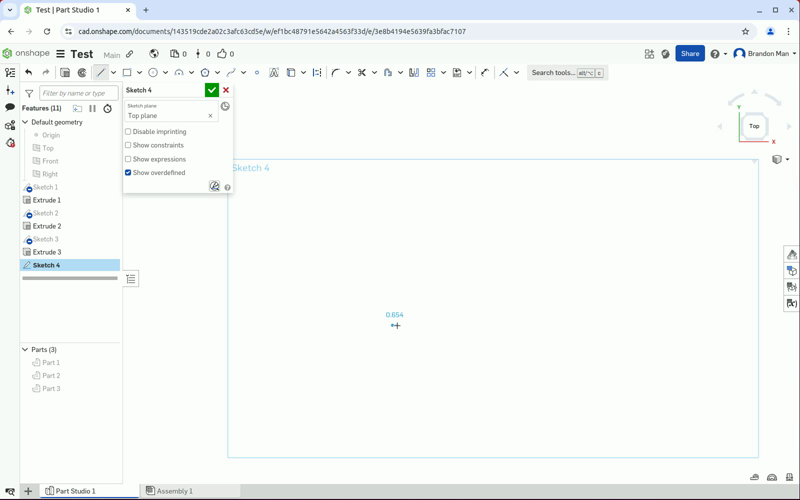
scroll(6)
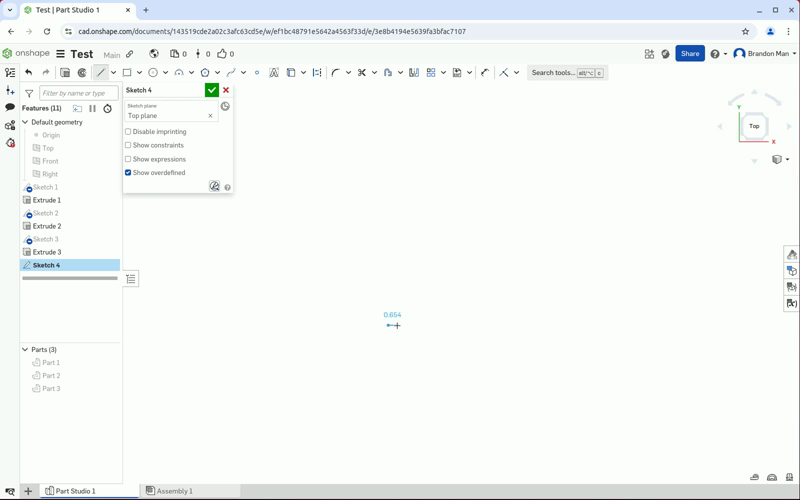
scroll(6)
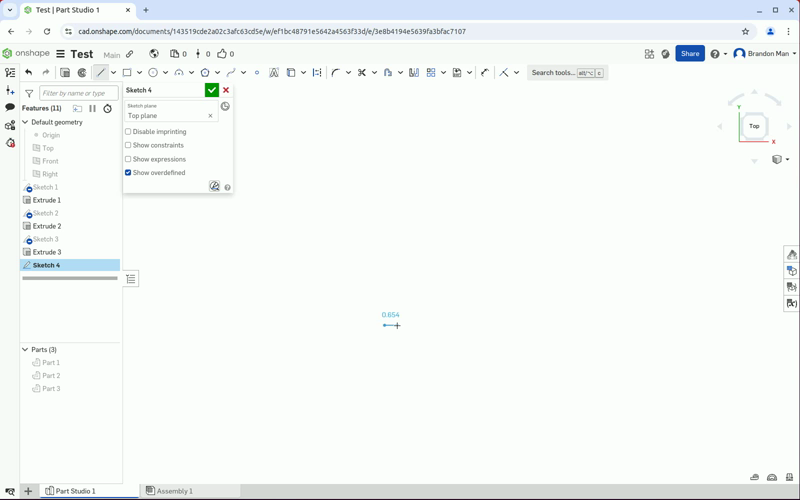
scroll(6)
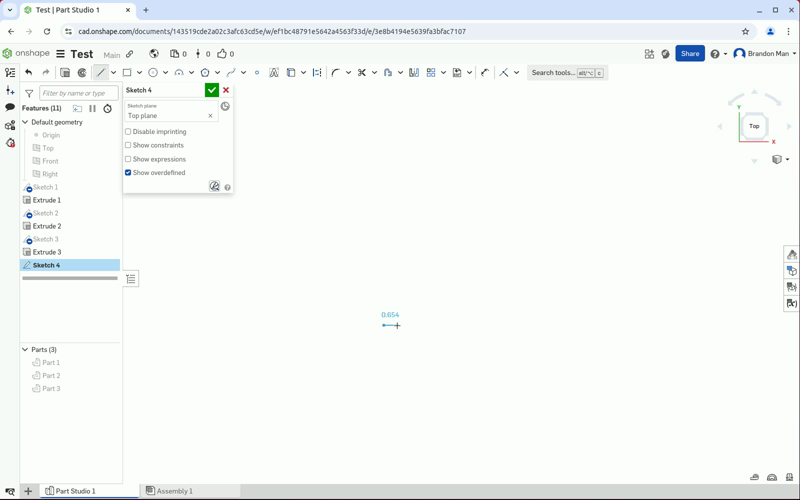
scroll(6)
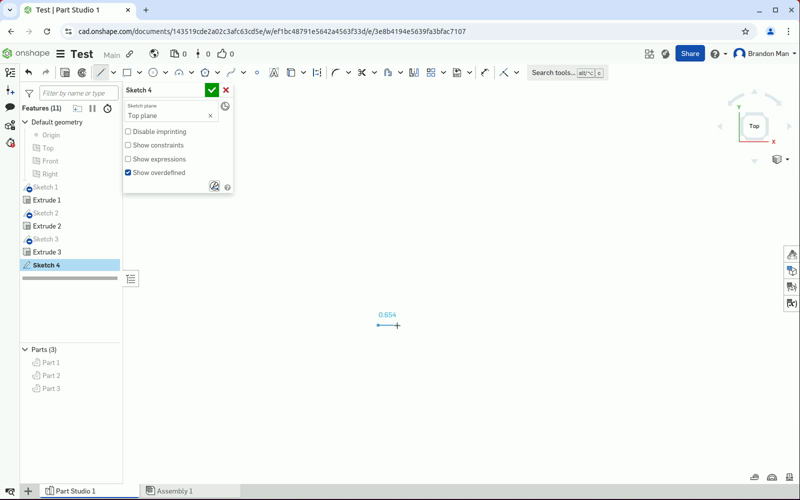
scroll(6)
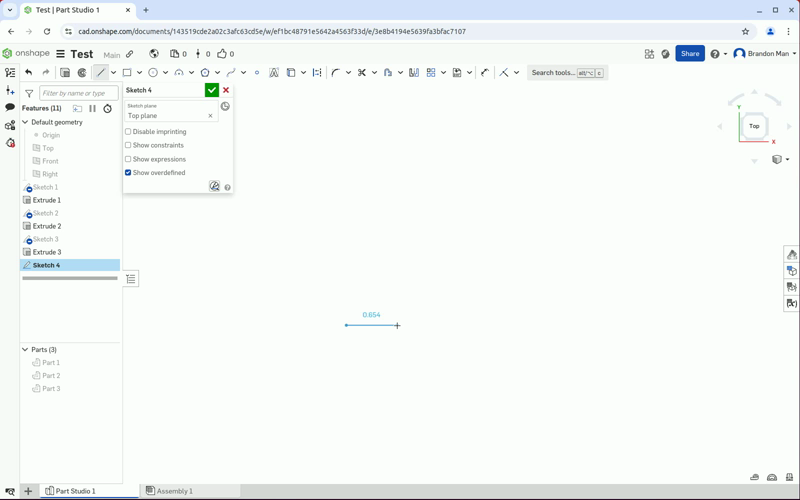
click(397, 325)
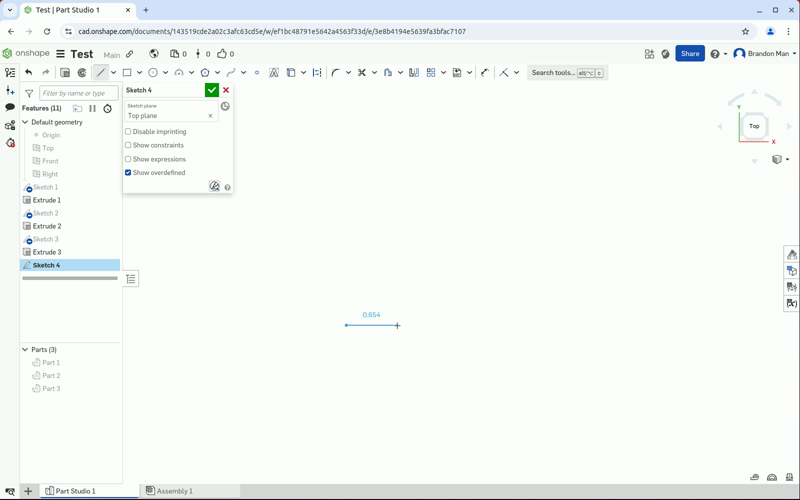
scroll(-6)
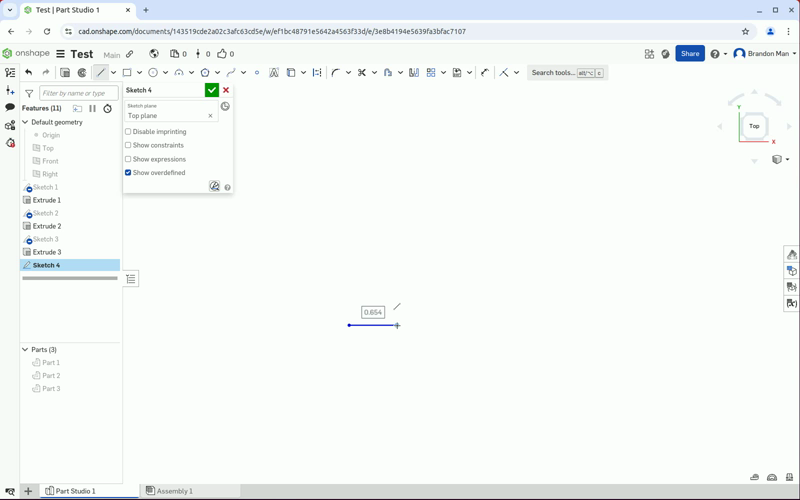
scroll(-6)
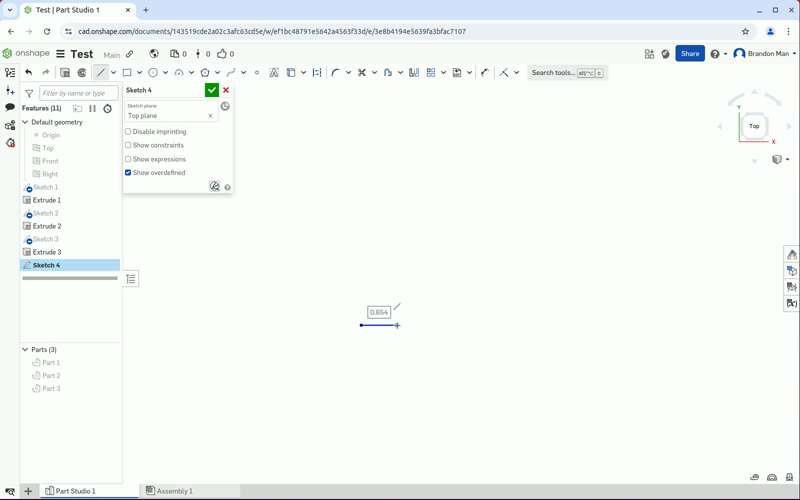
scroll(-6)
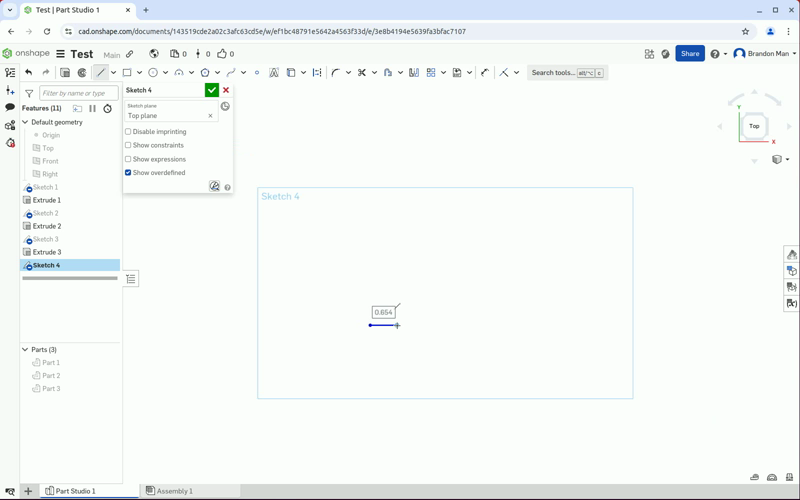
scroll(-6)
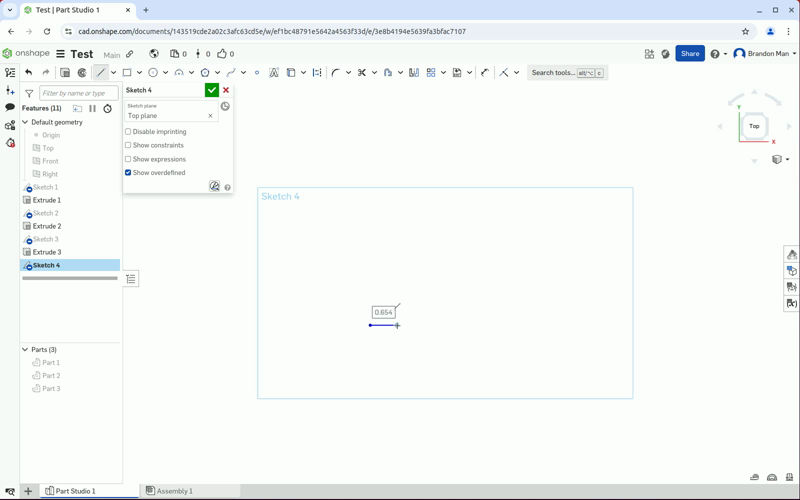
scroll(-6)
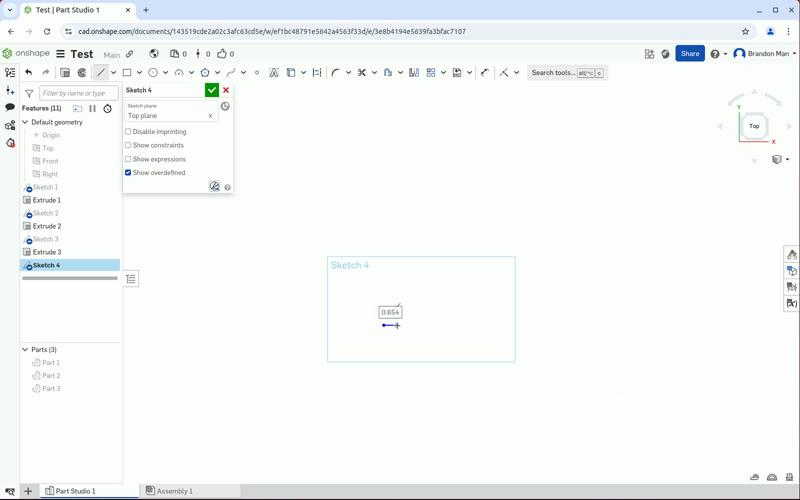
scroll(-6)
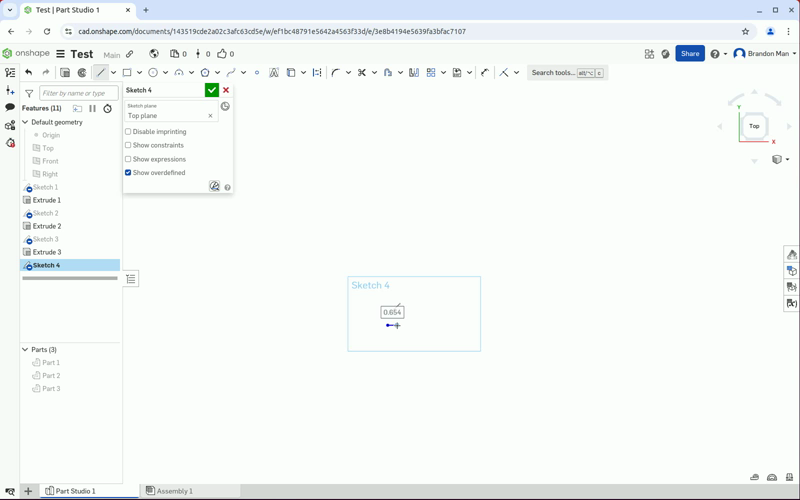
scroll(-6)
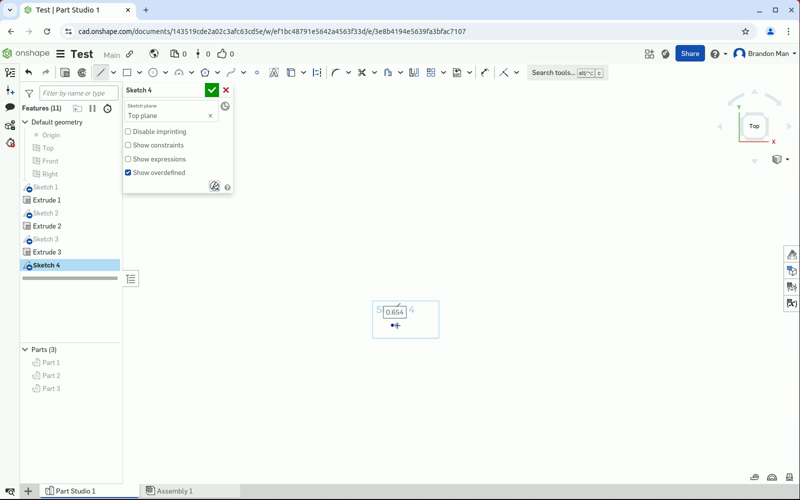
key_up(shift)
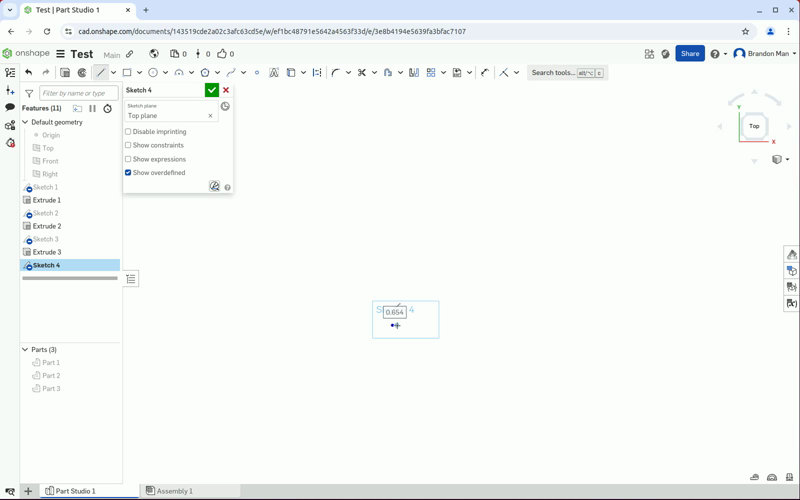
key_down(shift)
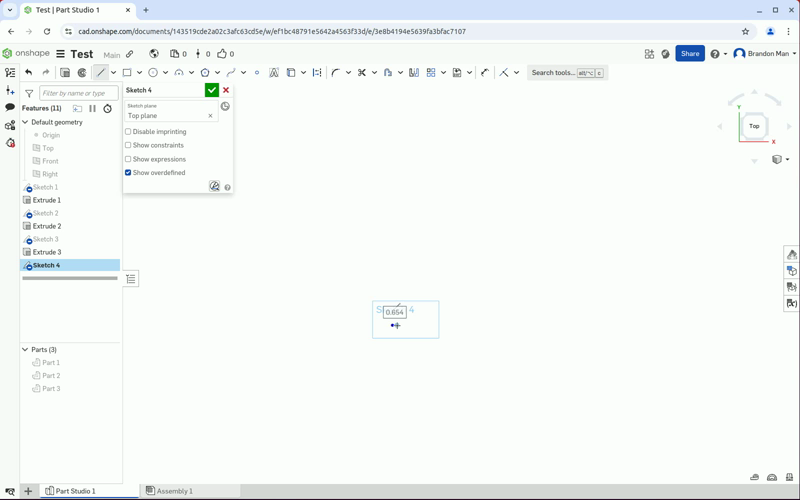
mouse_move(427, 325)
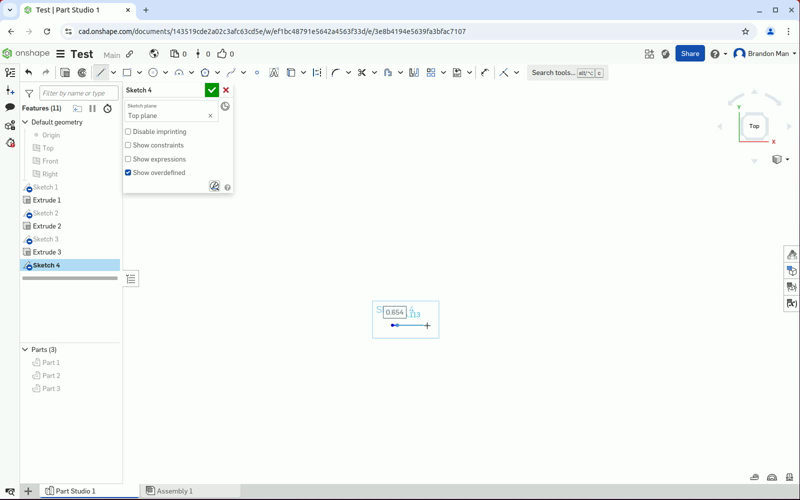
mouse_move(397, 320)
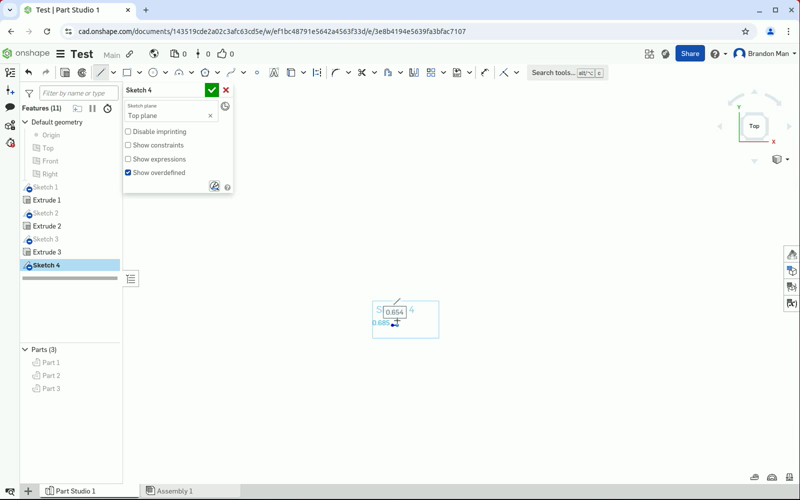
scroll(6)
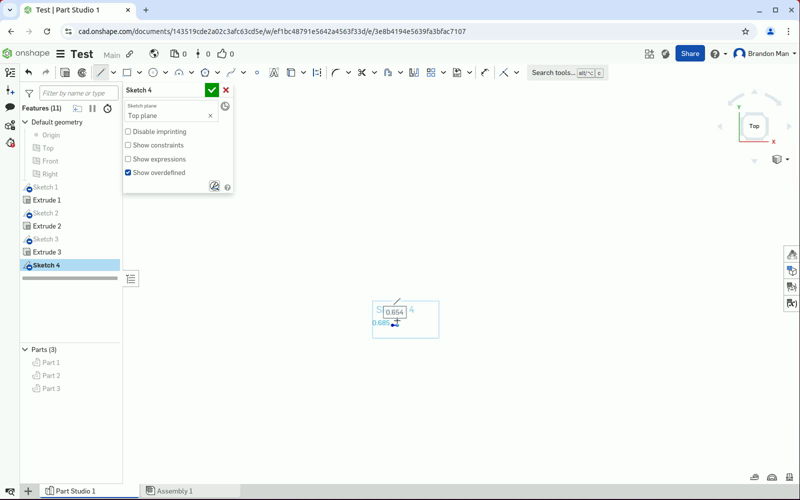
scroll(6)
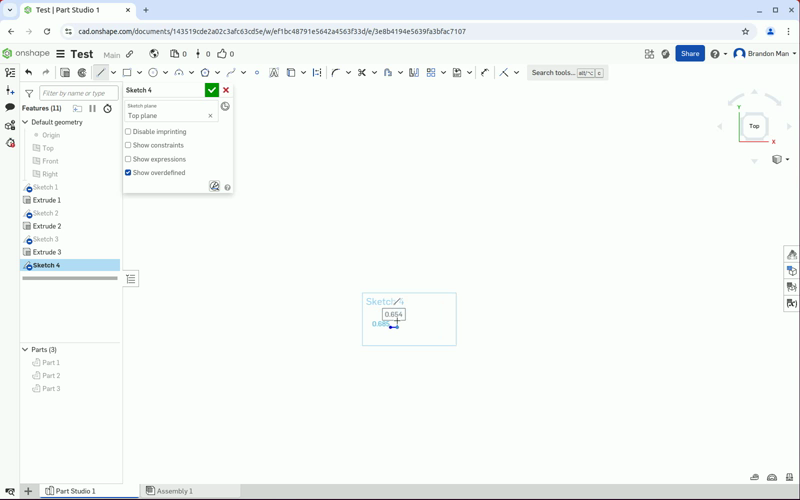
scroll(6)
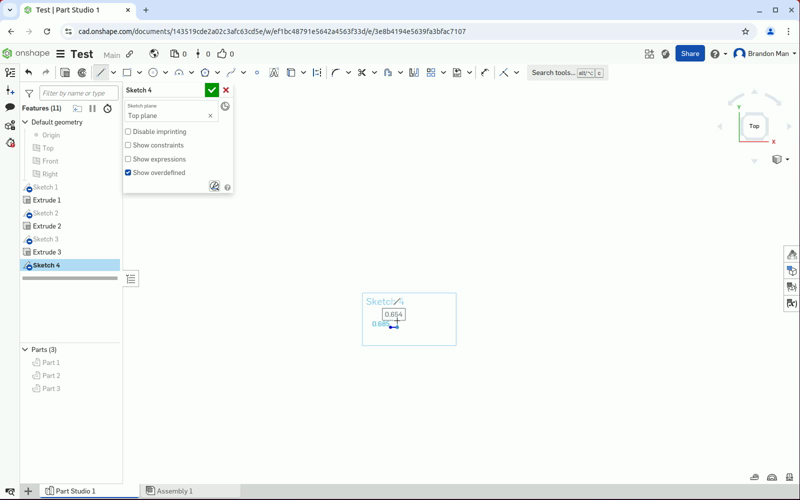
scroll(6)
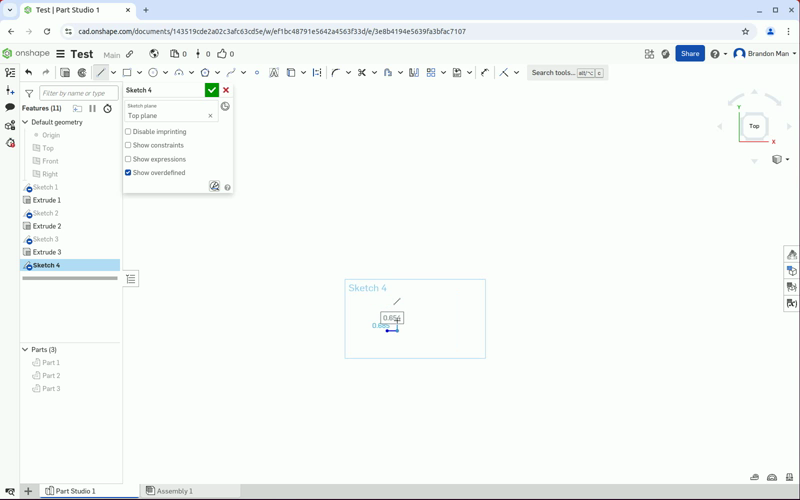
scroll(6)
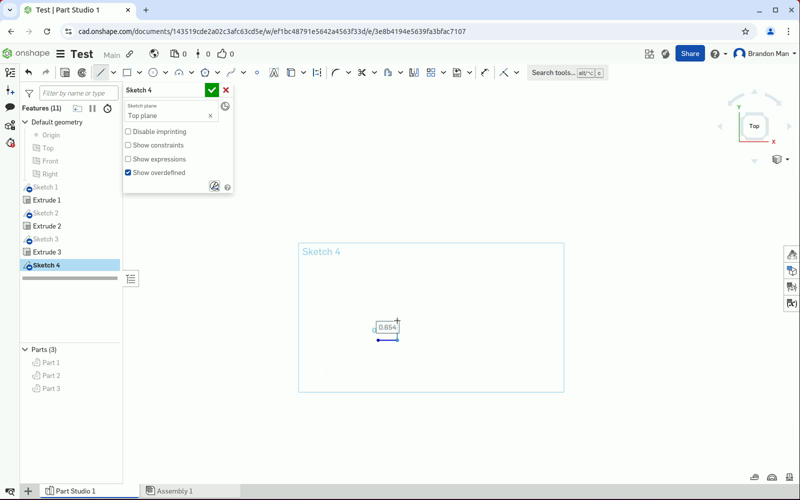
scroll(6)
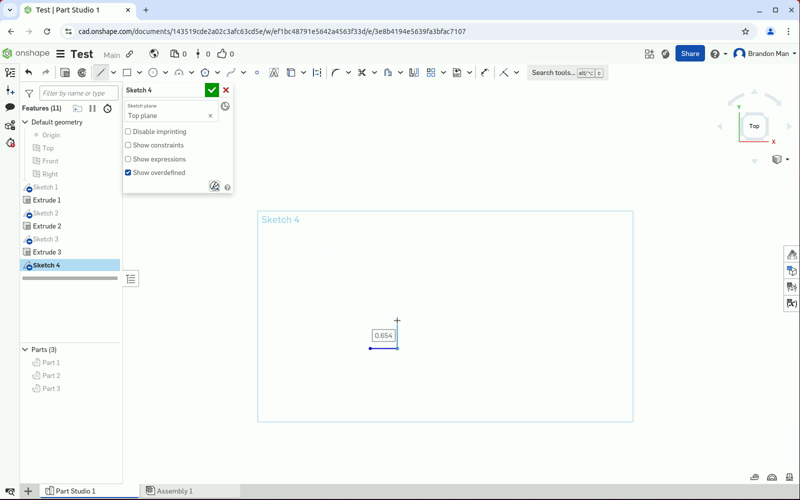
scroll(6)
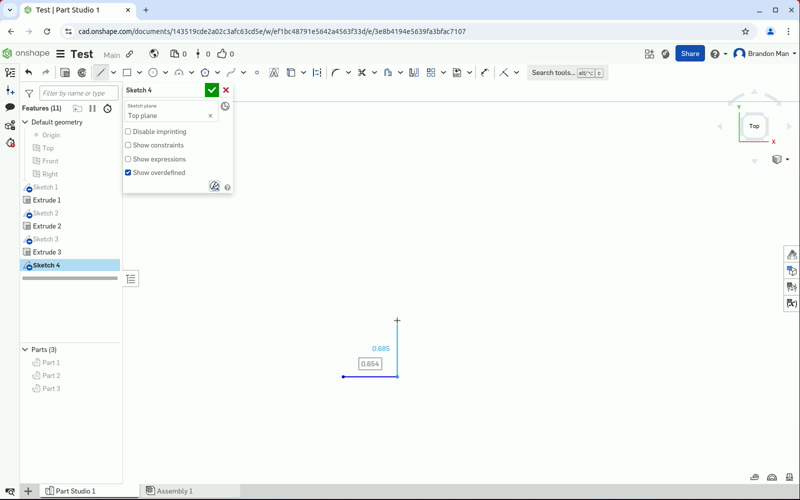
click(397, 320)
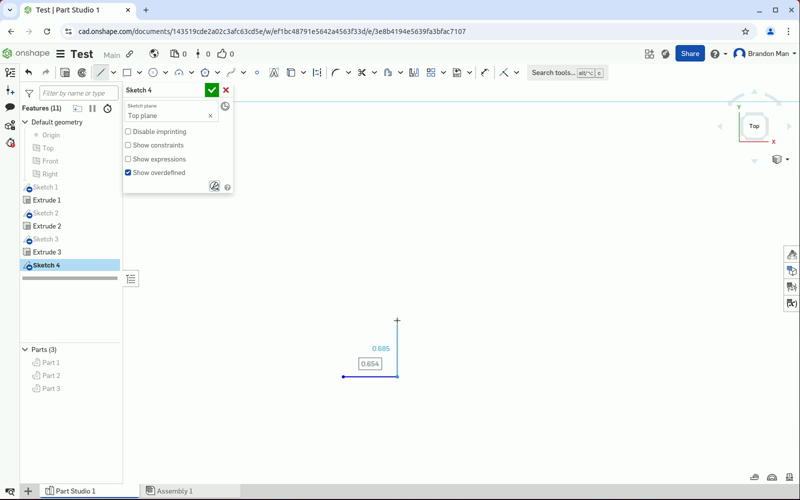
scroll(-6)
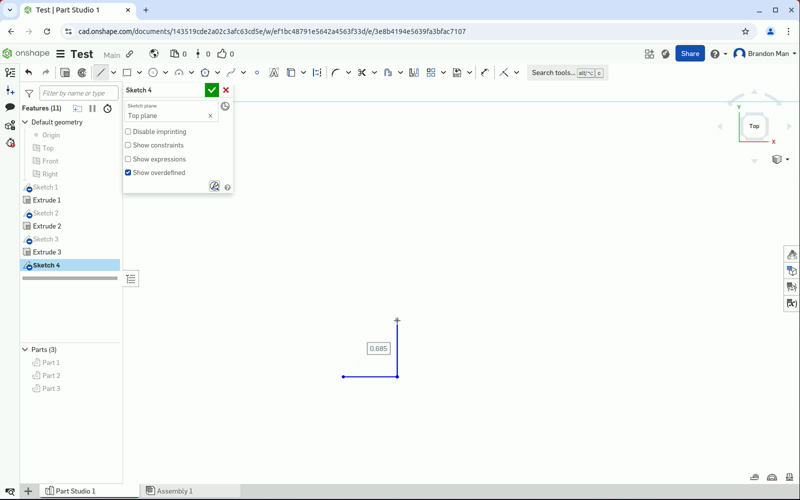
scroll(-6)
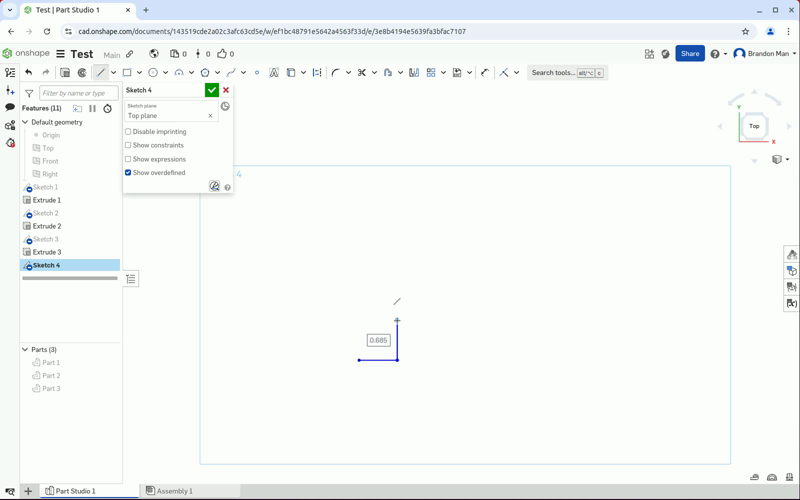
scroll(-6)
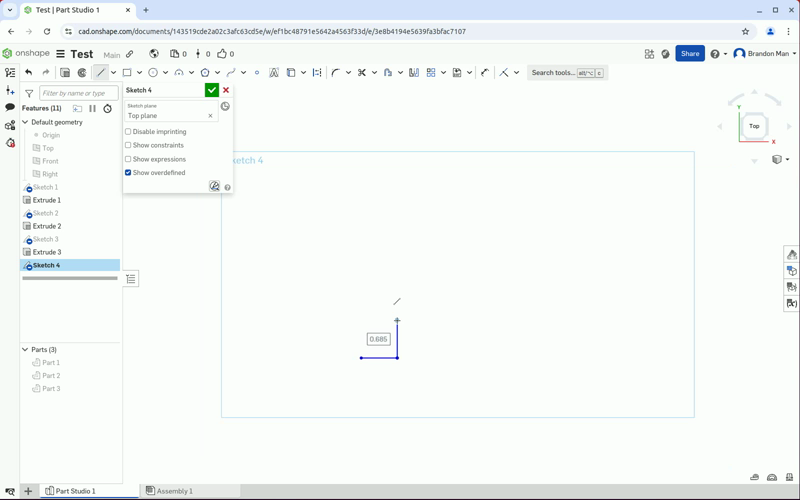
scroll(-6)
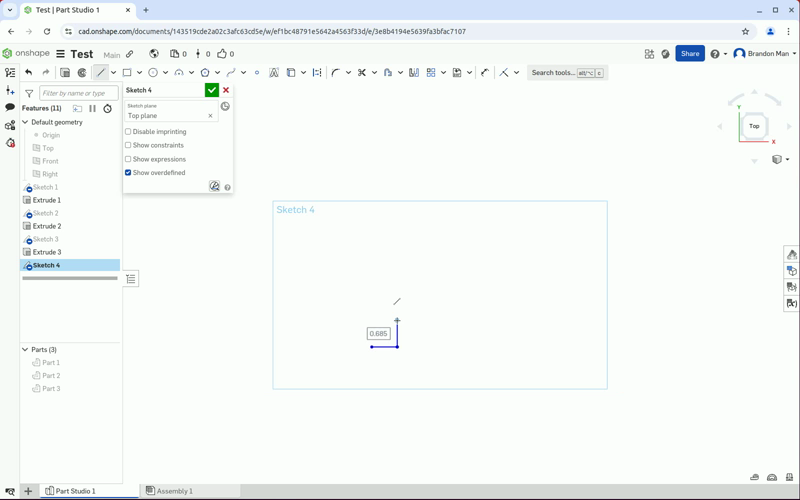
scroll(-6)
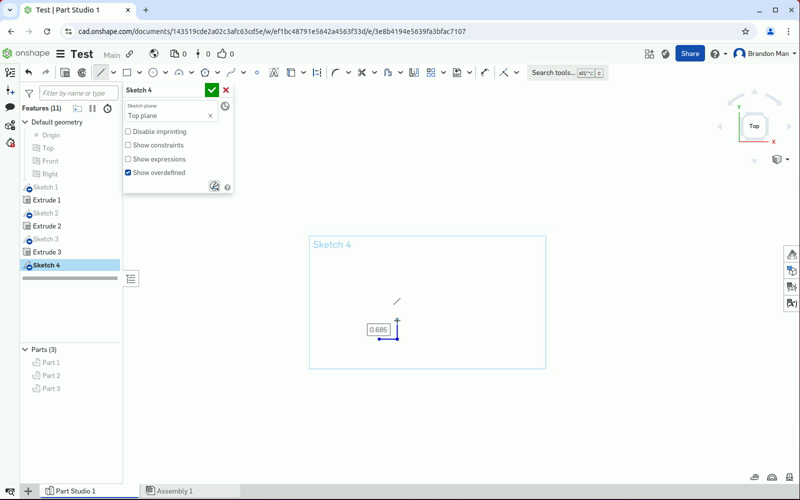
scroll(-6)
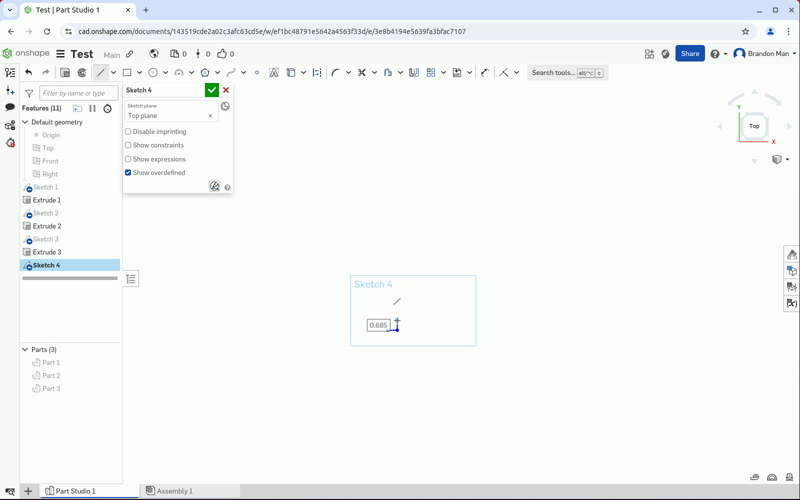
scroll(-6)
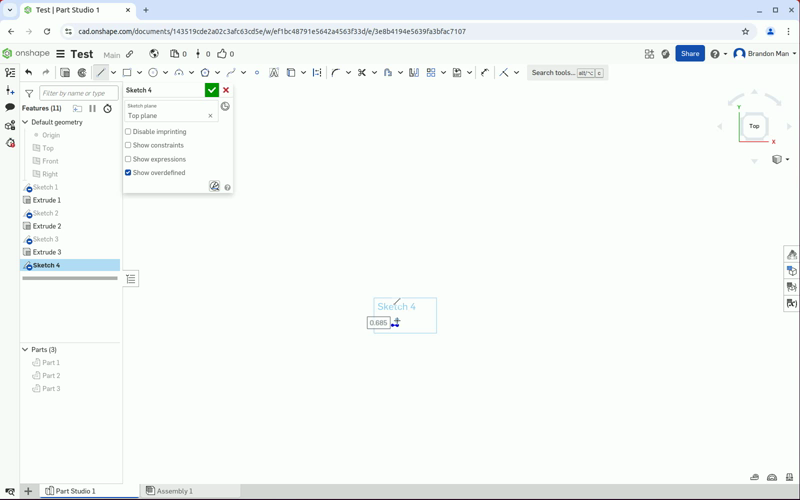
key_up(shift)
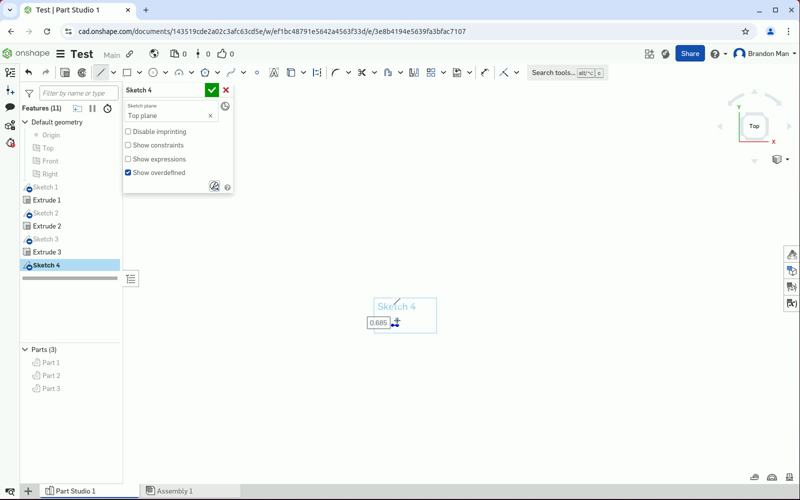
key_down(shift)
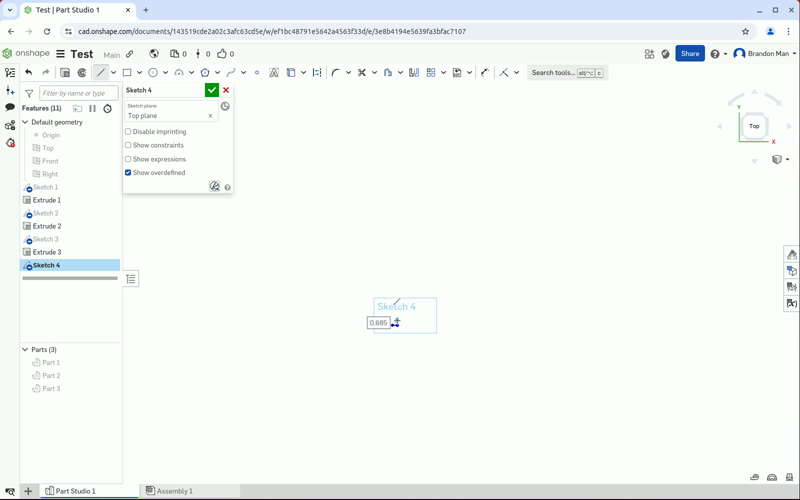
mouse_move(427, 320)
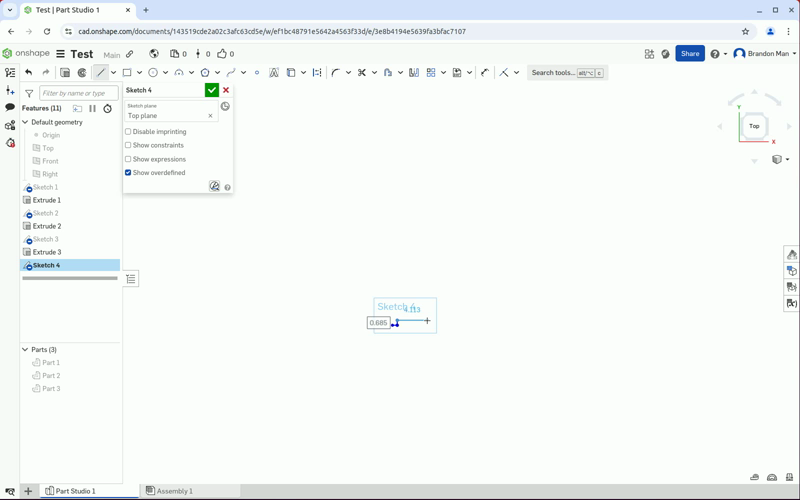
mouse_move(392, 320)
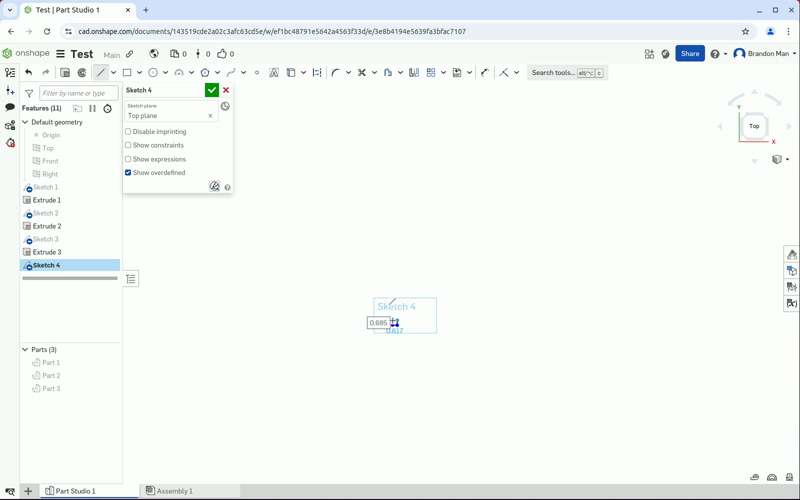
scroll(6)
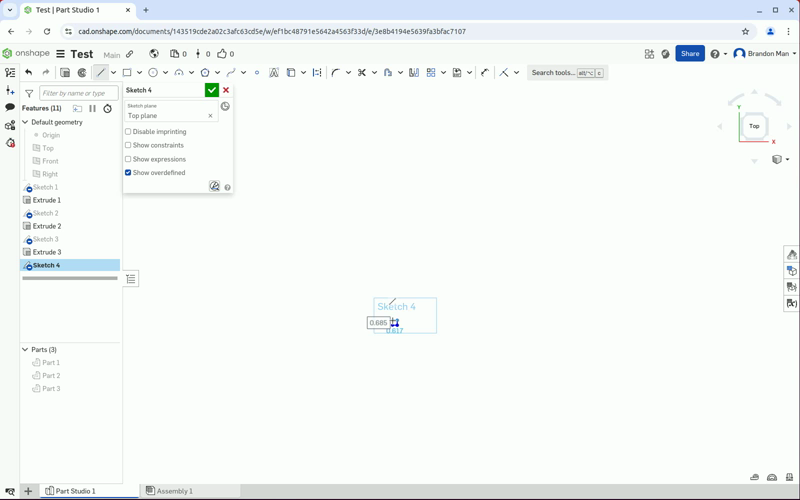
scroll(6)
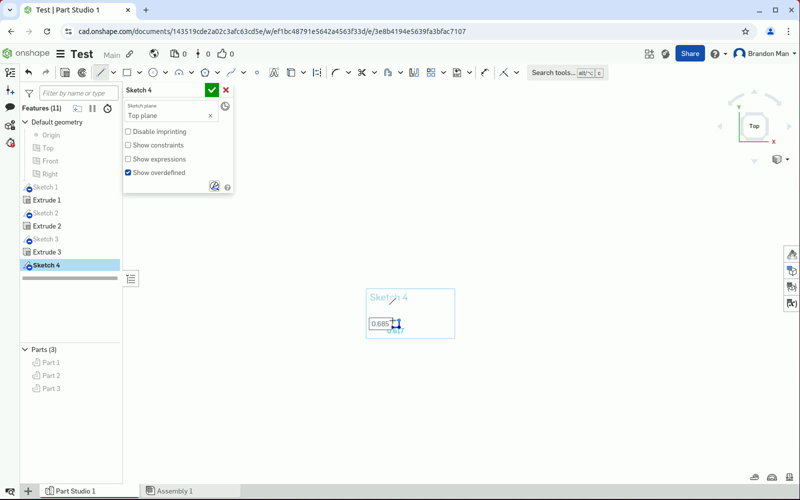
scroll(6)
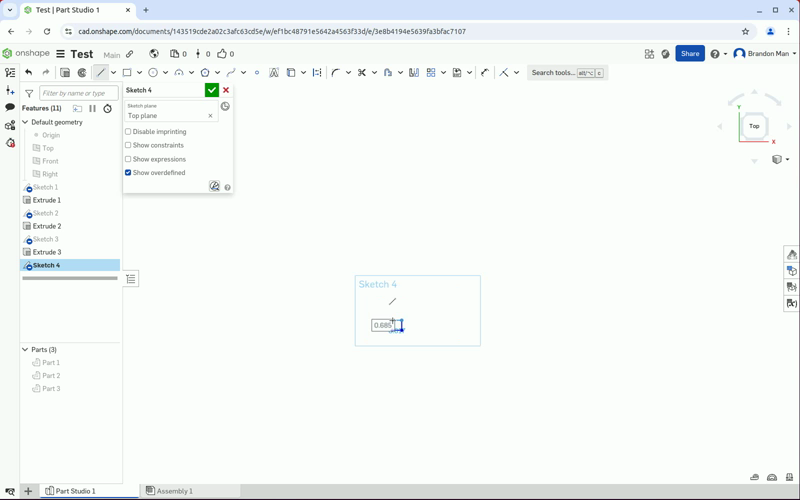
scroll(6)
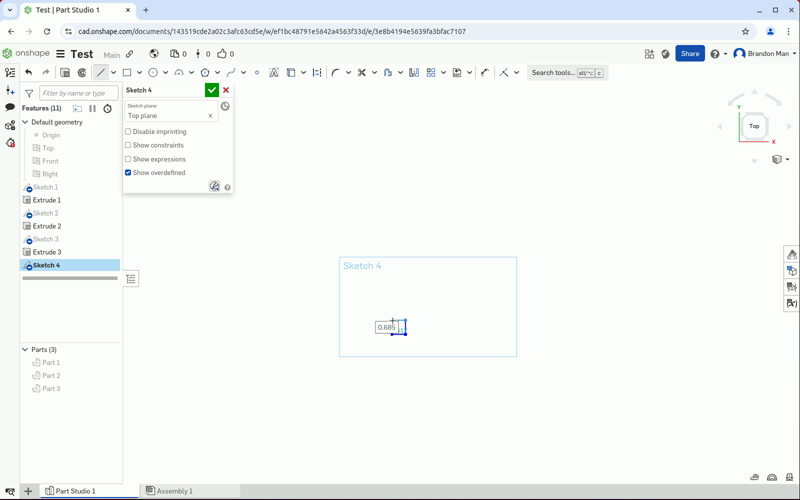
scroll(6)
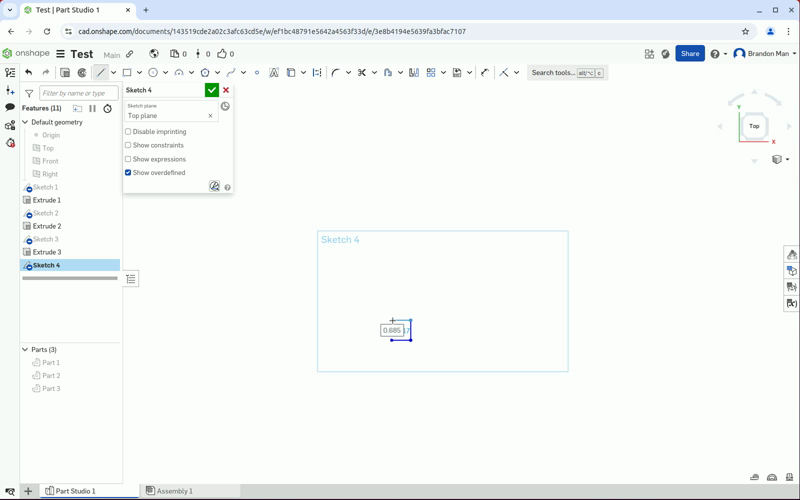
scroll(6)
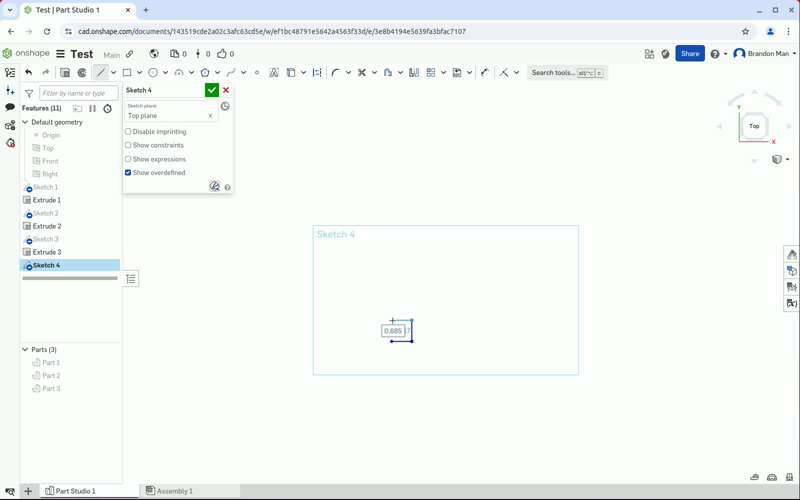
scroll(6)
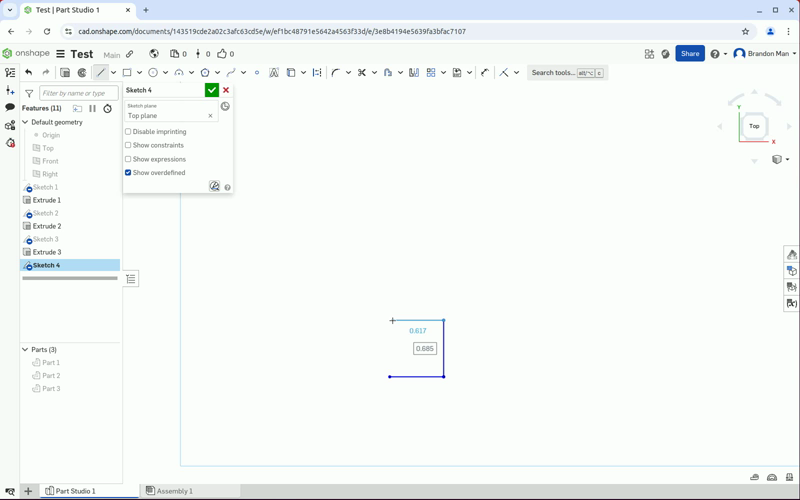
click(392, 320)
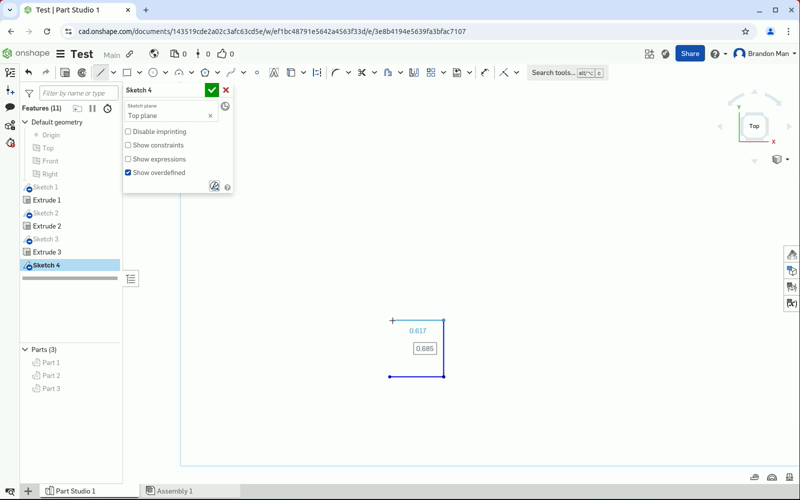
scroll(-6)
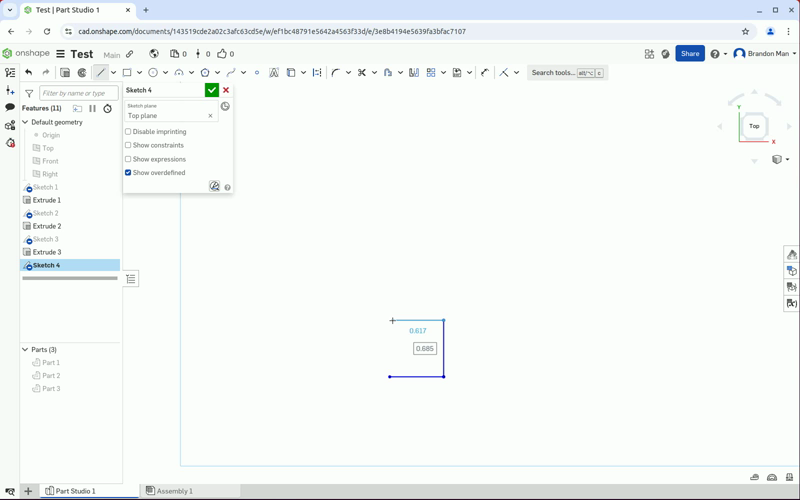
scroll(-6)
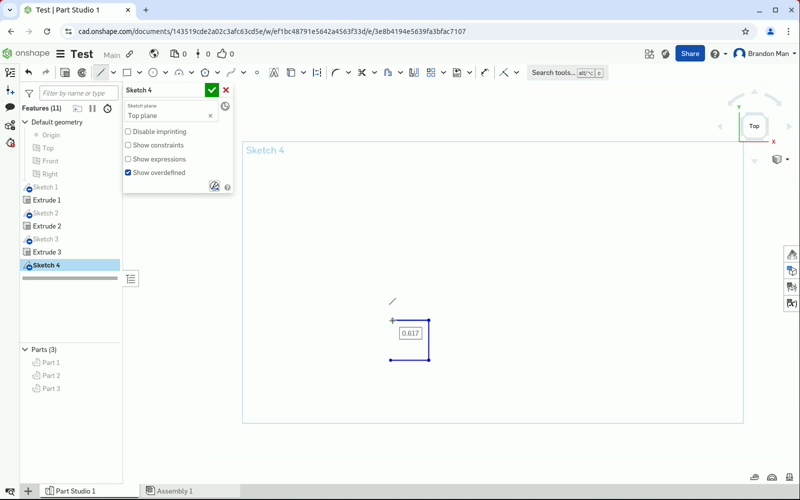
scroll(-6)
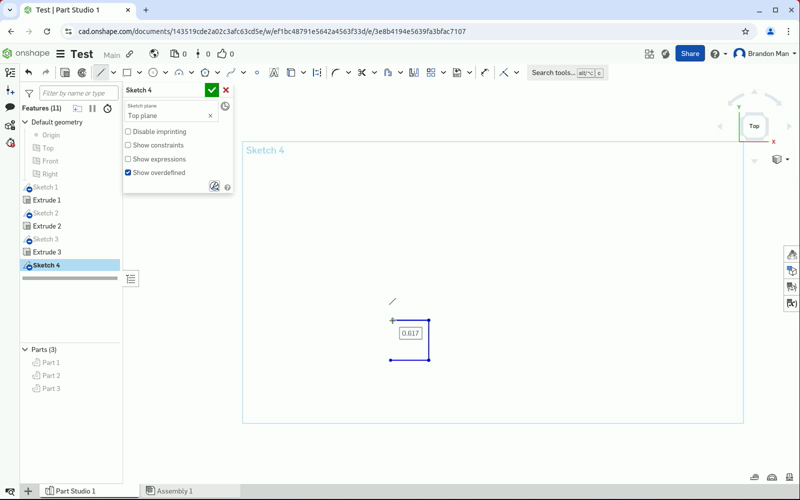
scroll(-6)
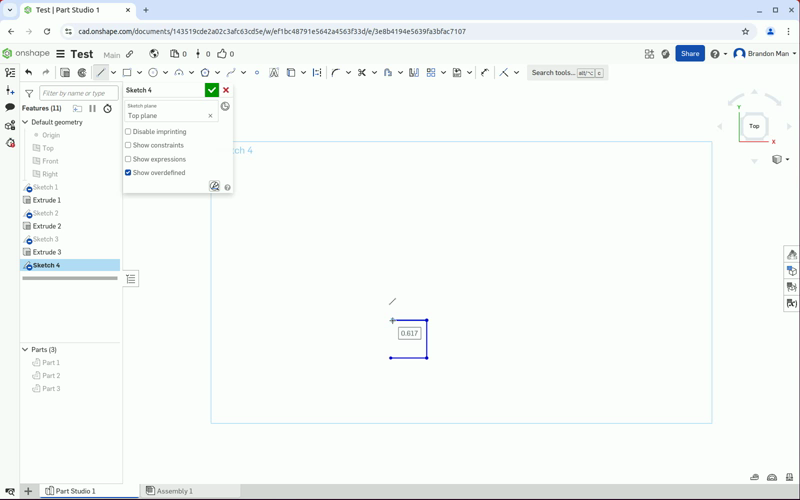
scroll(-6)
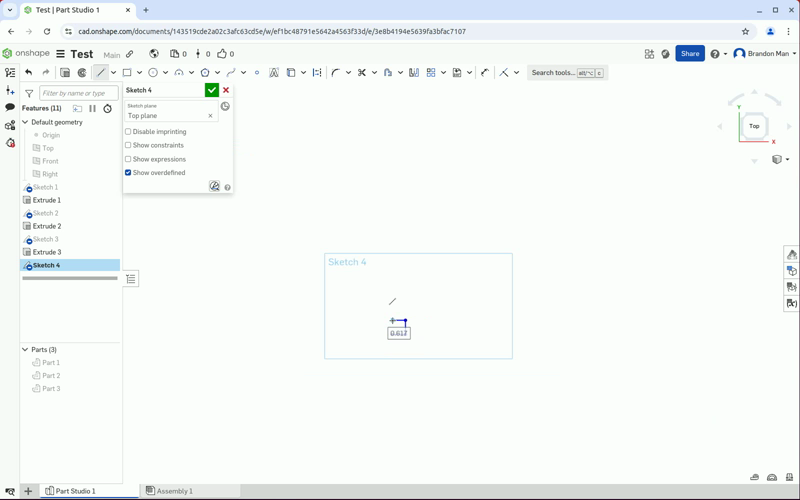
scroll(-6)
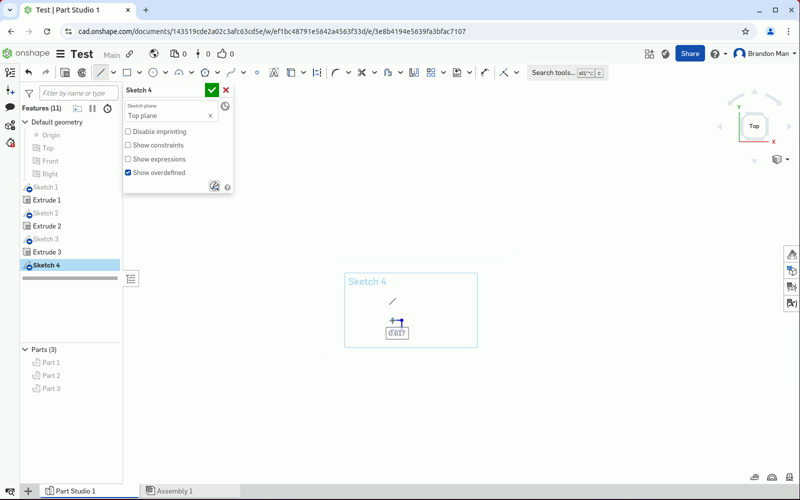
scroll(-6)
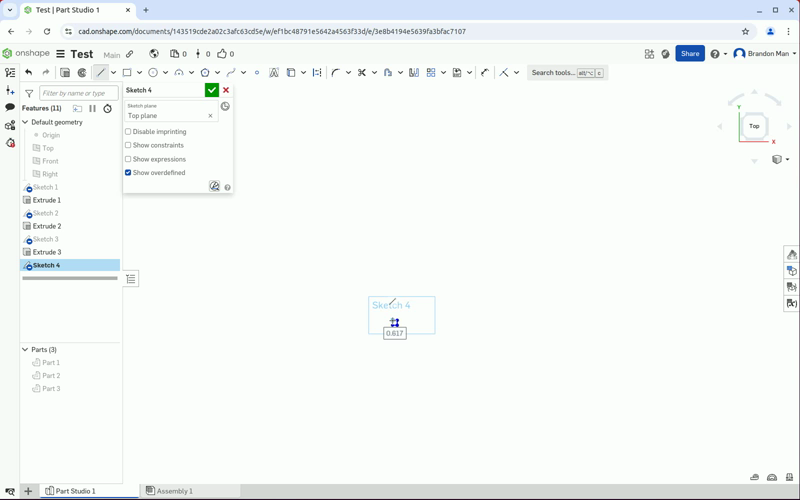
key_up(shift)
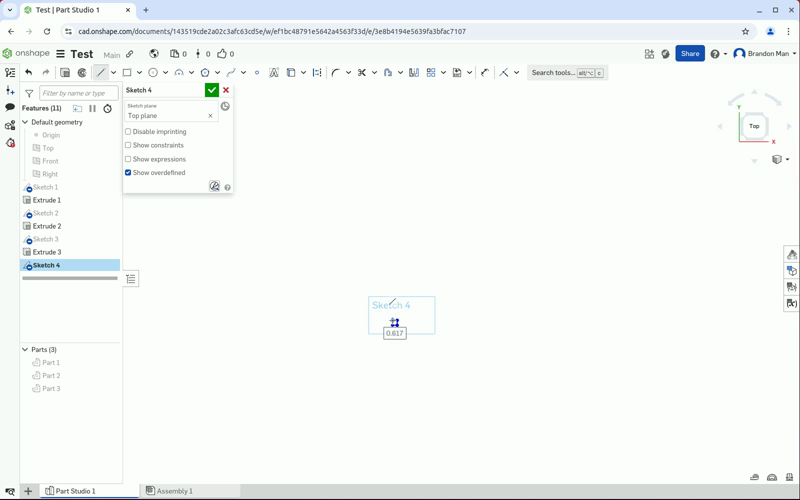
mouse_move(422, 320)
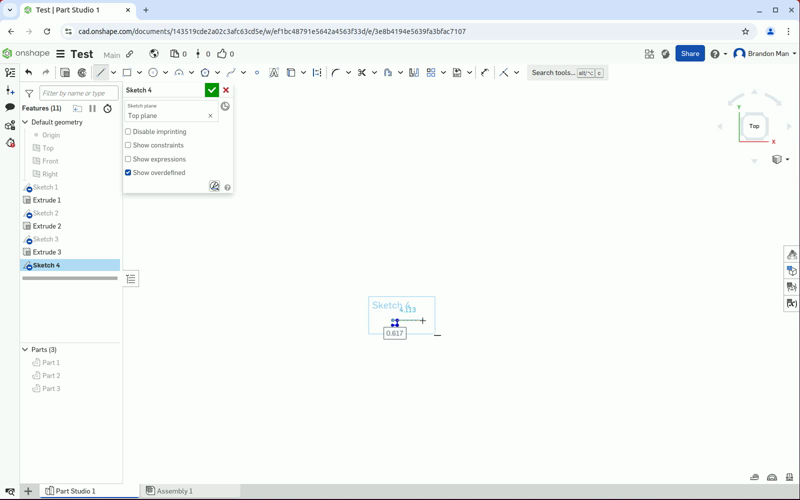
key_down(shift)
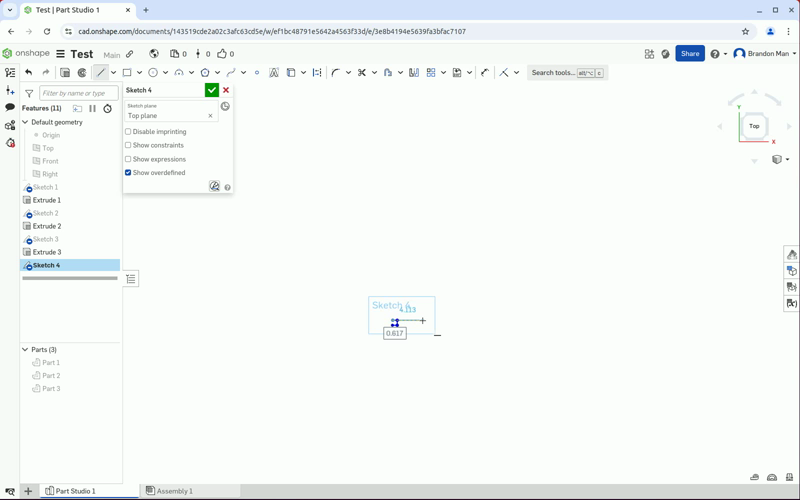
mouse_move(392, 325)
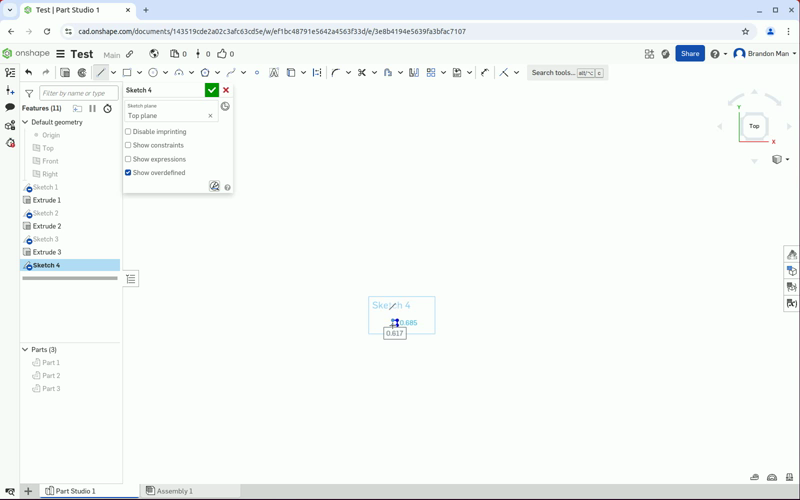
scroll(6)
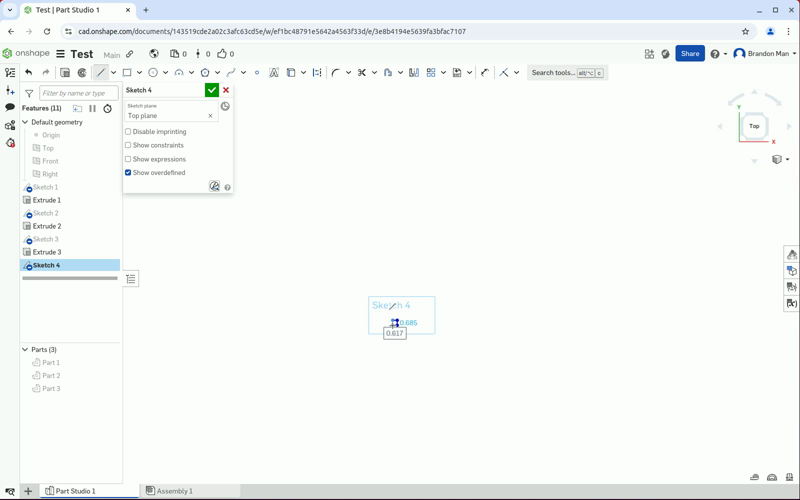
scroll(6)
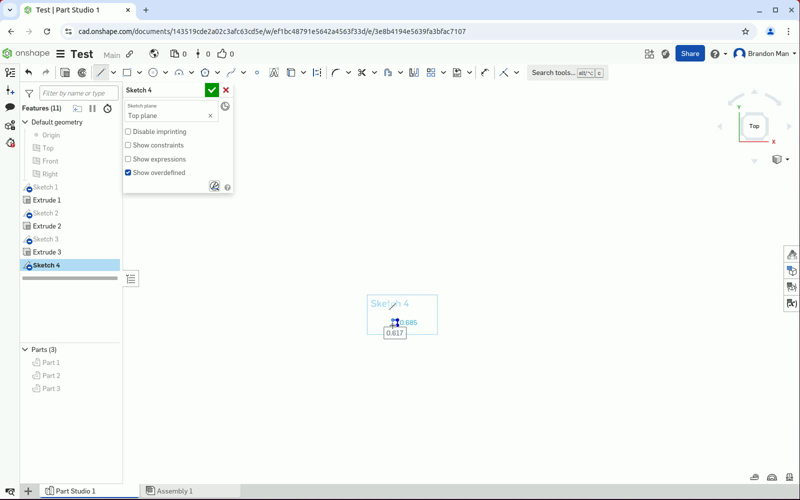
scroll(6)
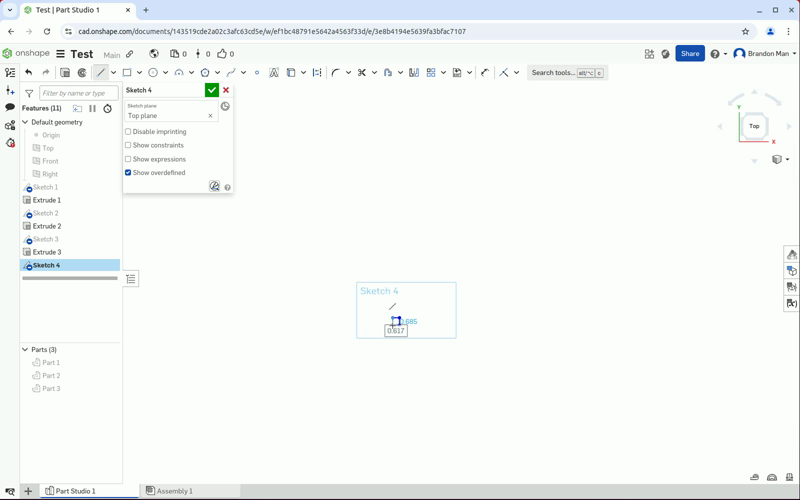
scroll(6)
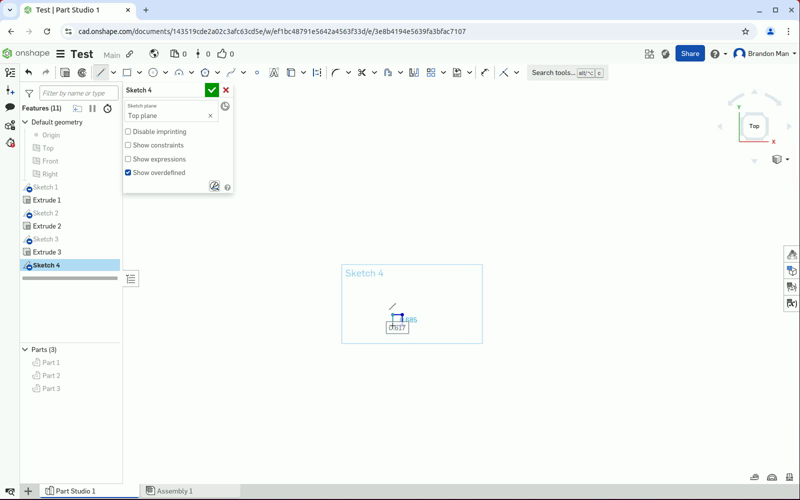
scroll(6)
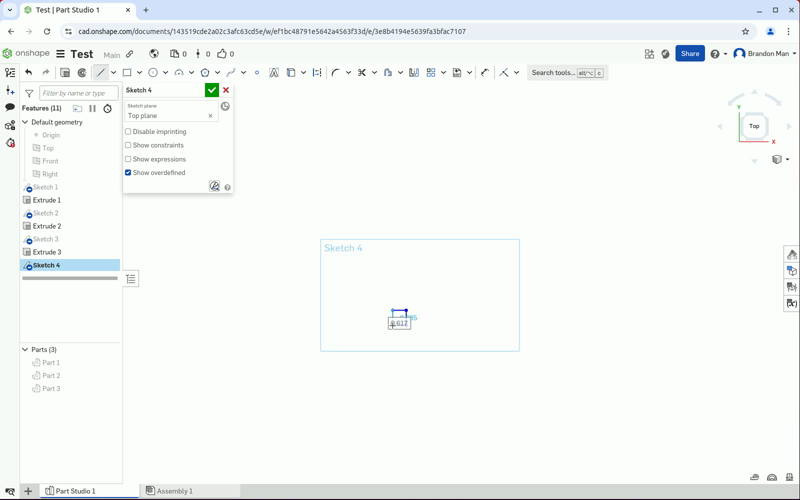
scroll(6)
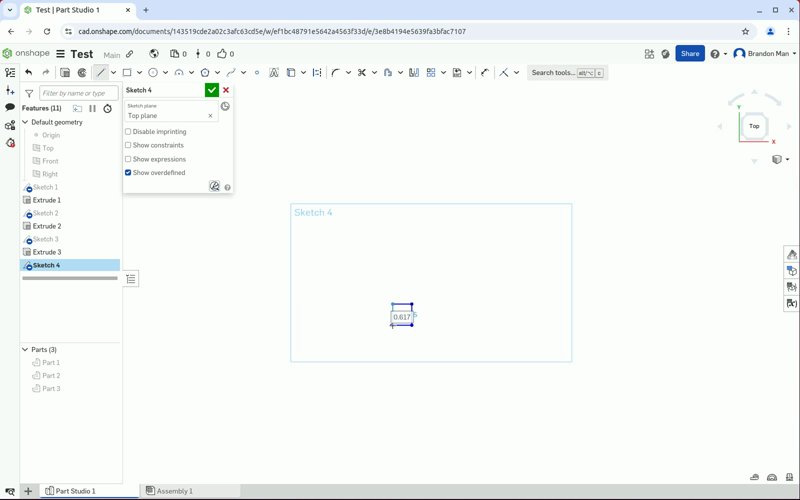
scroll(6)
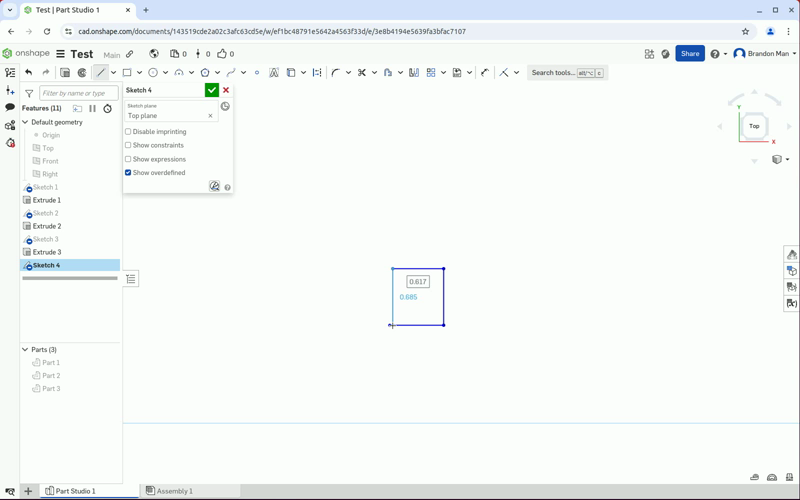
key_up(shift)
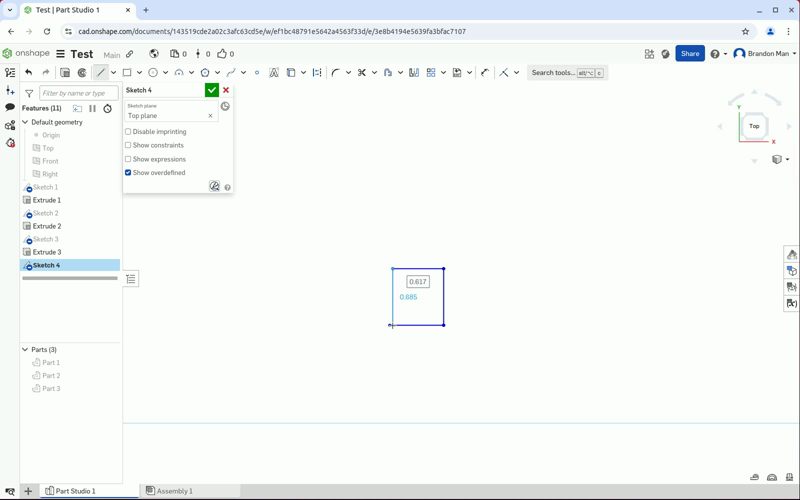
click(392, 325)
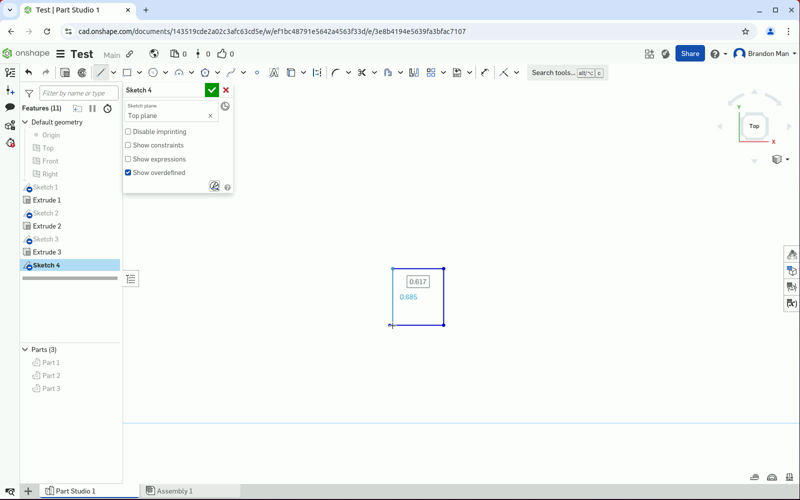
scroll(-6)
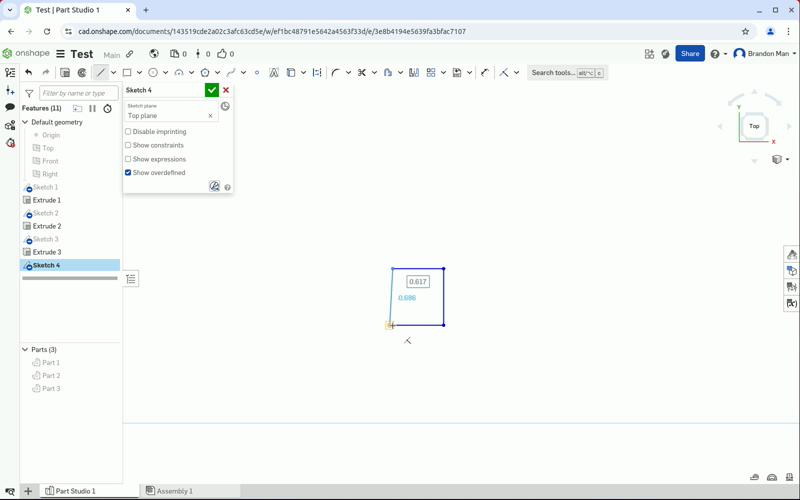
scroll(-6)
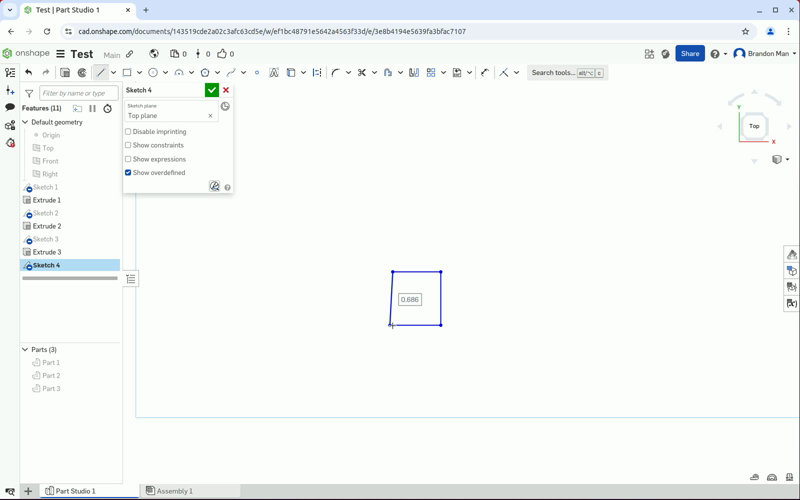
scroll(-6)
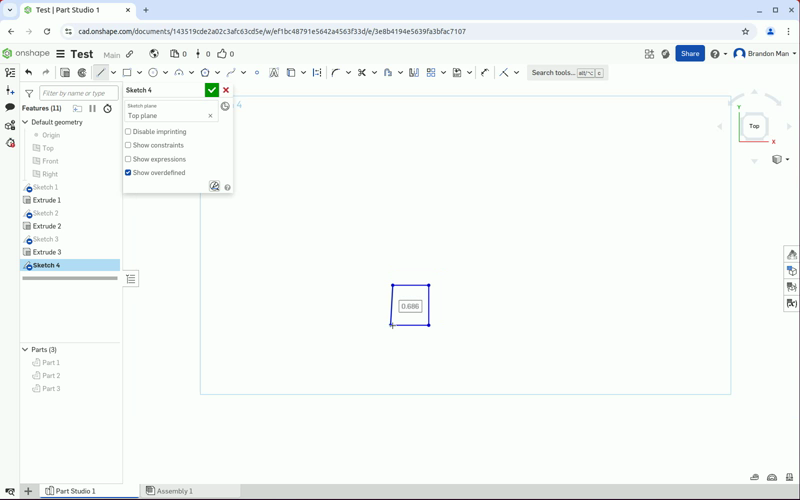
scroll(-6)
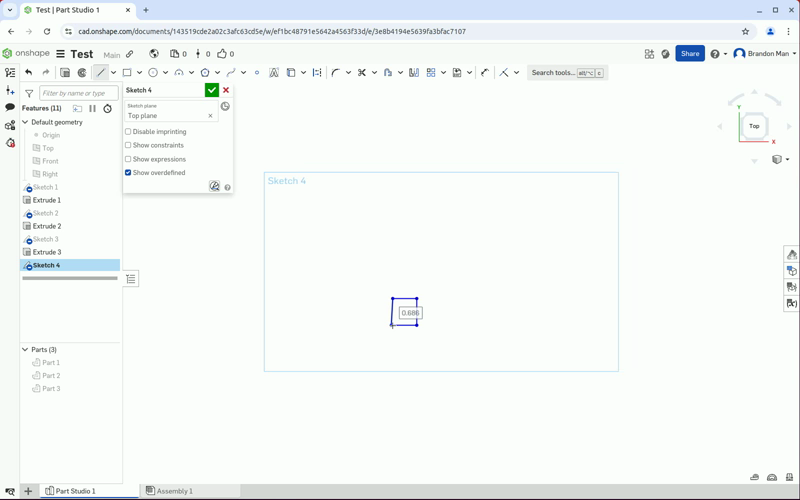
scroll(-6)
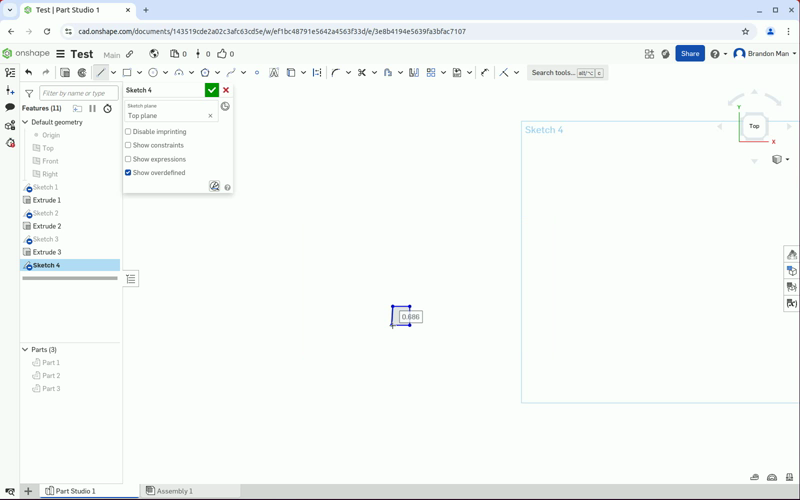
scroll(-6)
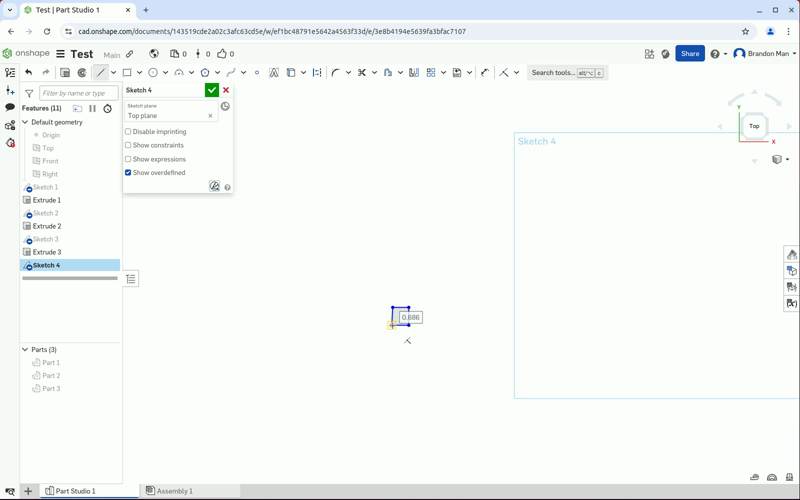
scroll(-6)
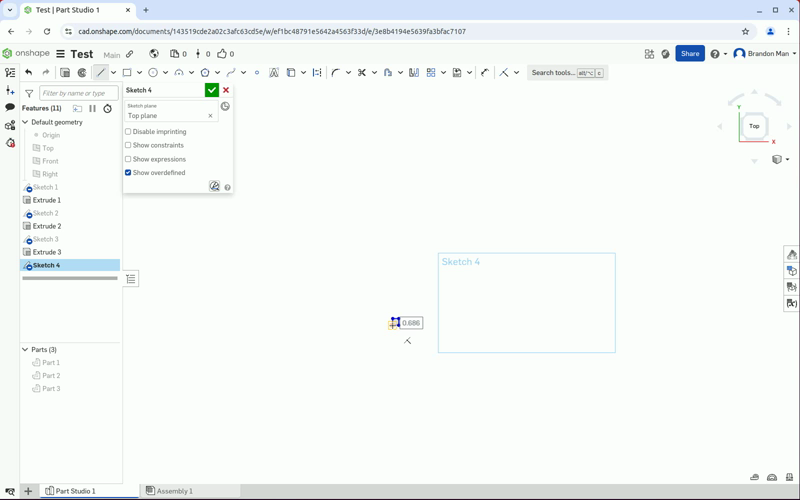
key(esc)
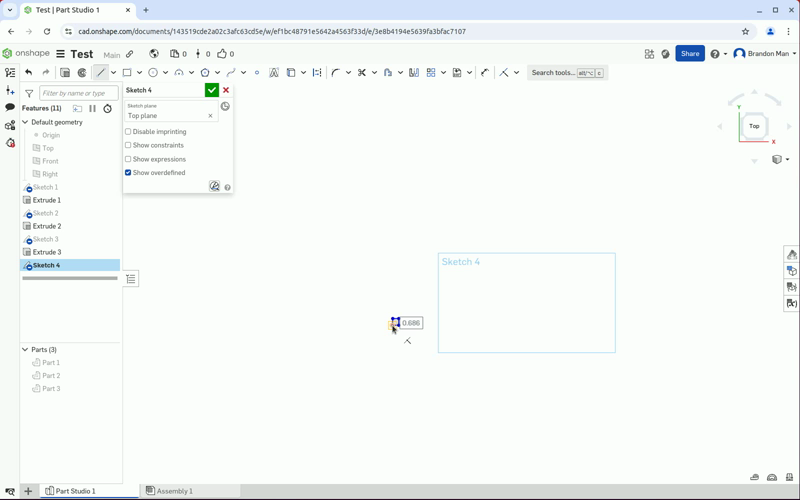
mouse_move(397, 322)
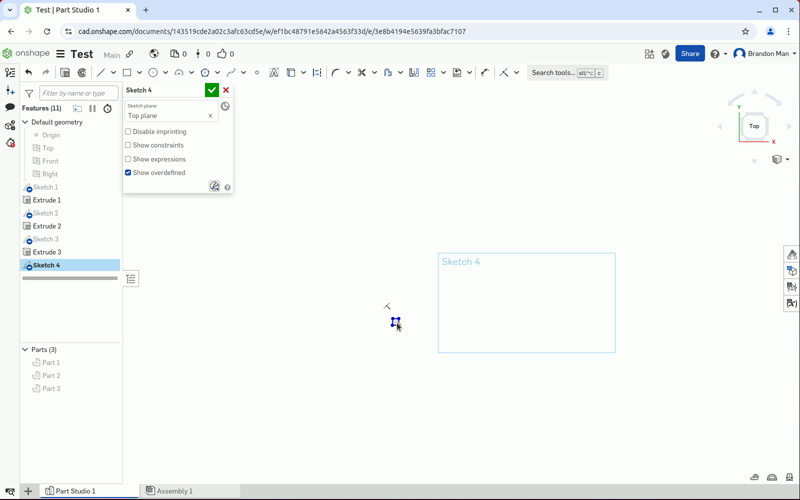
scroll(6)
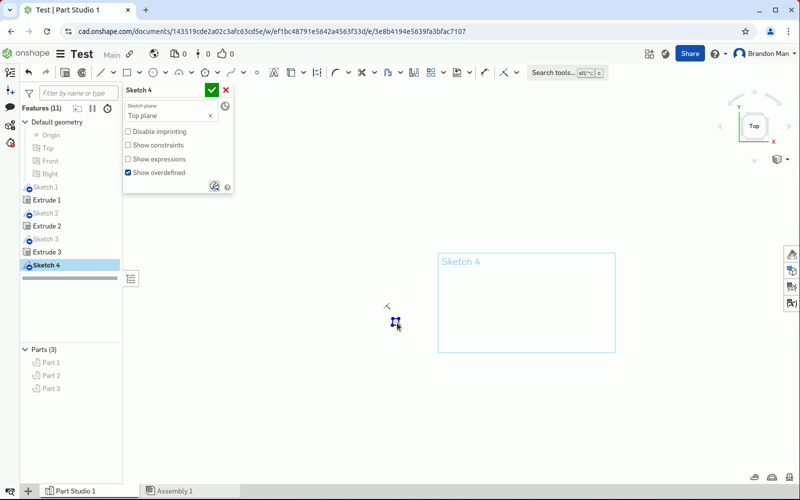
scroll(6)
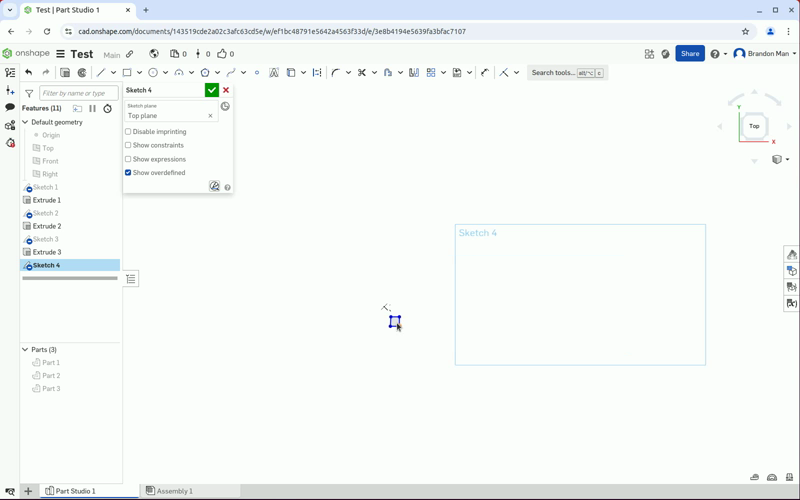
scroll(6)
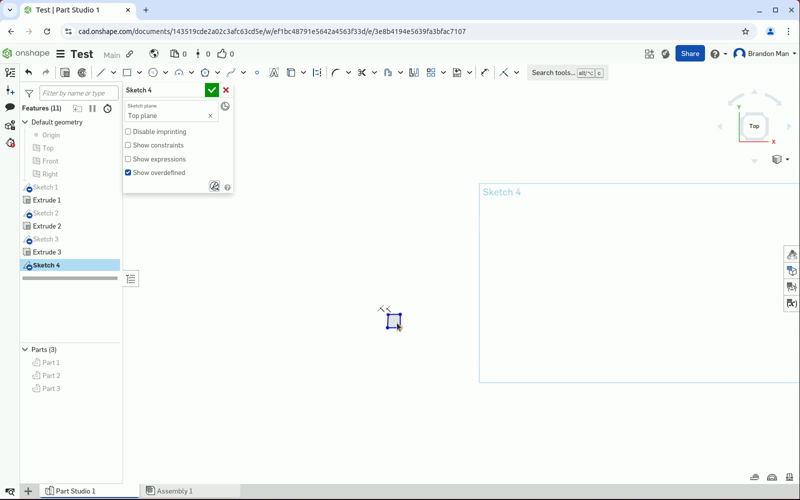
scroll(6)
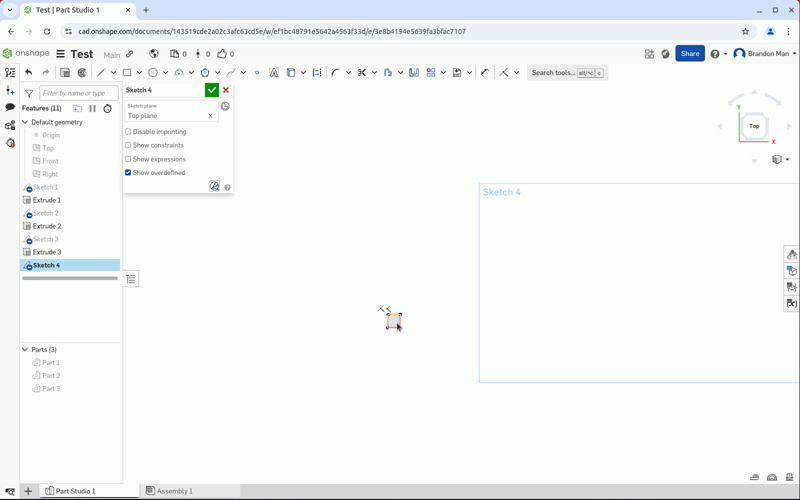
scroll(6)
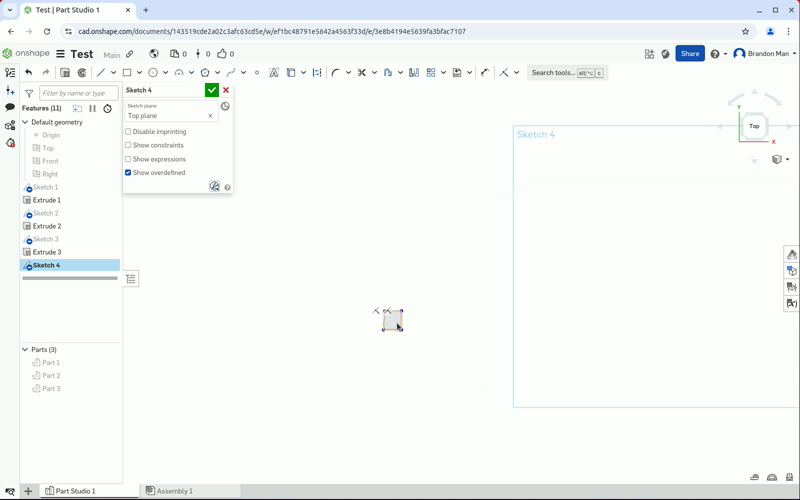
scroll(6)
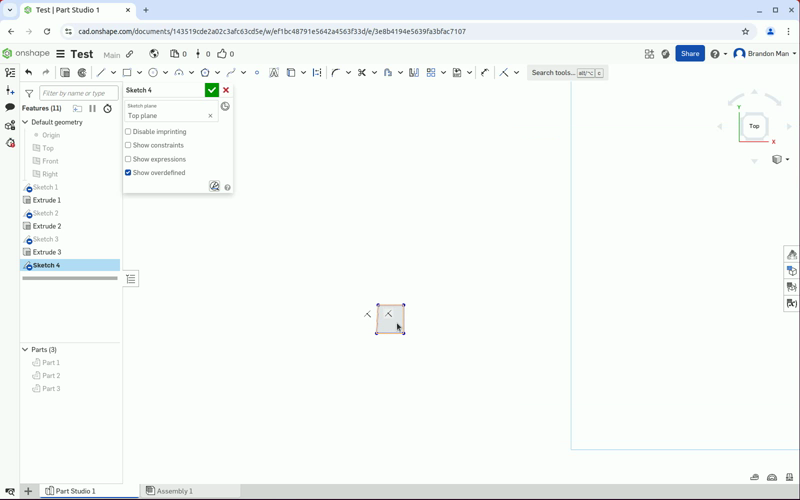
scroll(6)
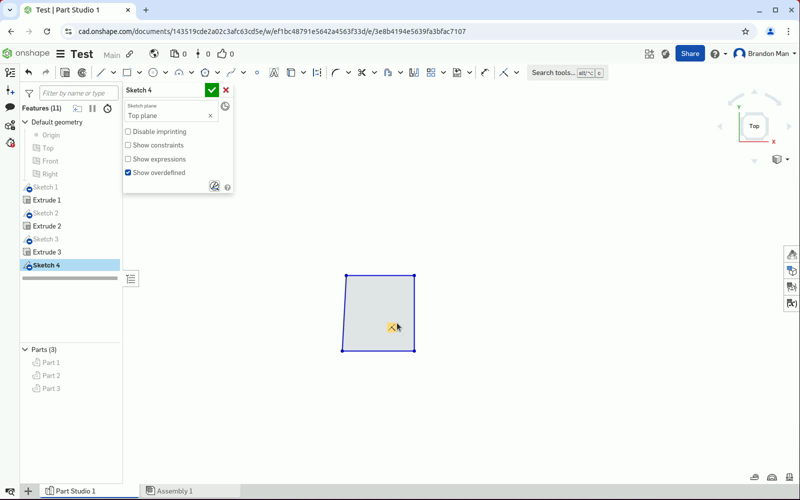
click(397, 322)
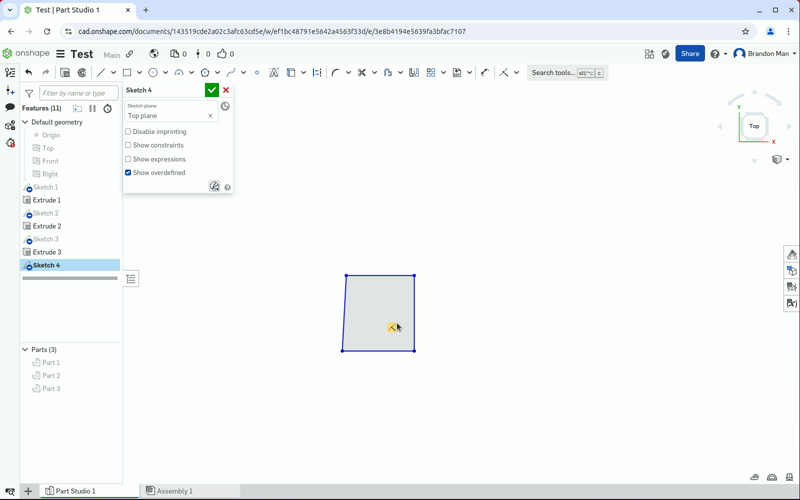
scroll(-6)
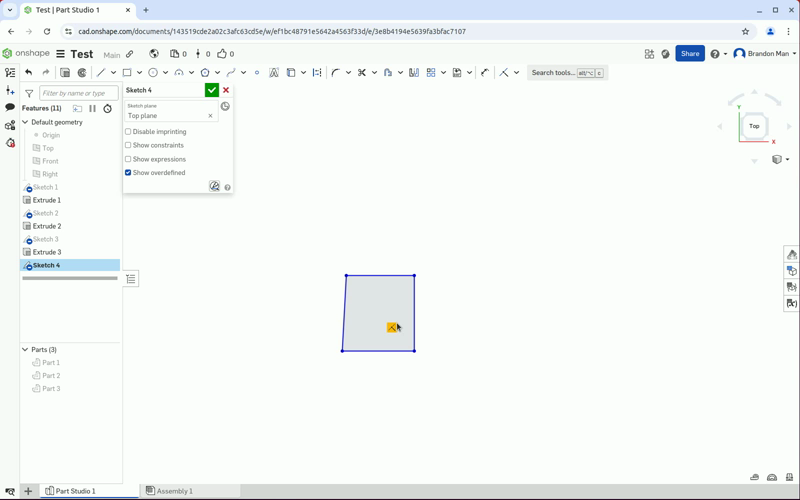
scroll(-6)
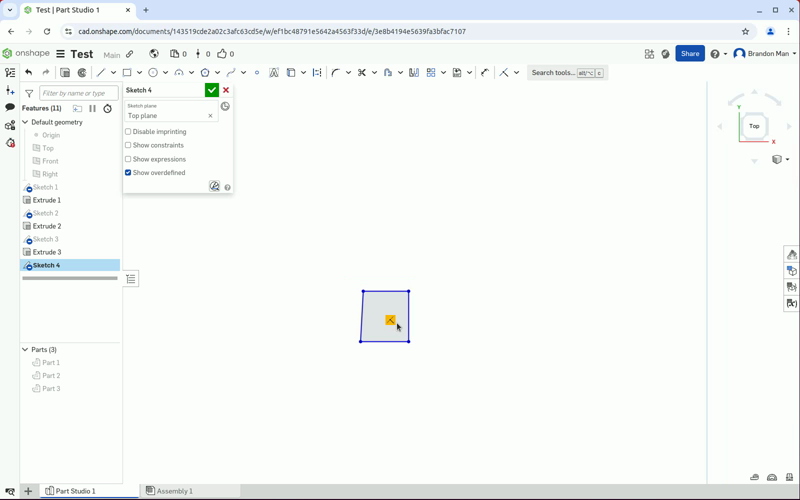
scroll(-6)
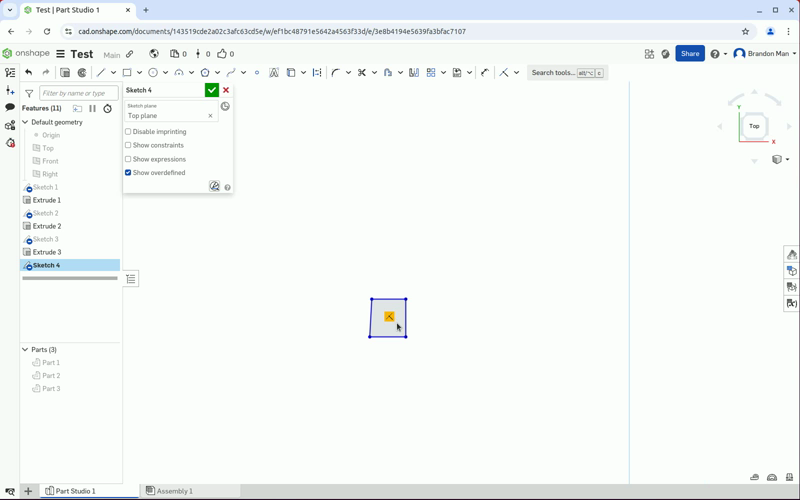
scroll(-6)
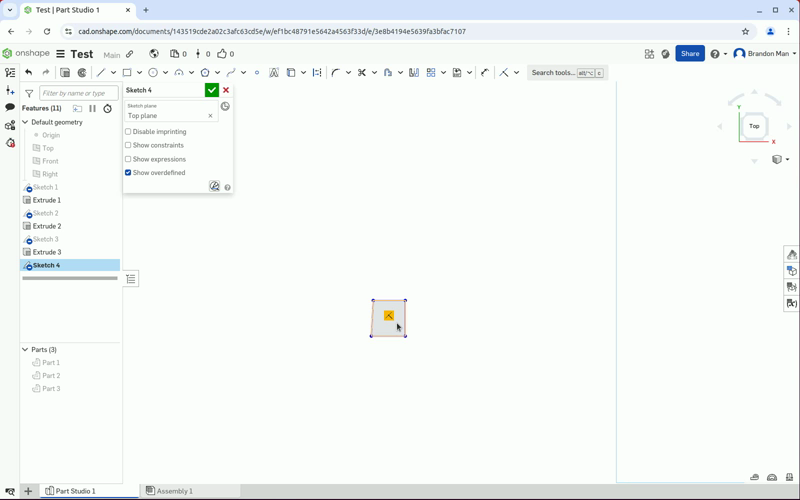
scroll(-6)
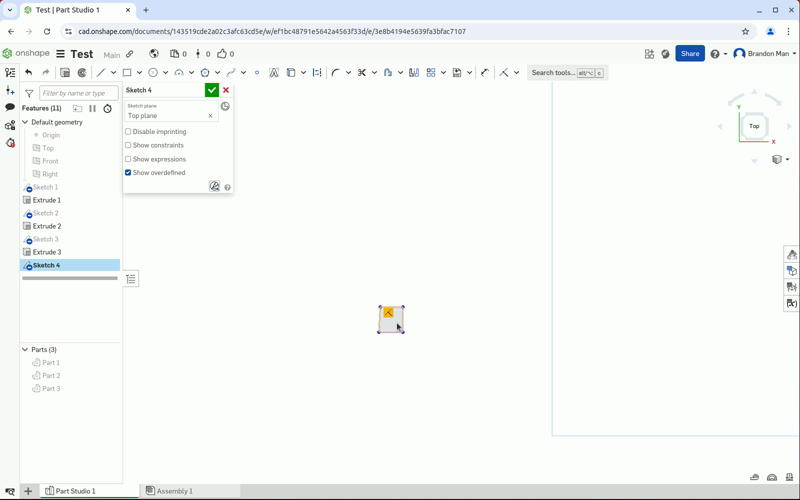
scroll(-6)
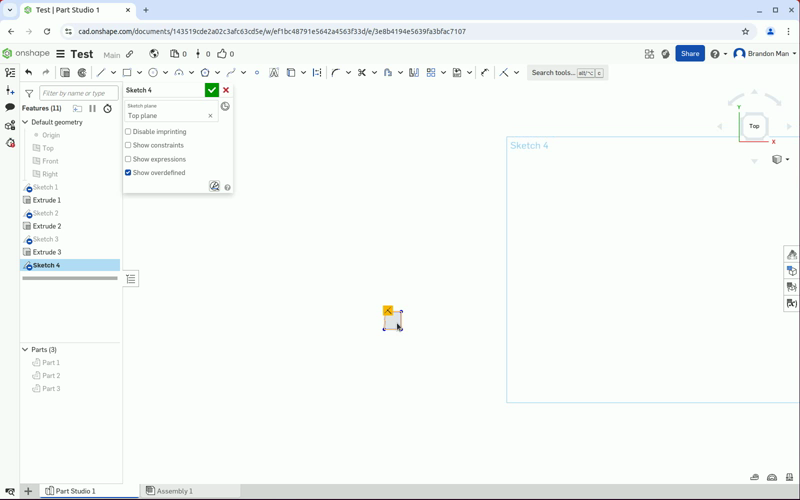
scroll(-6)
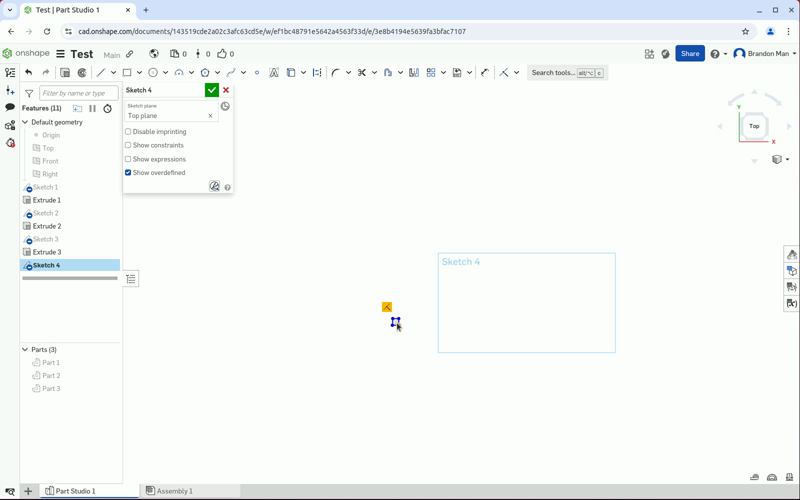
mouse_move(73, 352)
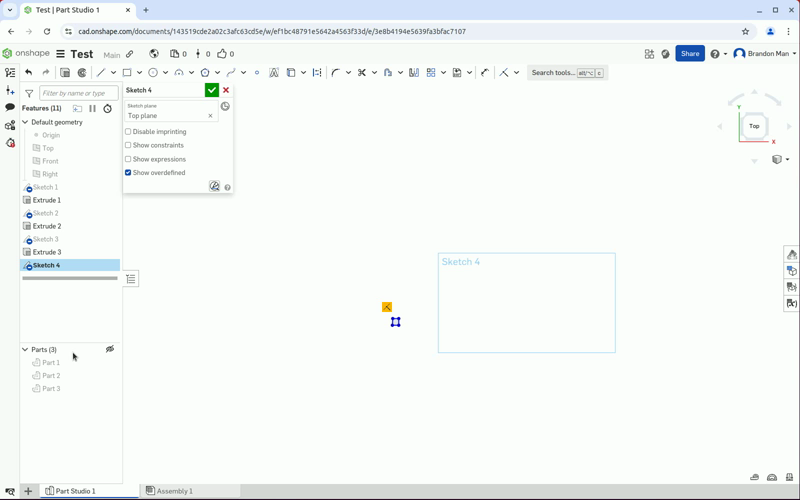
key(shift+y)
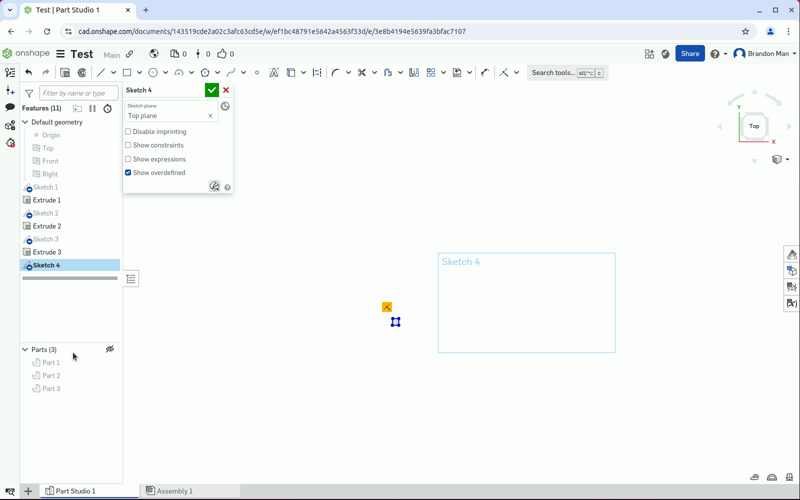
key(shift+e)
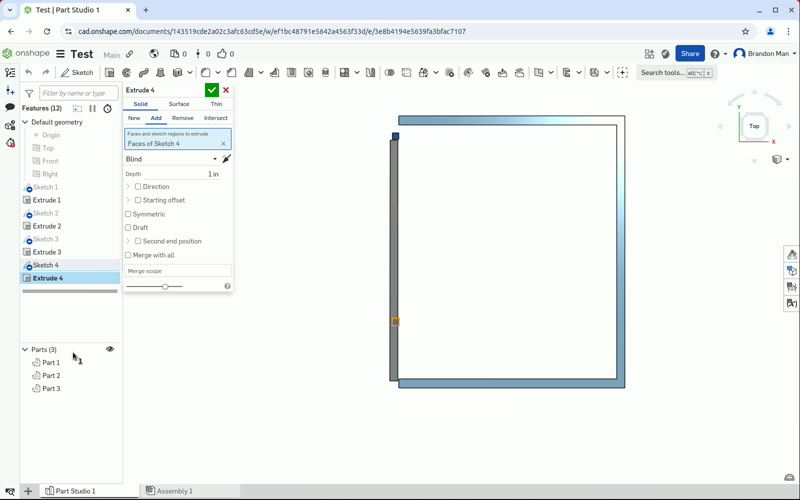
mouse_move(143, 106)
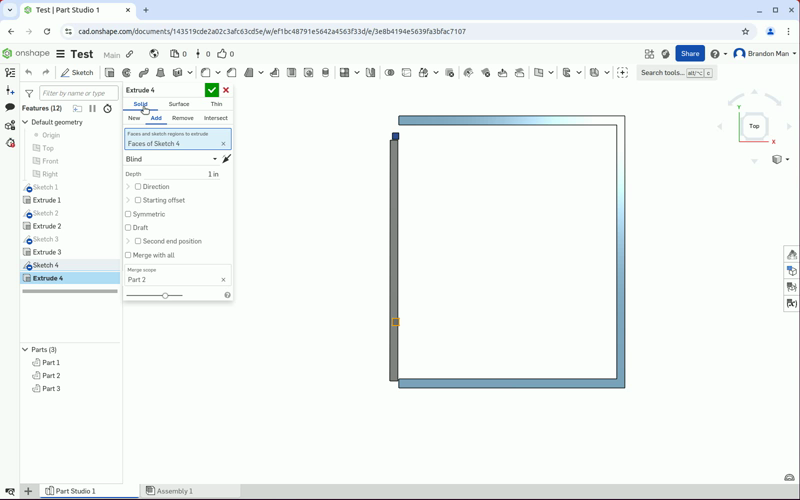
click(143, 106)
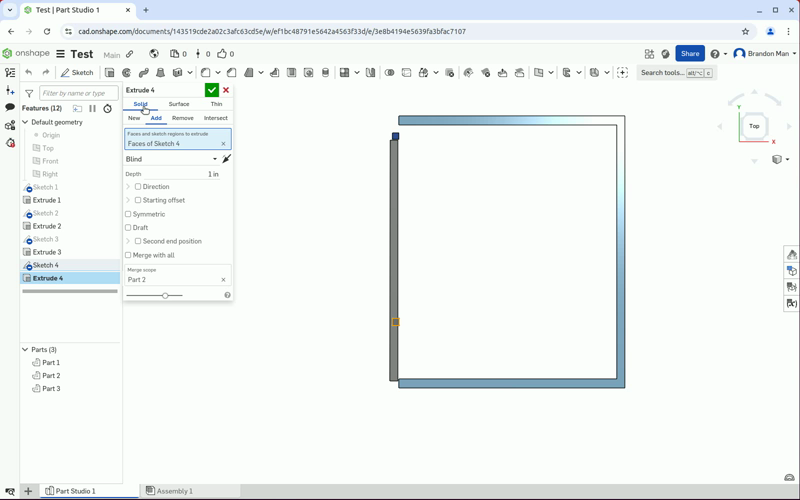
mouse_move(137, 120)
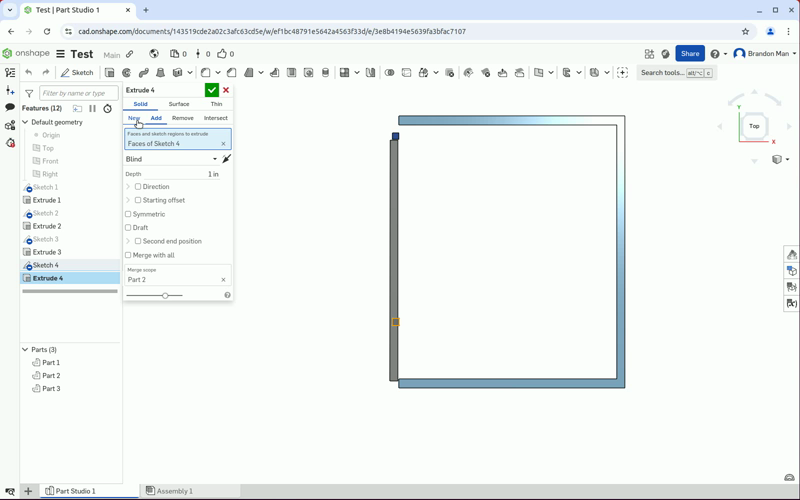
click(137, 120)
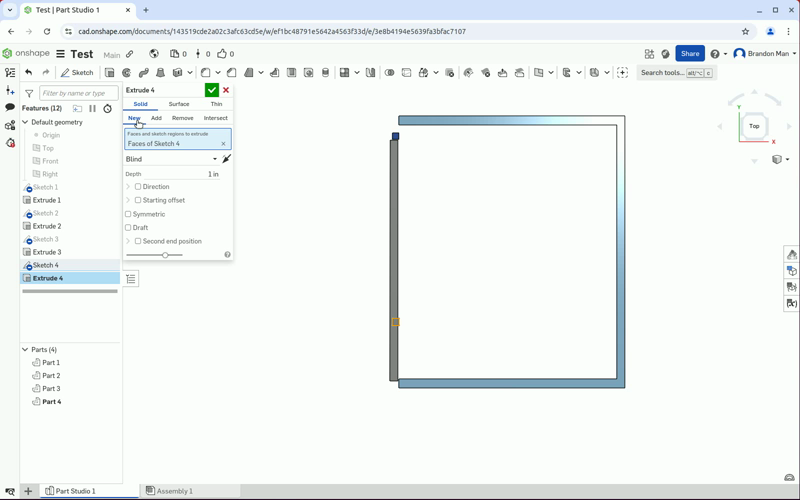
key(tab, 4)
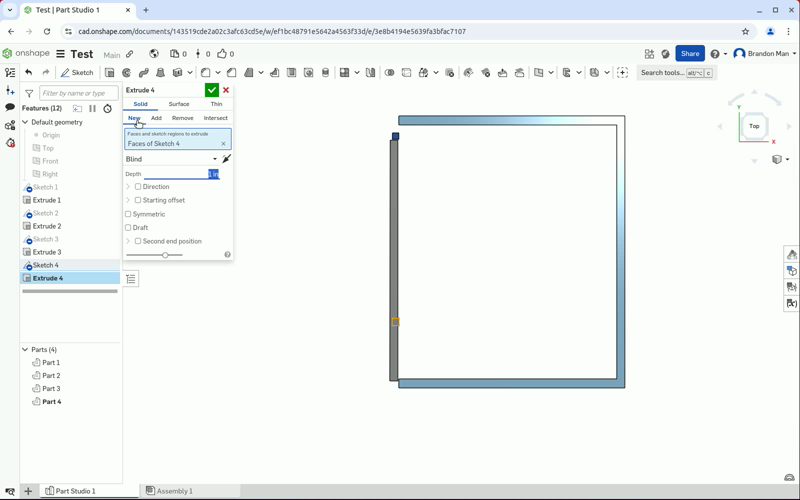
text(0.722)
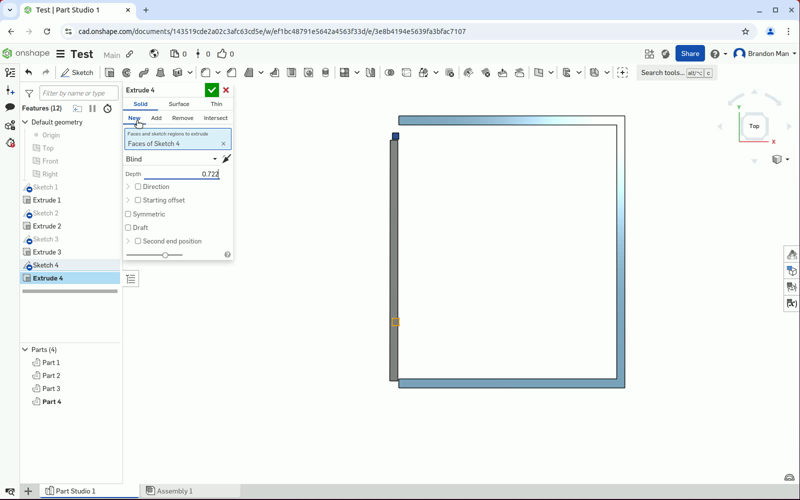
key(enter)
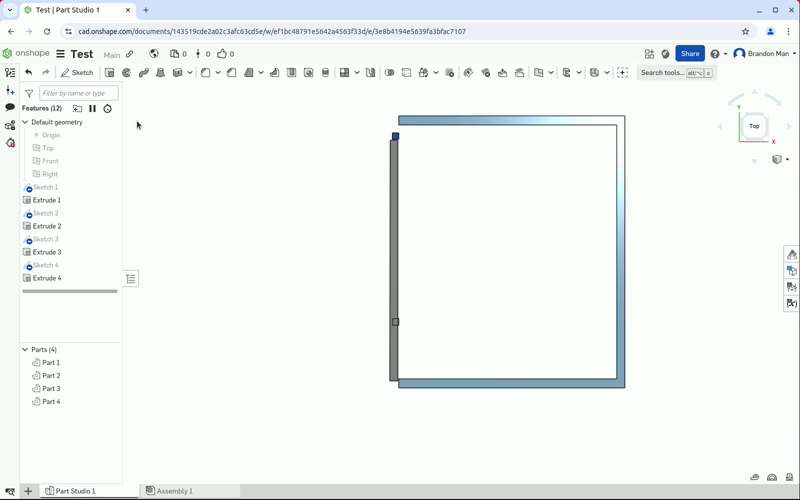
key(shift+h)
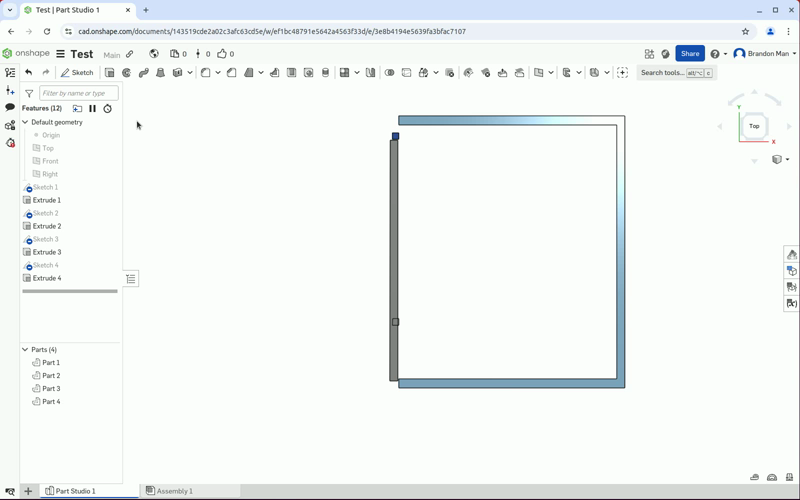
key(shift+h)
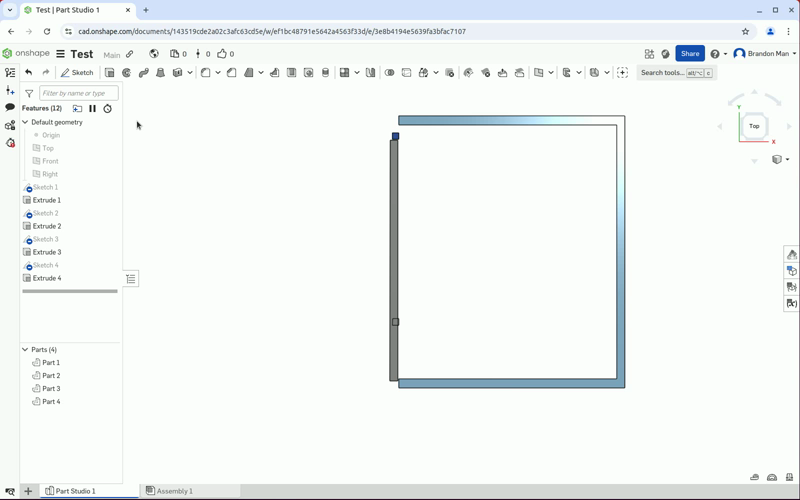
mouse_move(73, 189)
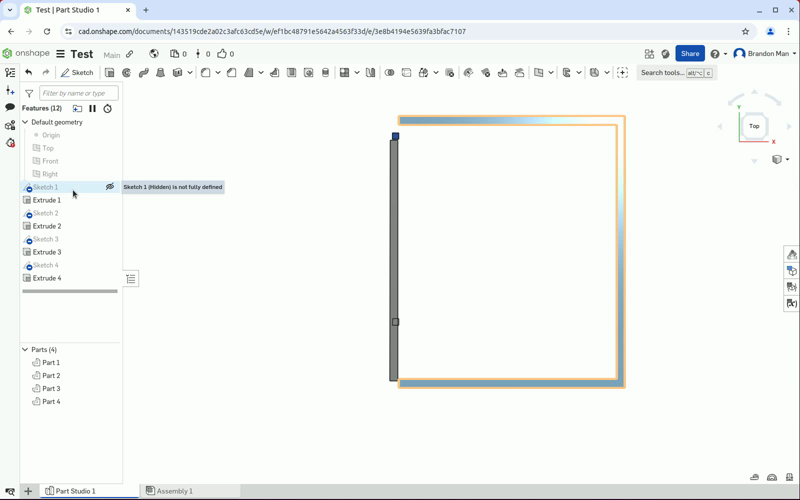
click(73, 189)
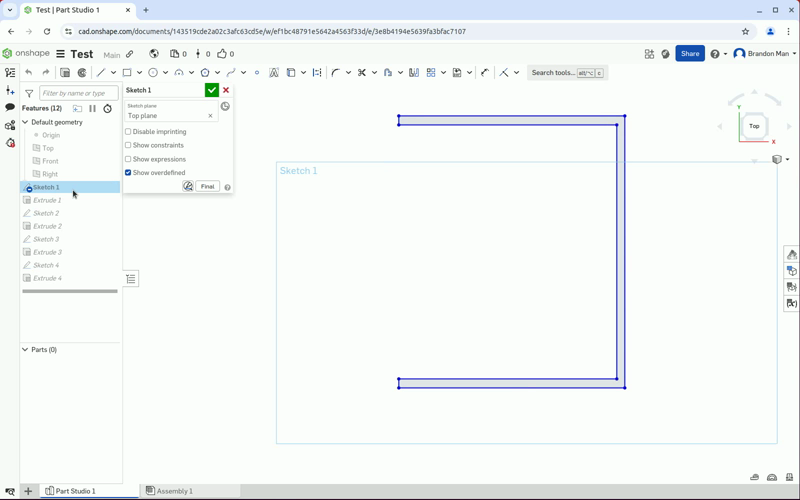
mouse_move(229, 92)
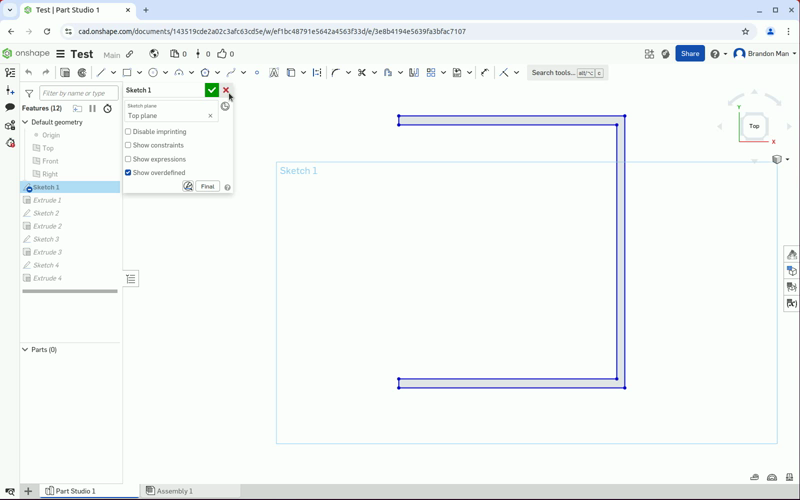
click(229, 92)
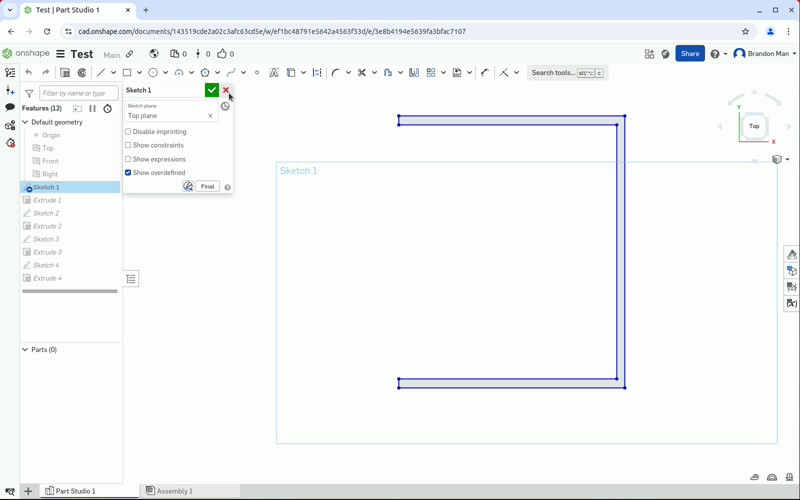
key(shift+s)
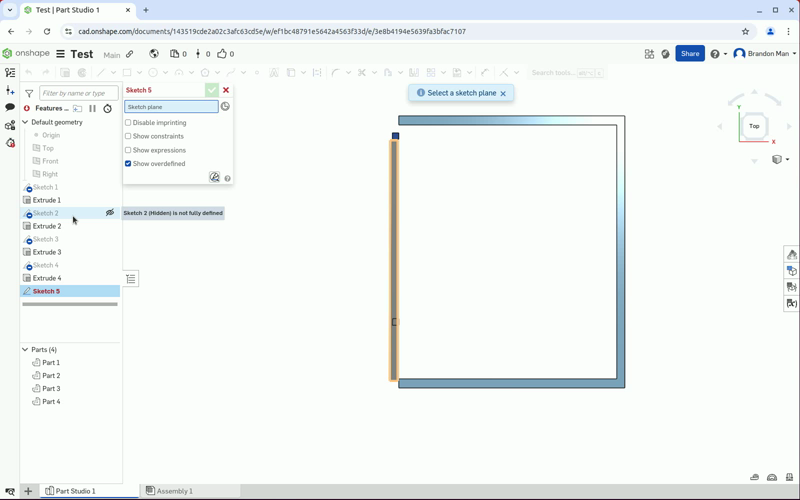
scroll(3)
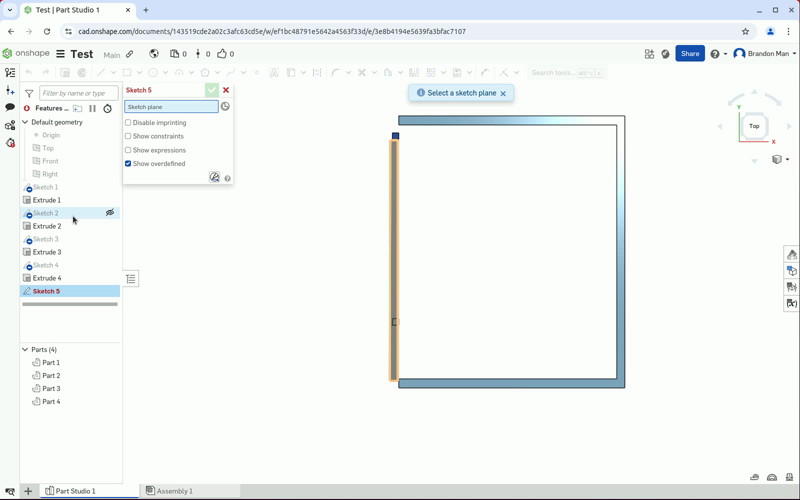
mouse_move(73, 150)
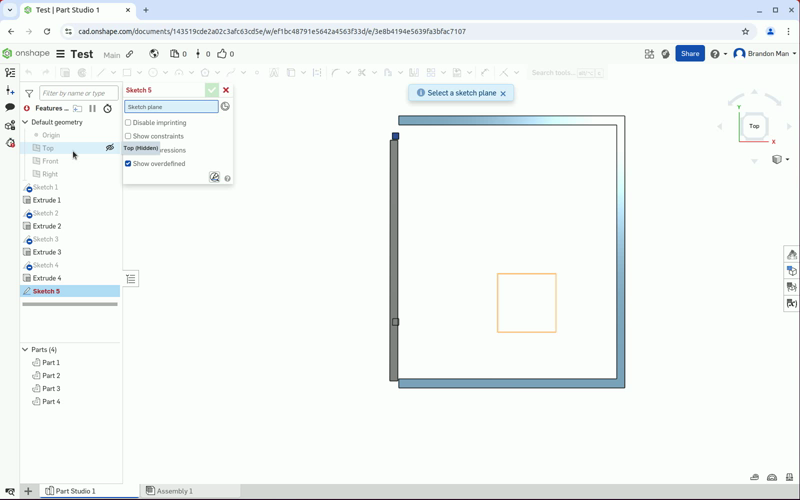
click(73, 150)
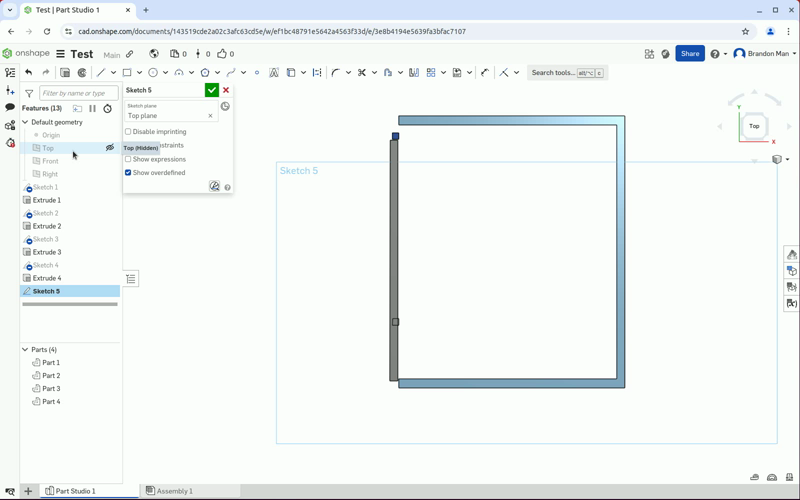
mouse_move(73, 352)
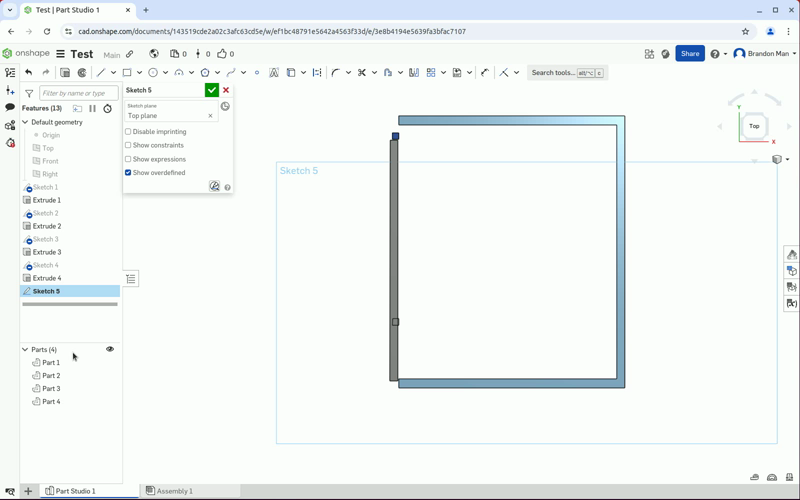
key(y)
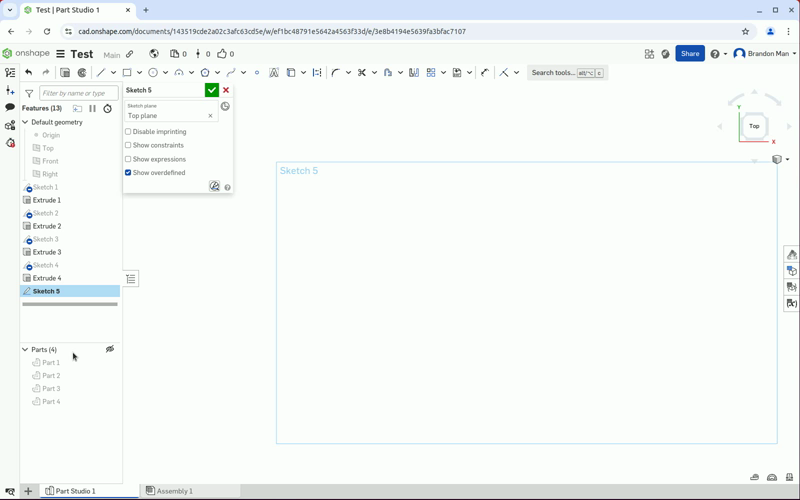
key(l)
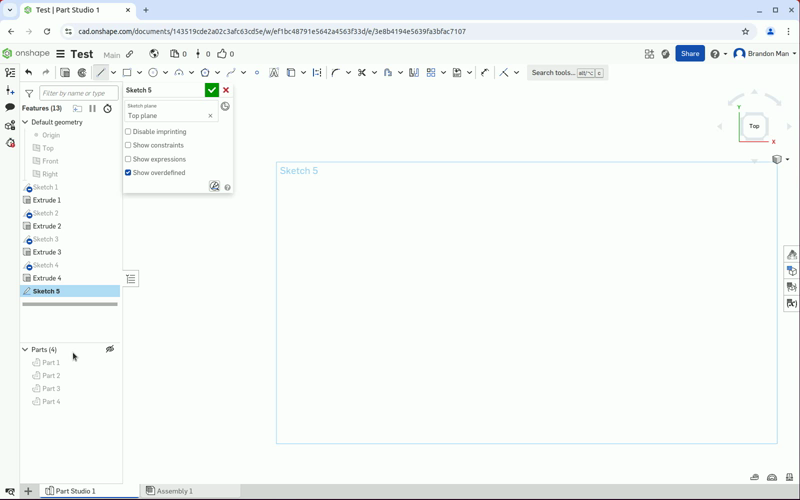
key_down(shift)
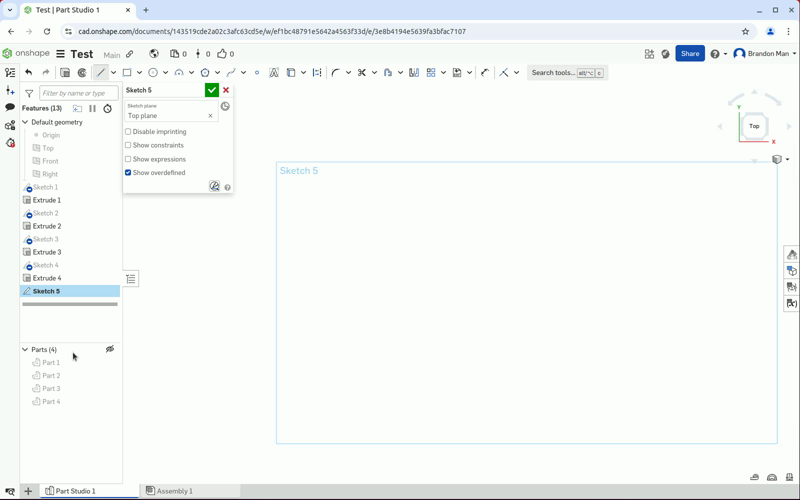
mouse_move(392, 193)
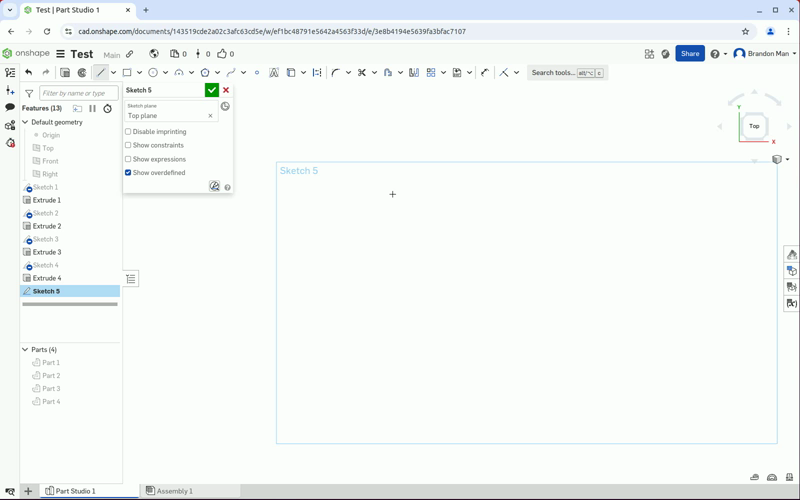
click(392, 193)
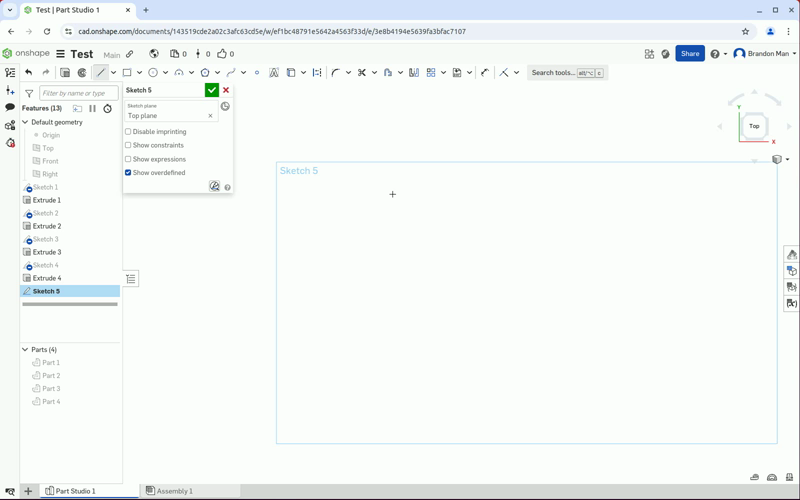
key_up(shift)
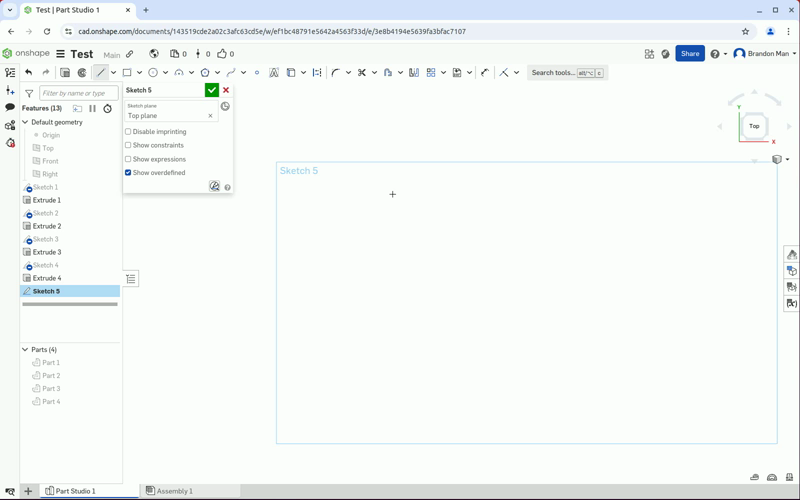
key_down(shift)
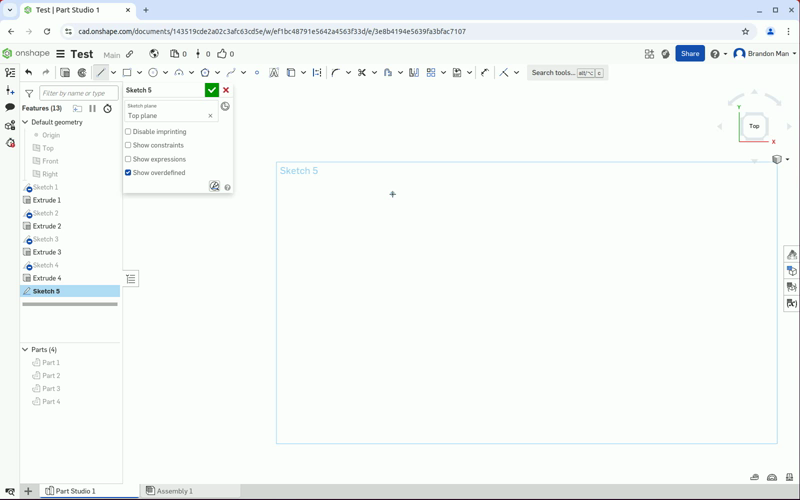
mouse_move(422, 193)
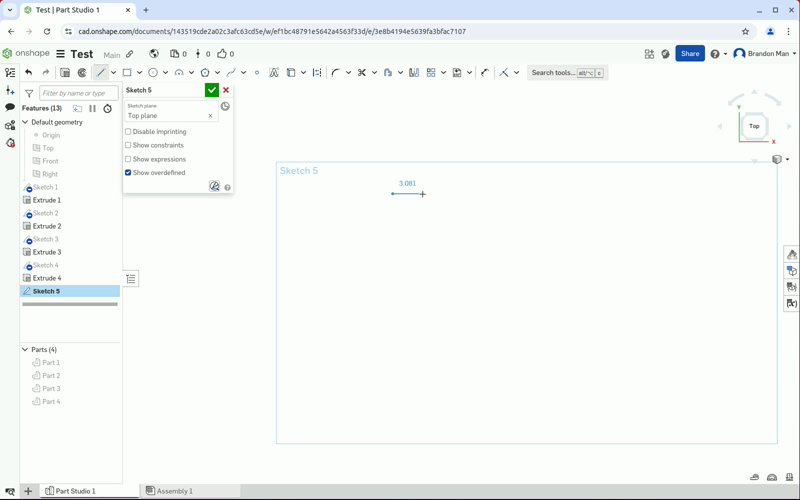
mouse_move(397, 193)
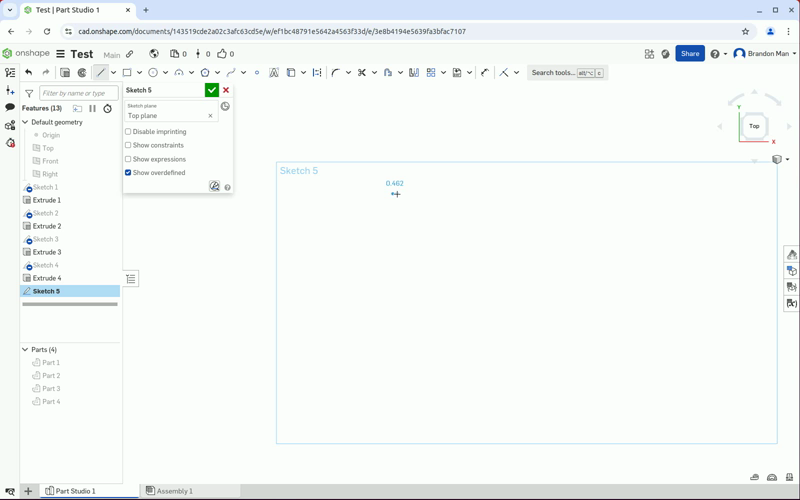
scroll(6)
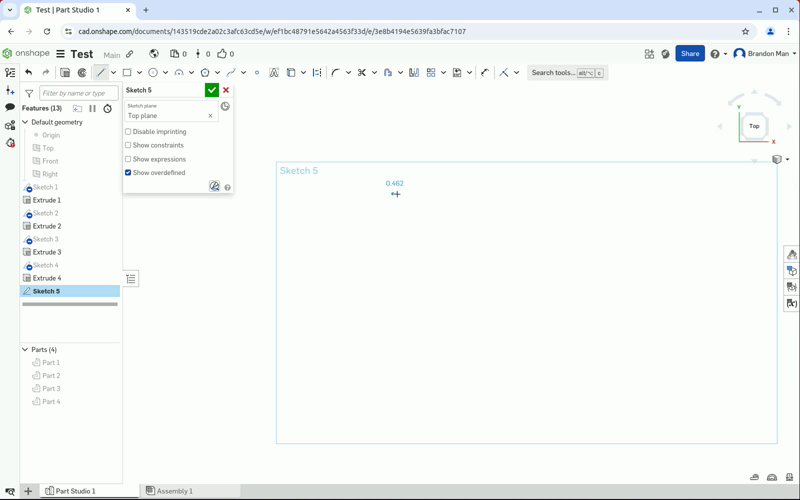
scroll(6)
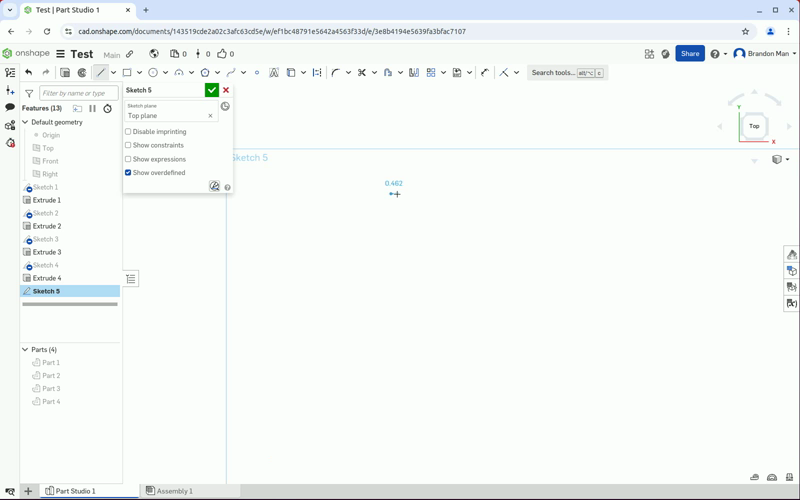
scroll(6)
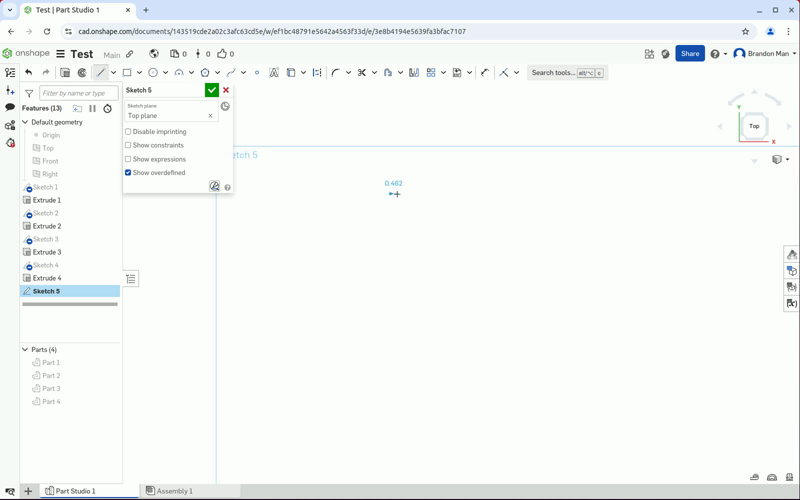
scroll(6)
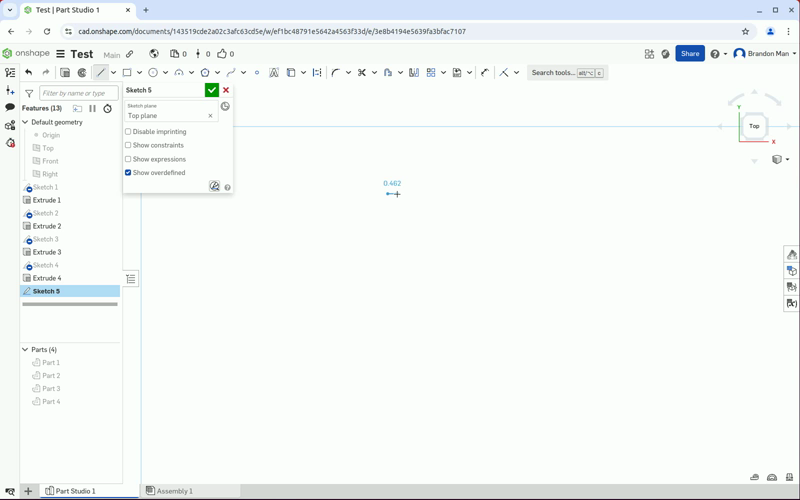
scroll(6)
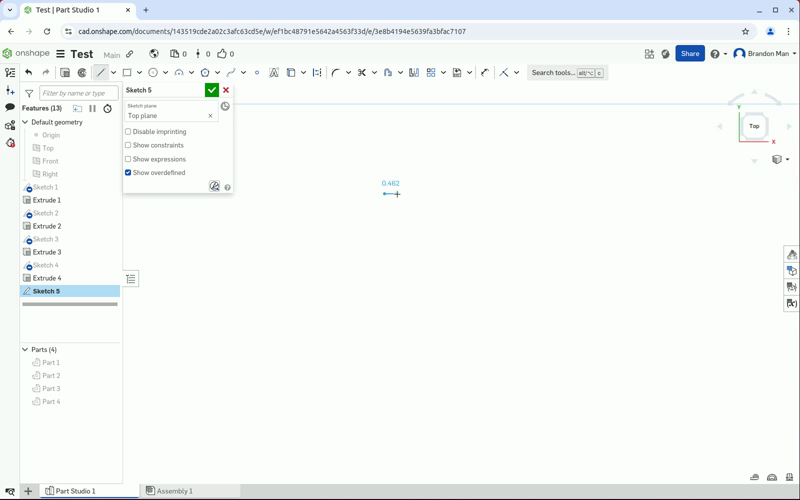
scroll(6)
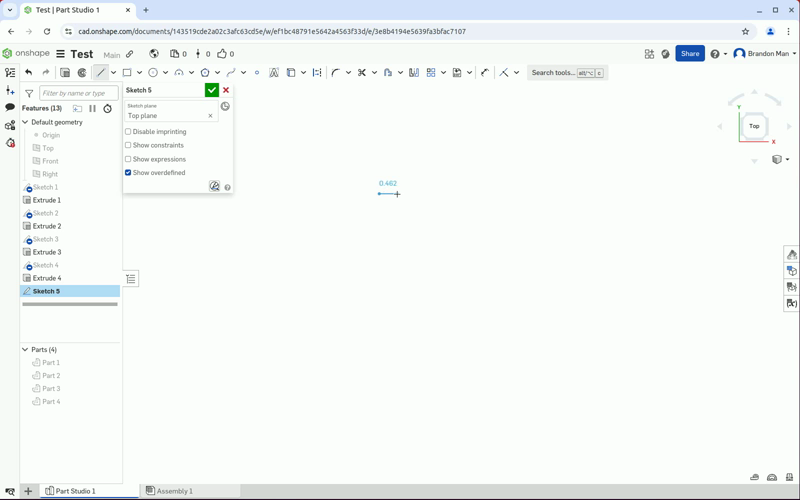
scroll(6)
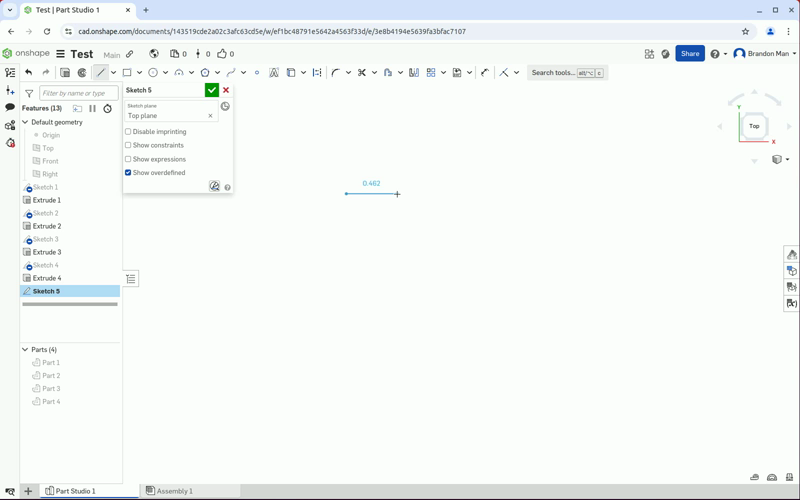
click(397, 193)
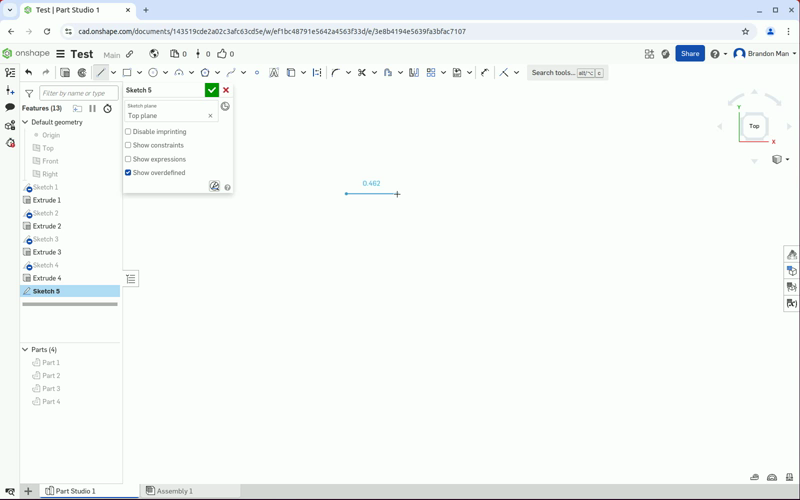
scroll(-6)
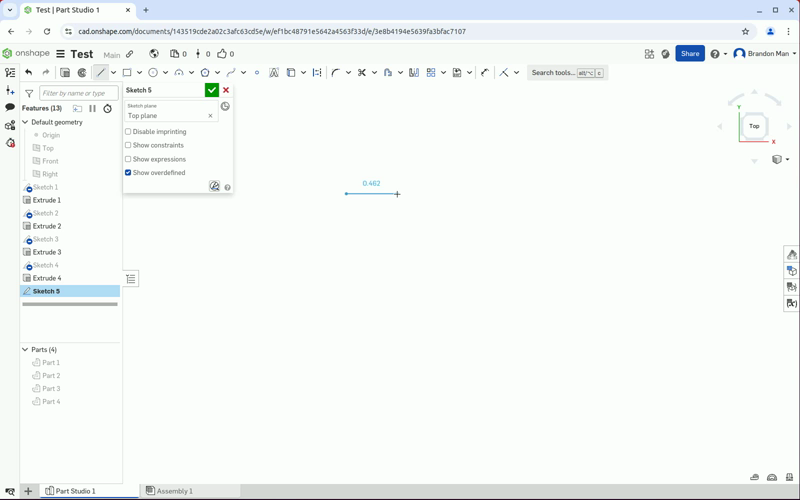
scroll(-6)
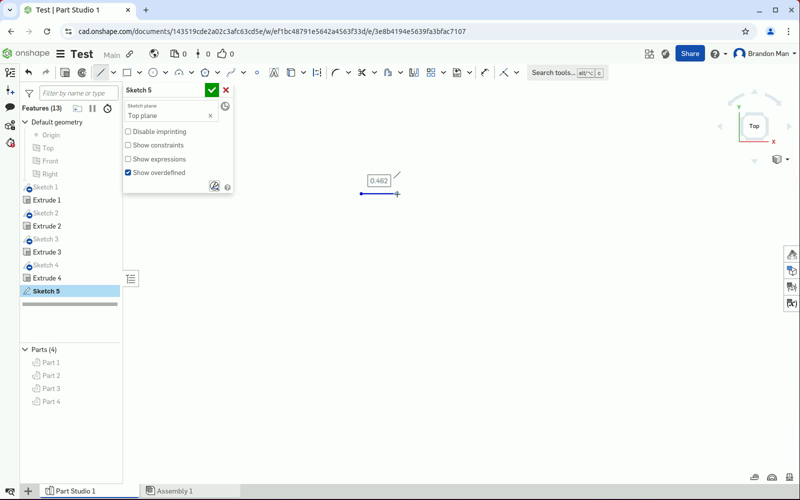
scroll(-6)
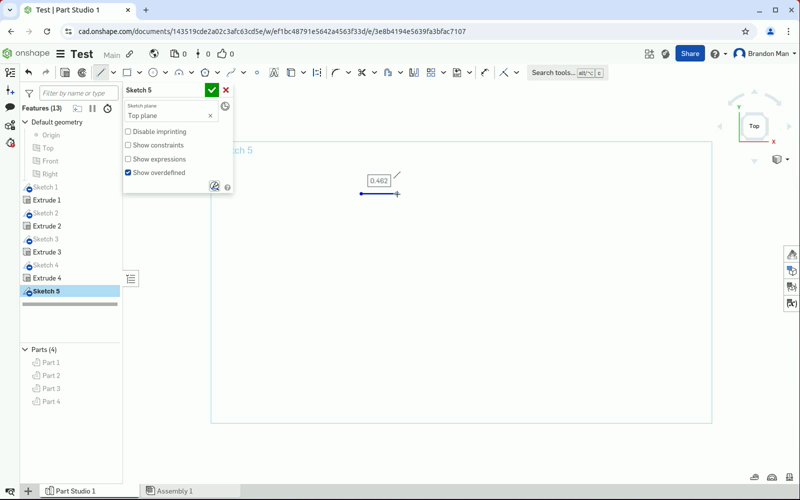
scroll(-6)
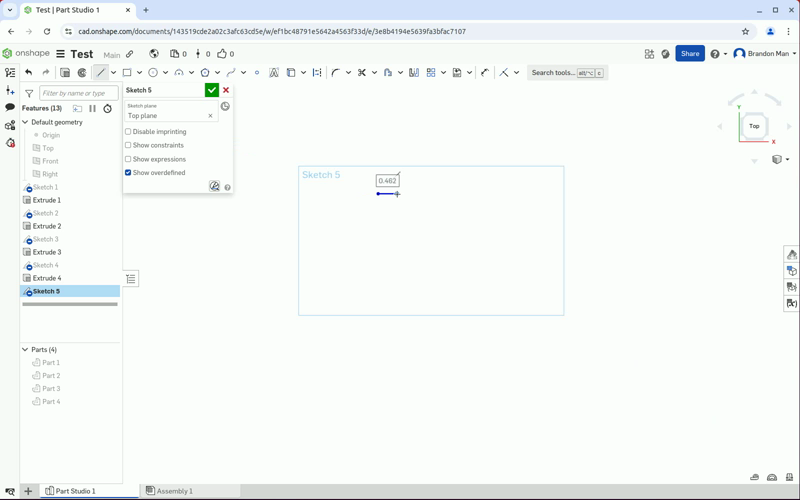
scroll(-6)
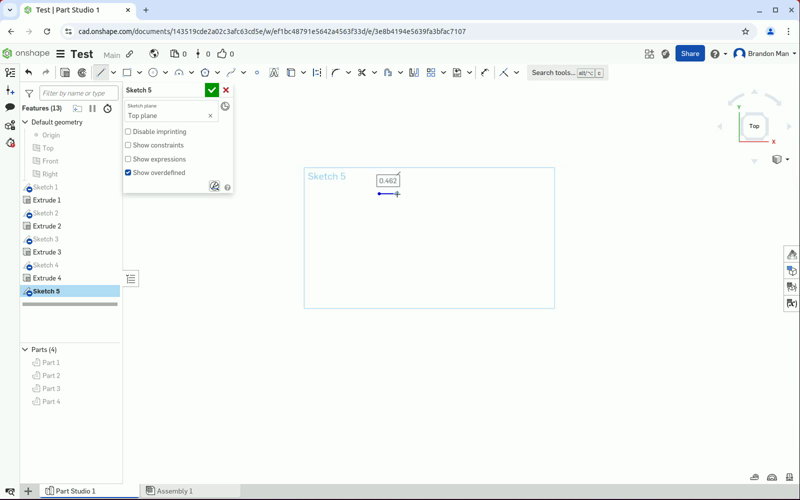
scroll(-6)
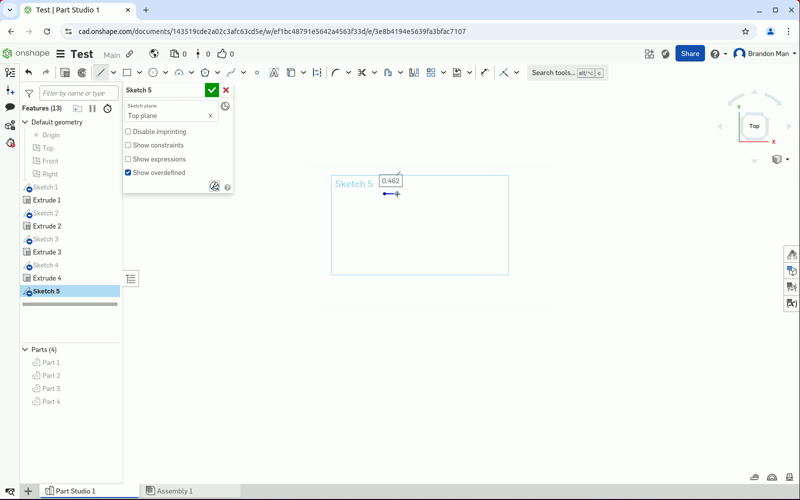
scroll(-6)
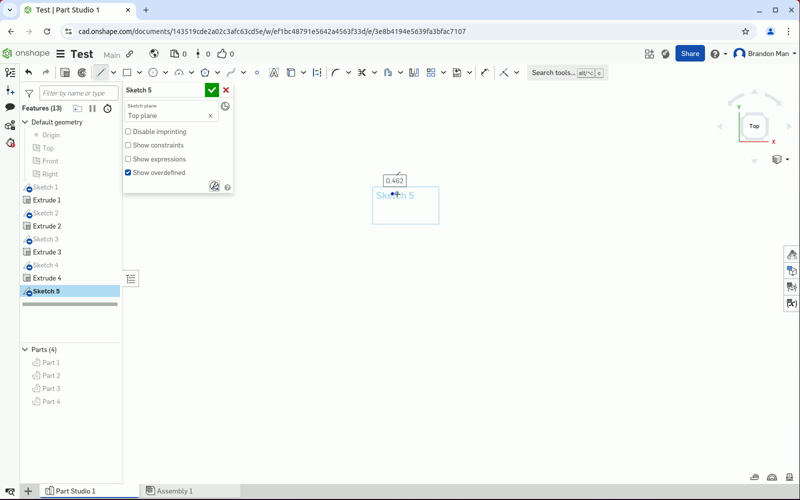
key_up(shift)
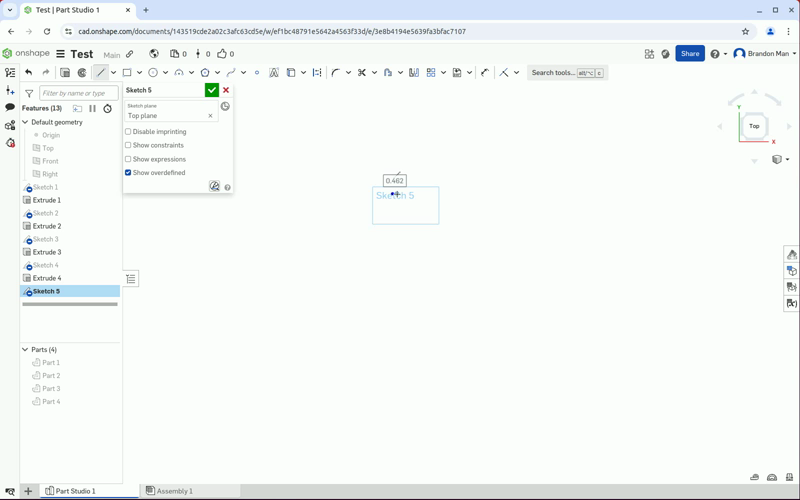
key_down(shift)
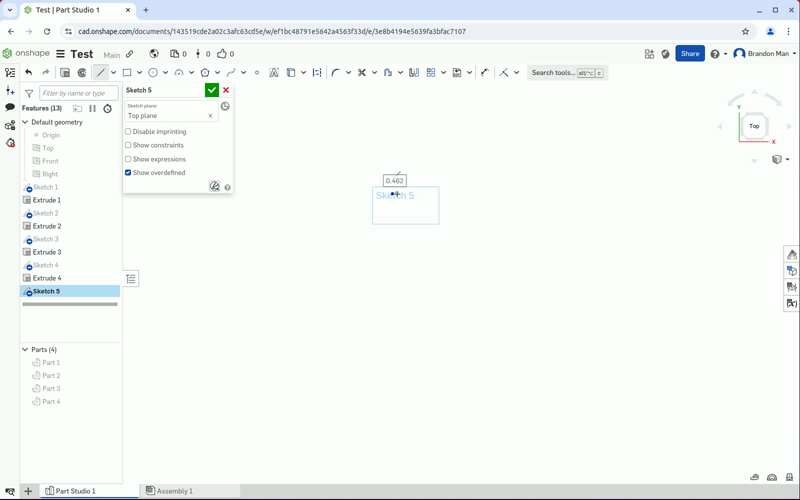
mouse_move(427, 193)
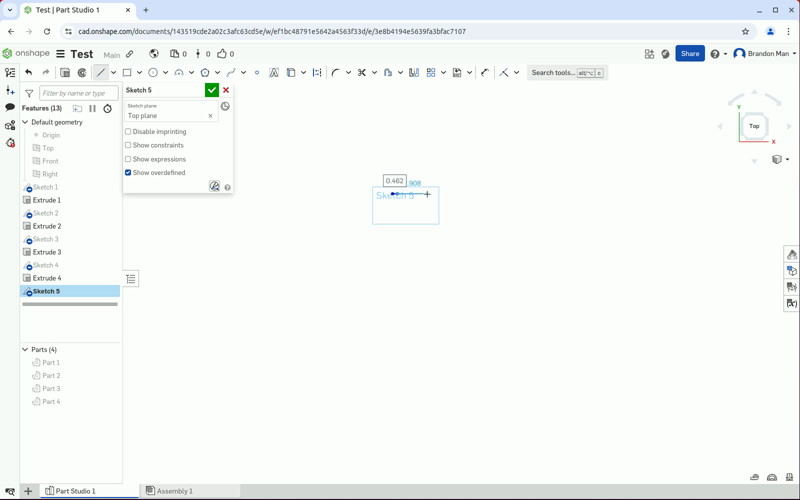
mouse_move(397, 189)
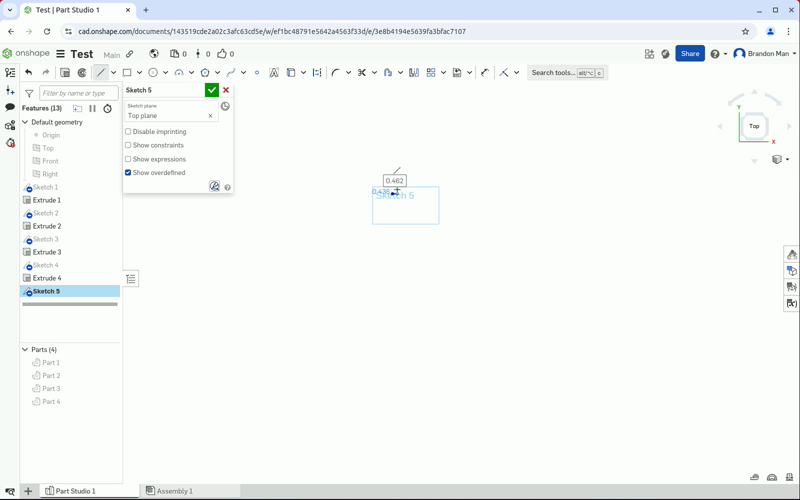
scroll(6)
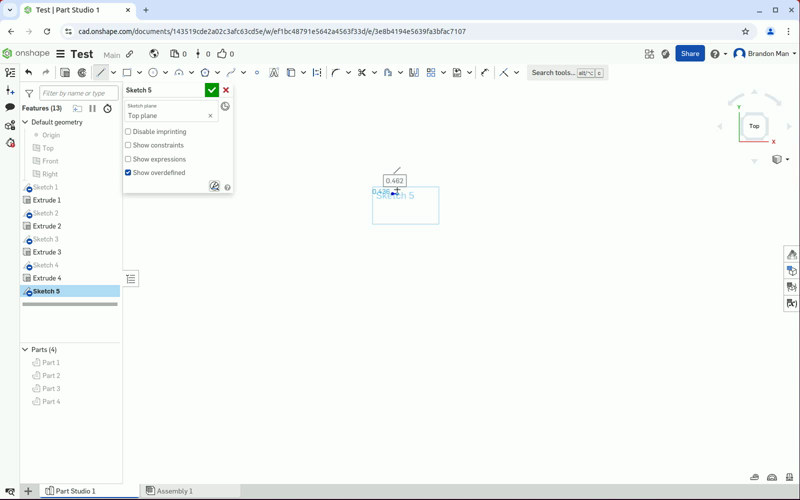
scroll(6)
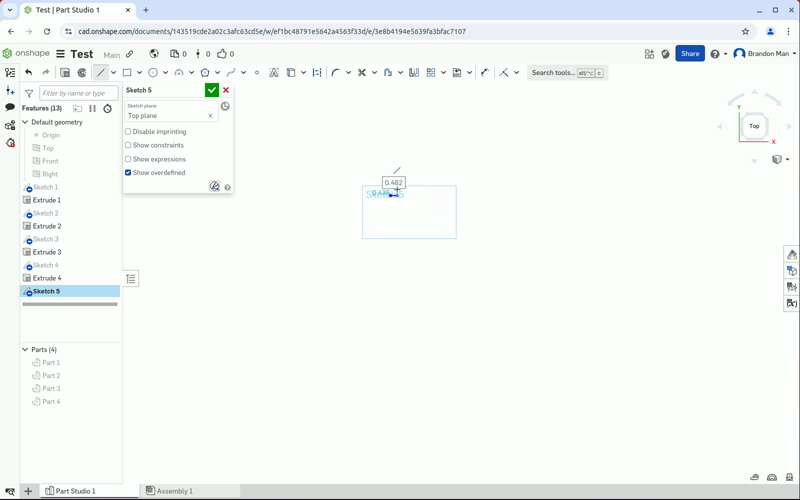
scroll(6)
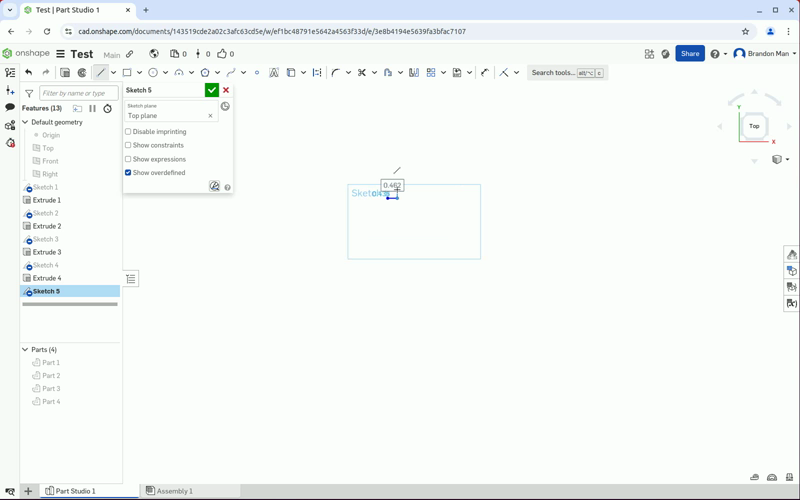
scroll(6)
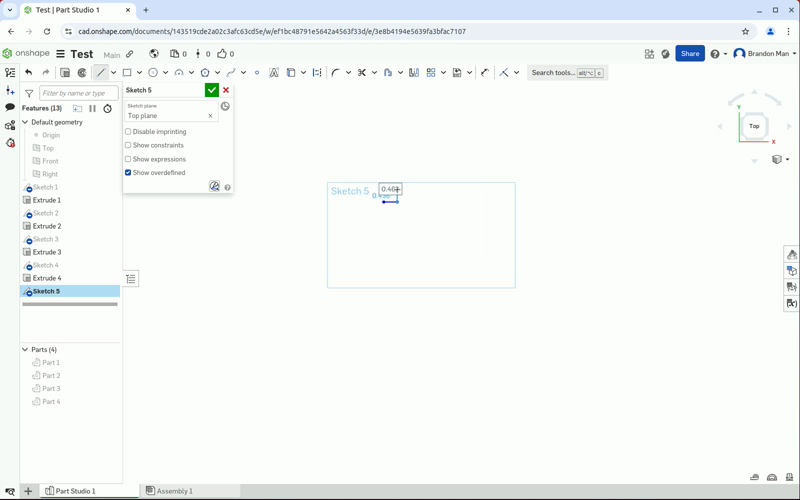
scroll(6)
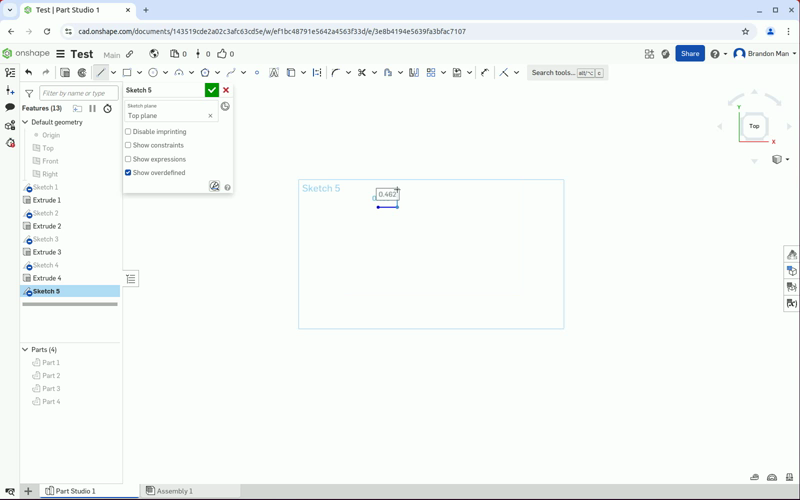
scroll(6)
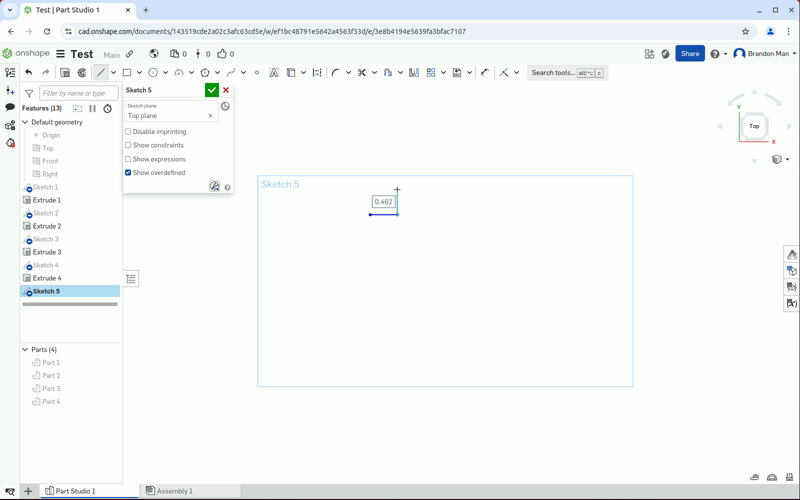
scroll(6)
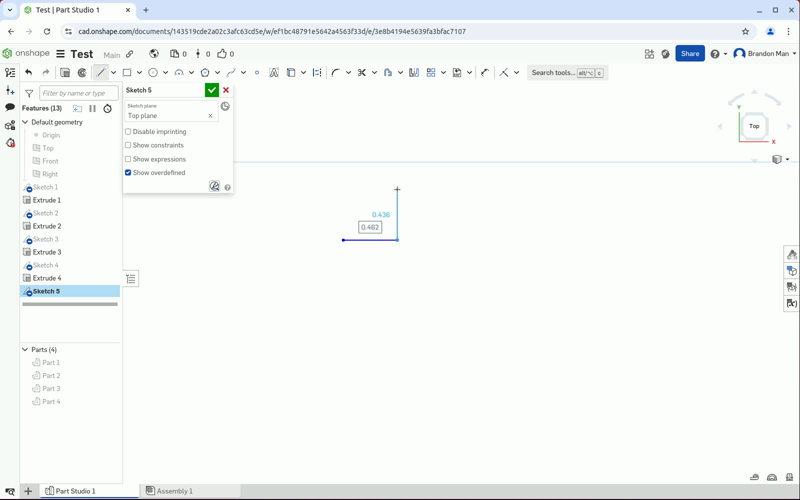
click(397, 189)
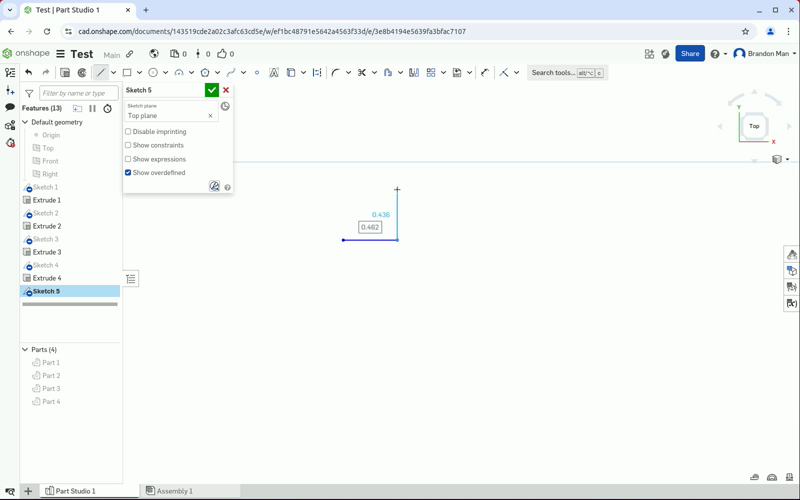
scroll(-6)
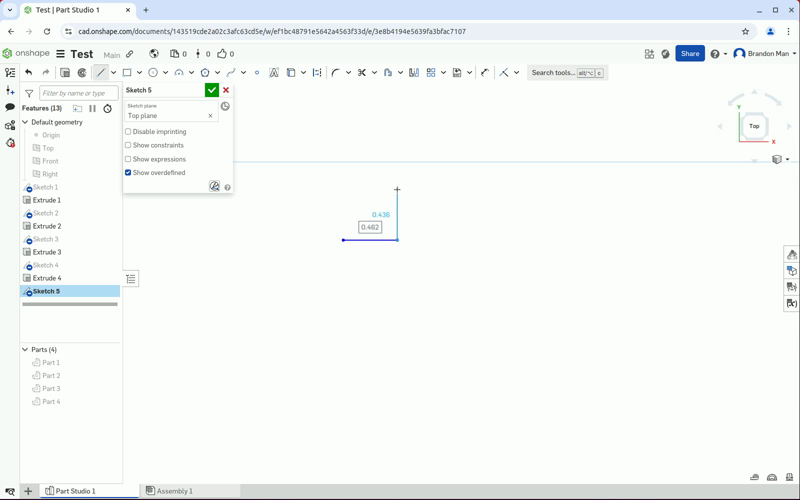
scroll(-6)
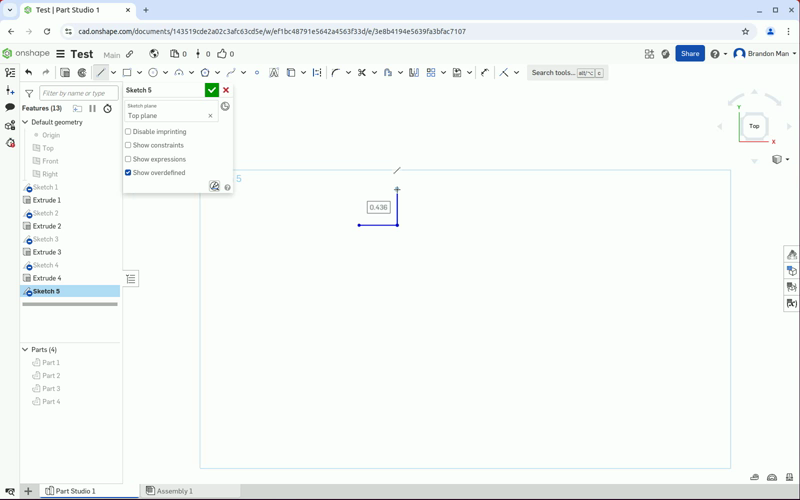
scroll(-6)
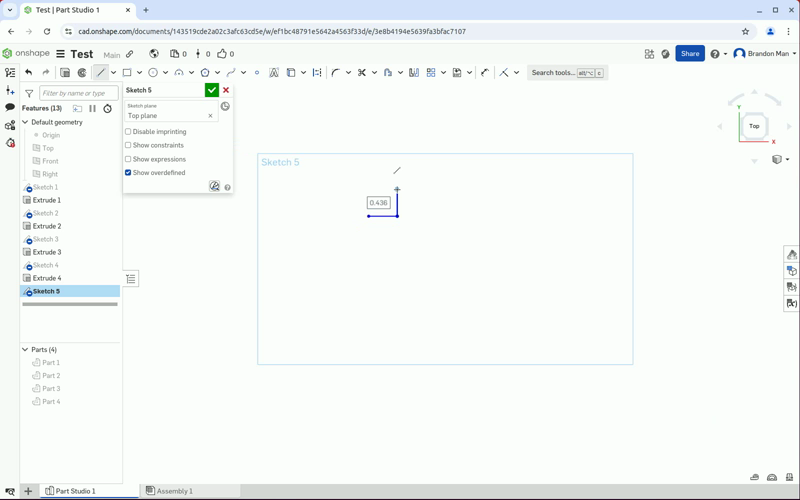
scroll(-6)
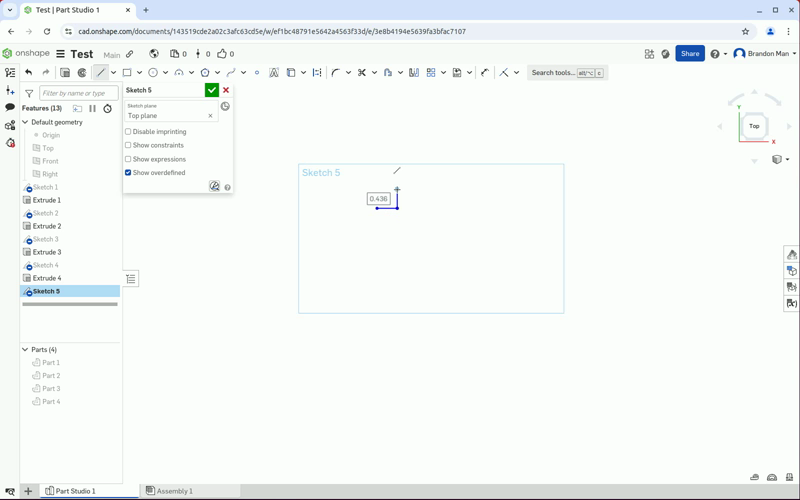
scroll(-6)
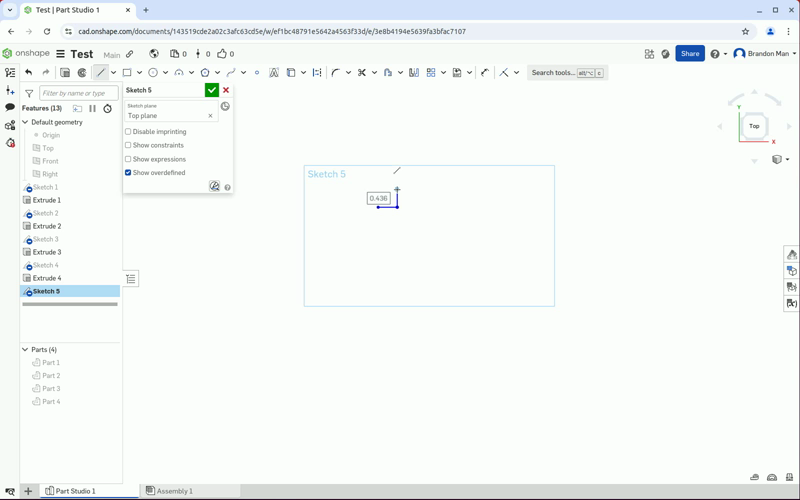
scroll(-6)
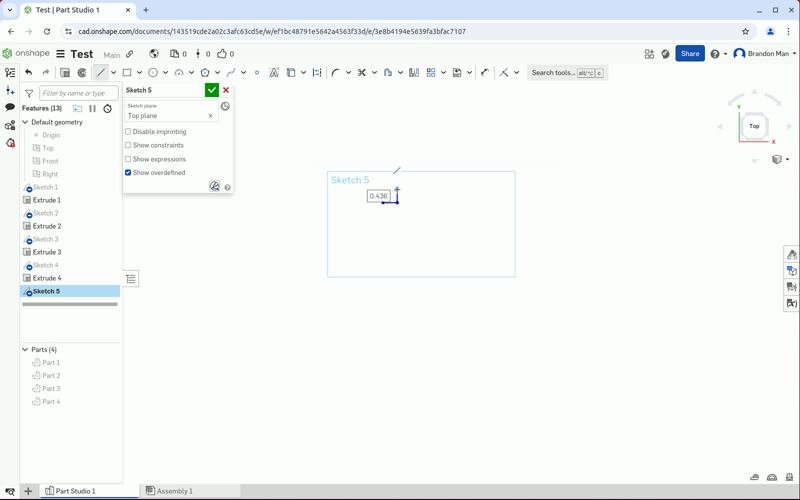
scroll(-6)
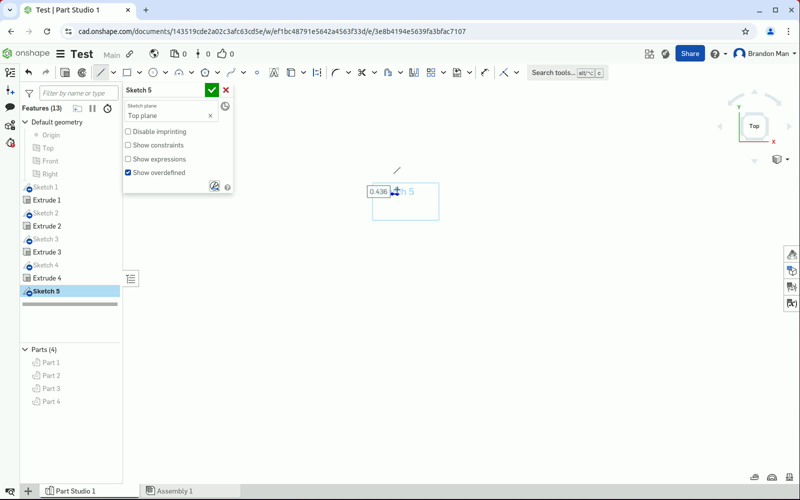
key_up(shift)
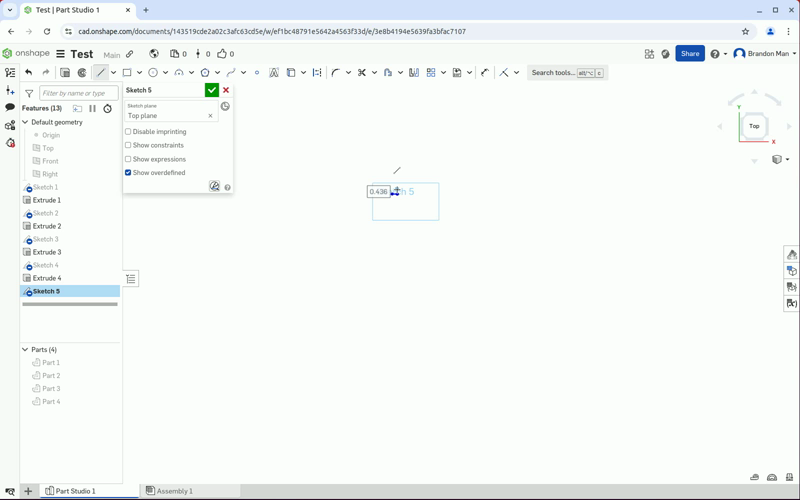
key_down(shift)
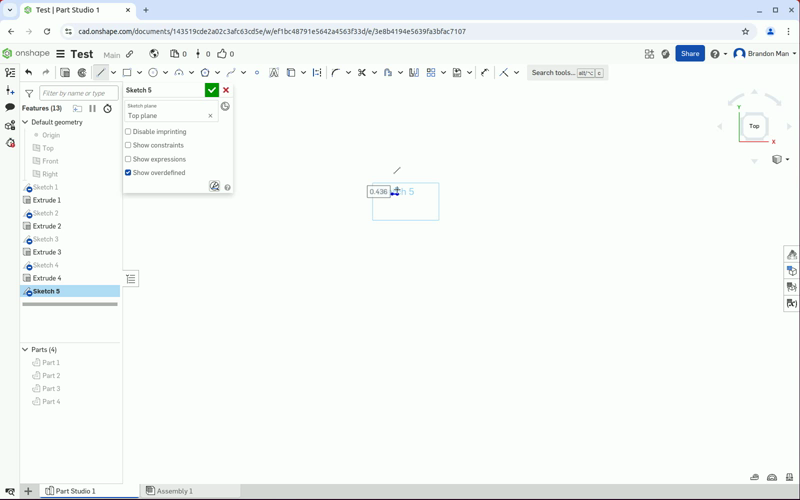
mouse_move(427, 189)
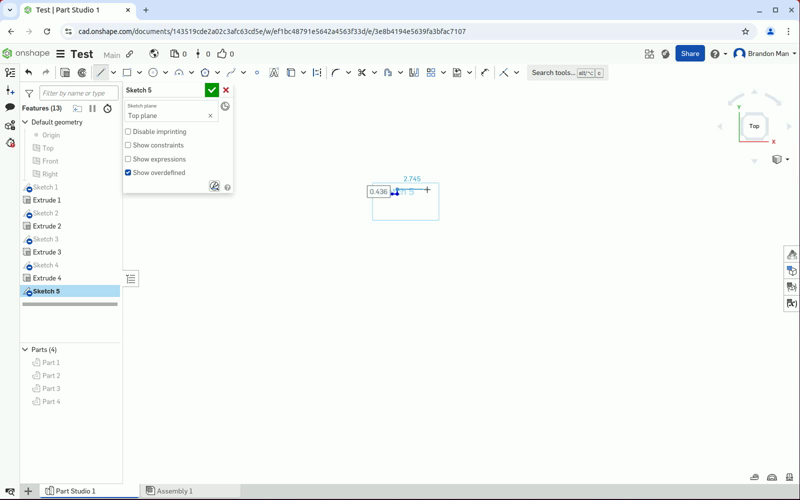
mouse_move(392, 189)
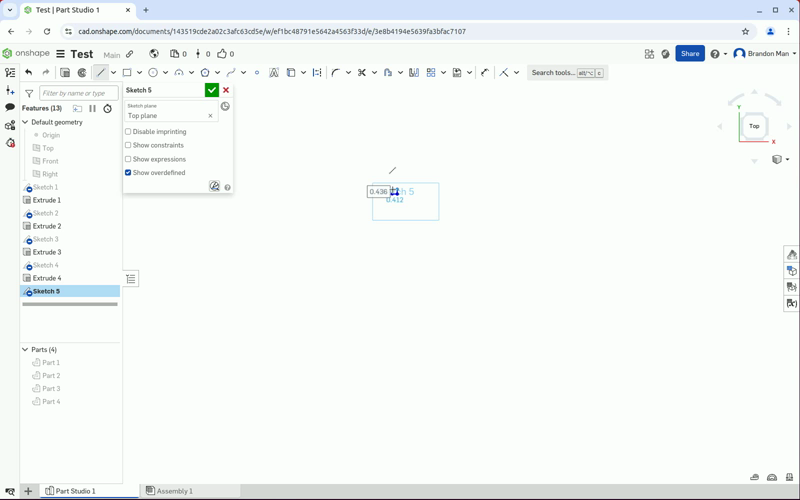
scroll(6)
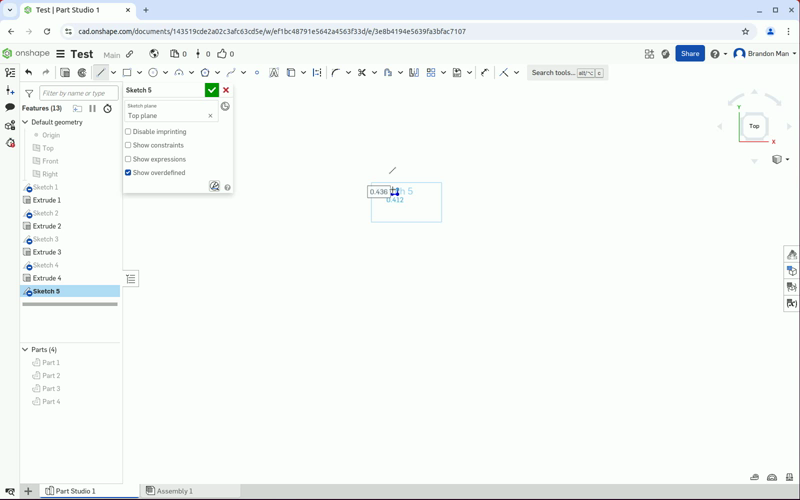
scroll(6)
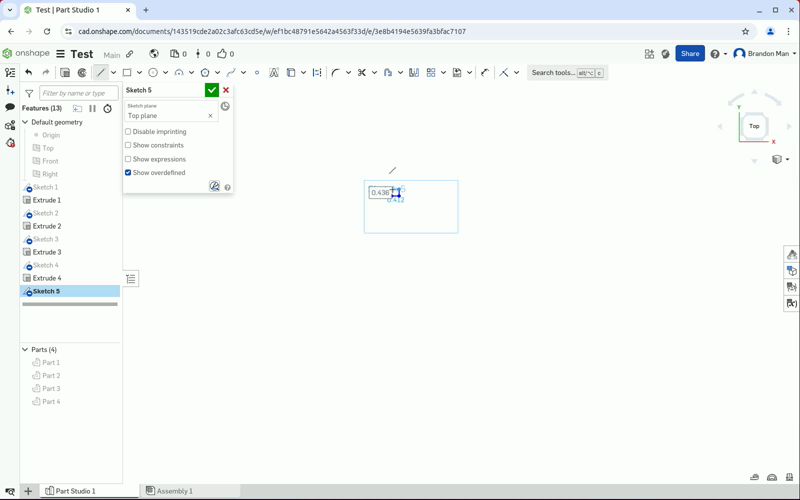
scroll(6)
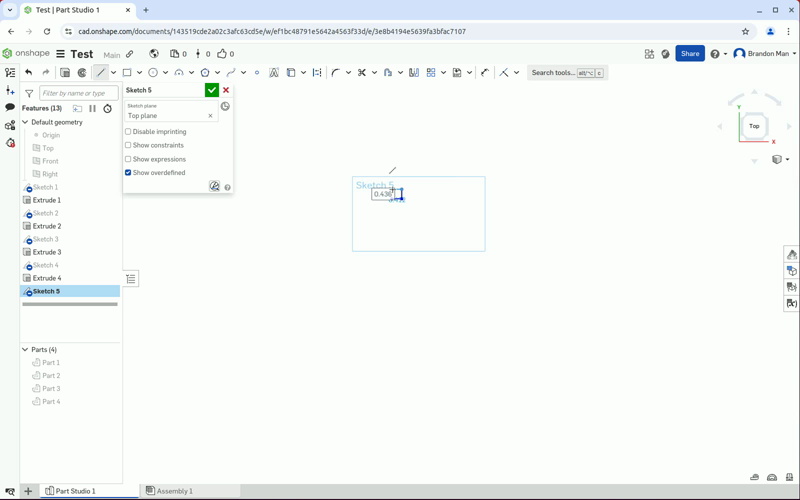
scroll(6)
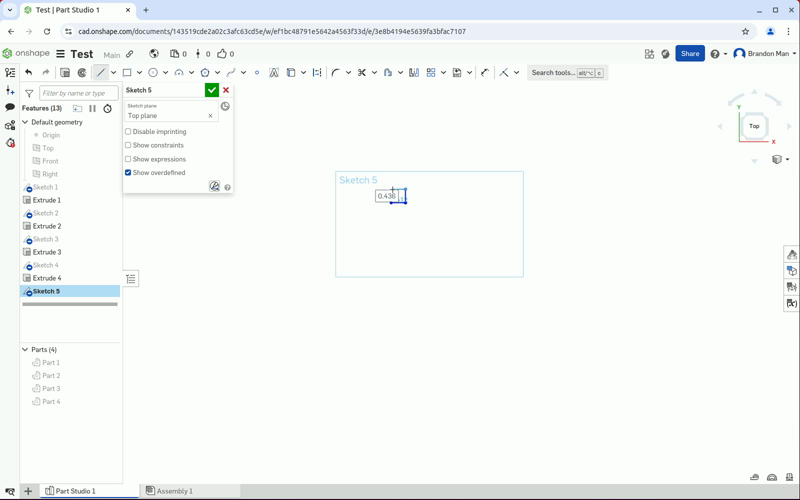
scroll(6)
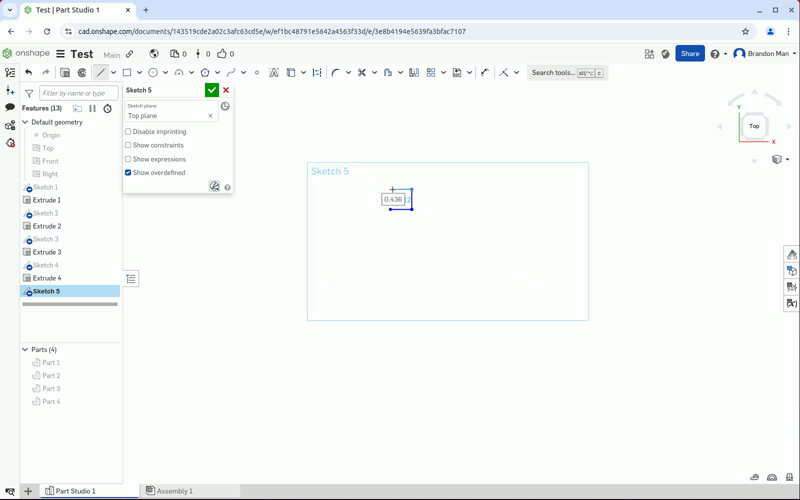
scroll(6)
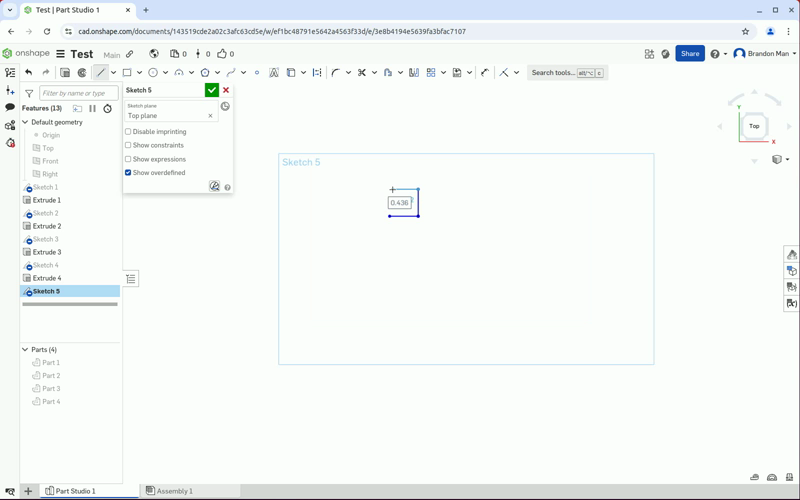
scroll(6)
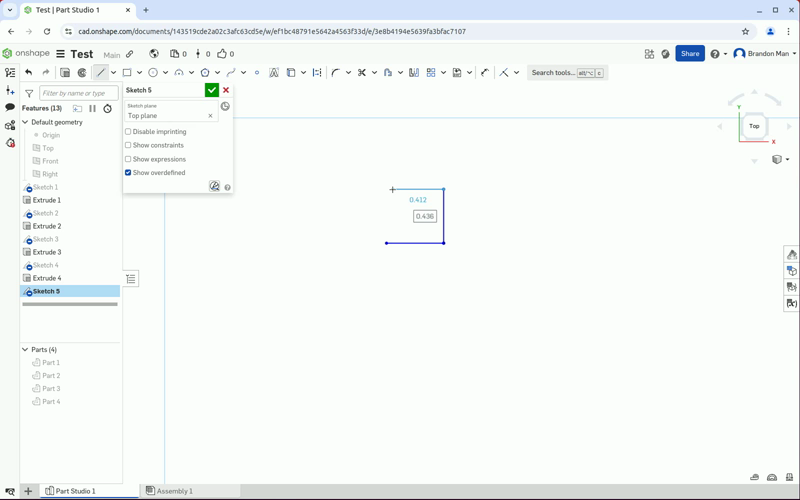
click(392, 189)
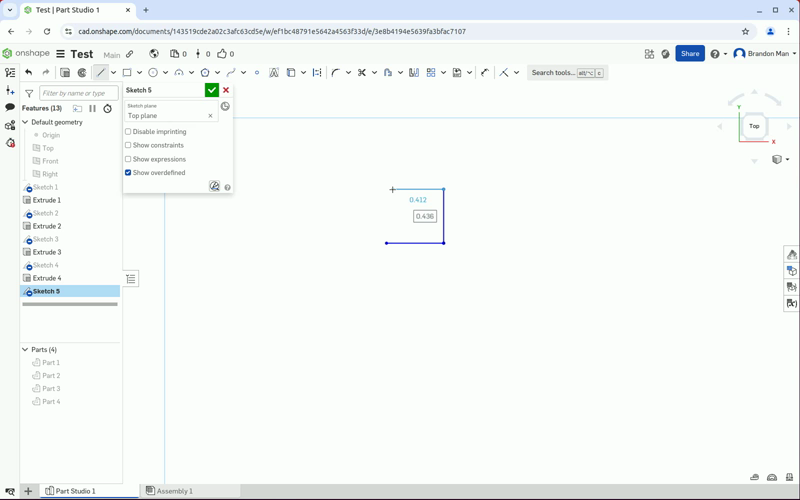
scroll(-6)
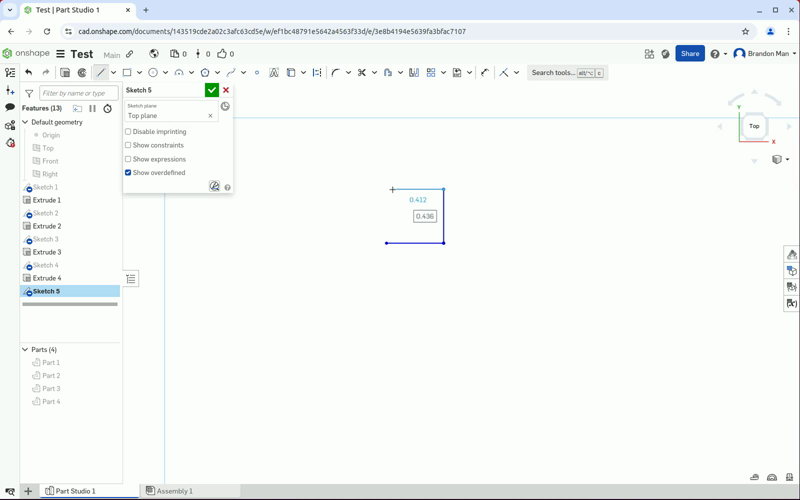
scroll(-6)
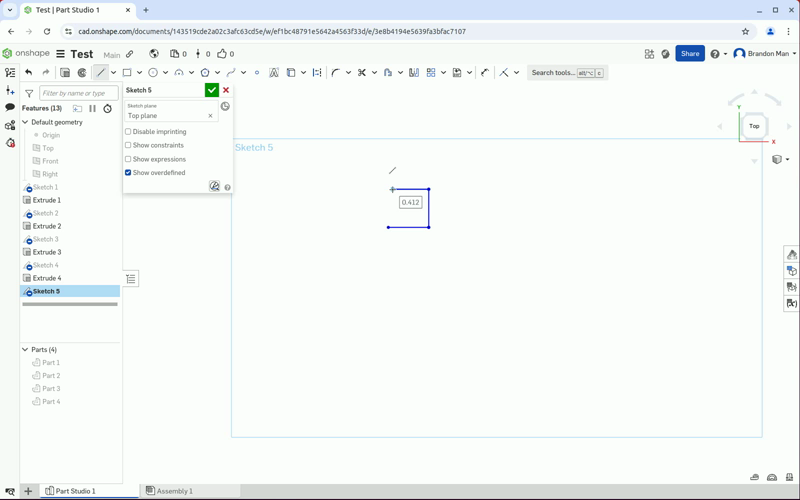
scroll(-6)
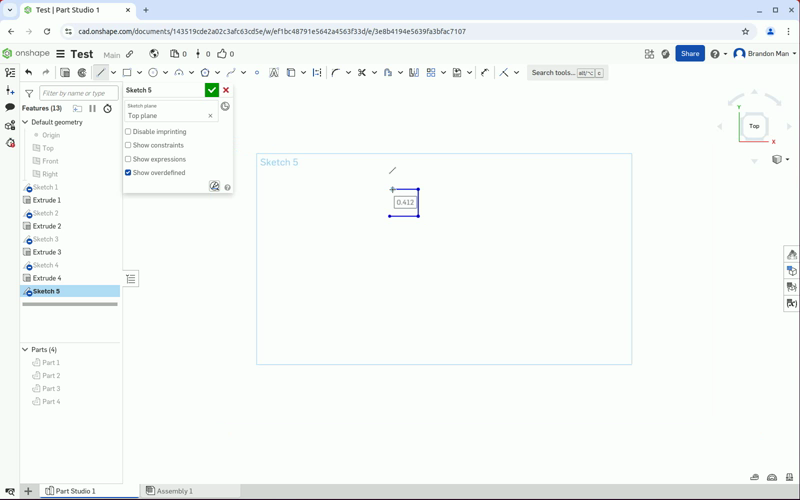
scroll(-6)
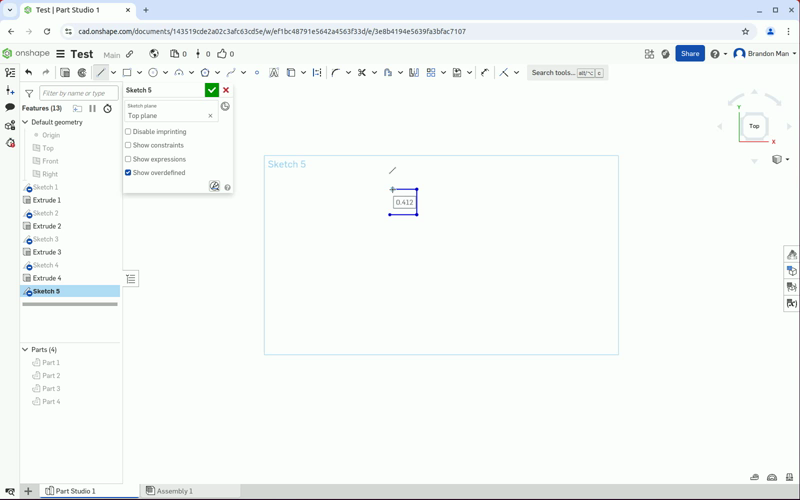
scroll(-6)
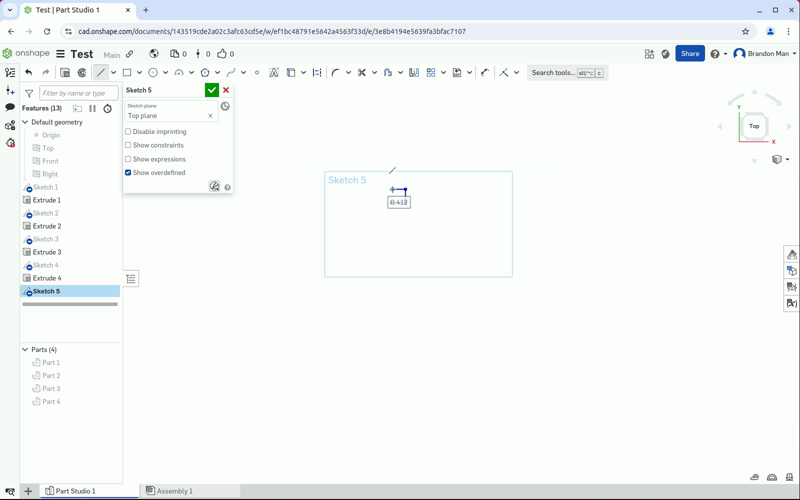
scroll(-6)
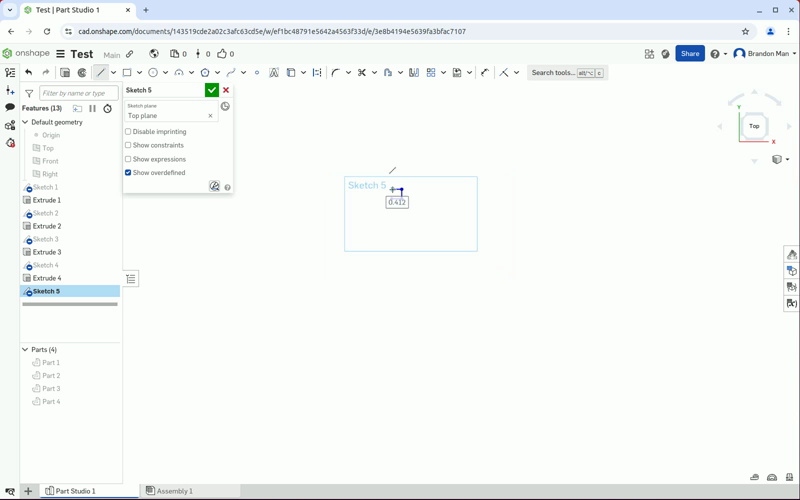
scroll(-6)
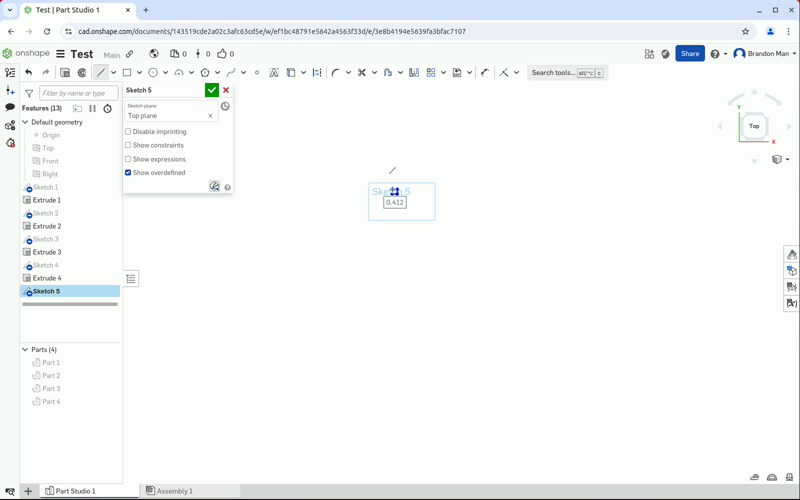
key_up(shift)
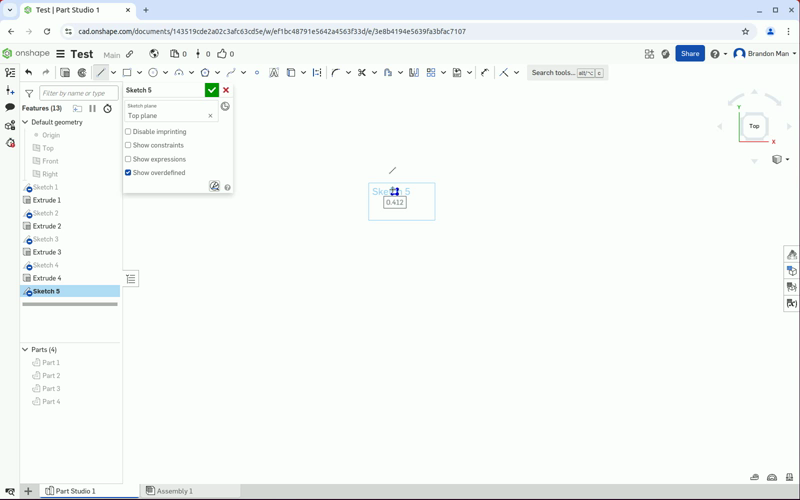
mouse_move(422, 189)
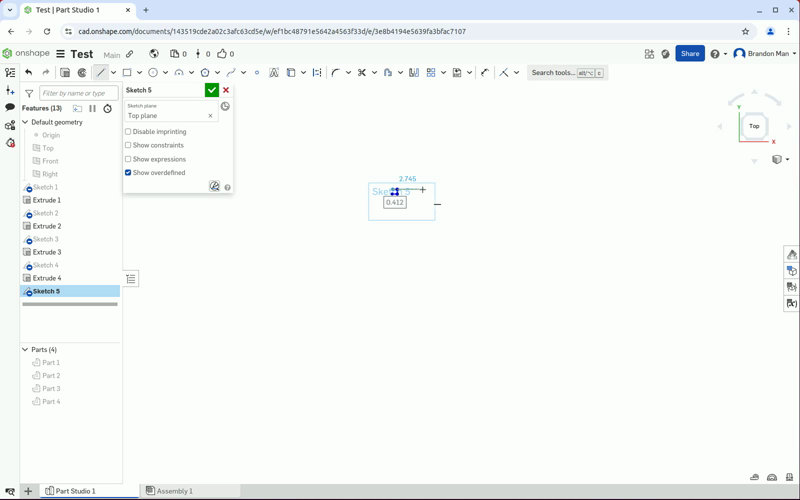
key_down(shift)
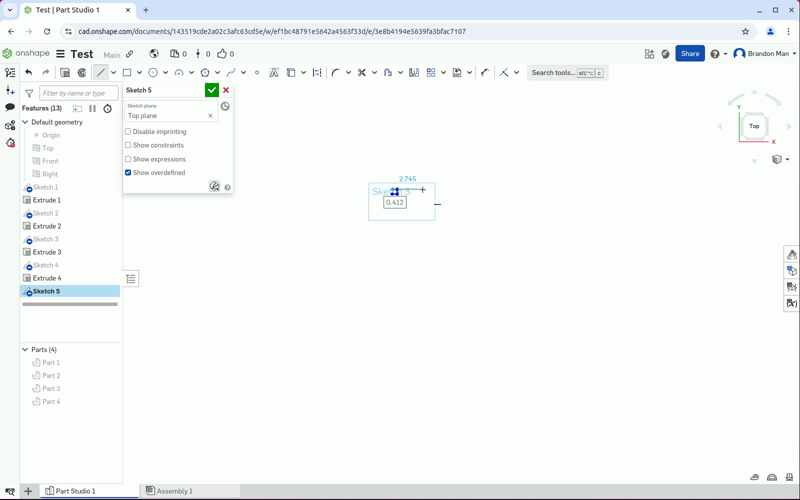
mouse_move(392, 193)
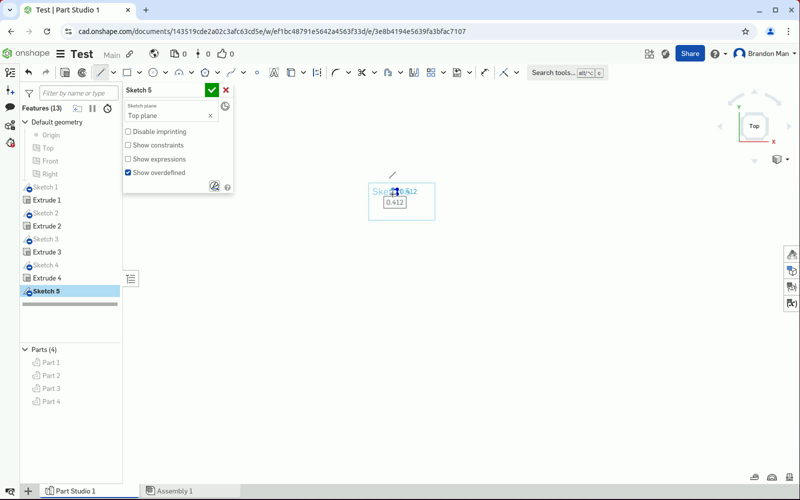
scroll(6)
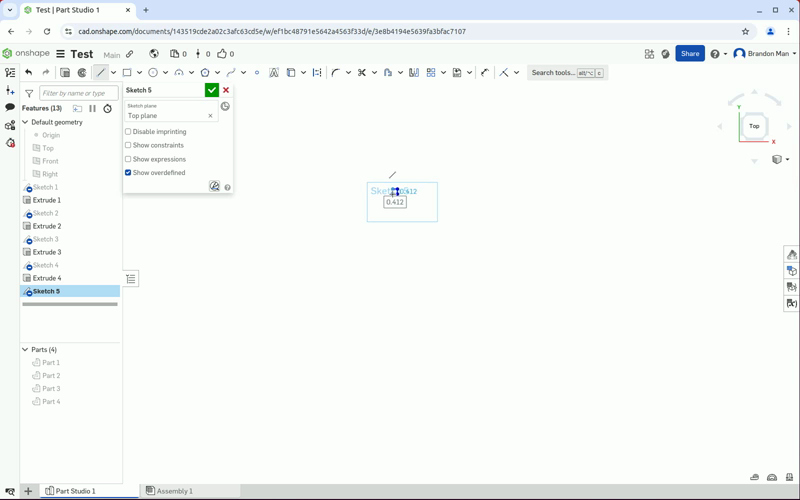
scroll(6)
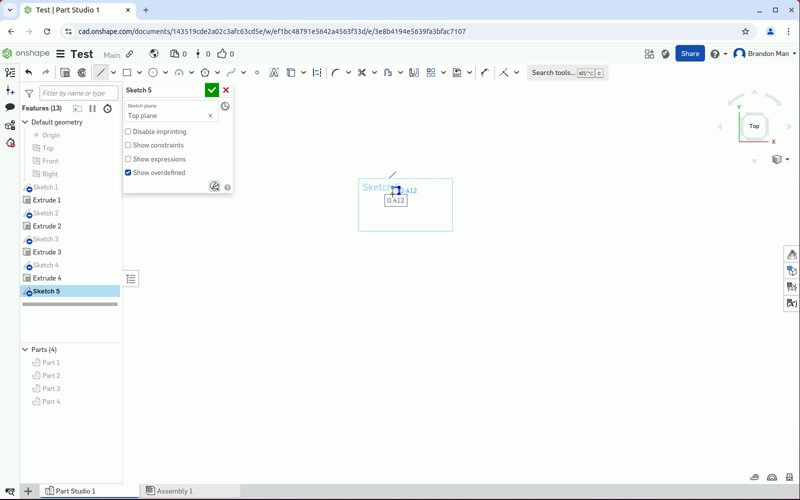
scroll(6)
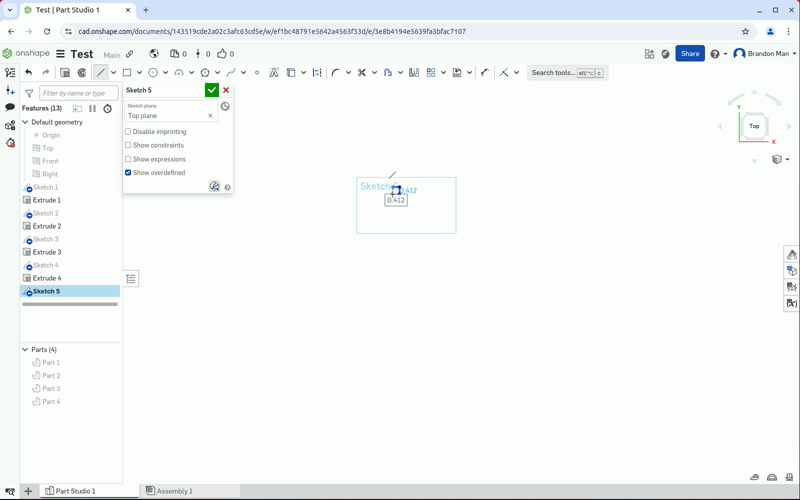
scroll(6)
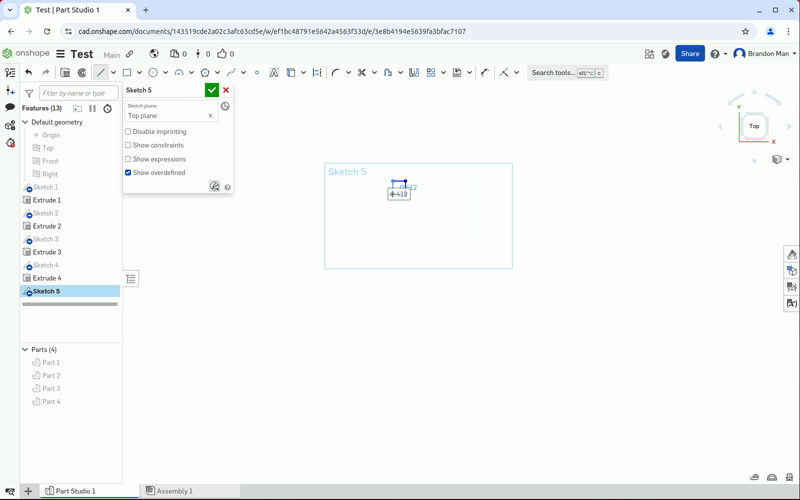
scroll(6)
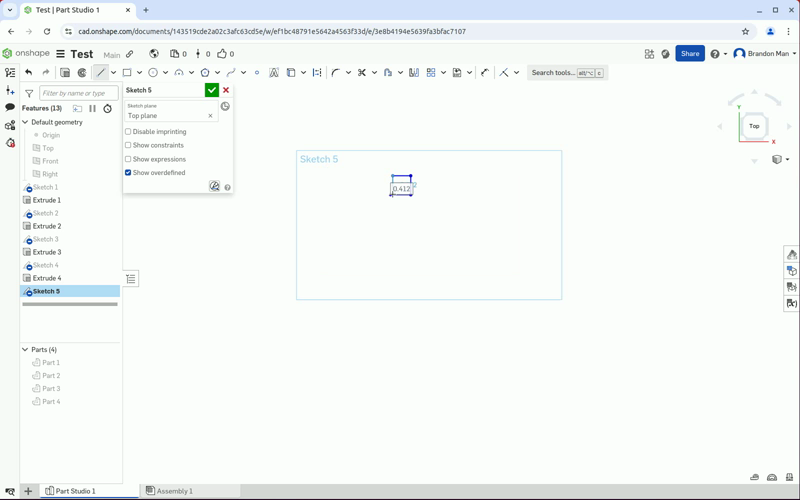
scroll(6)
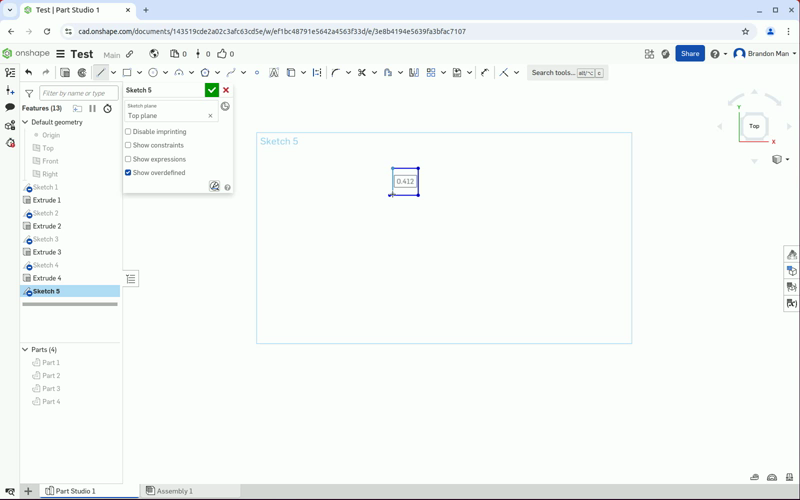
scroll(6)
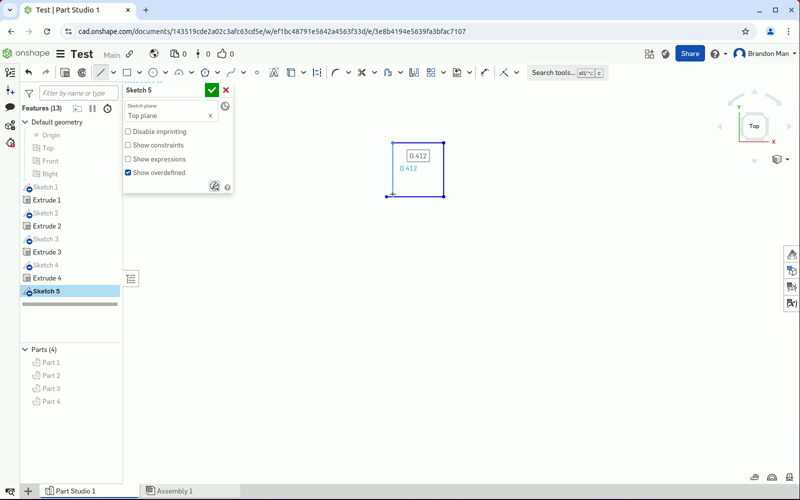
key_up(shift)
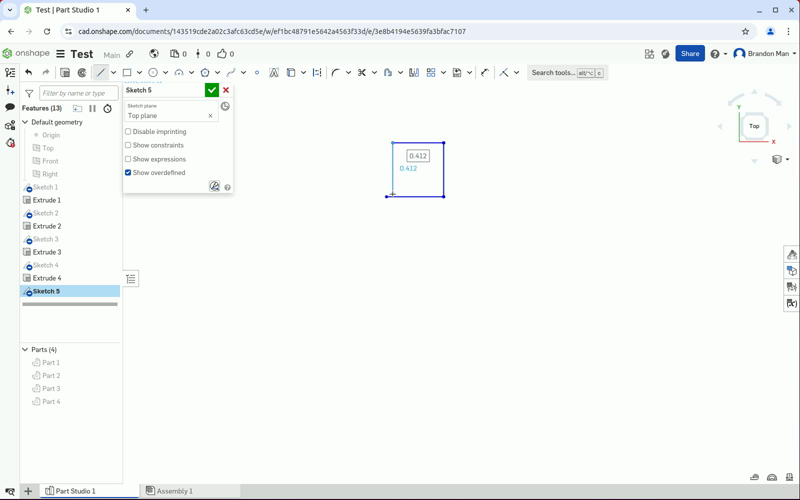
click(392, 193)
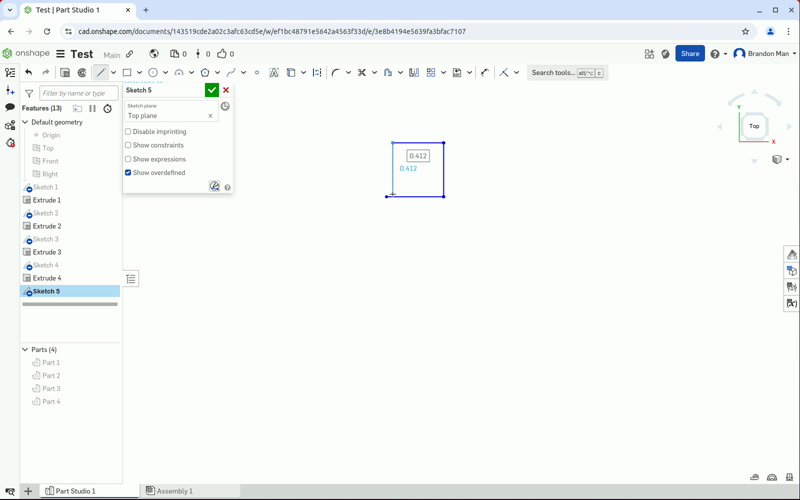
scroll(-6)
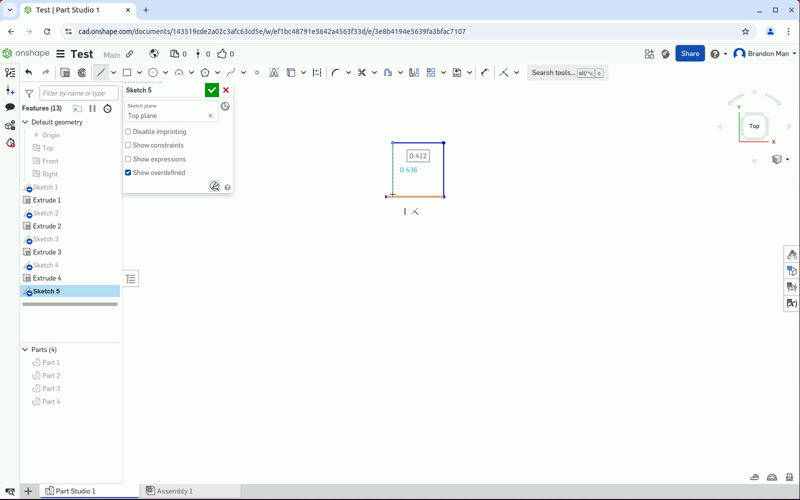
scroll(-6)
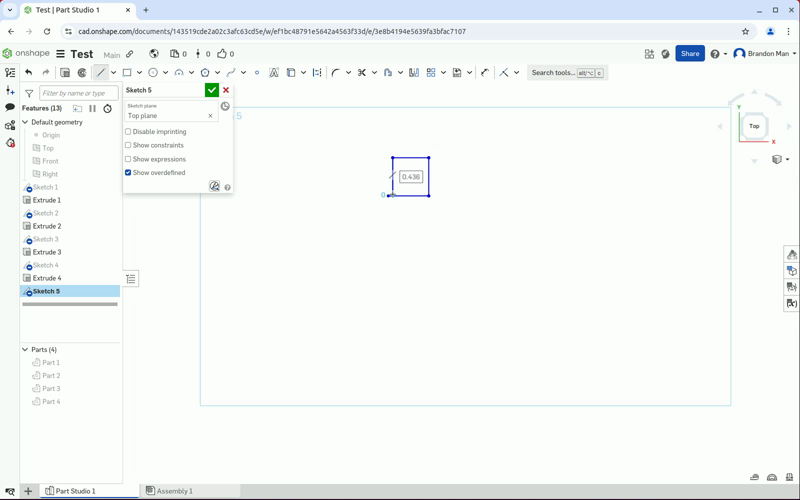
scroll(-6)
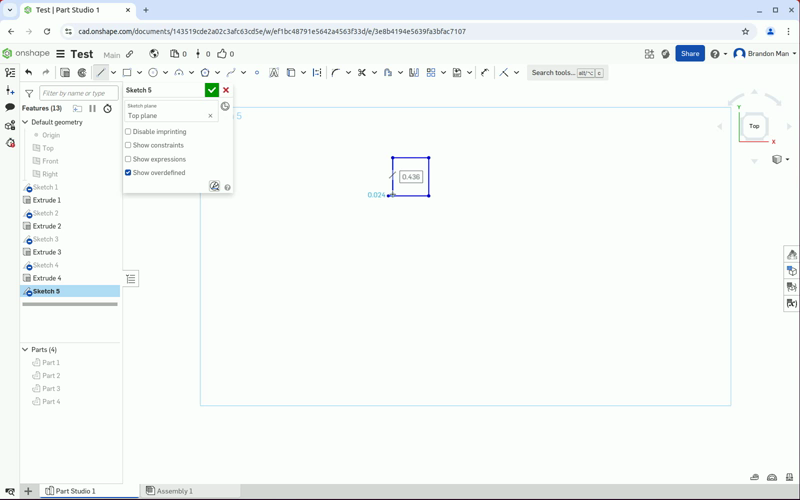
scroll(-6)
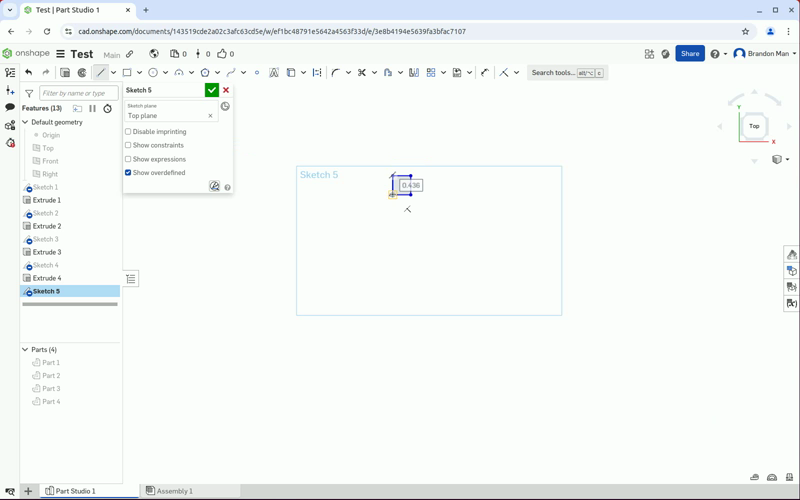
scroll(-6)
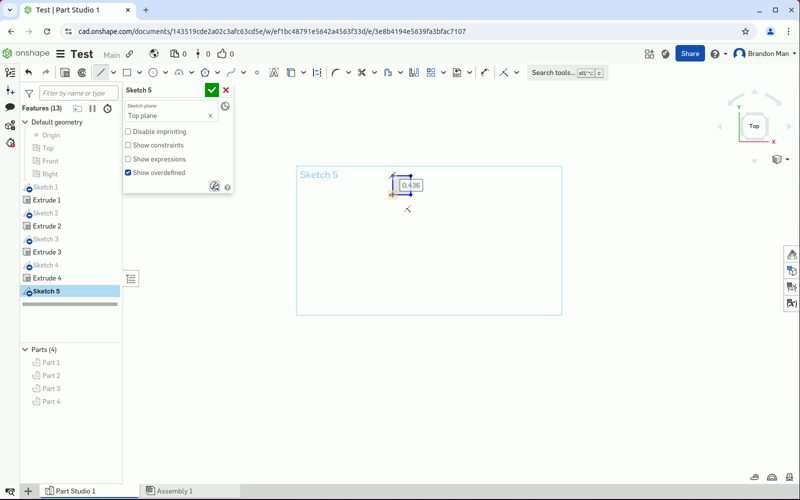
scroll(-6)
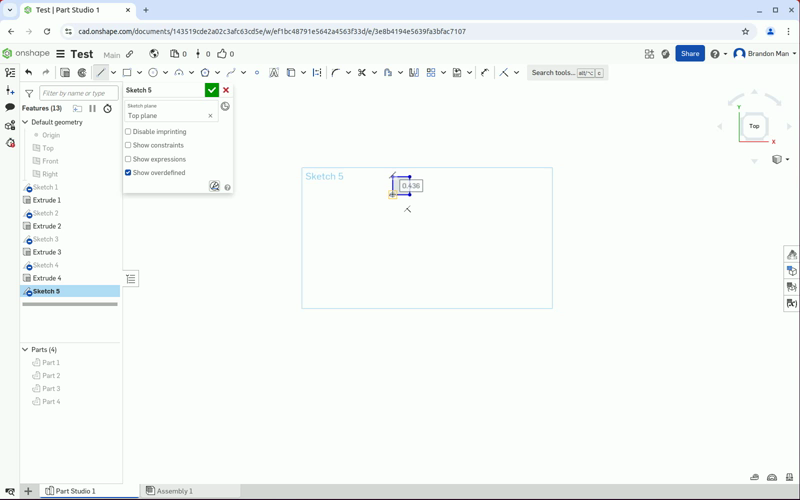
scroll(-6)
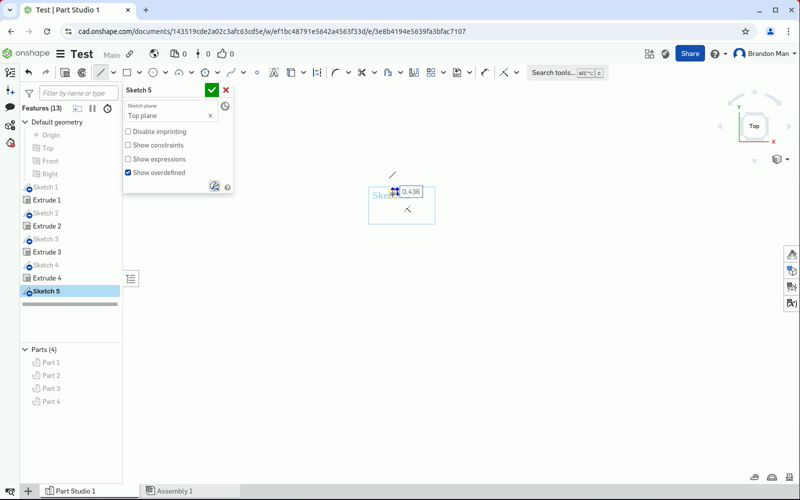
key(esc)
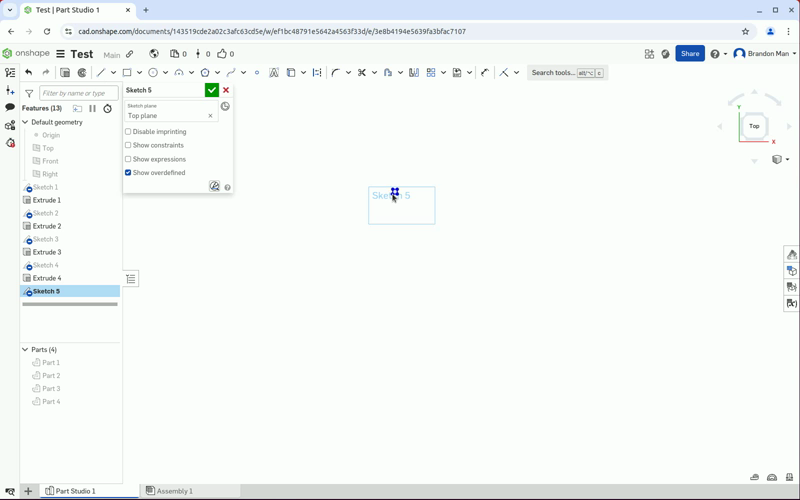
mouse_move(397, 191)
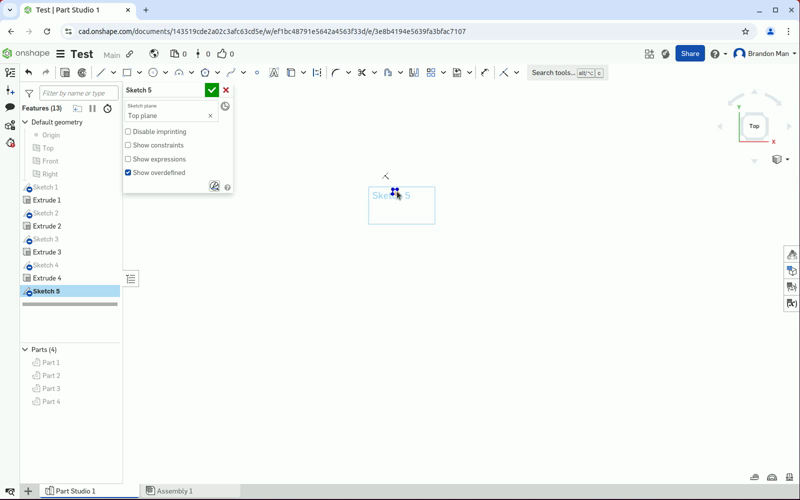
scroll(6)
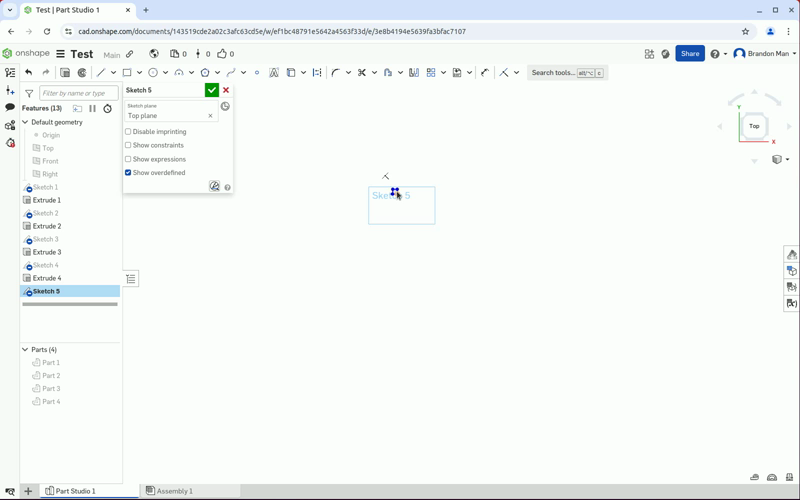
scroll(6)
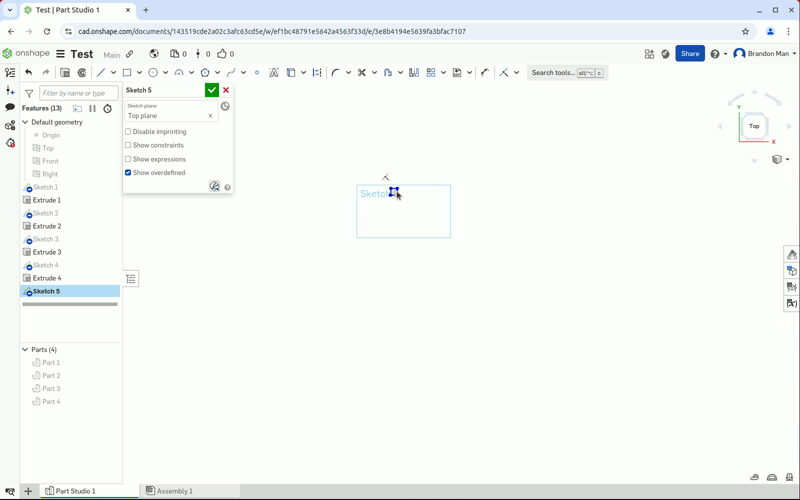
scroll(6)
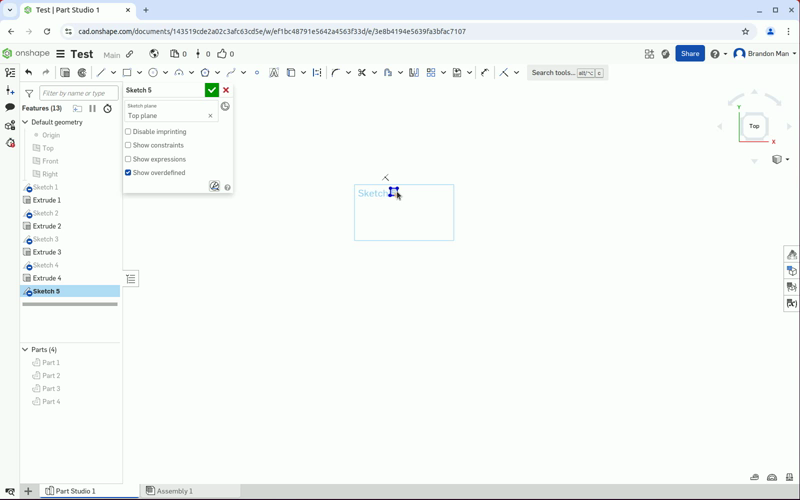
scroll(6)
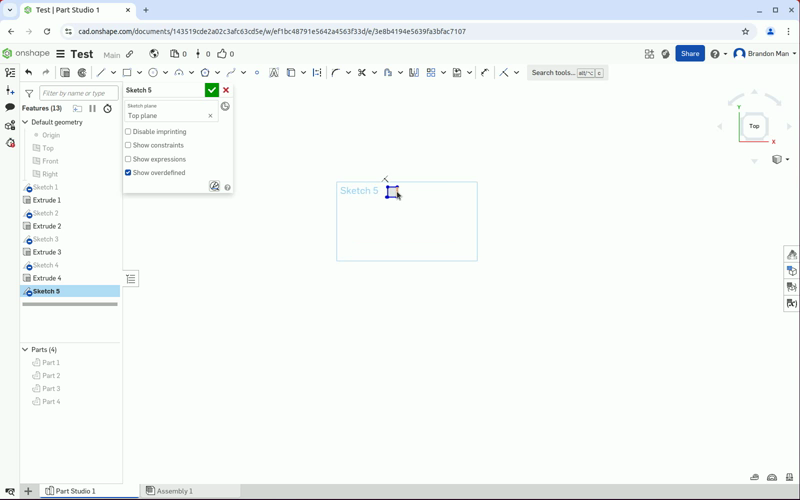
scroll(6)
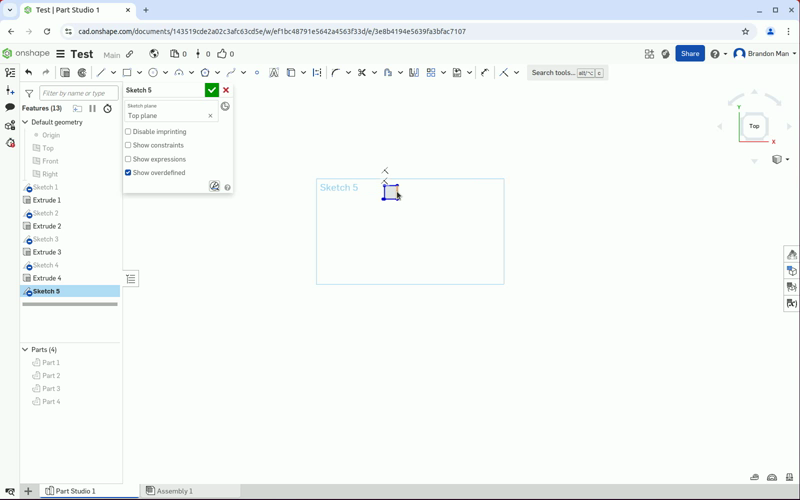
scroll(6)
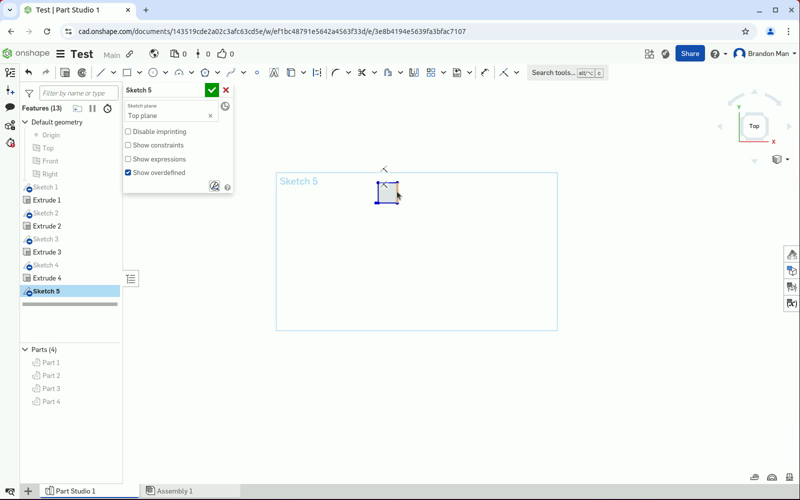
scroll(6)
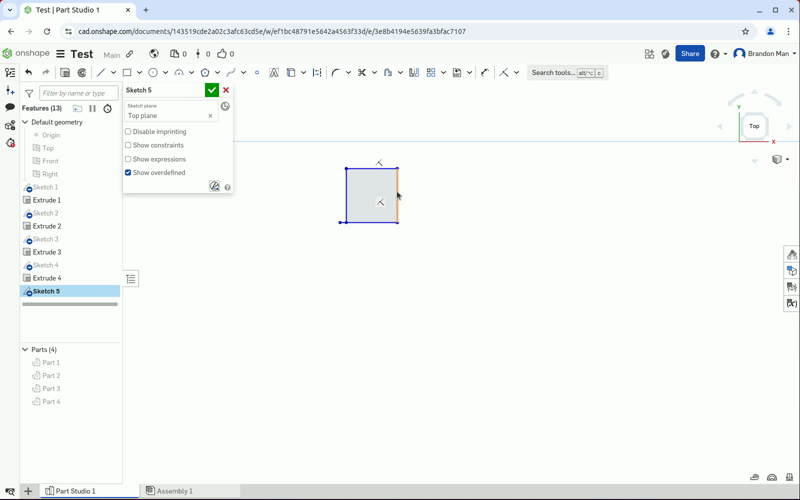
click(397, 191)
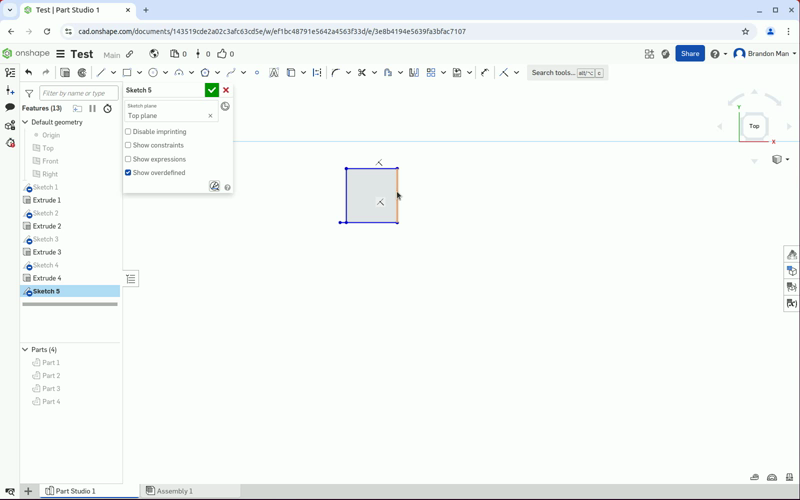
scroll(-6)
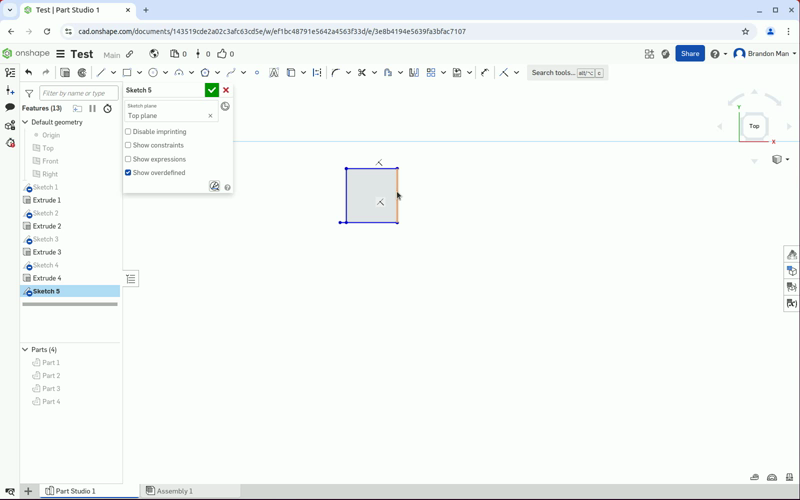
scroll(-6)
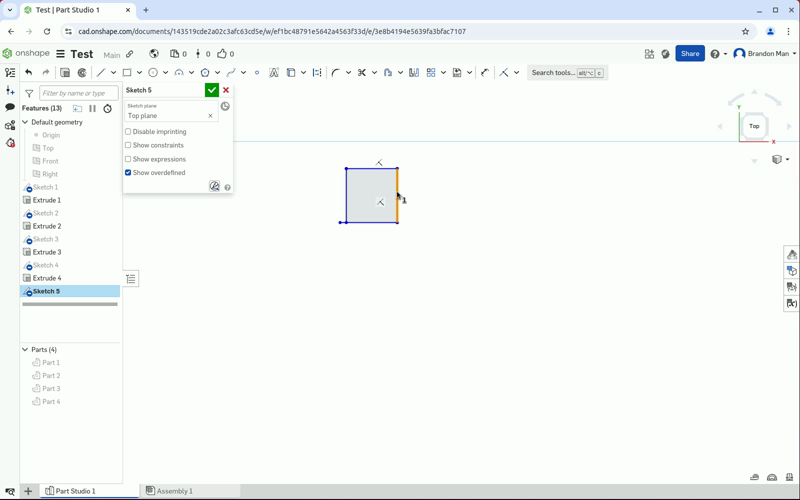
scroll(-6)
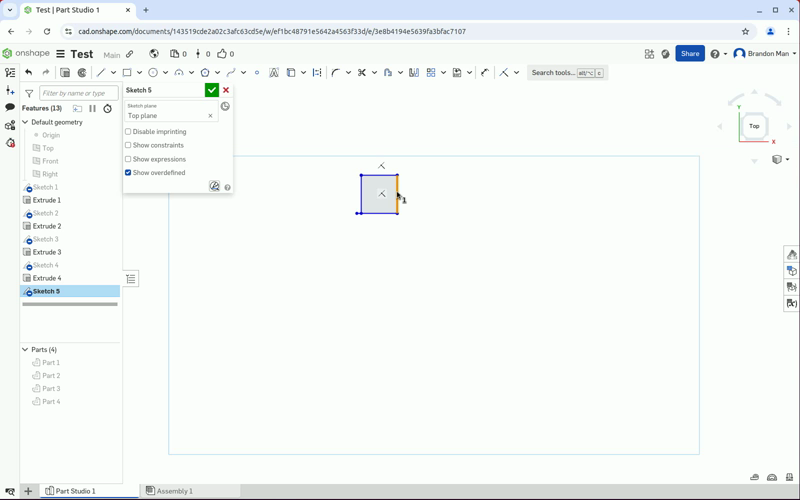
scroll(-6)
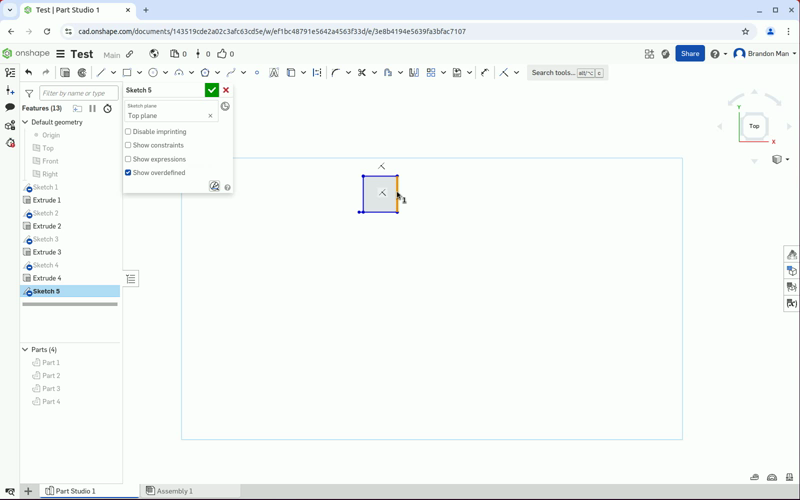
scroll(-6)
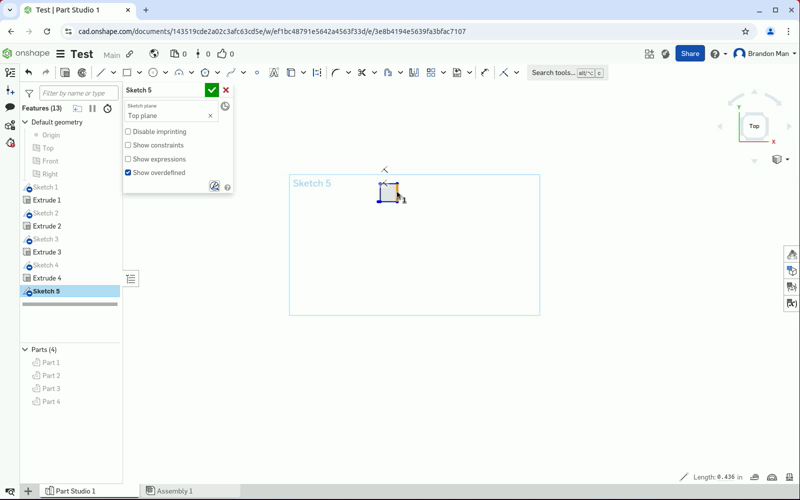
scroll(-6)
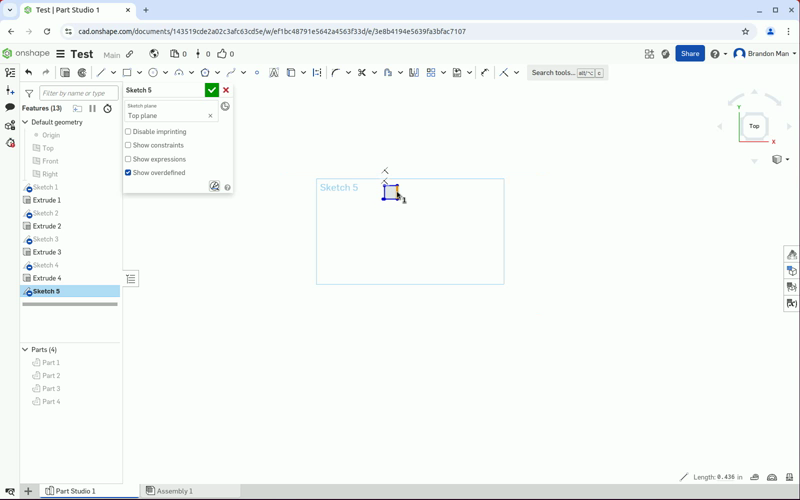
scroll(-6)
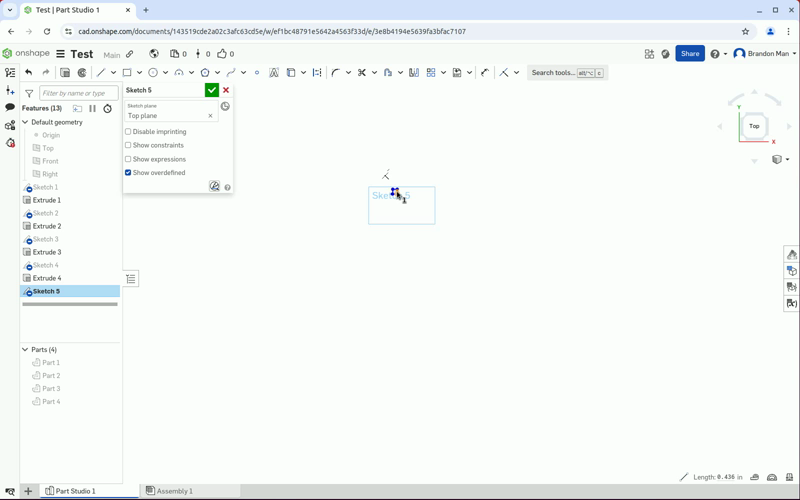
mouse_move(73, 352)
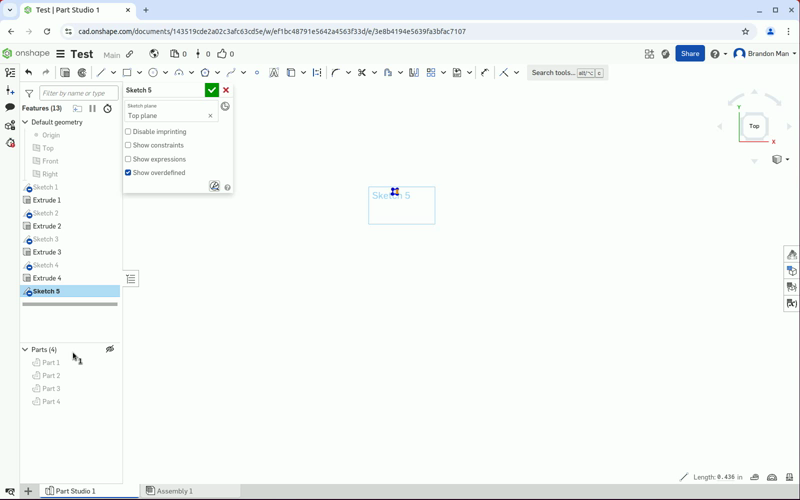
key(shift+y)
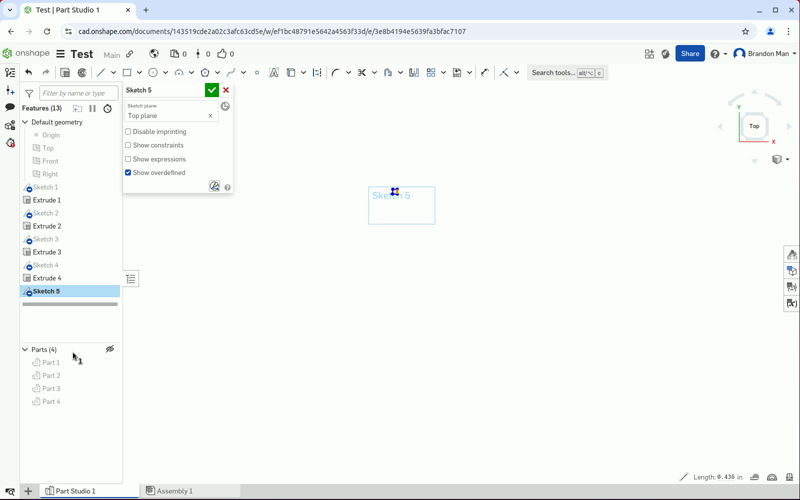
key(shift+e)
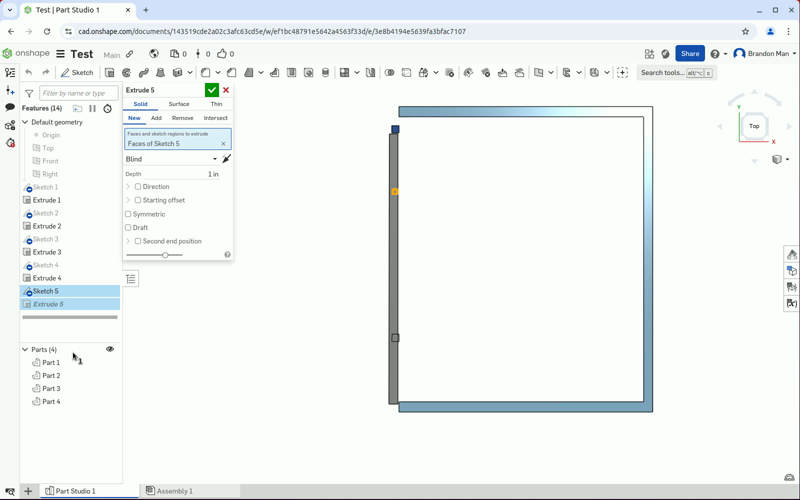
mouse_move(143, 106)
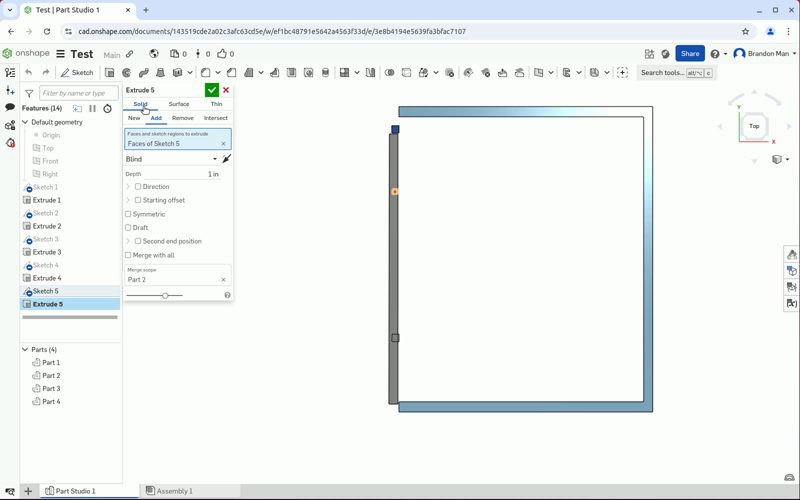
click(143, 106)
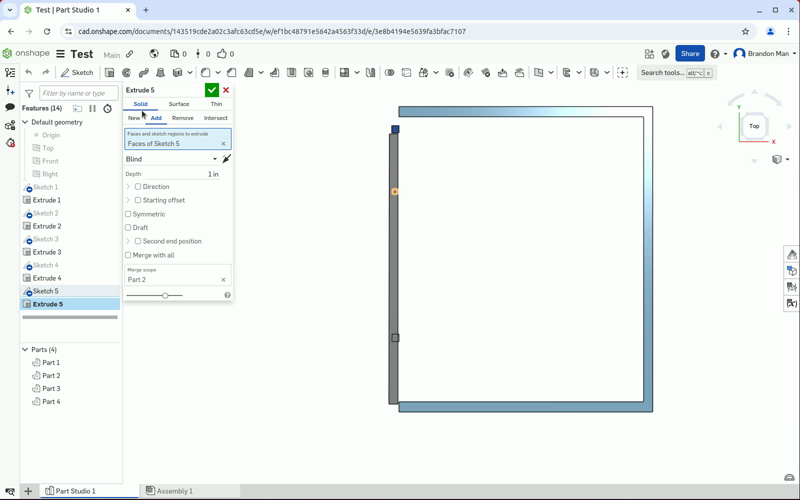
mouse_move(137, 120)
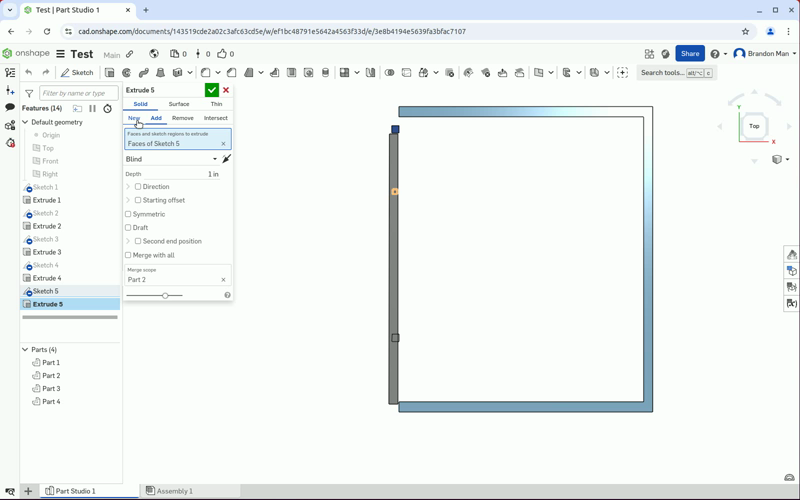
click(137, 120)
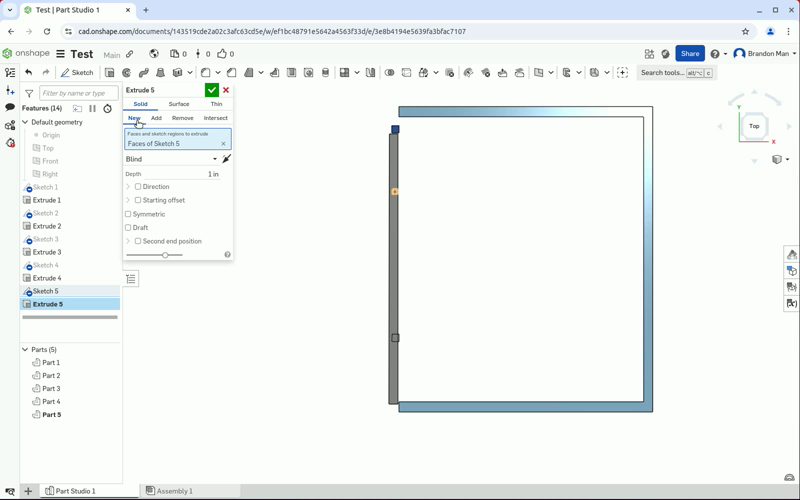
key(tab, 4)
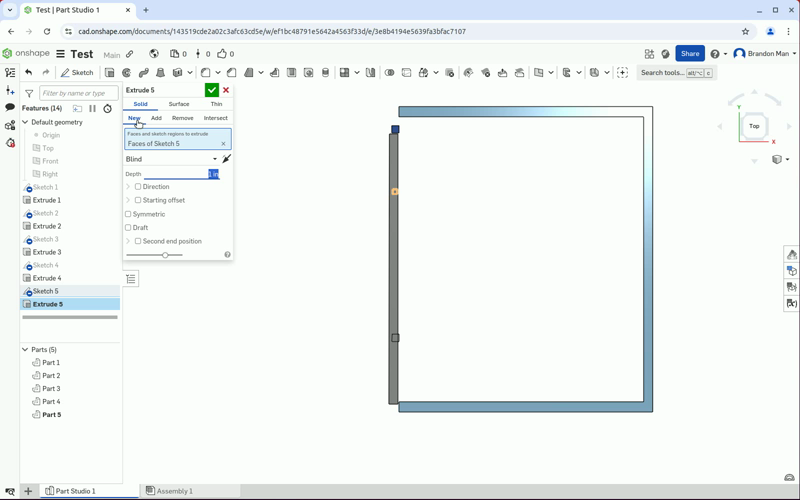
text(23.108)
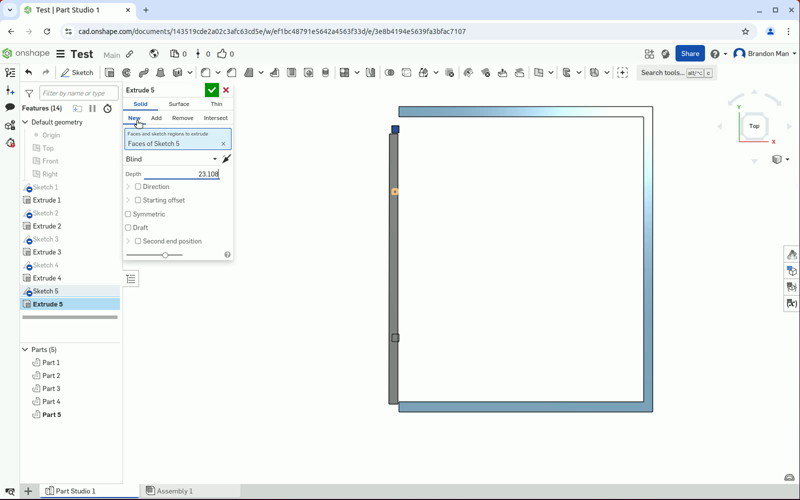
key(enter)
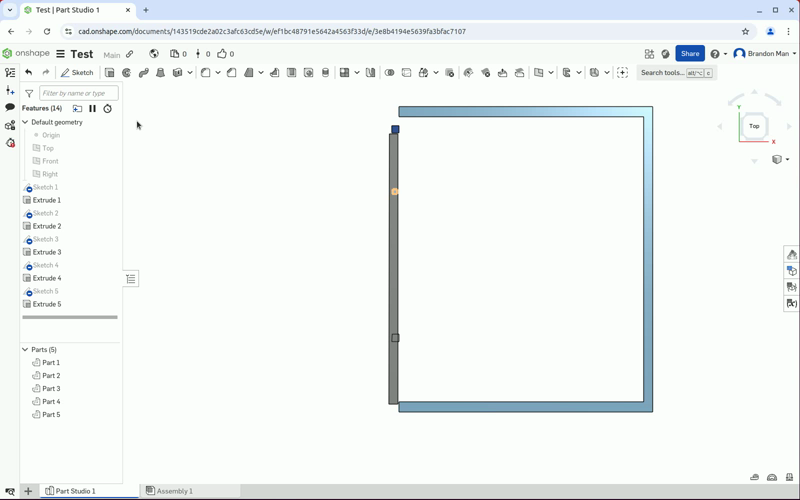
key(shift+h)
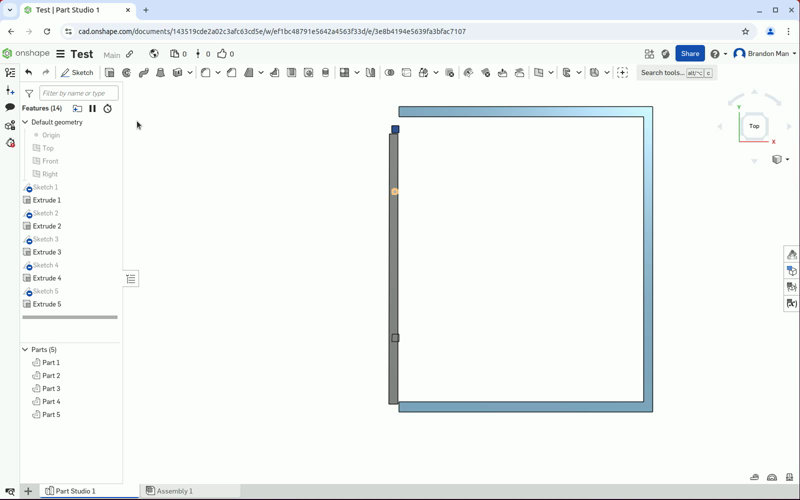
key(shift+h)
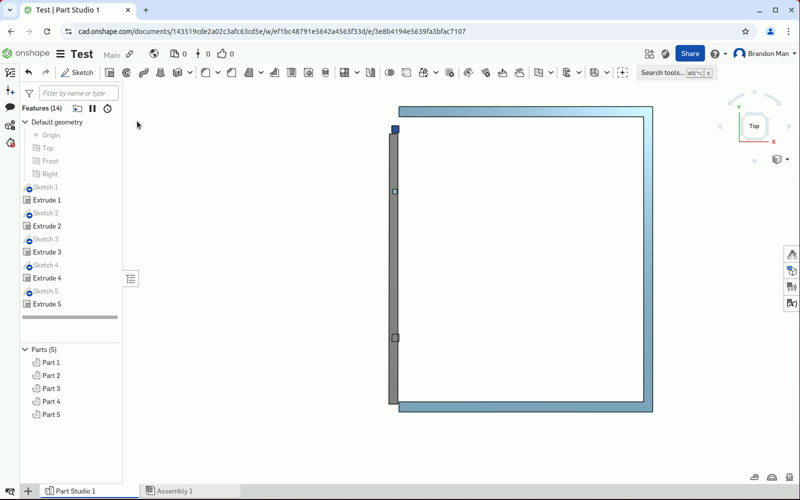
mouse_move(73, 189)
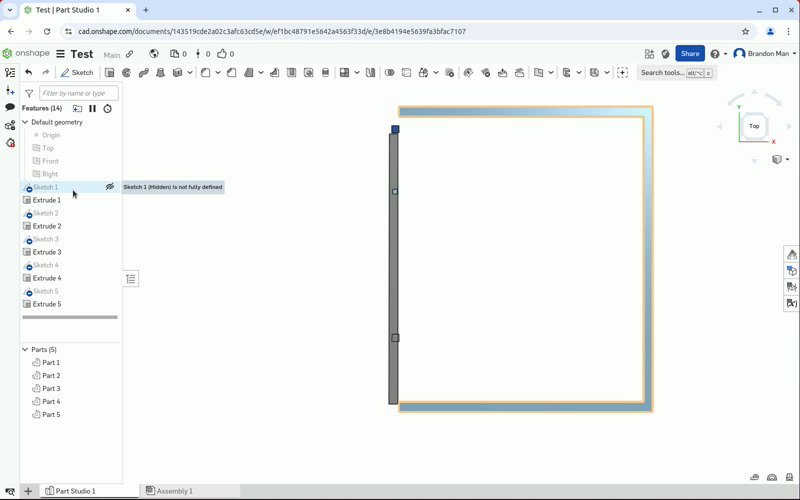
click(73, 189)
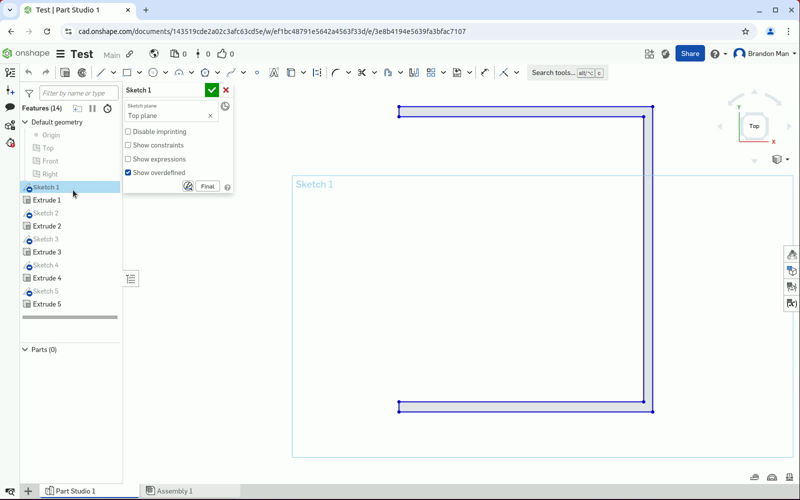
mouse_move(229, 92)
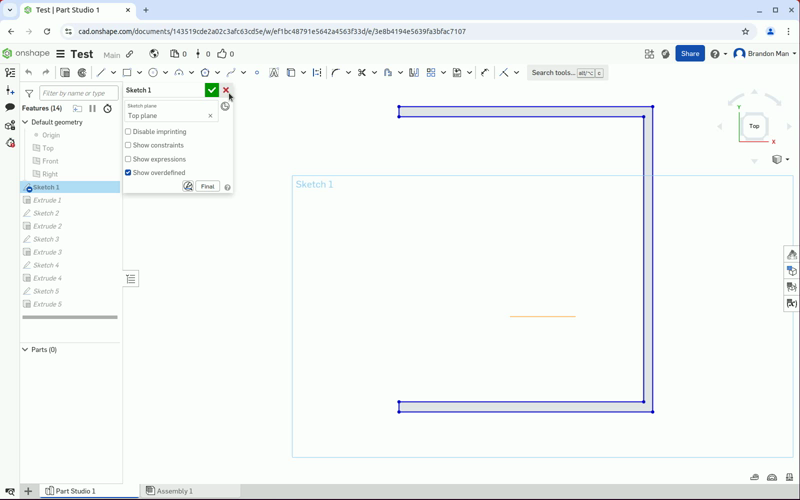
click(229, 92)
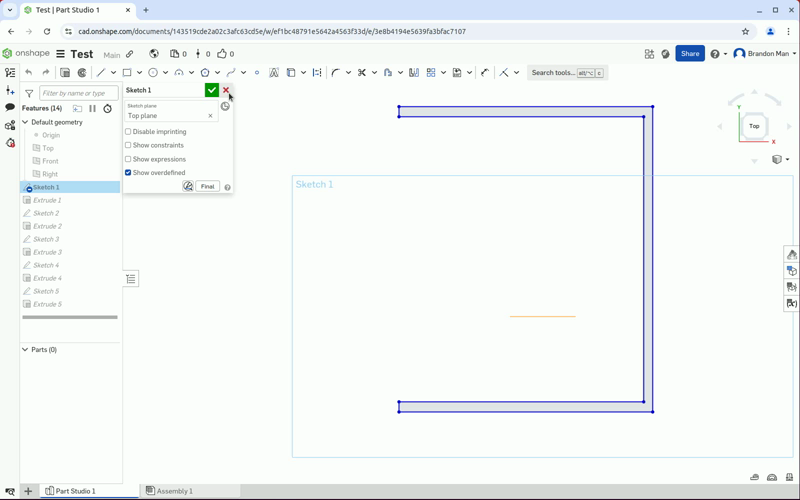
key(shift+s)
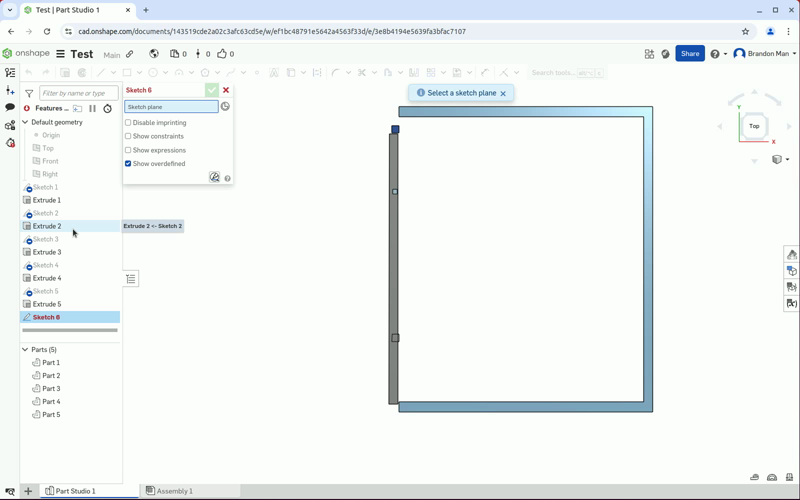
scroll(3)
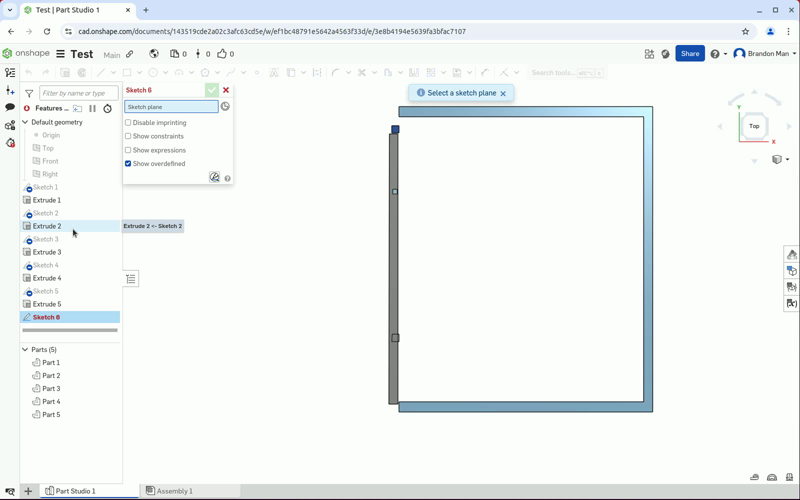
mouse_move(73, 150)
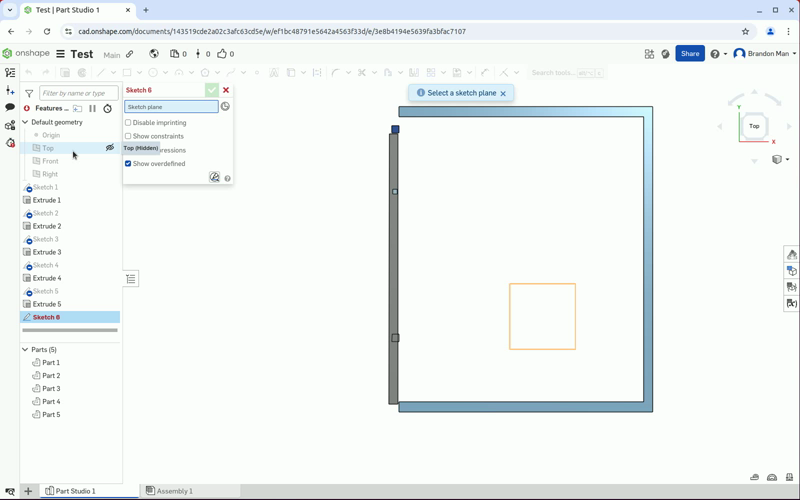
click(73, 150)
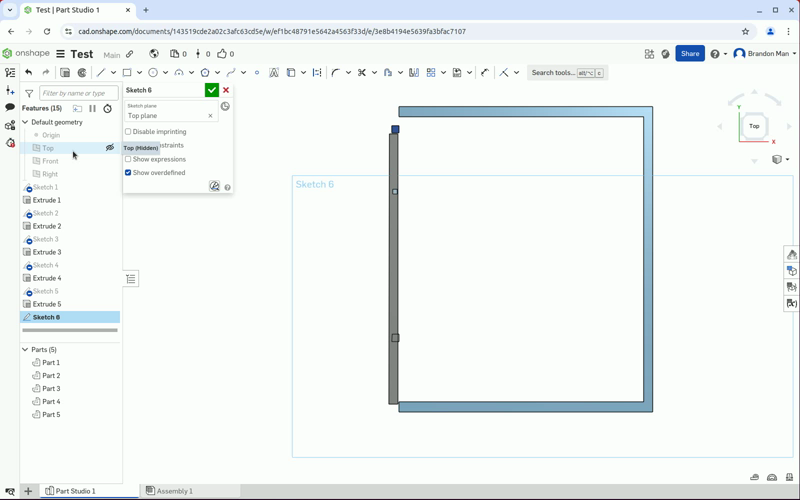
mouse_move(73, 352)
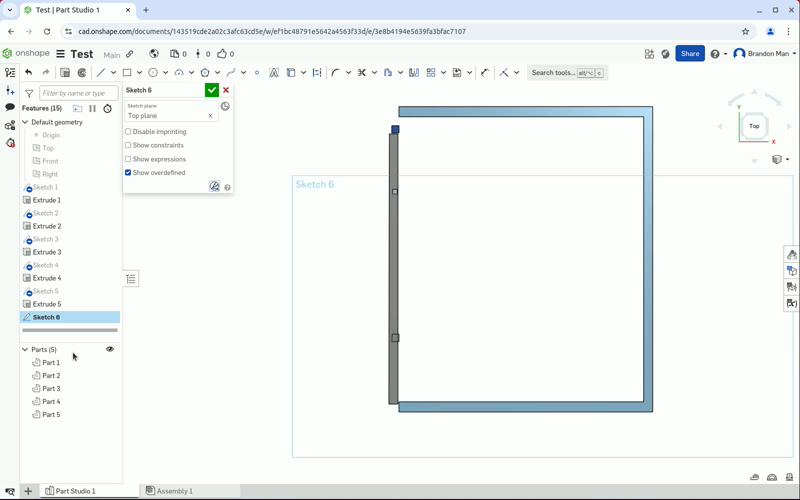
key(y)
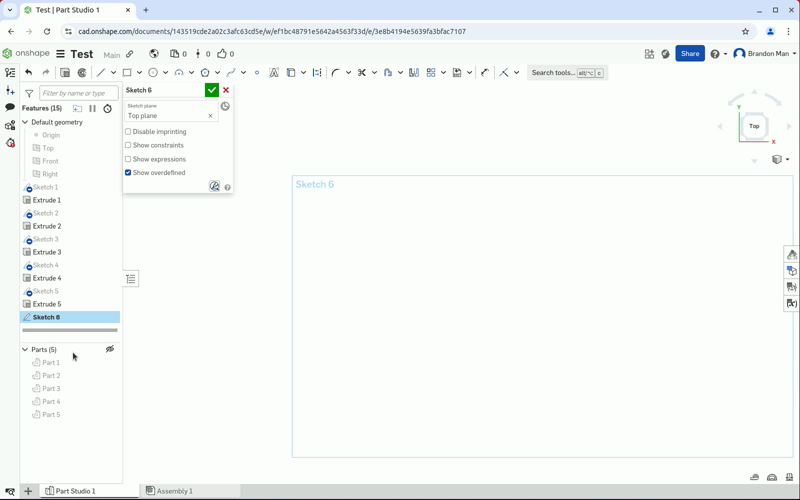
key(l)
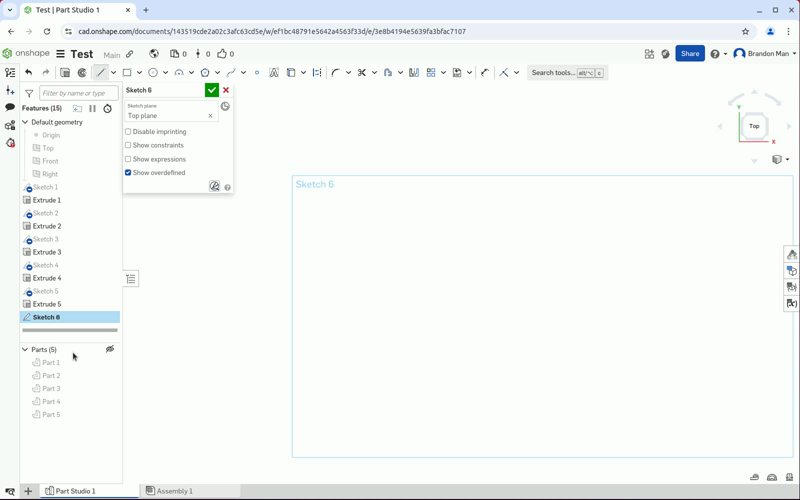
key_down(shift)
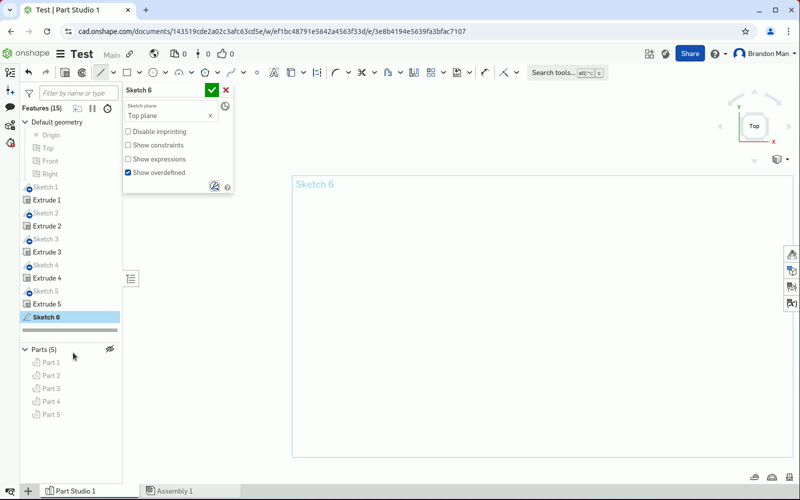
mouse_move(392, 325)
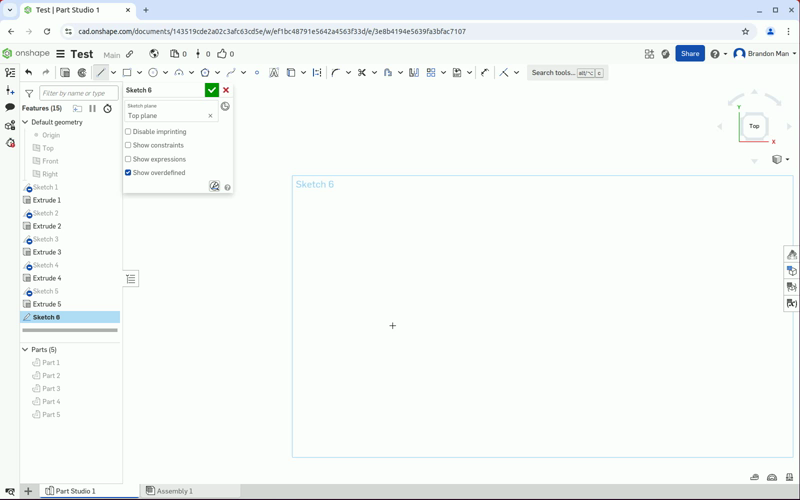
click(392, 325)
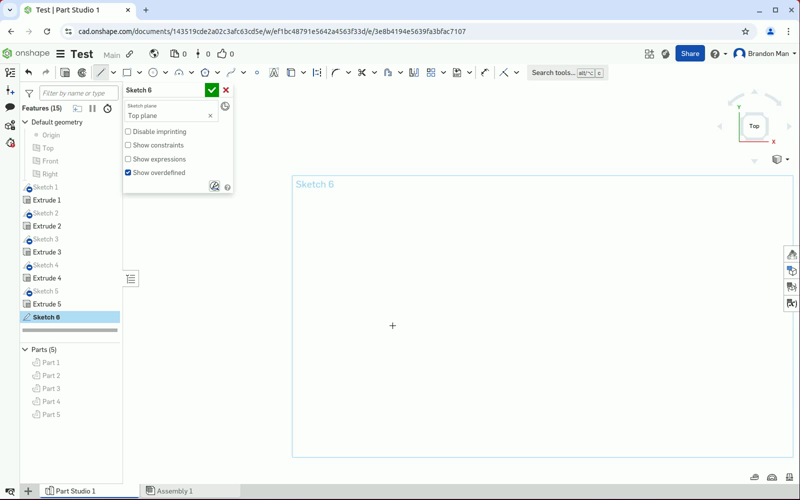
key_up(shift)
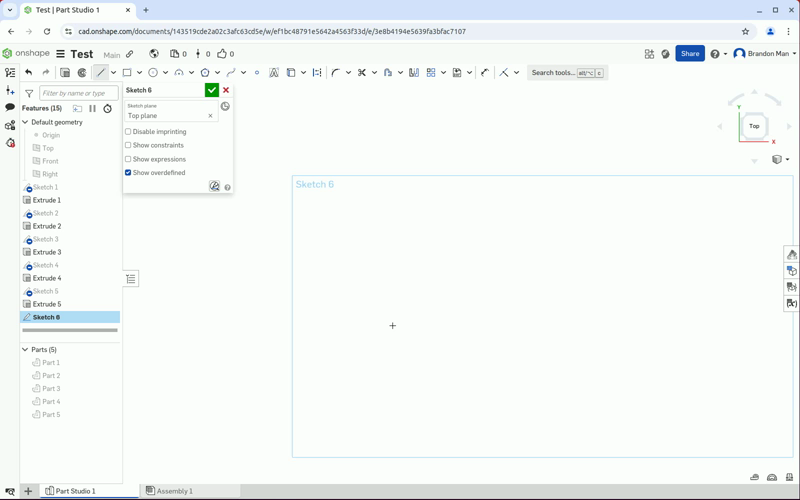
key_down(shift)
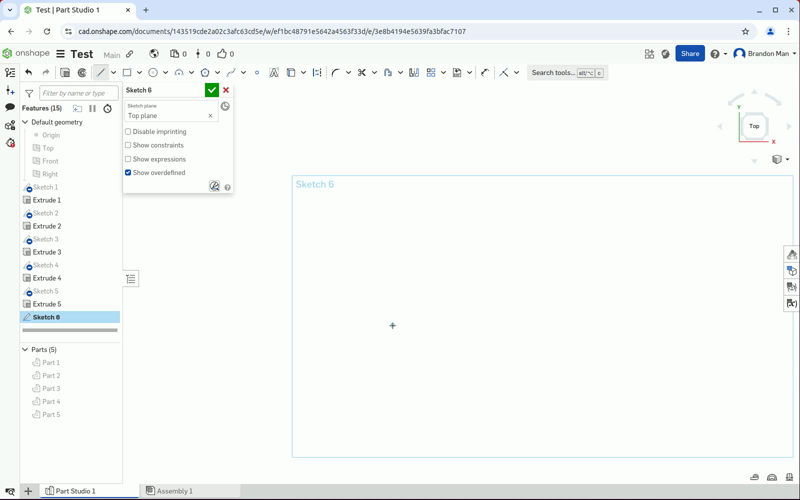
mouse_move(422, 325)
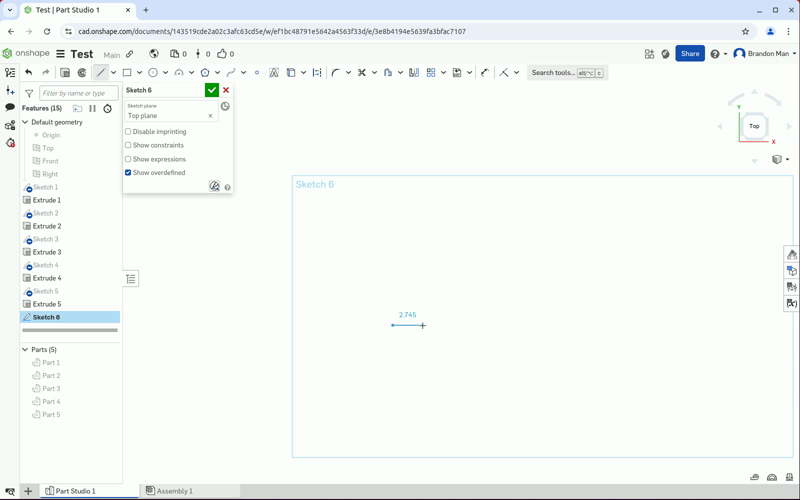
mouse_move(397, 325)
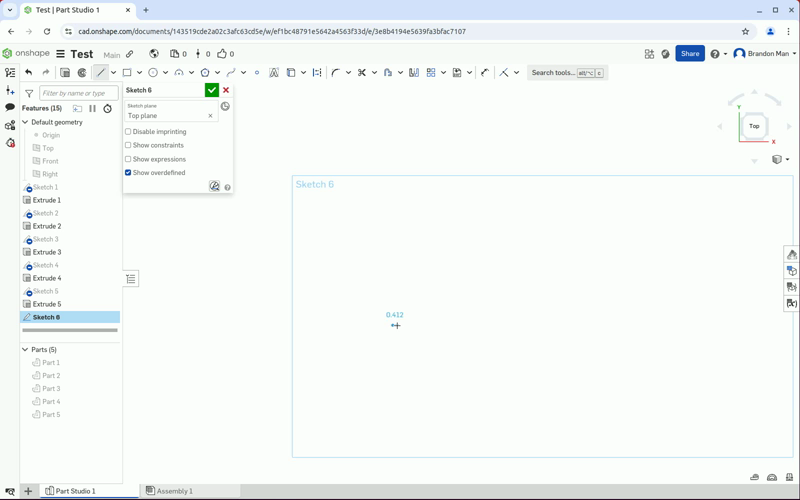
scroll(6)
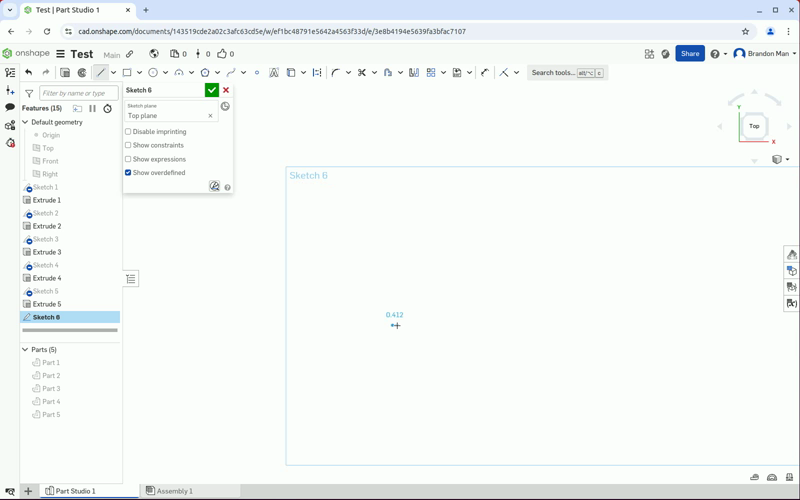
scroll(6)
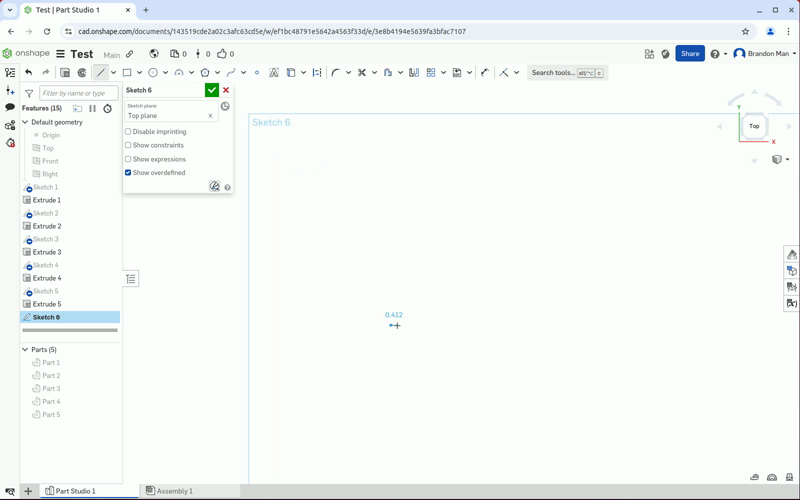
scroll(6)
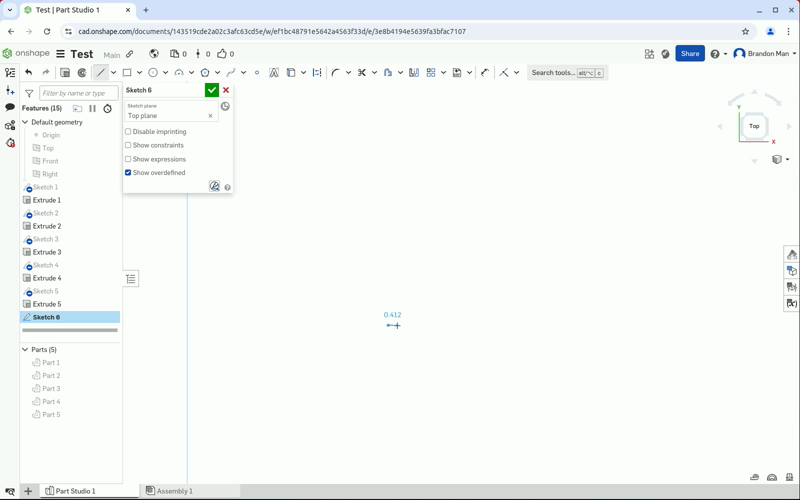
scroll(6)
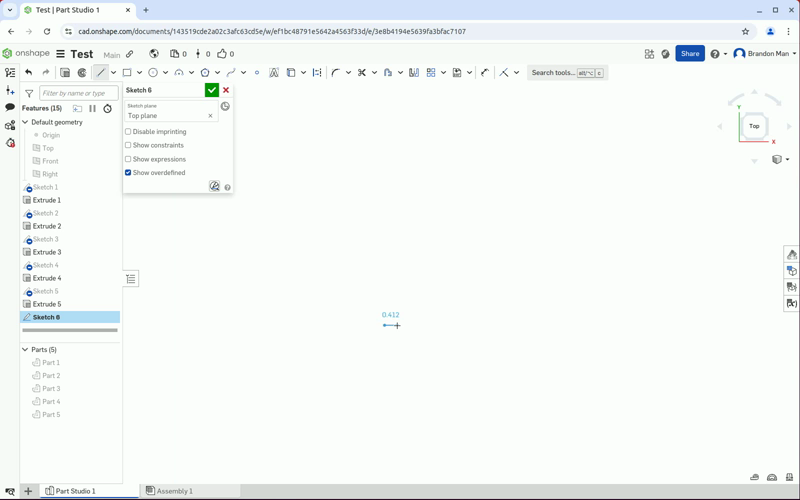
scroll(6)
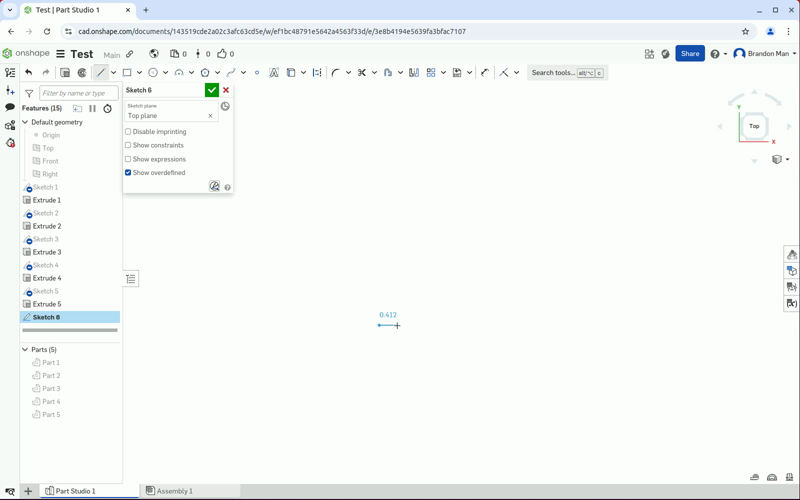
scroll(6)
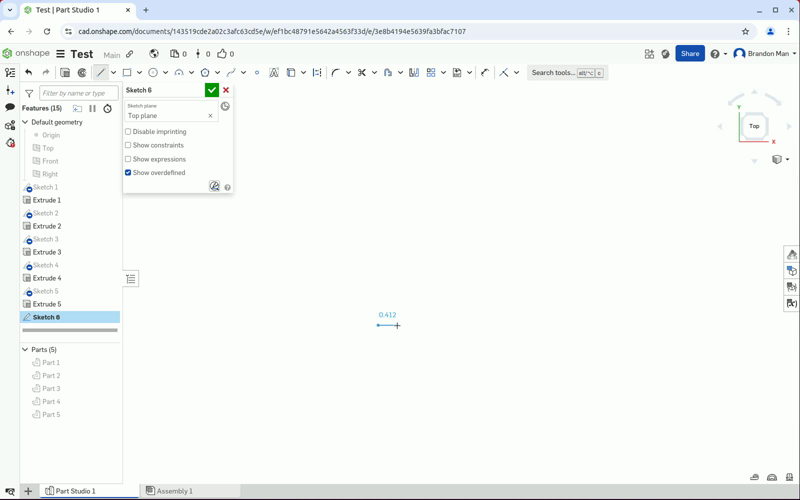
scroll(6)
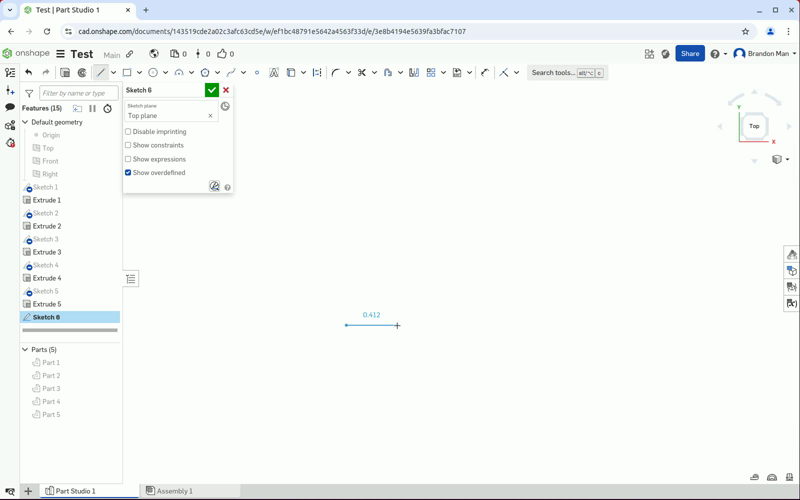
click(397, 325)
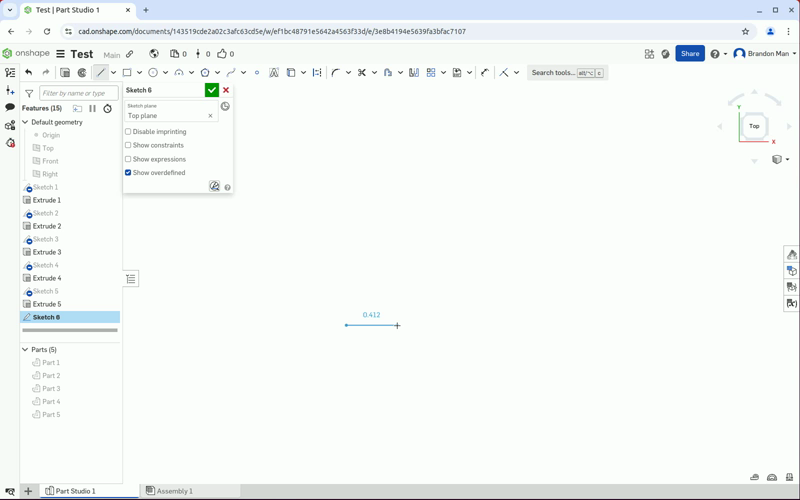
scroll(-6)
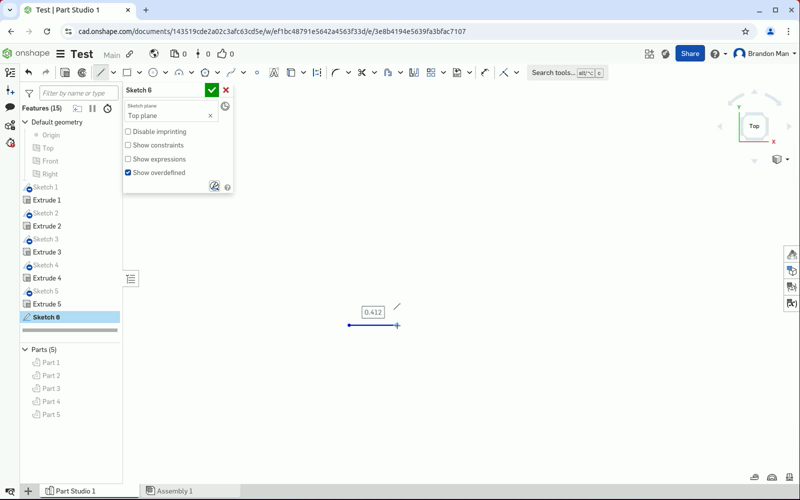
scroll(-6)
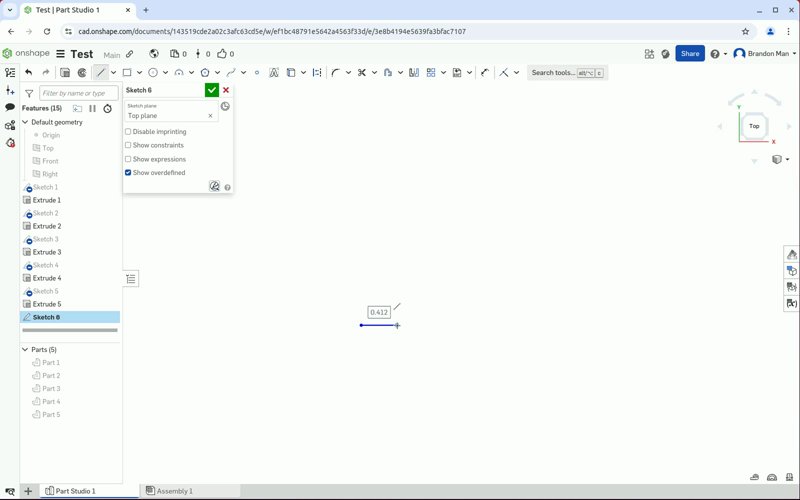
scroll(-6)
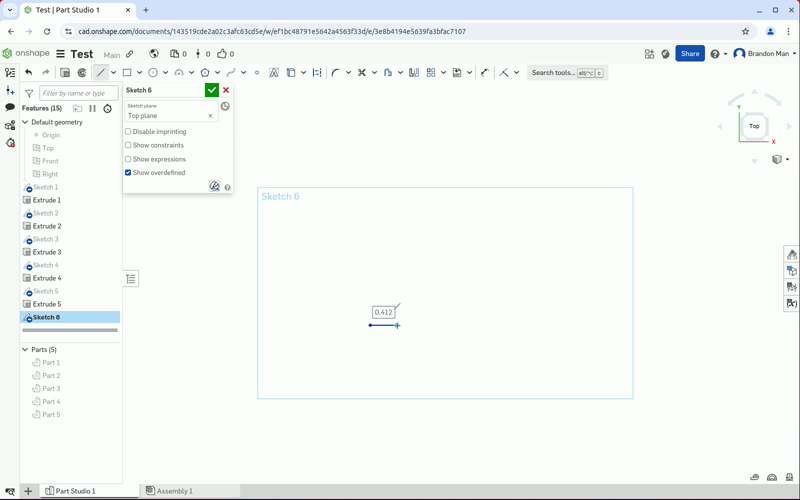
scroll(-6)
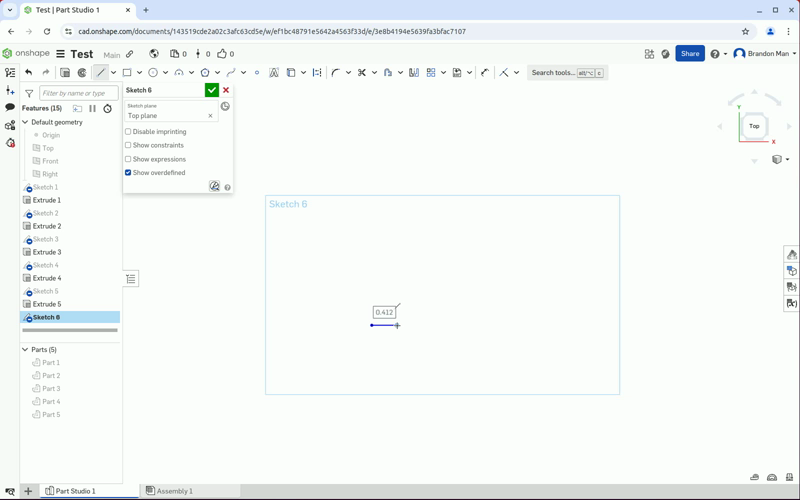
scroll(-6)
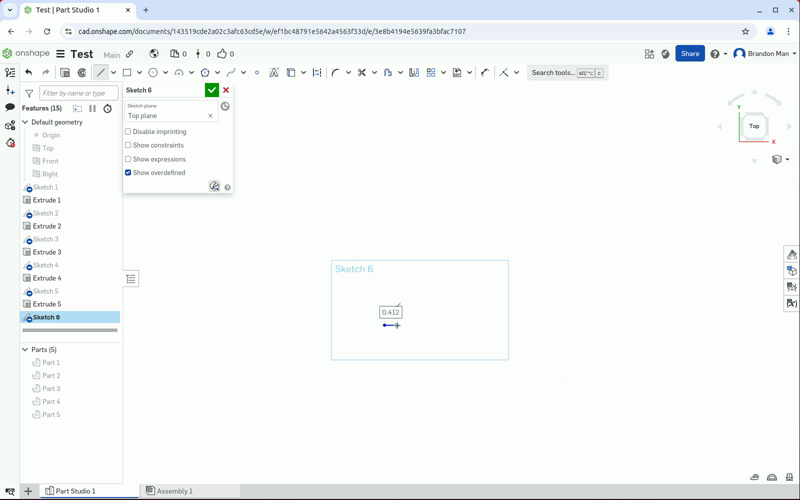
scroll(-6)
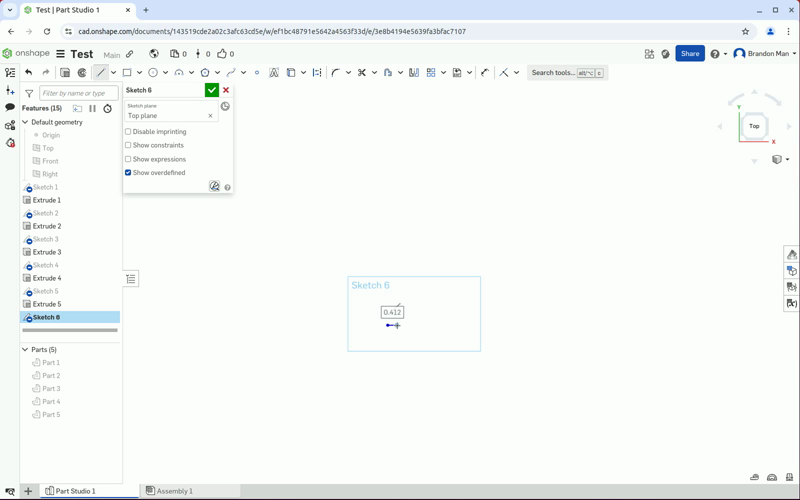
scroll(-6)
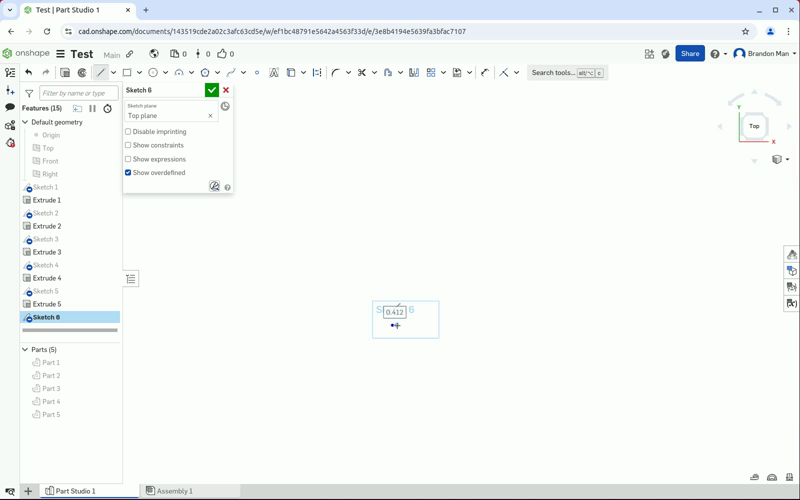
key_up(shift)
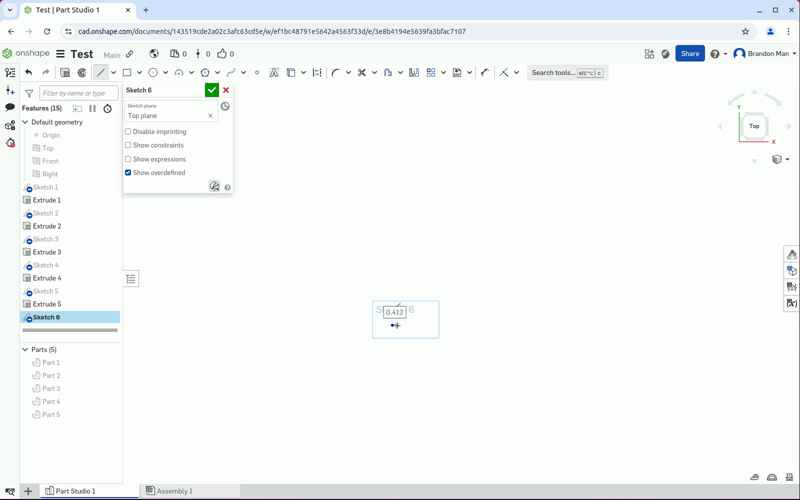
key_down(shift)
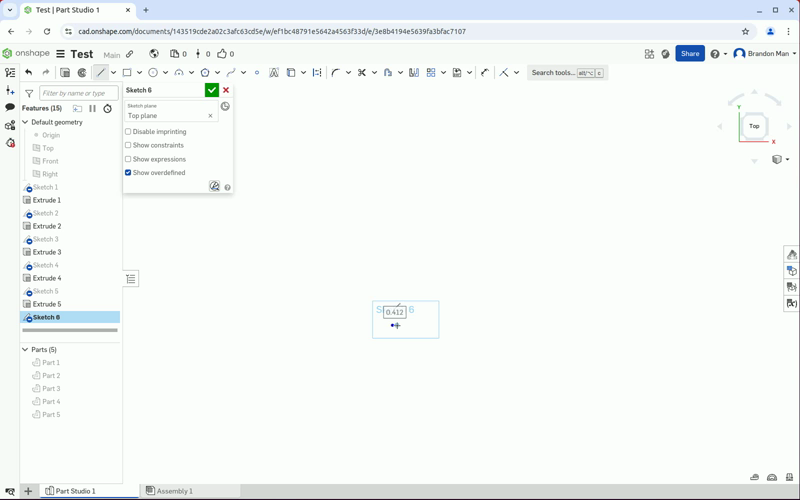
mouse_move(427, 325)
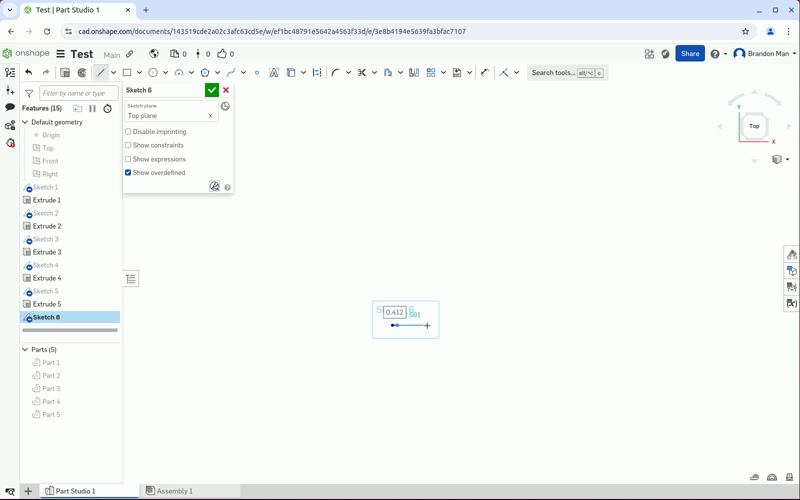
mouse_move(397, 320)
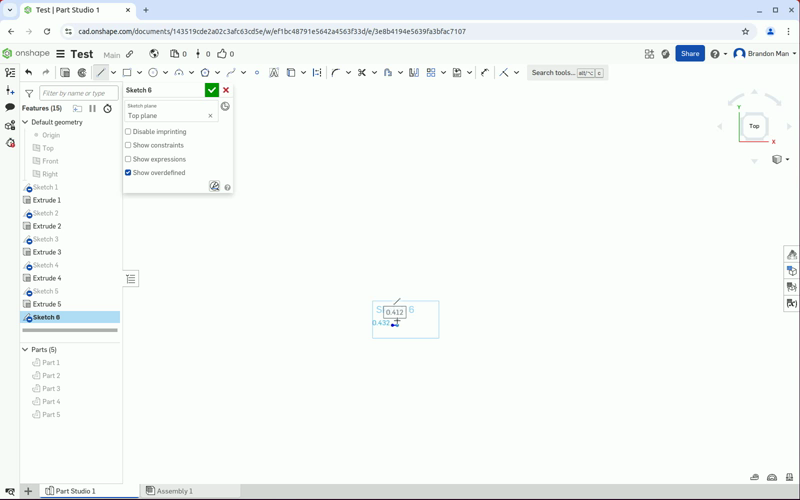
scroll(6)
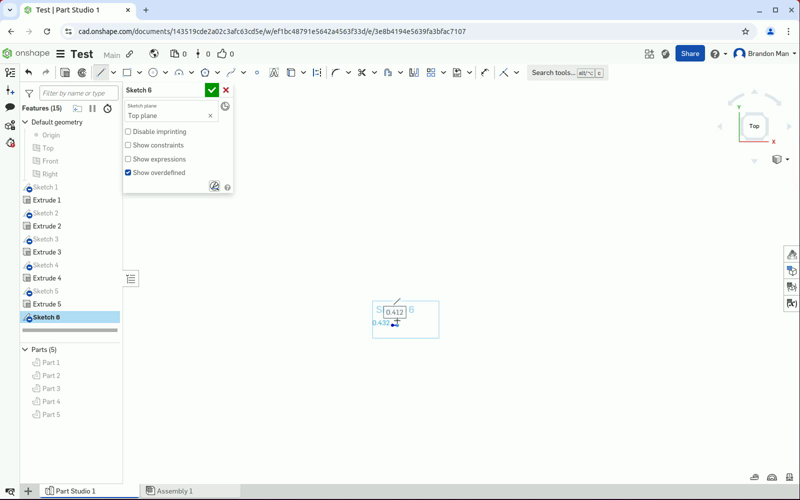
scroll(6)
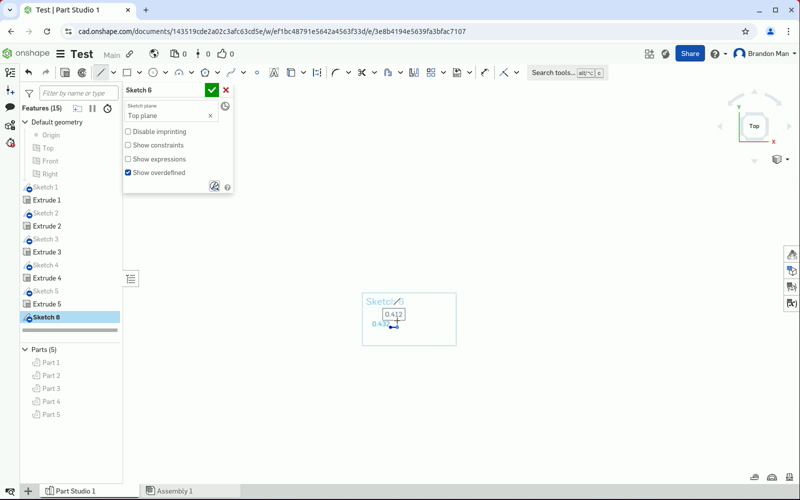
scroll(6)
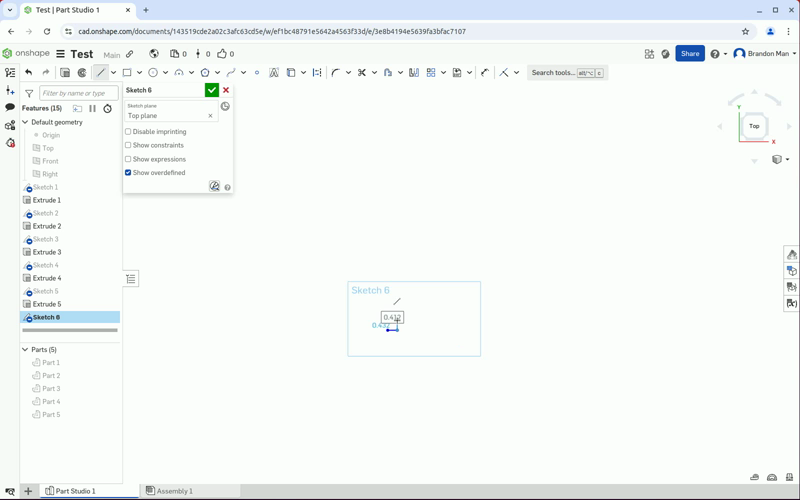
scroll(6)
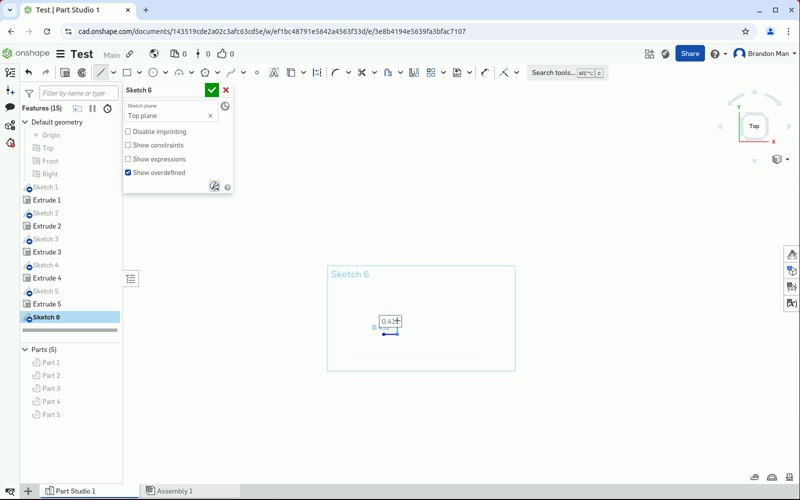
scroll(6)
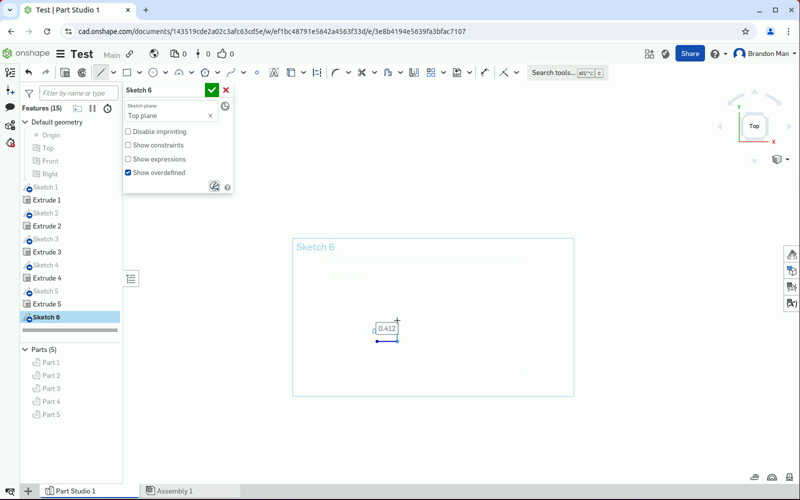
scroll(6)
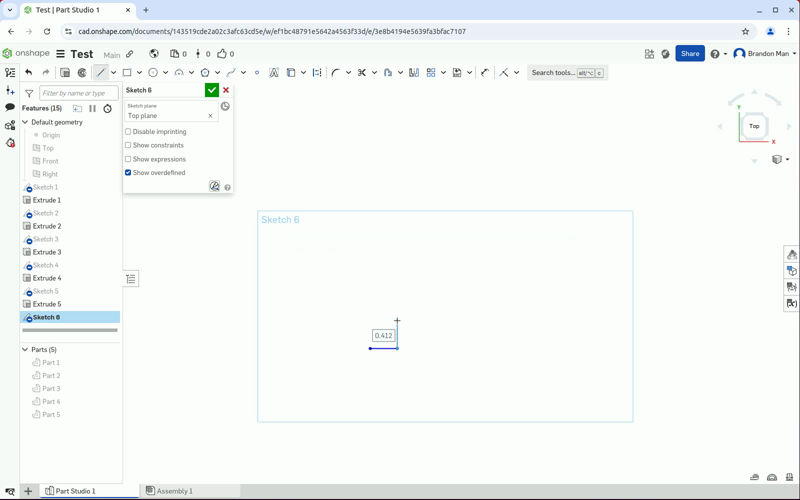
scroll(6)
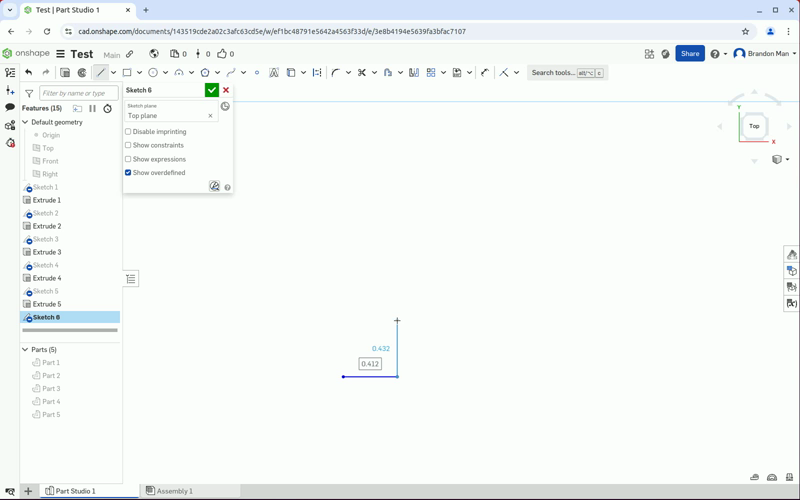
click(397, 320)
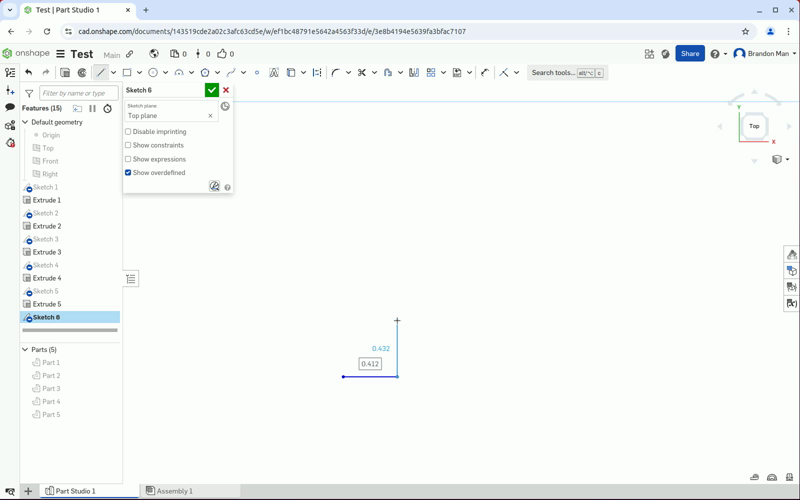
scroll(-6)
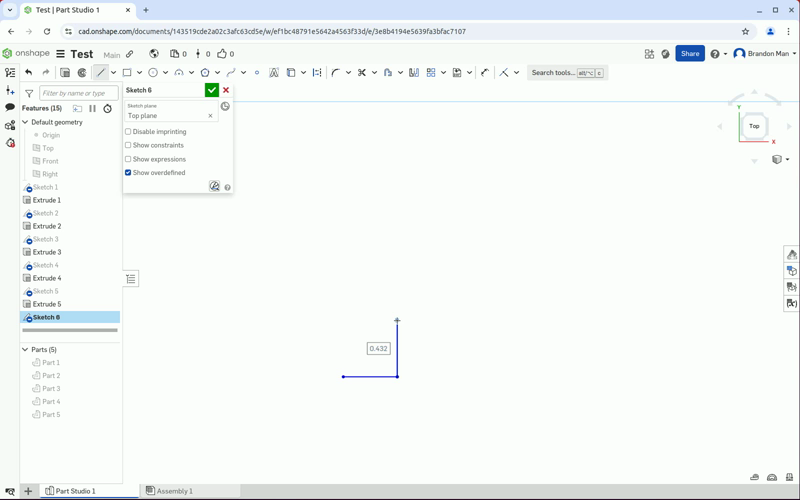
scroll(-6)
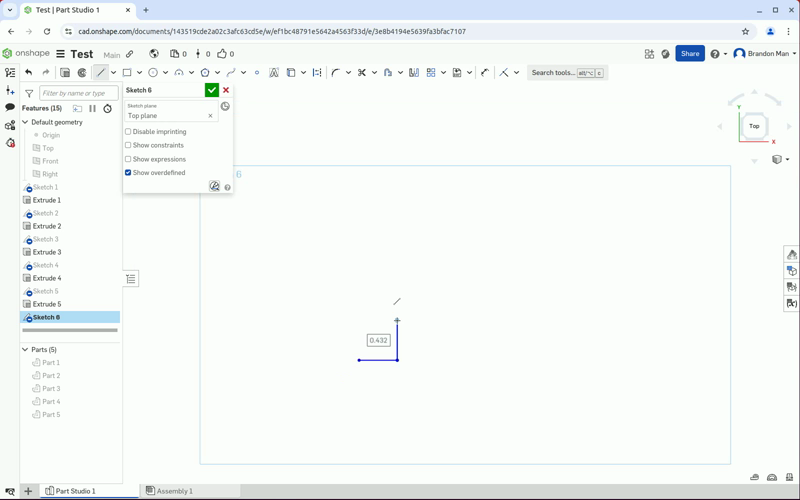
scroll(-6)
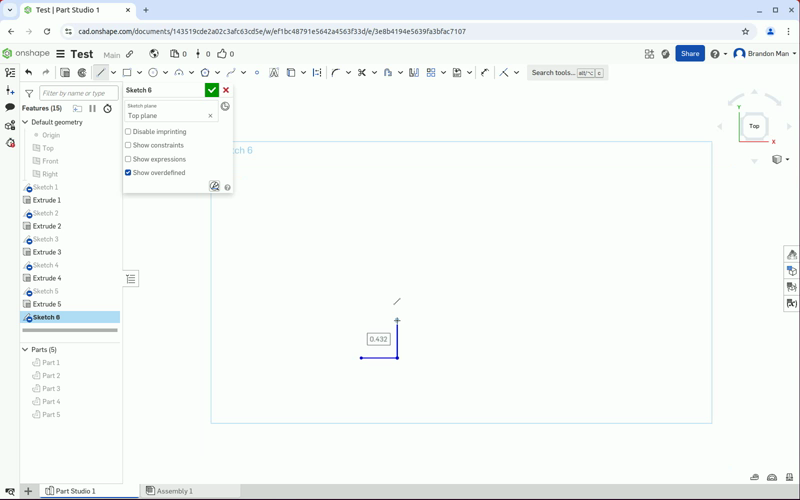
scroll(-6)
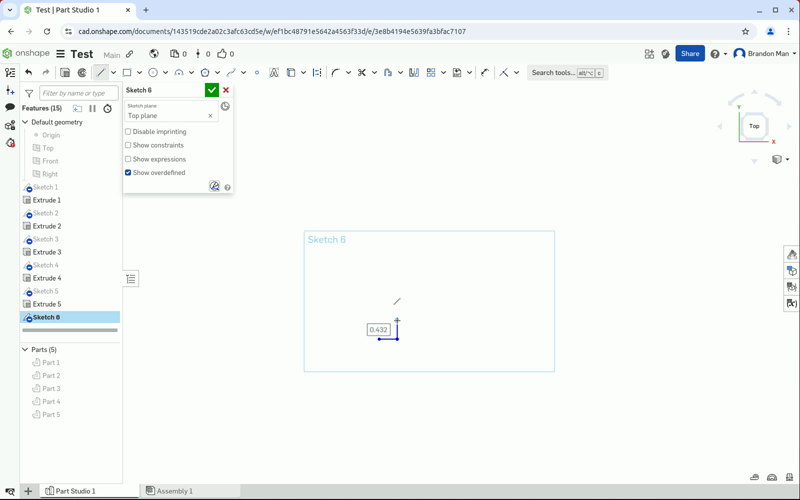
scroll(-6)
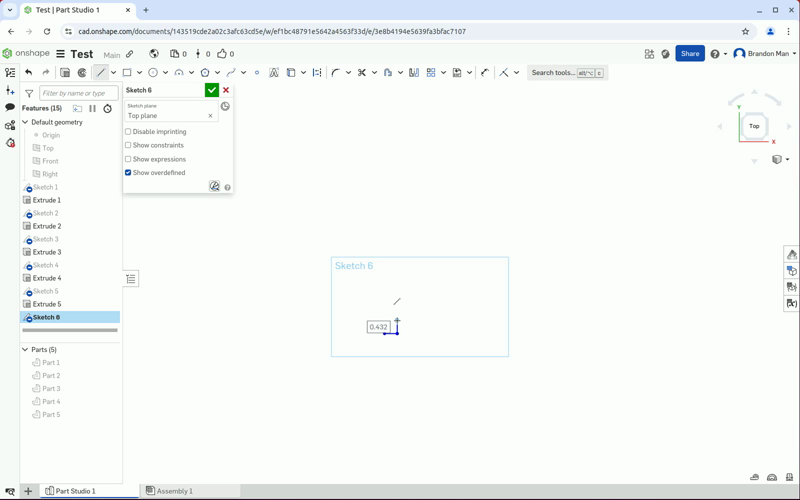
scroll(-6)
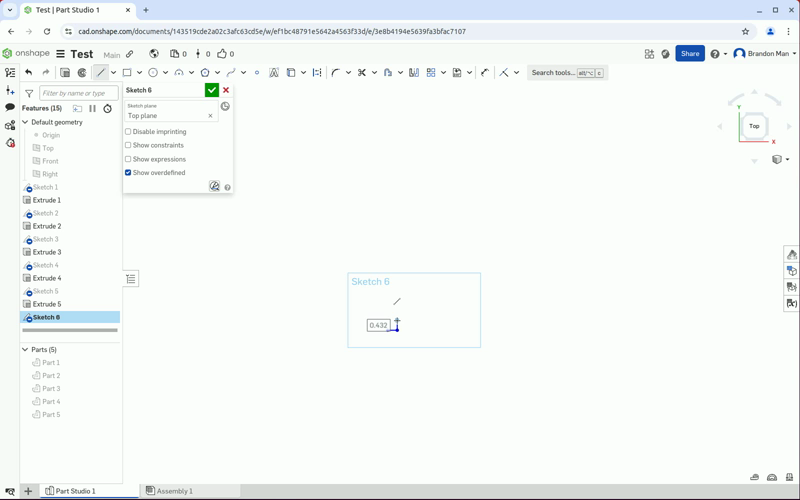
scroll(-6)
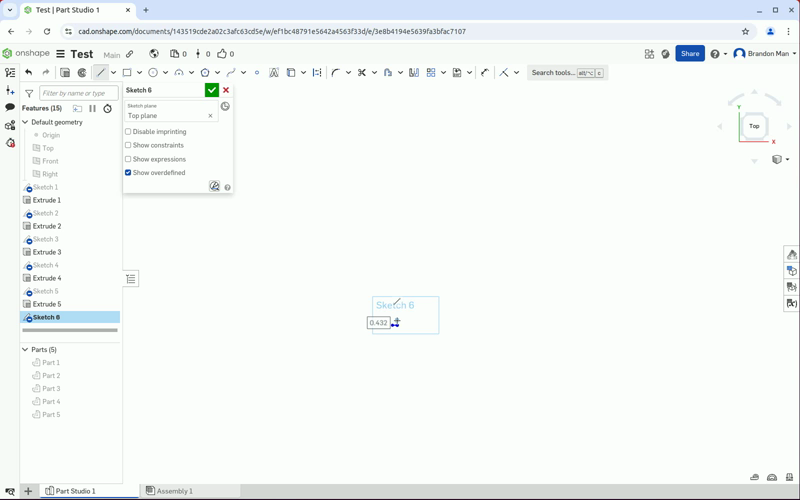
key_up(shift)
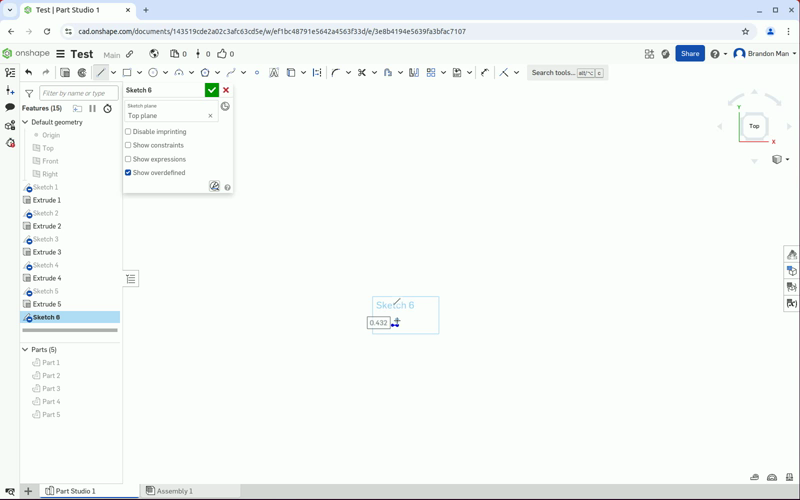
key_down(shift)
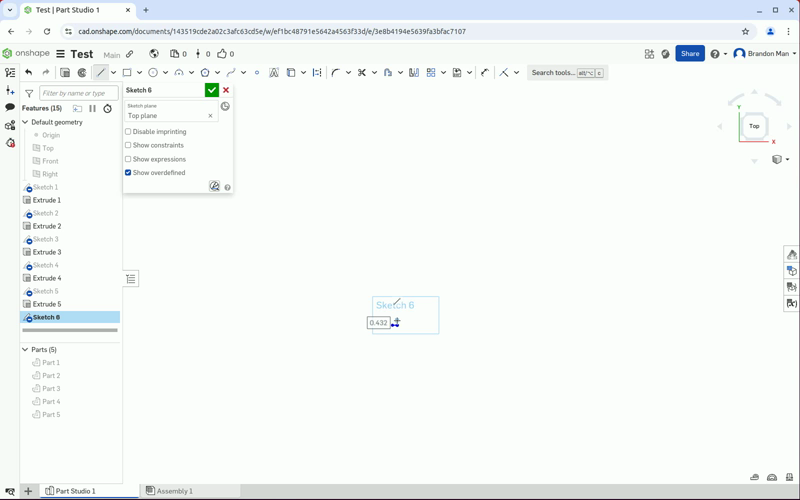
mouse_move(427, 320)
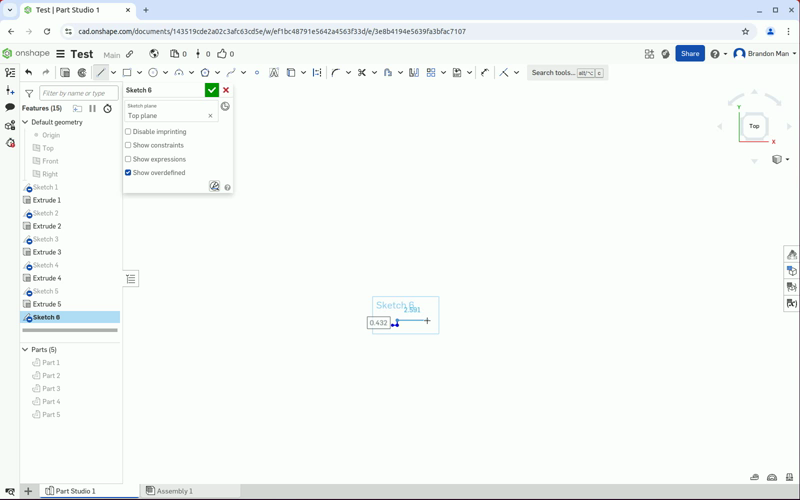
mouse_move(392, 320)
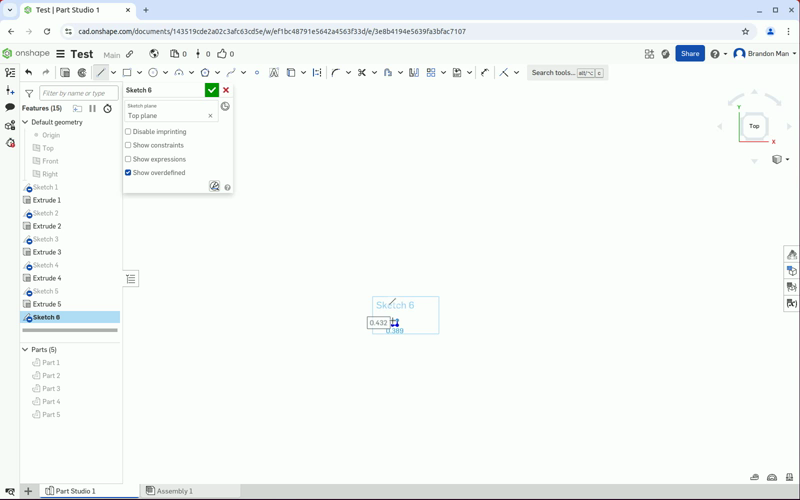
scroll(6)
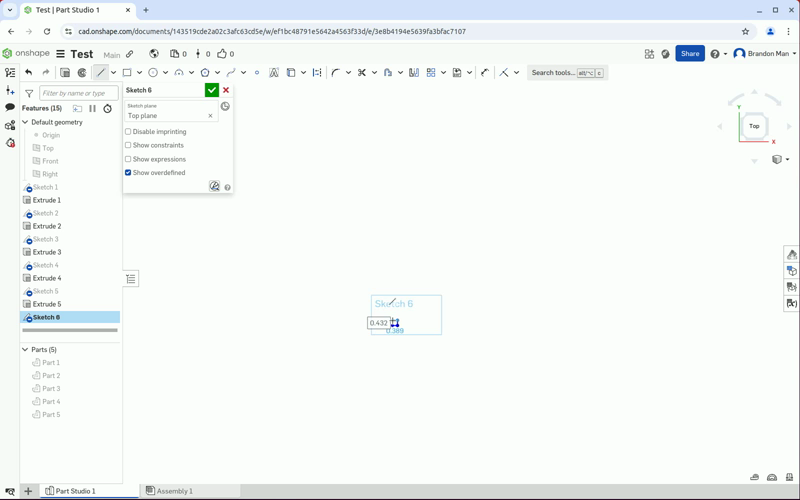
scroll(6)
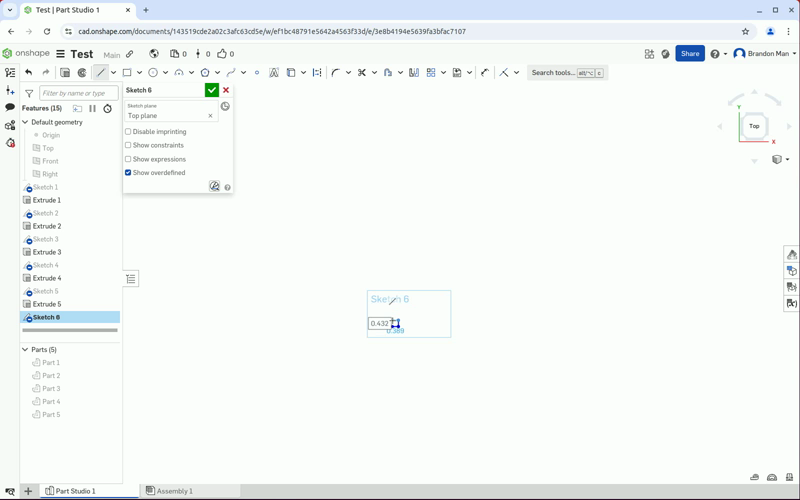
scroll(6)
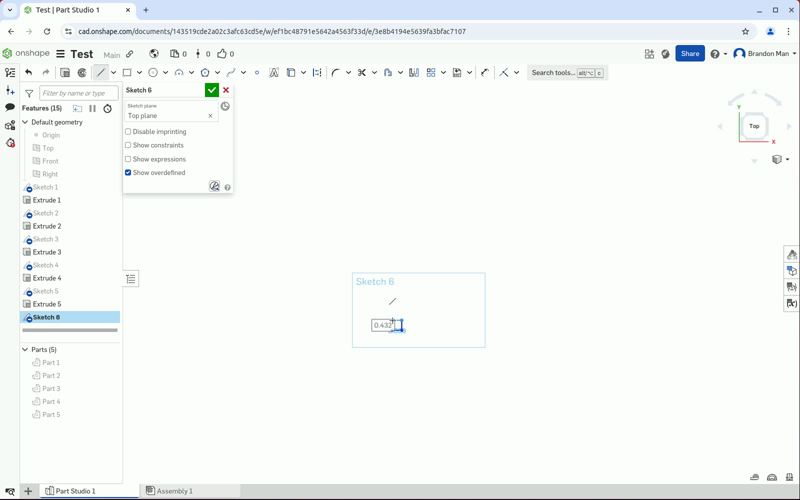
scroll(6)
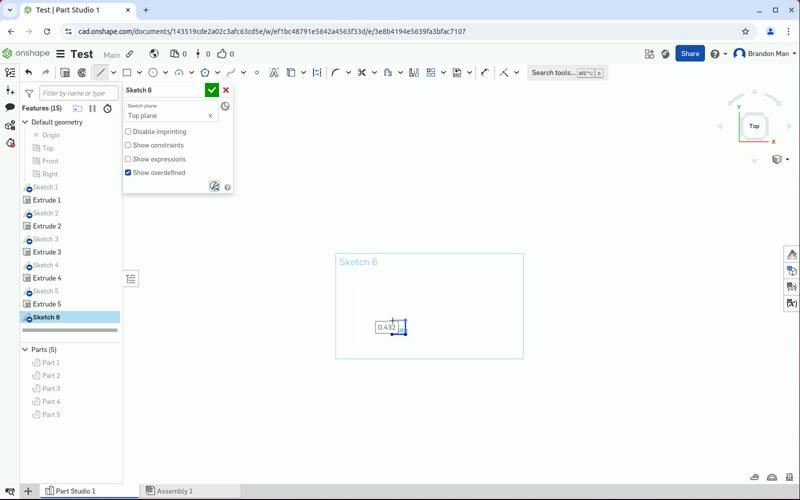
scroll(6)
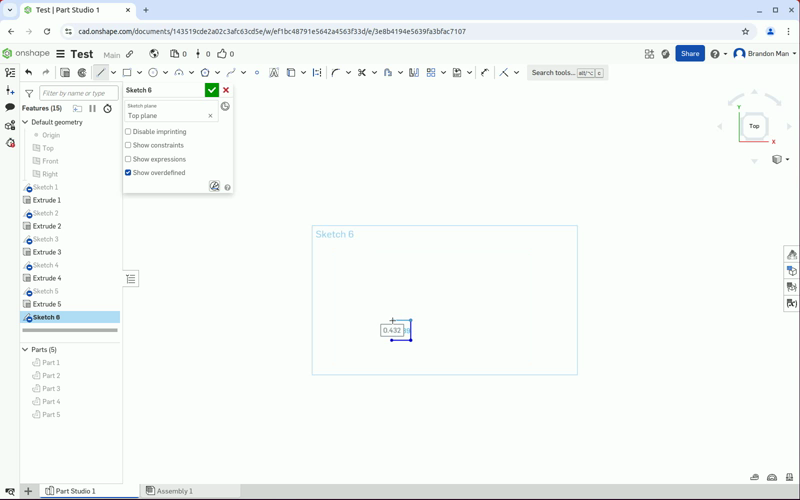
scroll(6)
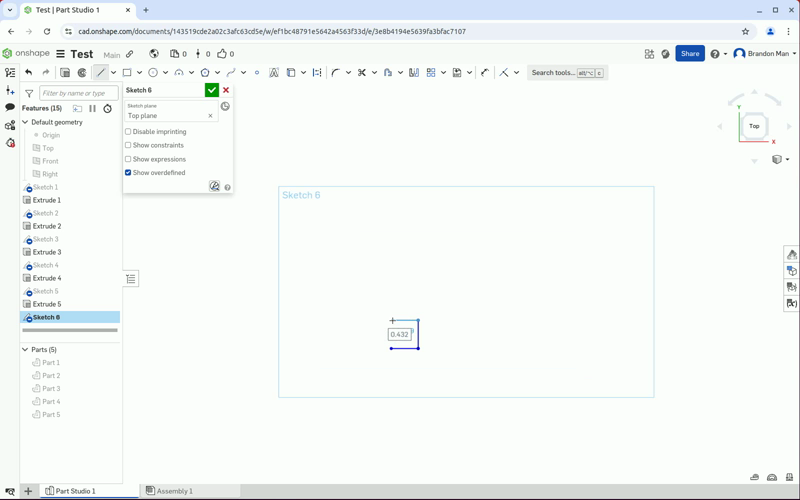
scroll(6)
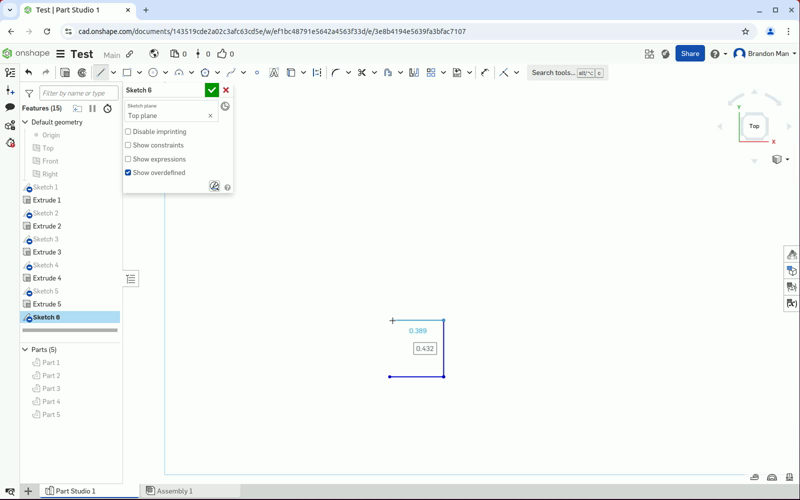
click(392, 320)
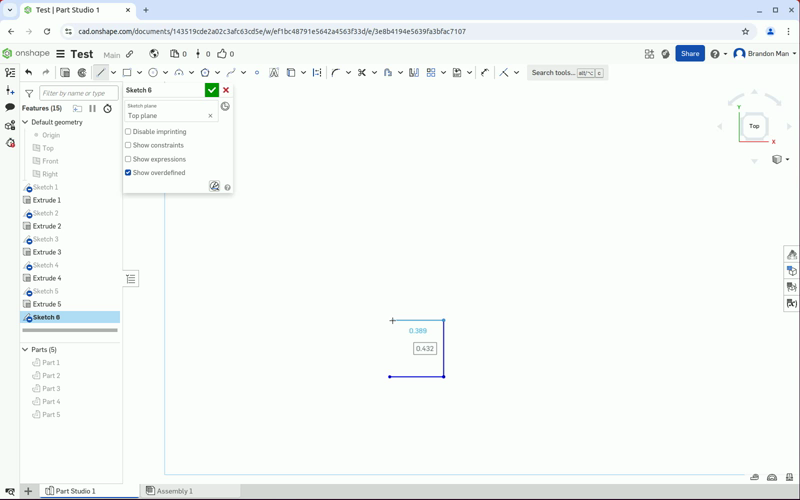
scroll(-6)
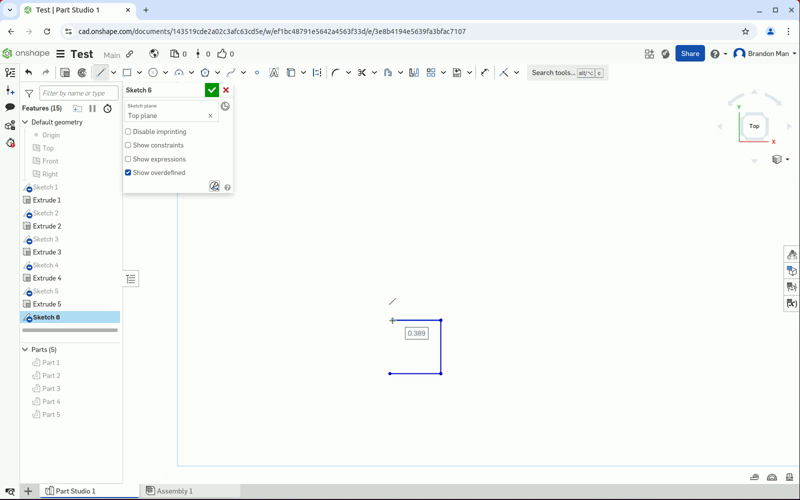
scroll(-6)
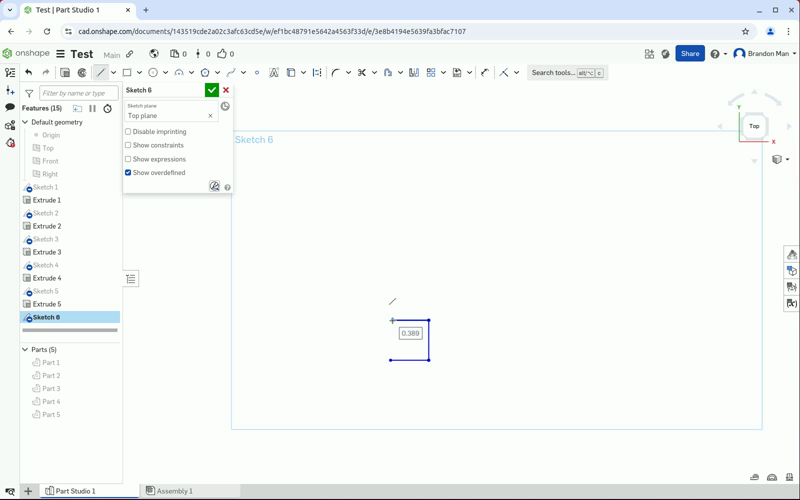
scroll(-6)
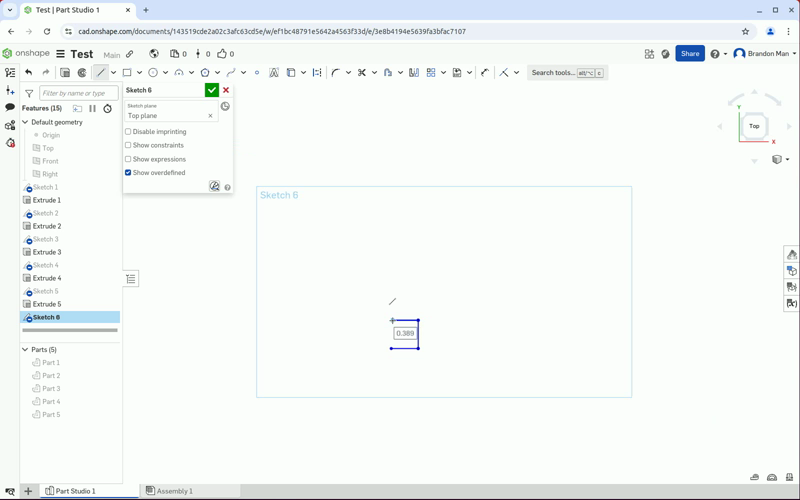
scroll(-6)
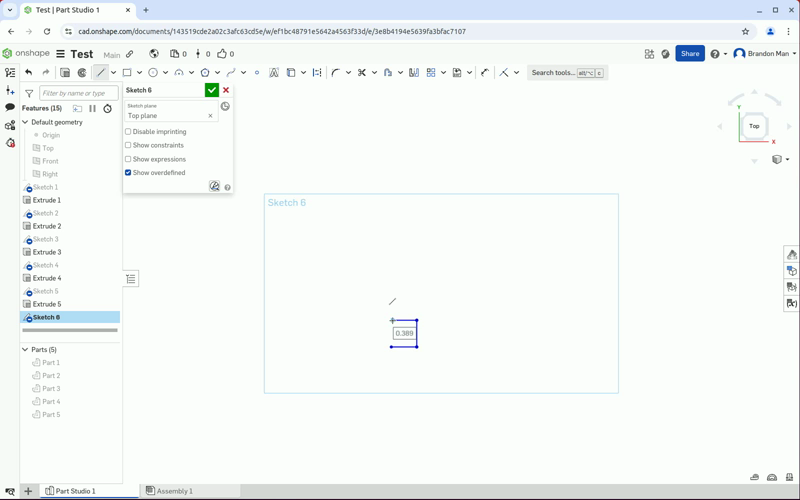
scroll(-6)
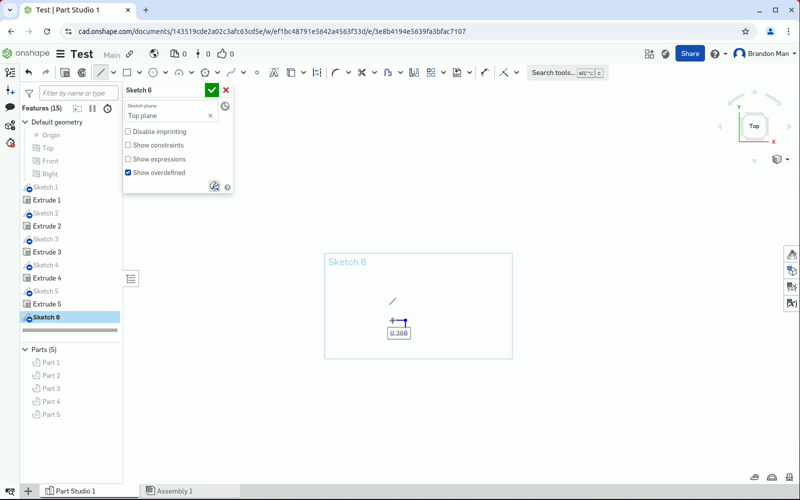
scroll(-6)
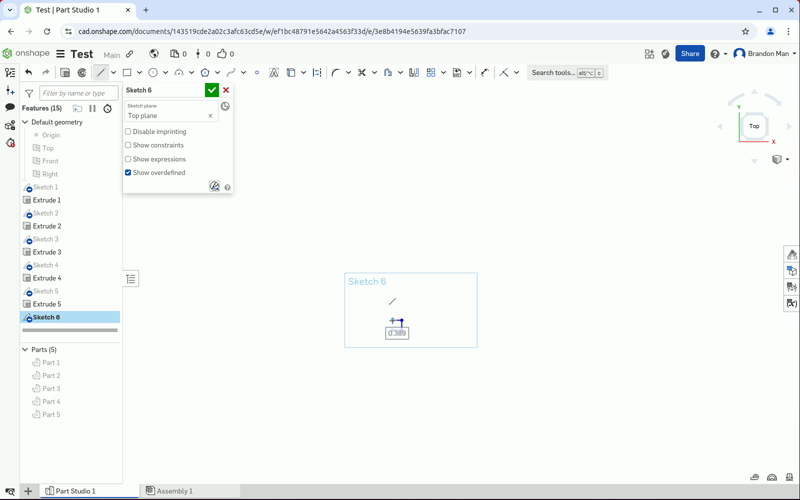
scroll(-6)
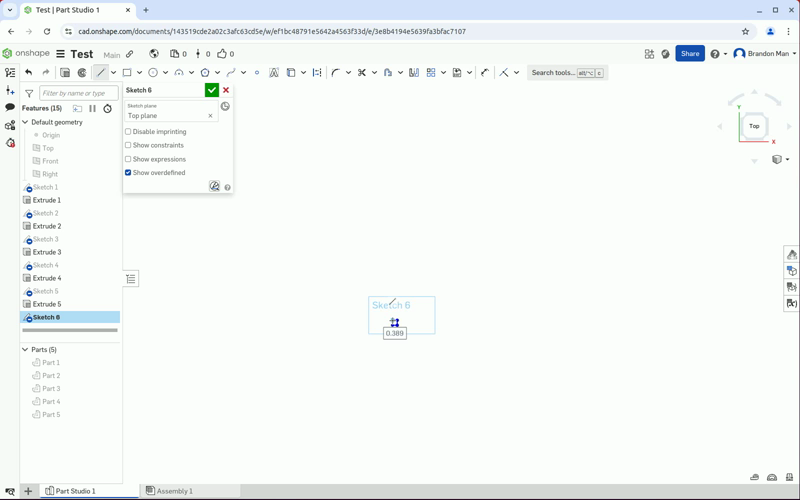
key_up(shift)
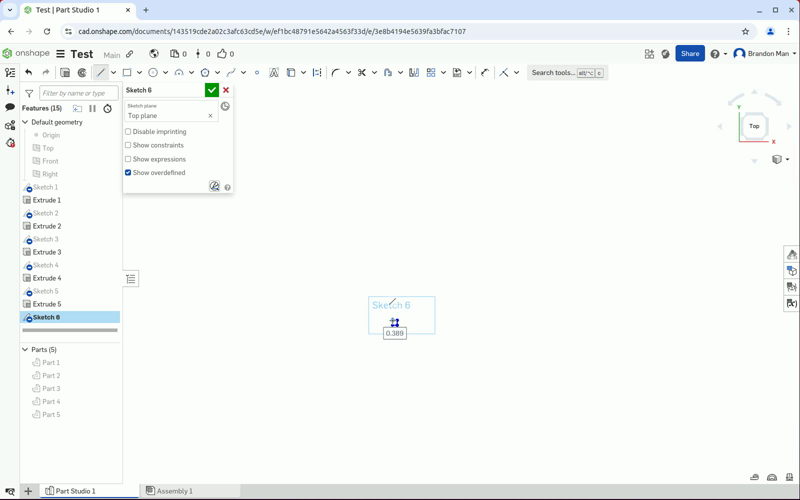
mouse_move(422, 320)
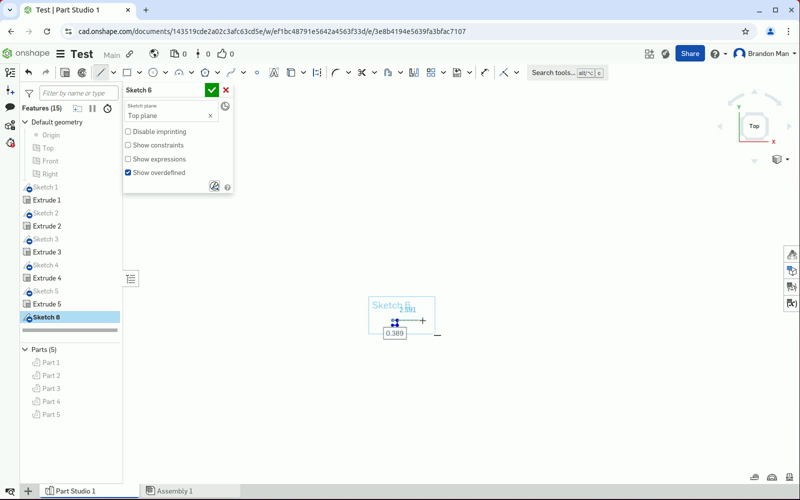
key_down(shift)
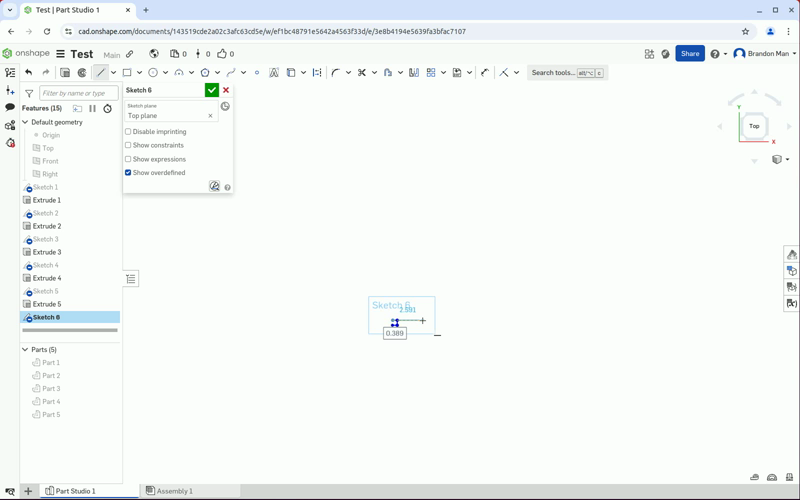
mouse_move(392, 325)
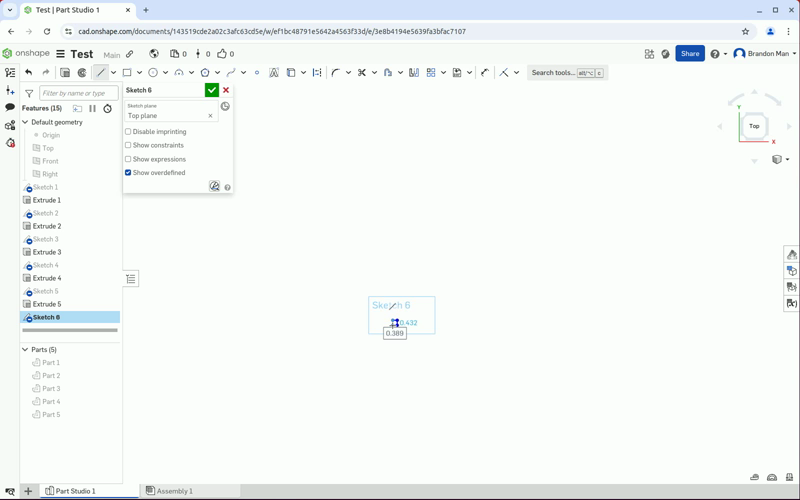
scroll(6)
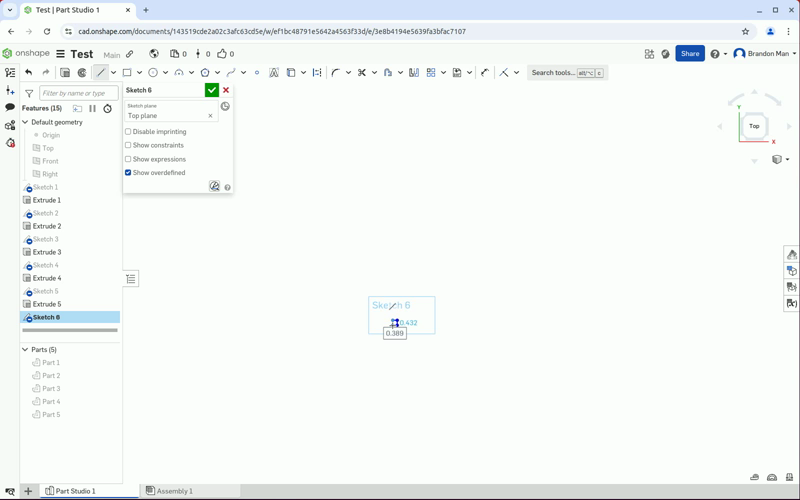
scroll(6)
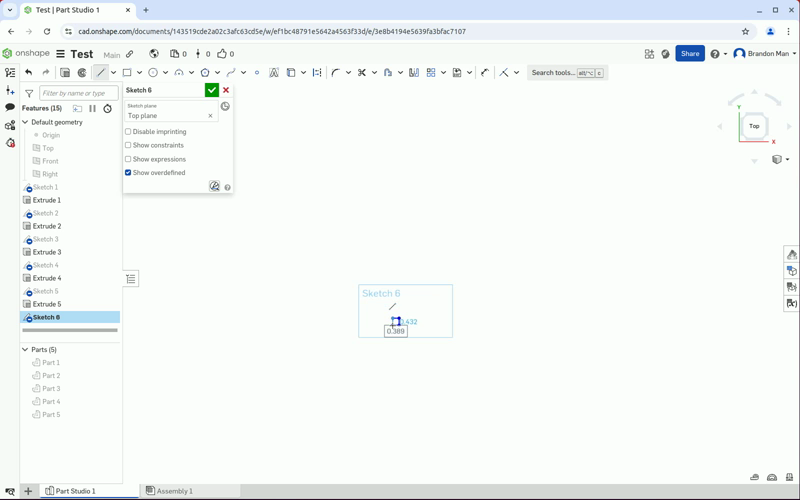
scroll(6)
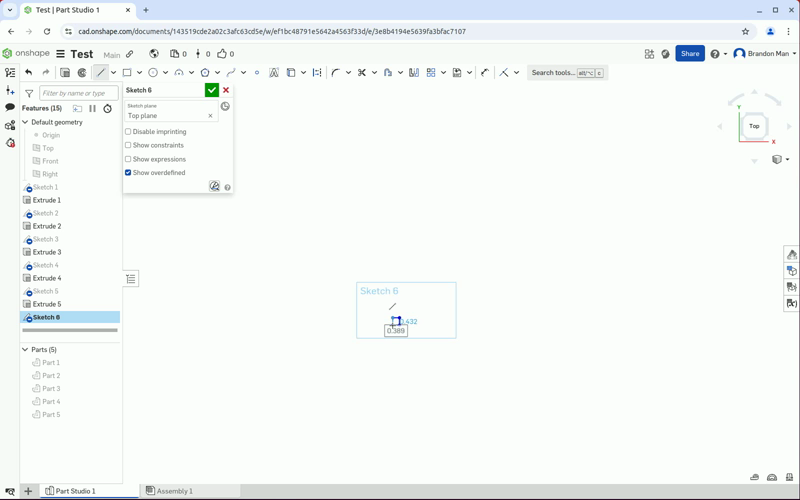
scroll(6)
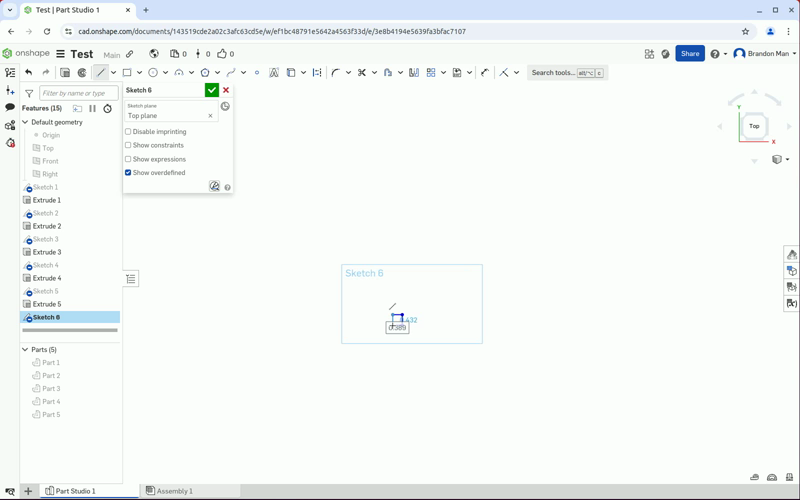
scroll(6)
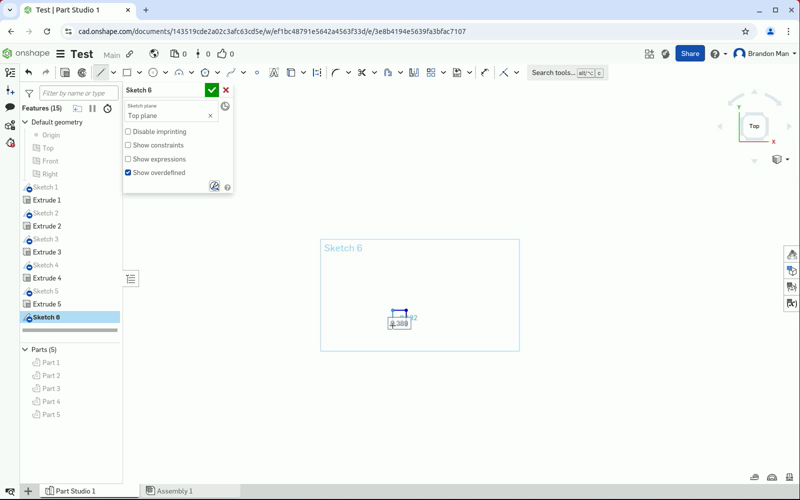
scroll(6)
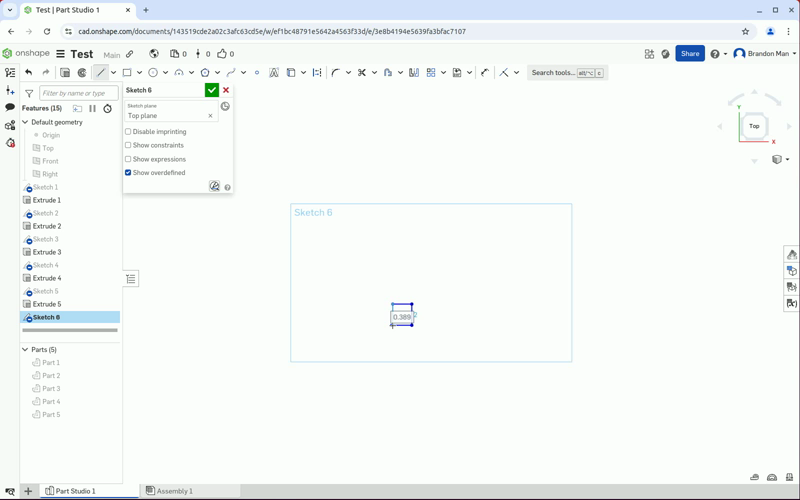
scroll(6)
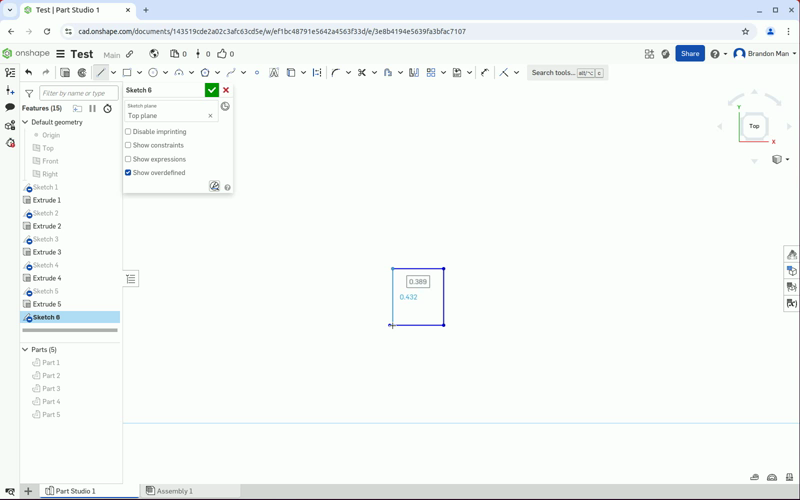
key_up(shift)
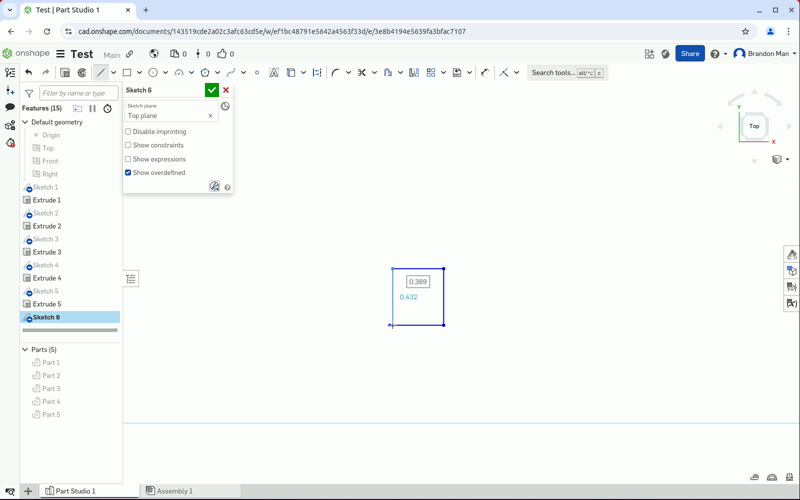
click(392, 325)
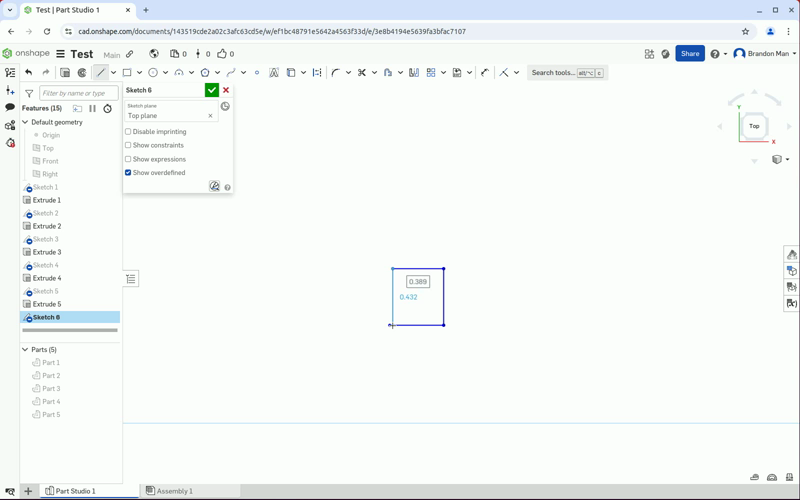
scroll(-6)
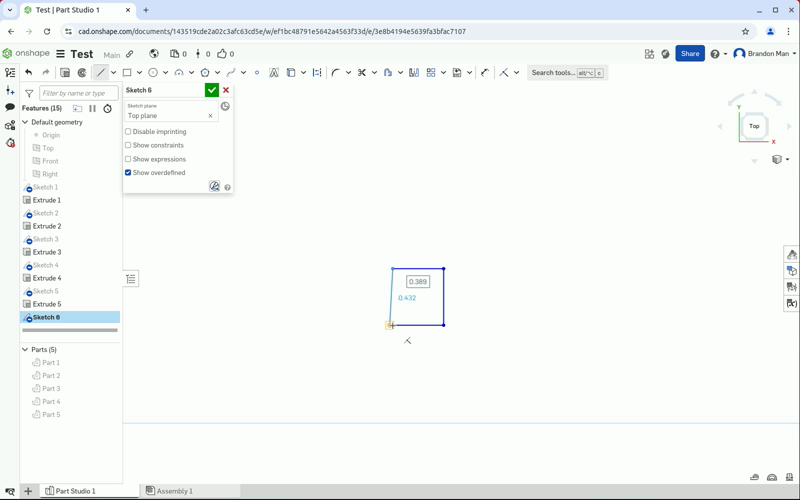
scroll(-6)
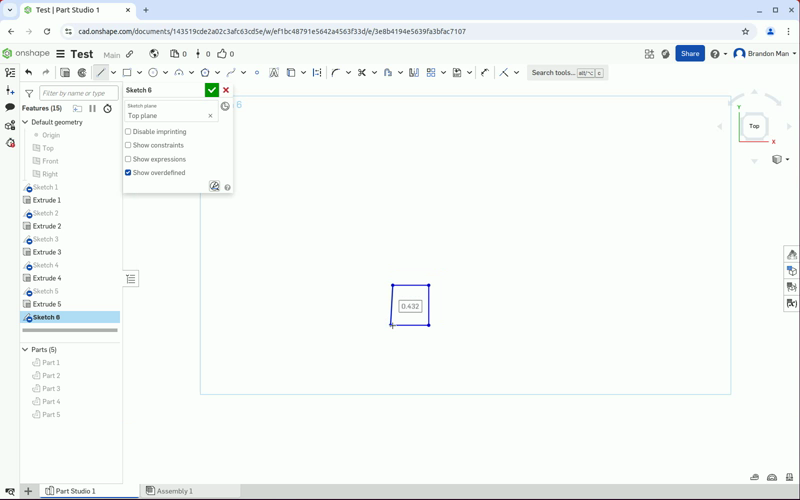
scroll(-6)
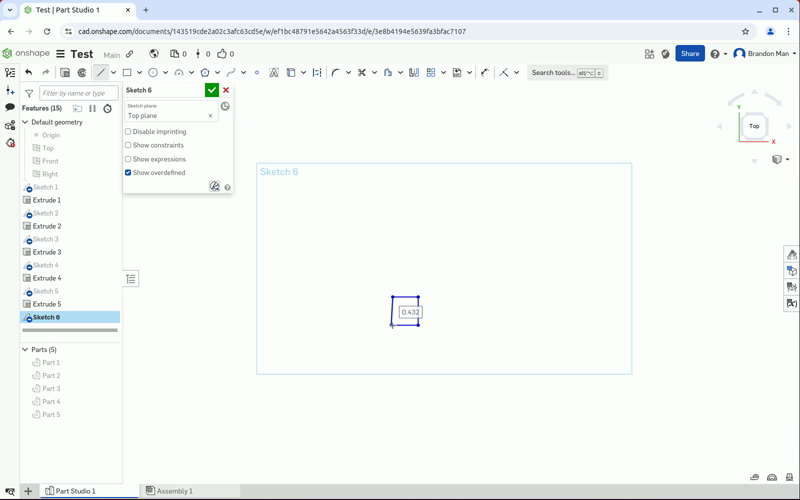
scroll(-6)
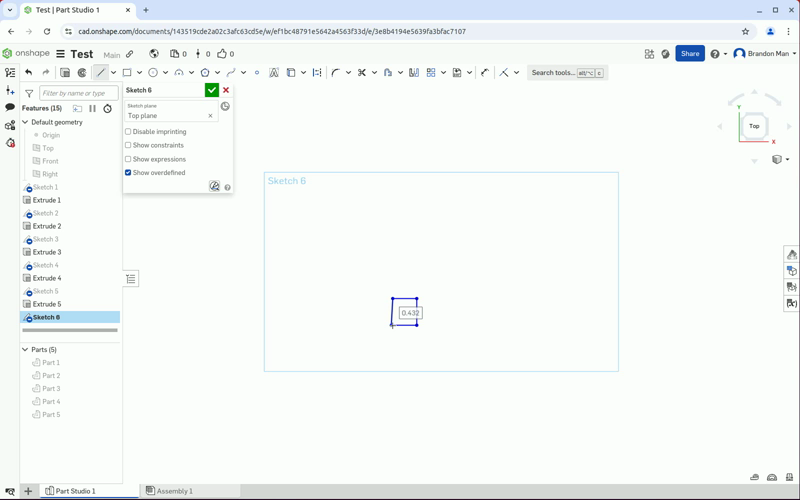
scroll(-6)
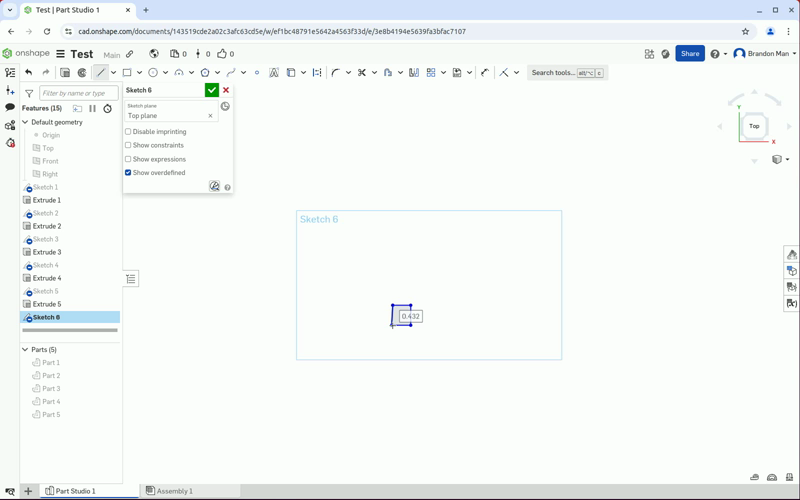
scroll(-6)
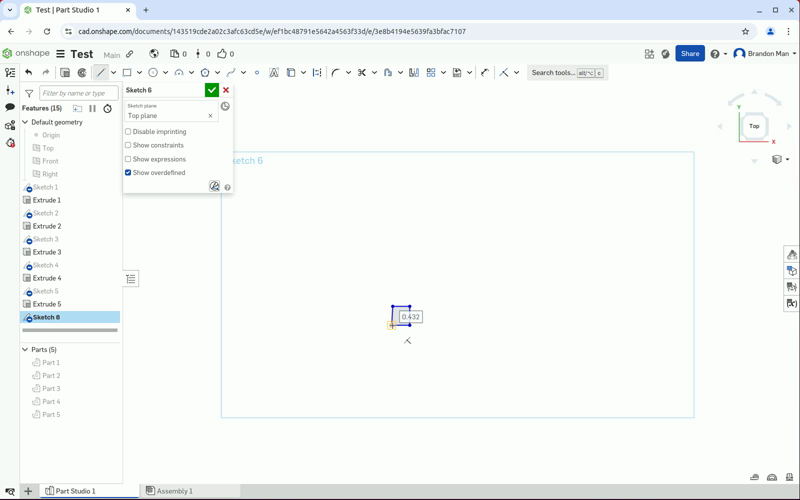
scroll(-6)
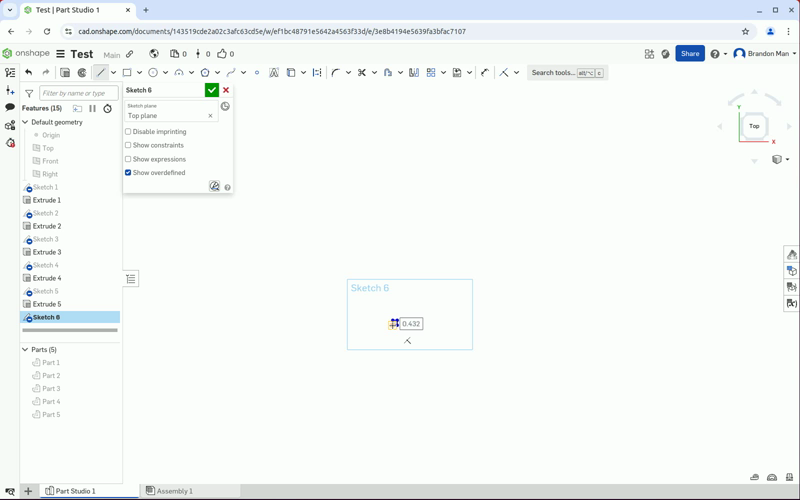
key(esc)
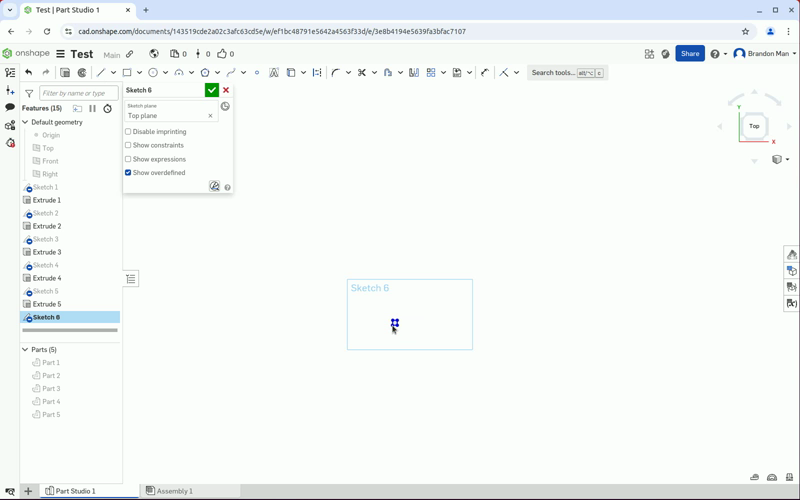
mouse_move(393, 324)
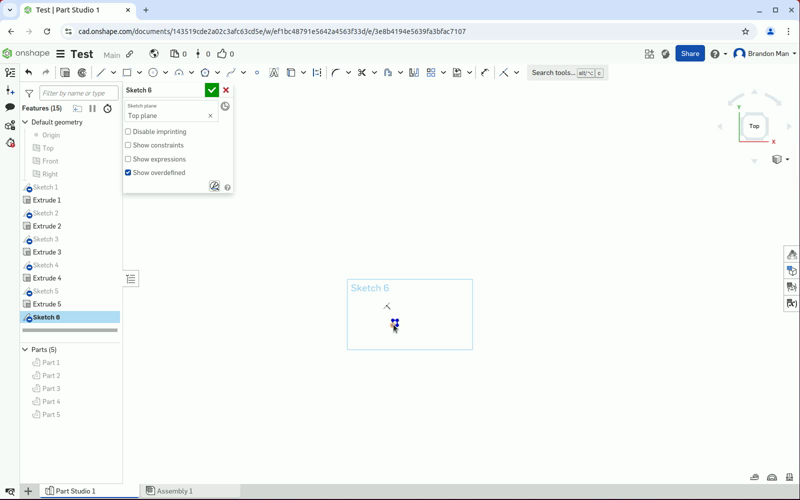
scroll(6)
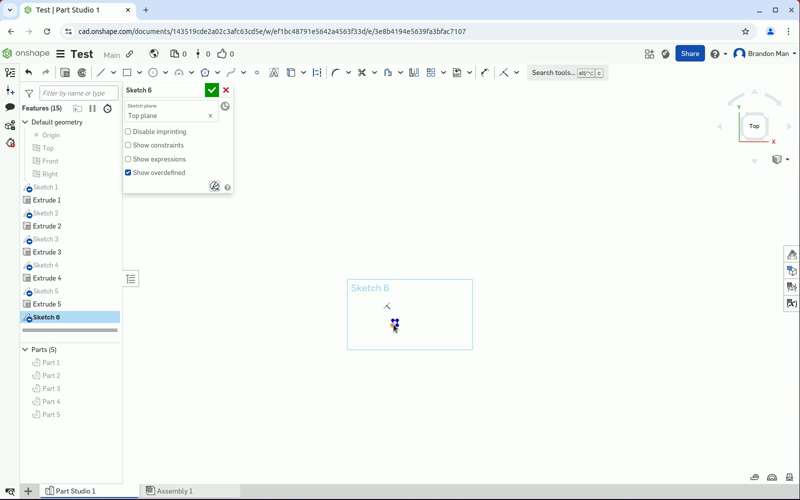
scroll(6)
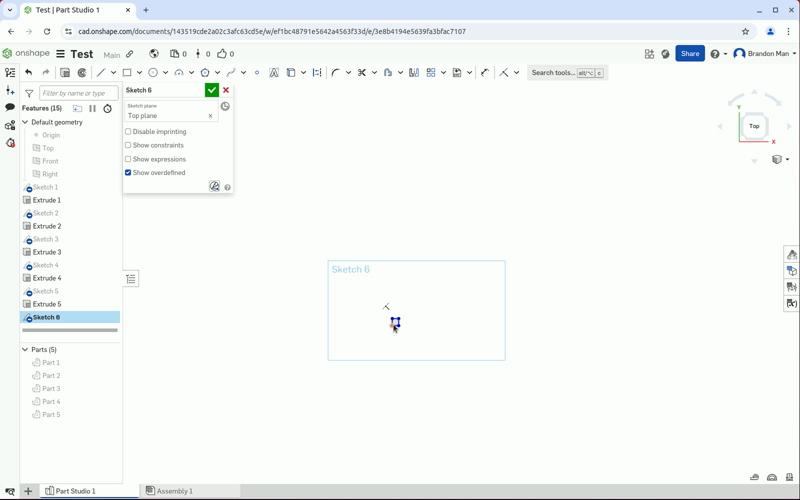
scroll(6)
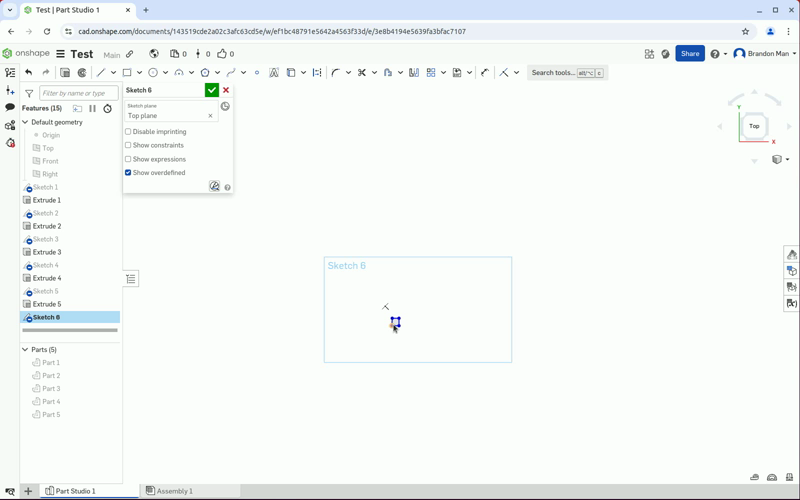
scroll(6)
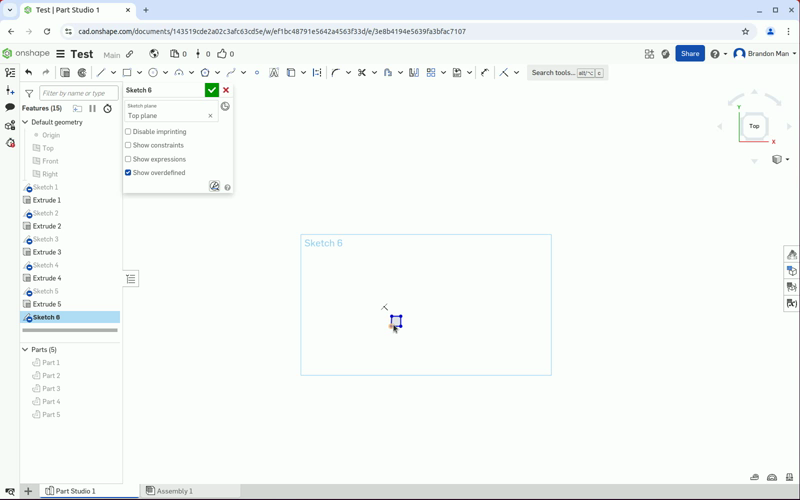
scroll(6)
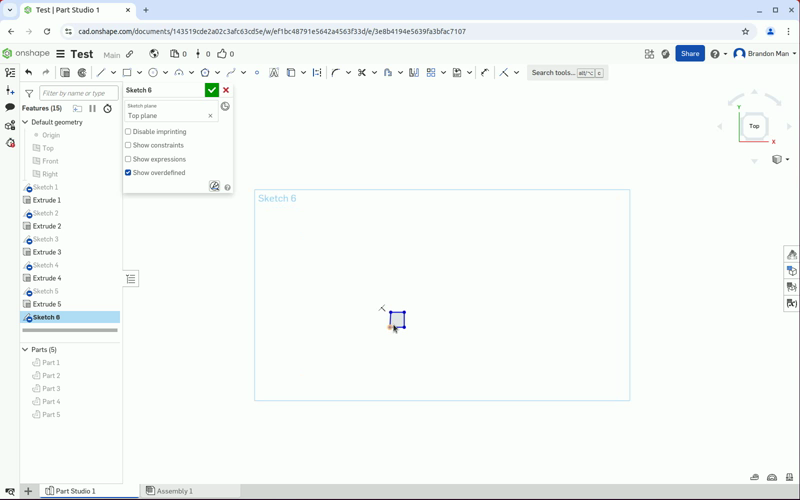
scroll(6)
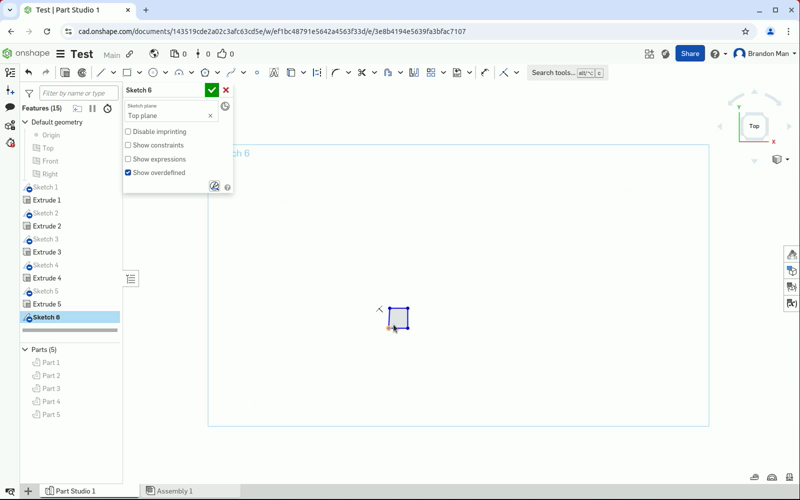
scroll(6)
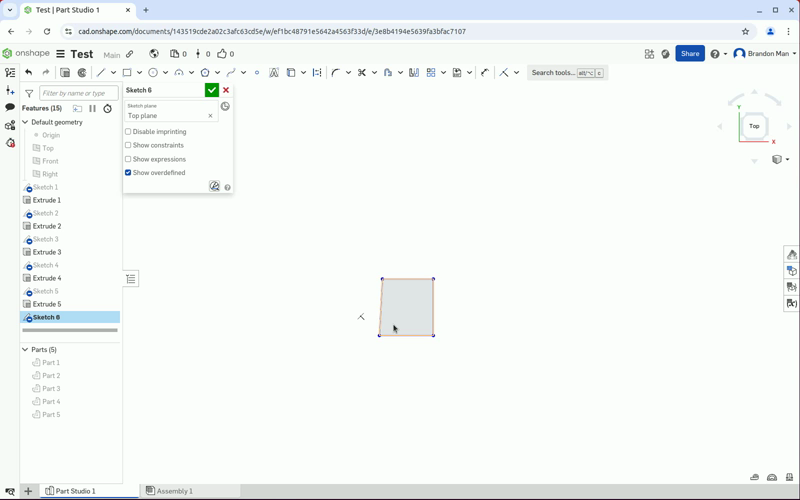
click(393, 324)
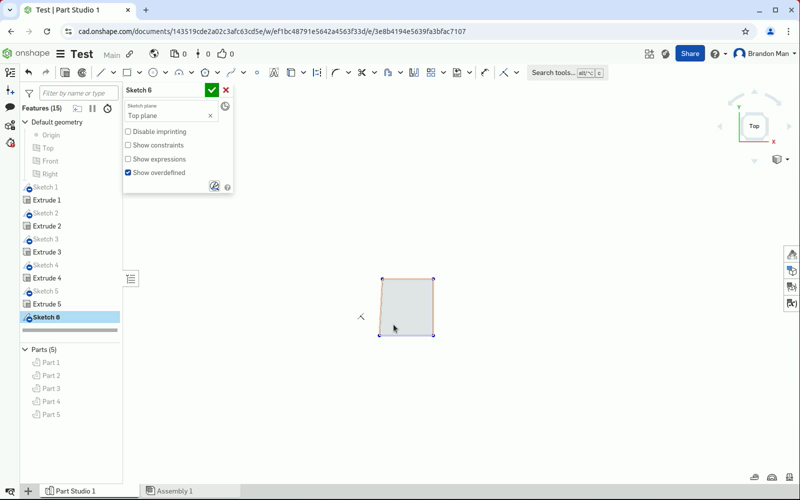
scroll(-6)
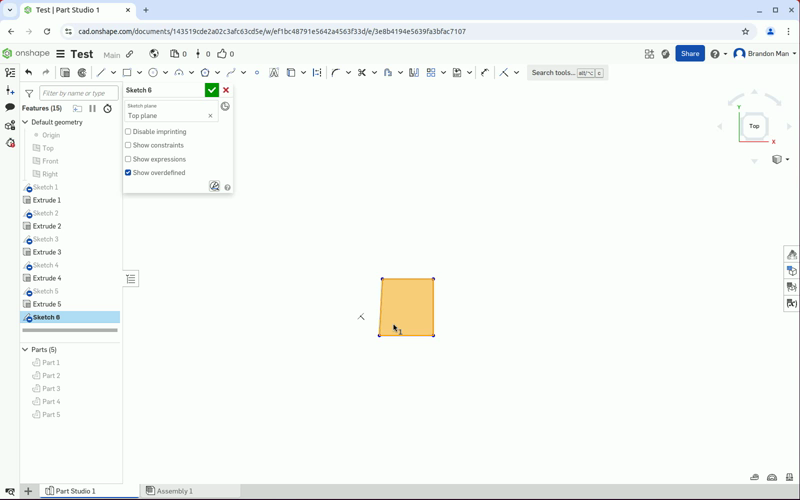
scroll(-6)
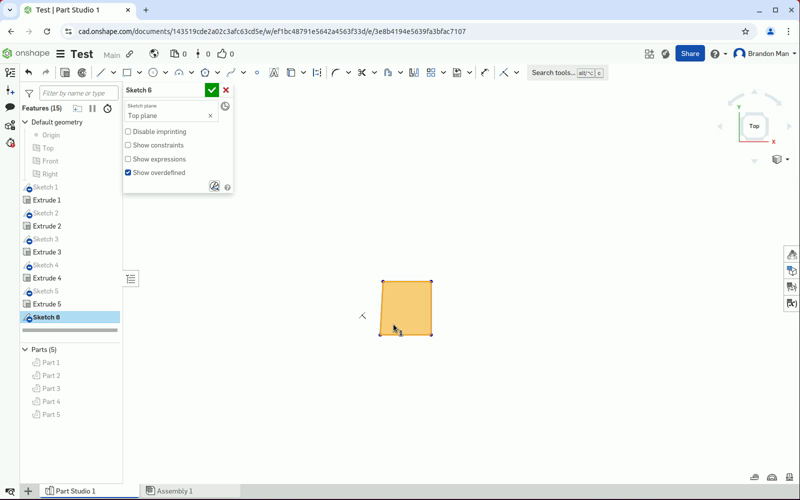
scroll(-6)
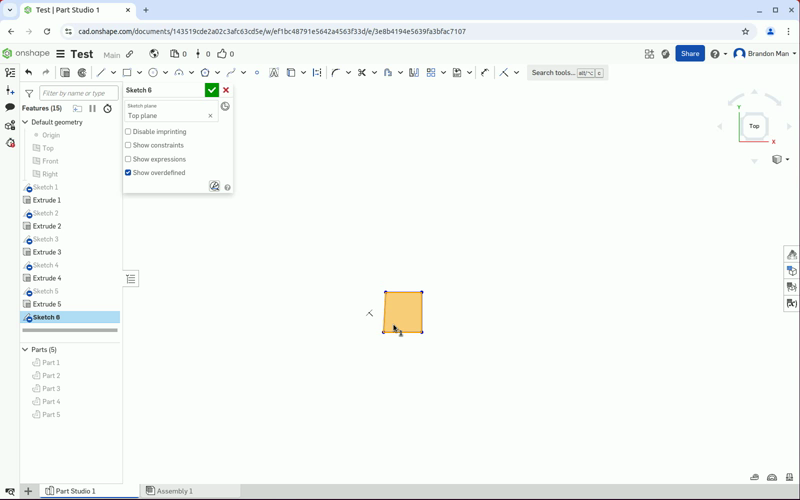
scroll(-6)
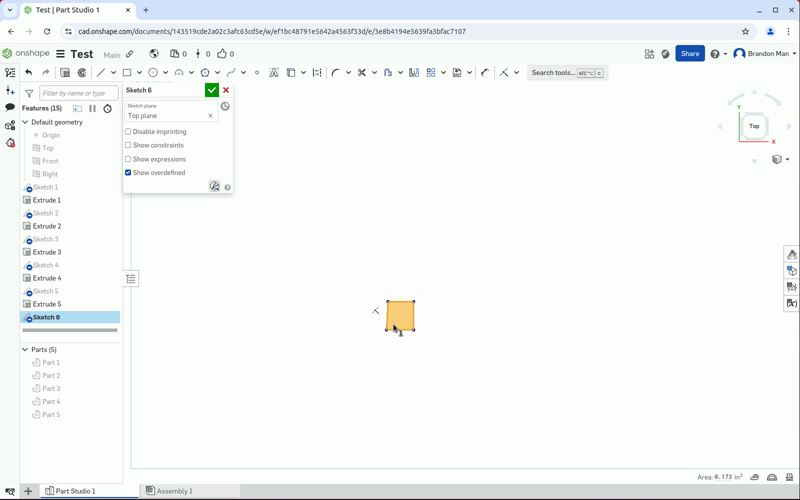
scroll(-6)
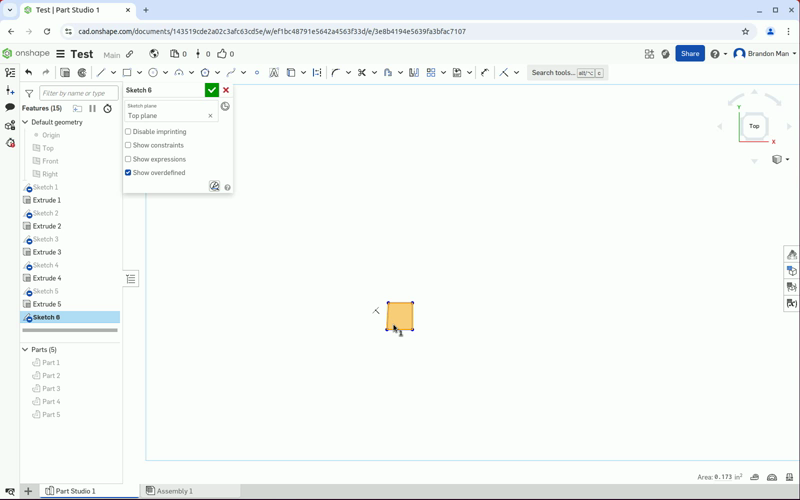
scroll(-6)
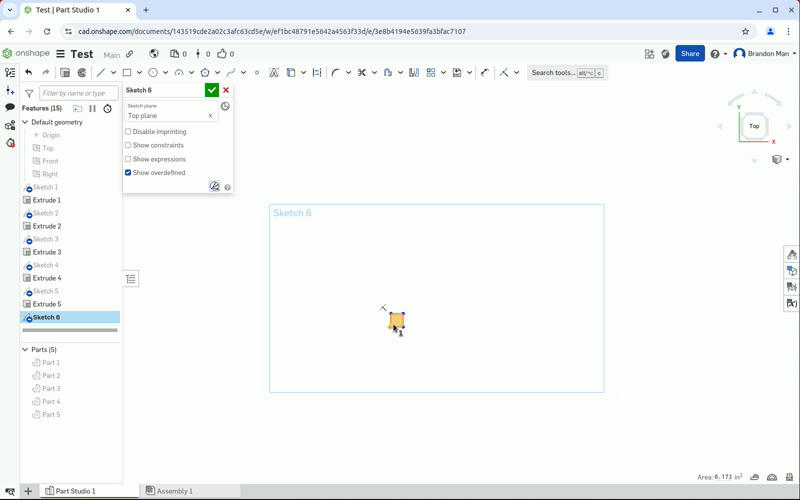
scroll(-6)
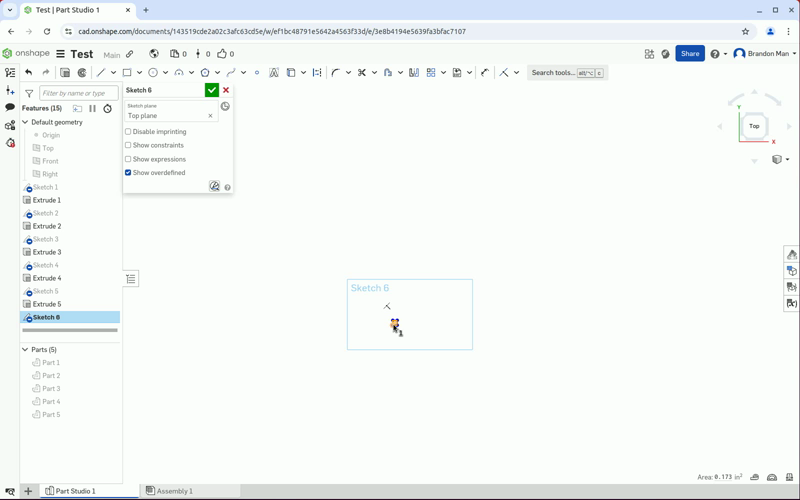
mouse_move(73, 352)
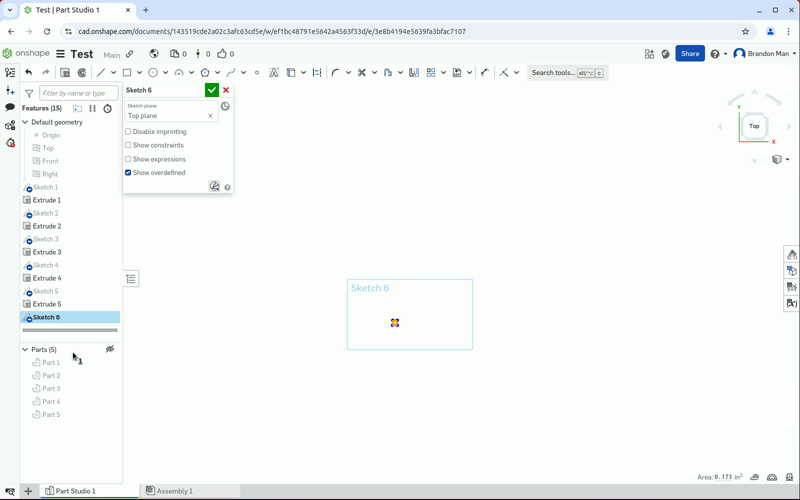
key(shift+y)
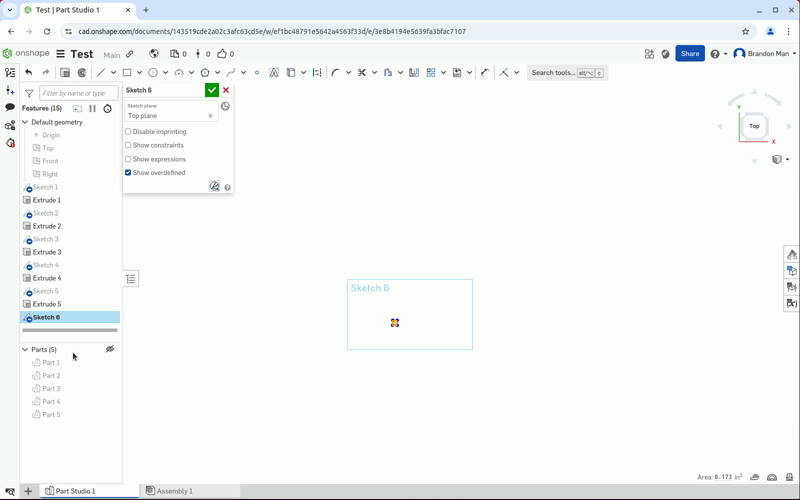
key(shift+e)
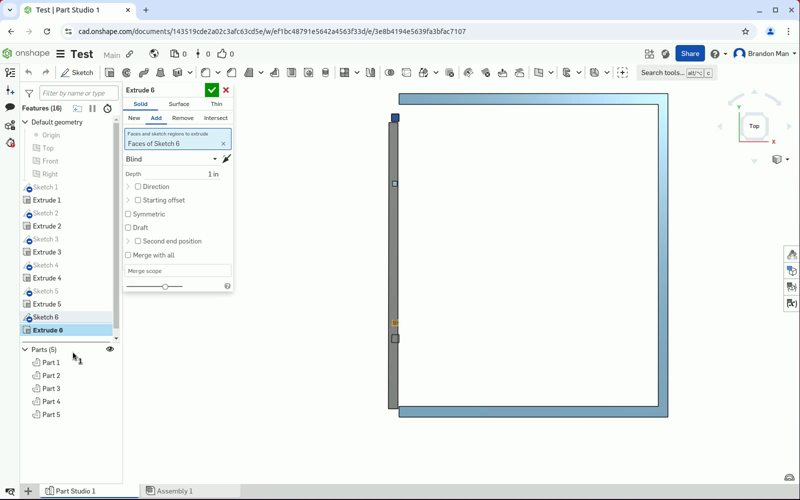
mouse_move(143, 106)
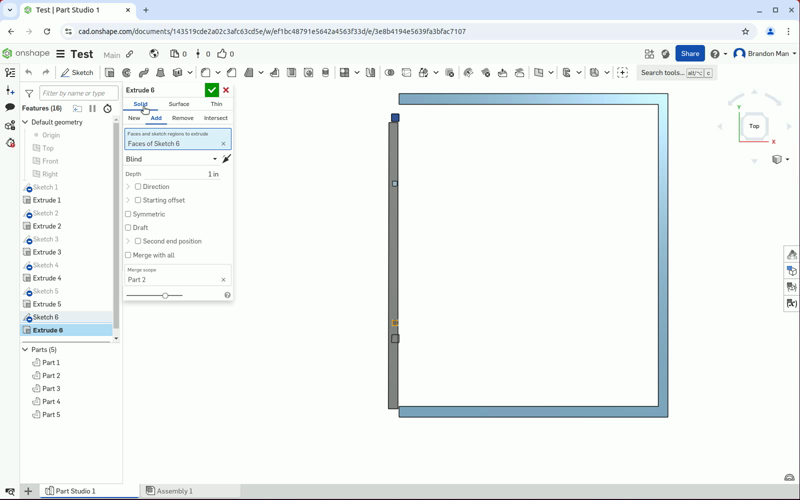
click(143, 106)
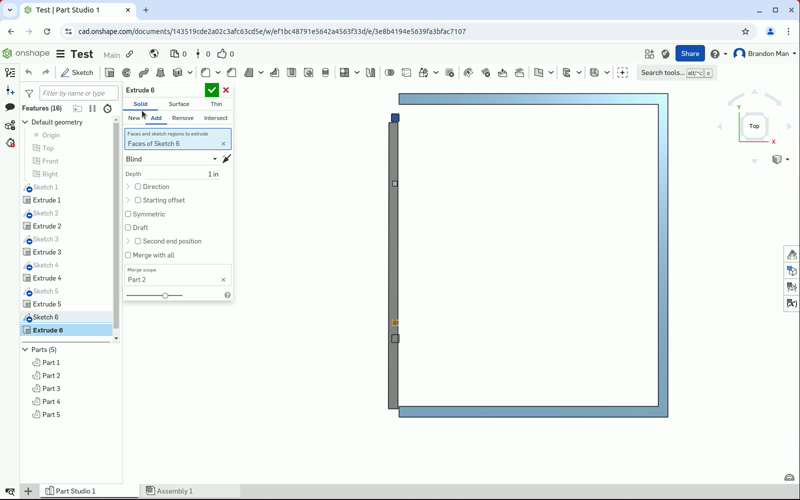
mouse_move(137, 120)
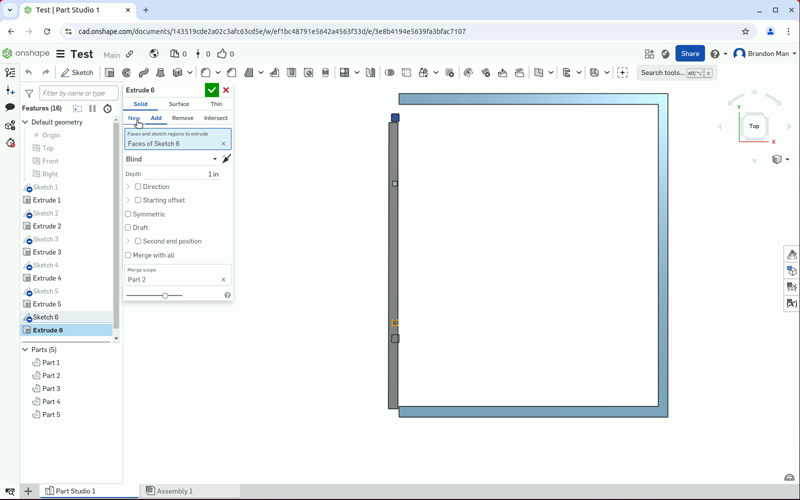
click(137, 120)
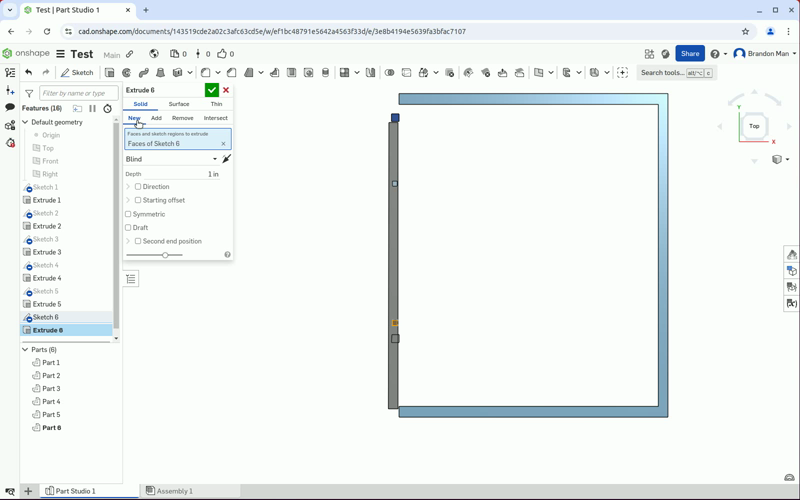
key(tab, 4)
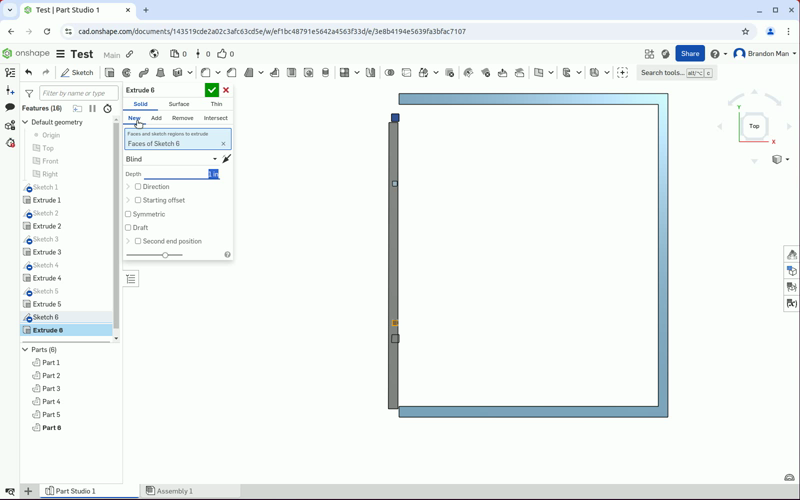
text(23.108)
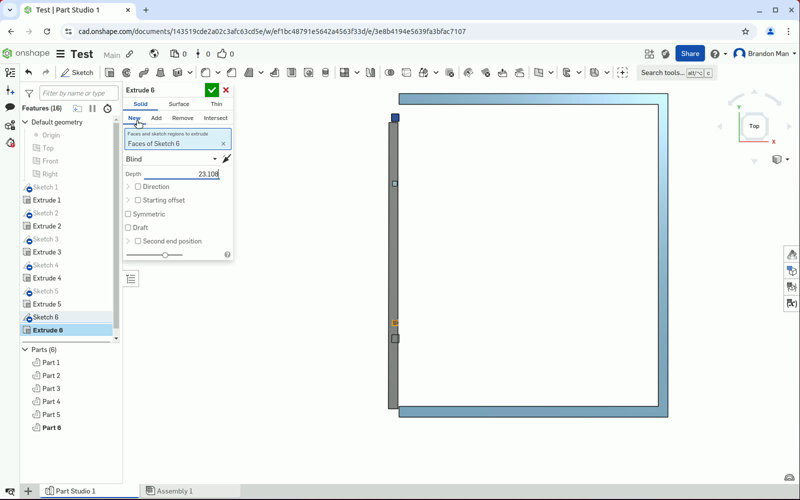
key(enter)
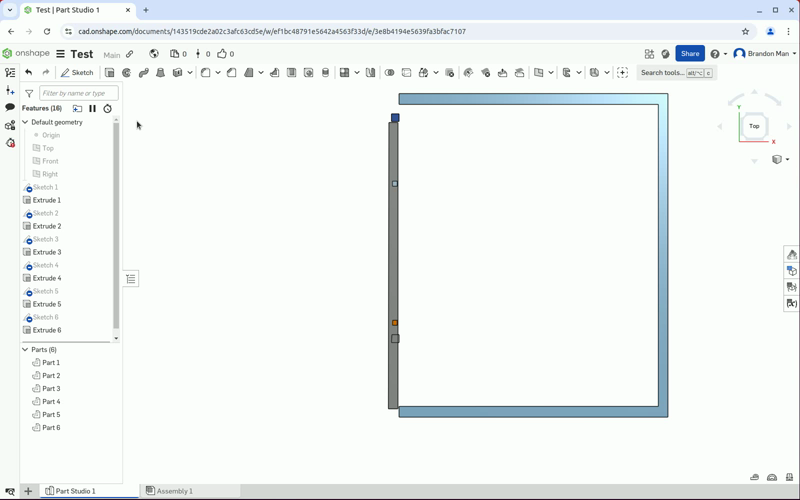
key(shift+h)
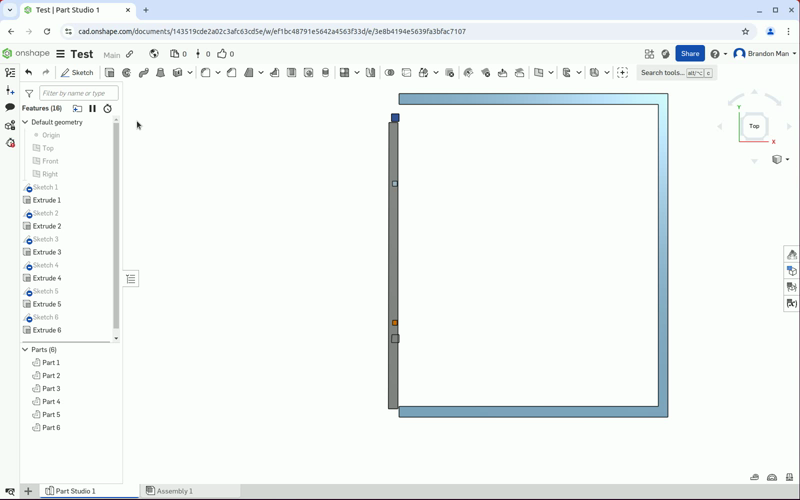
key(shift+h)
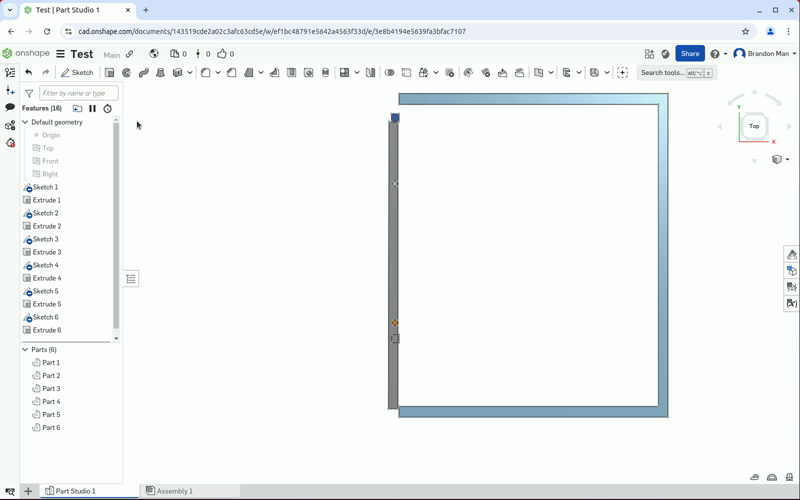
key(shift+7)
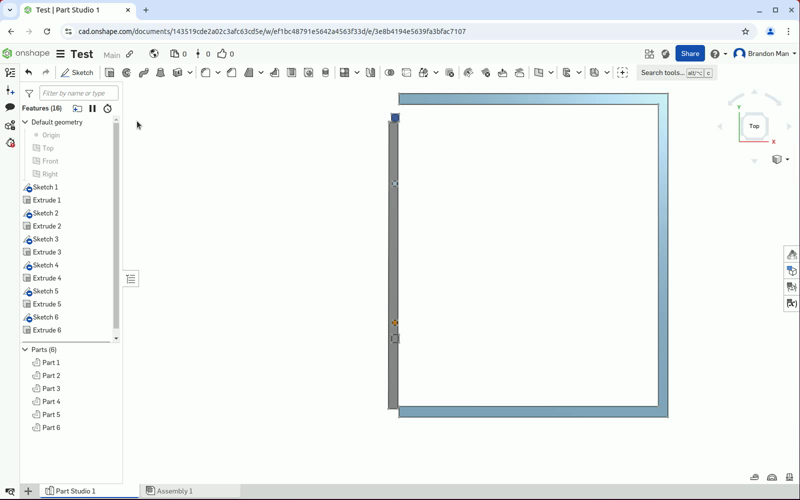
key(up, 3)
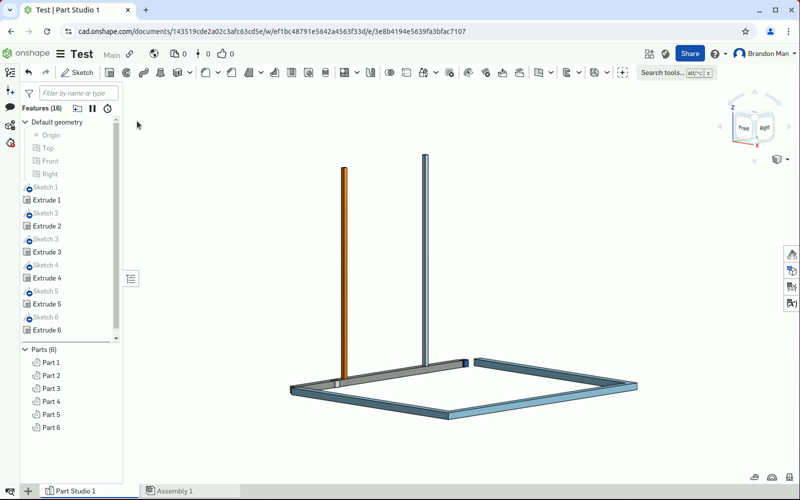
key(left, 3)
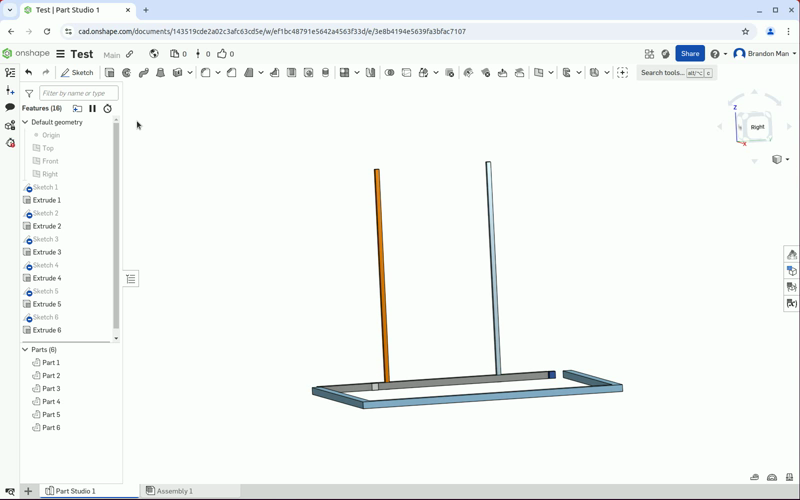
key(right, 3)
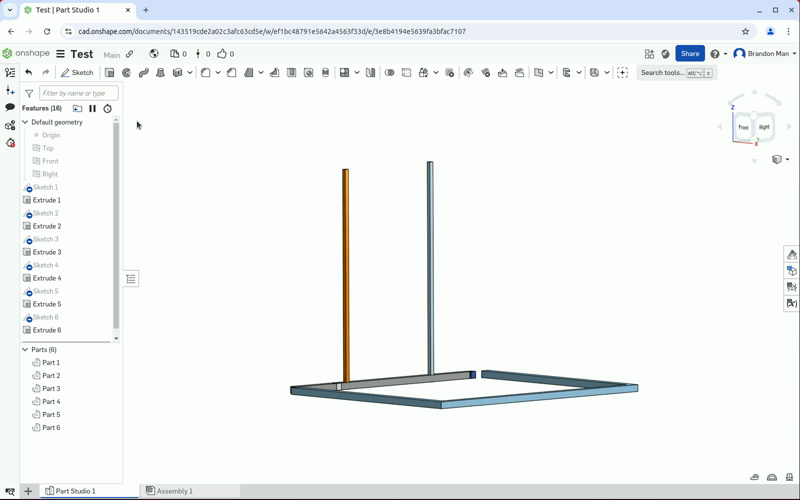
key(down, 3)
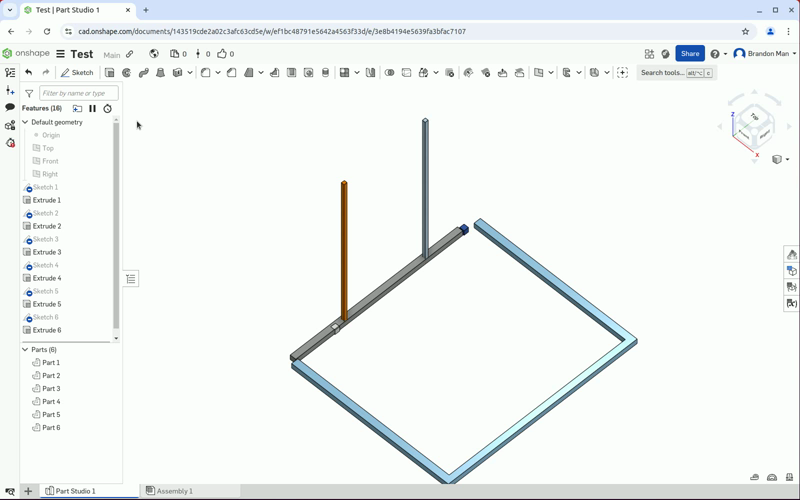
mouse_move(69, 189)
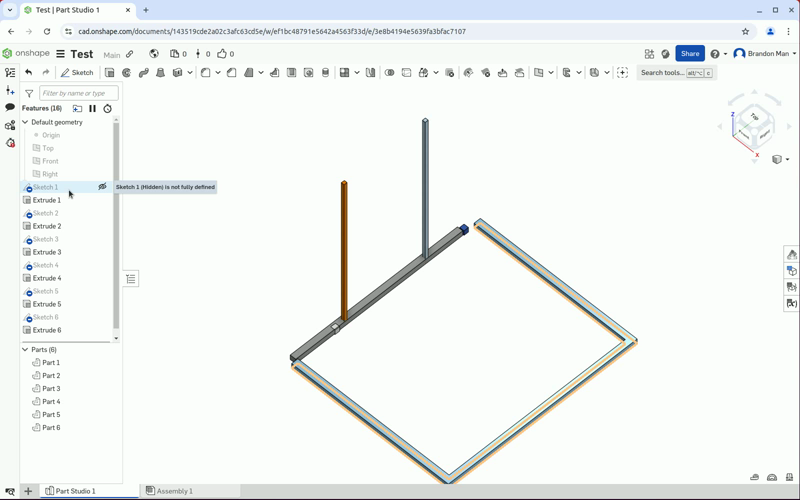
click(69, 189)